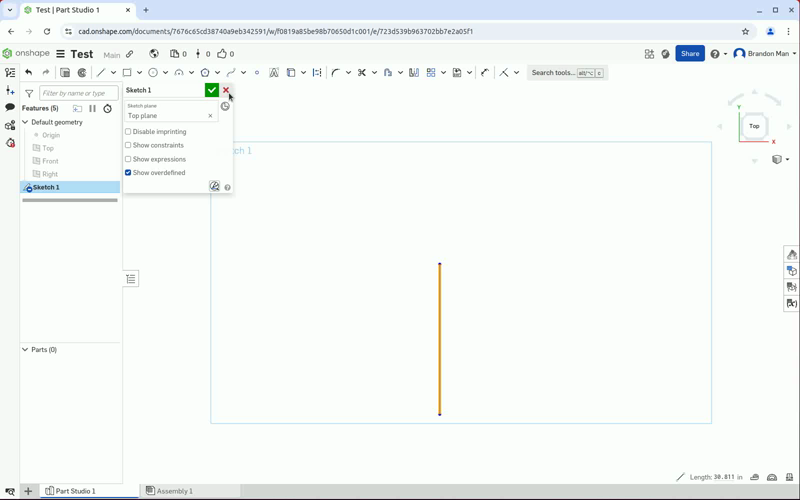
key(shift+h)
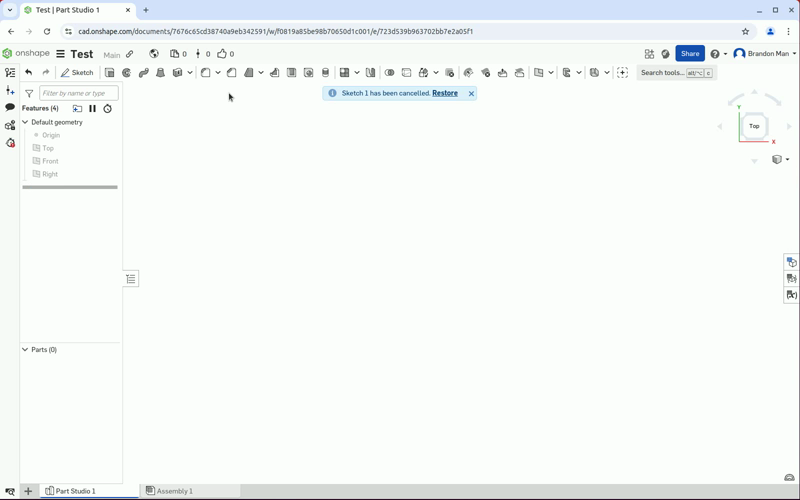
mouse_move(73, 352)
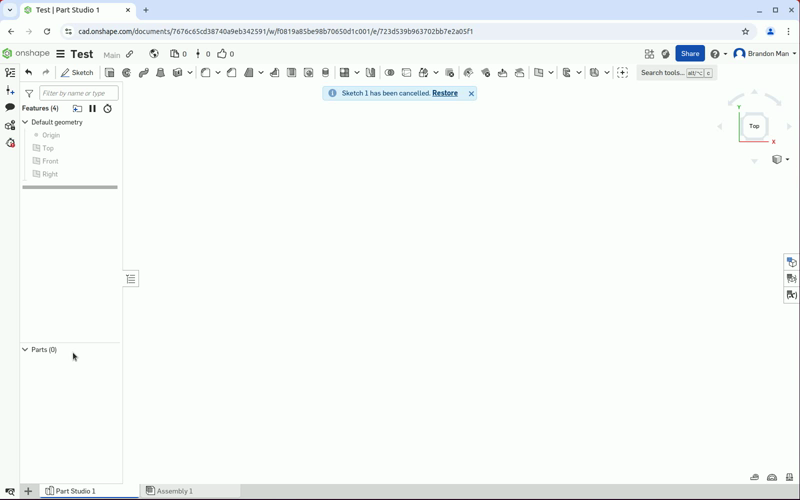
key(y)
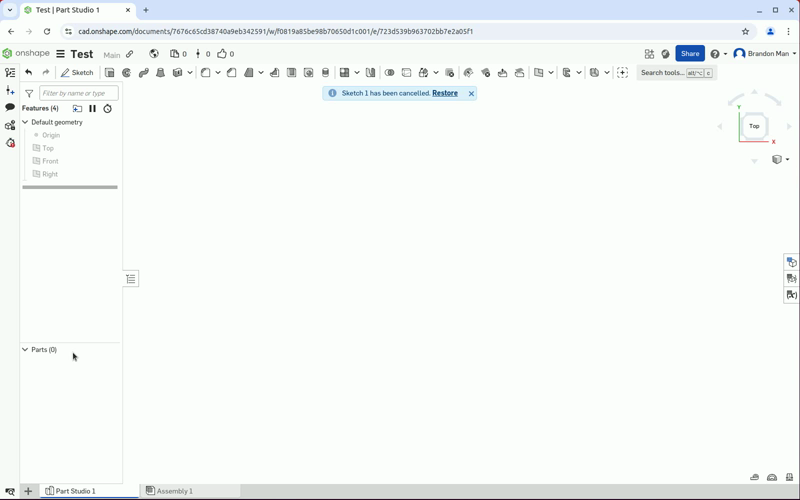
key(shift+p)
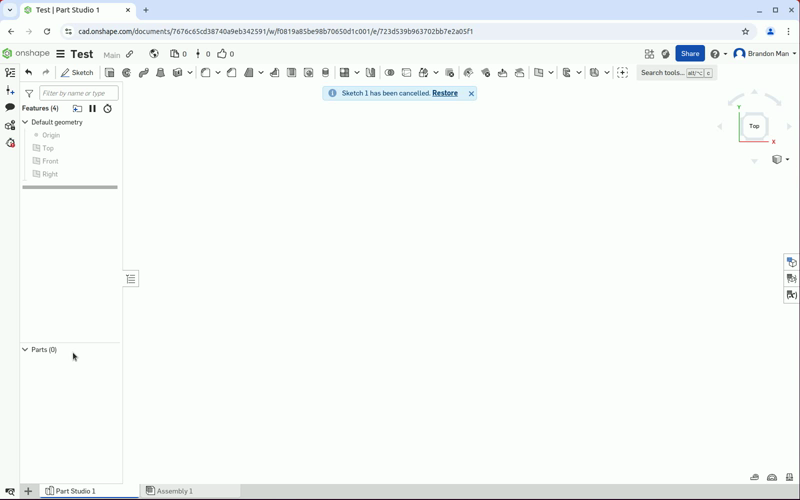
key(space)
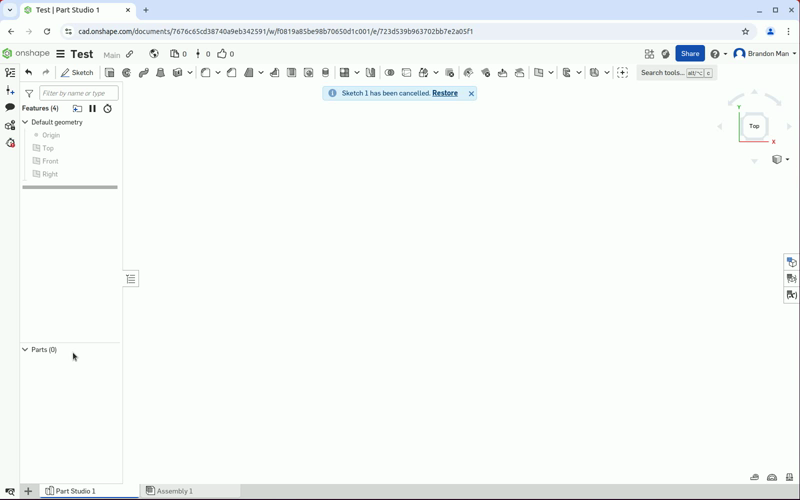
key_down(shift)
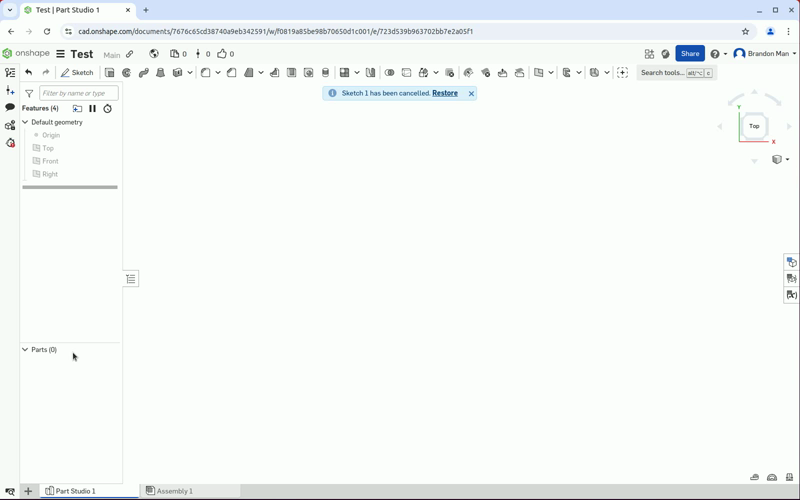
key(up)
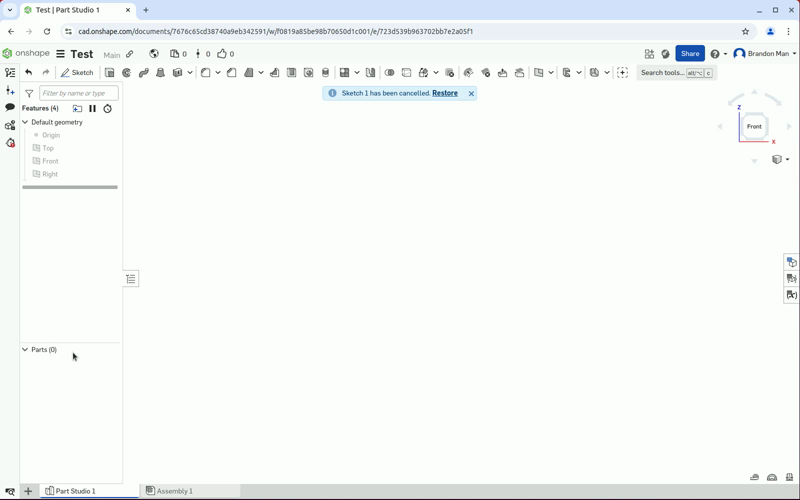
key_up(shift)
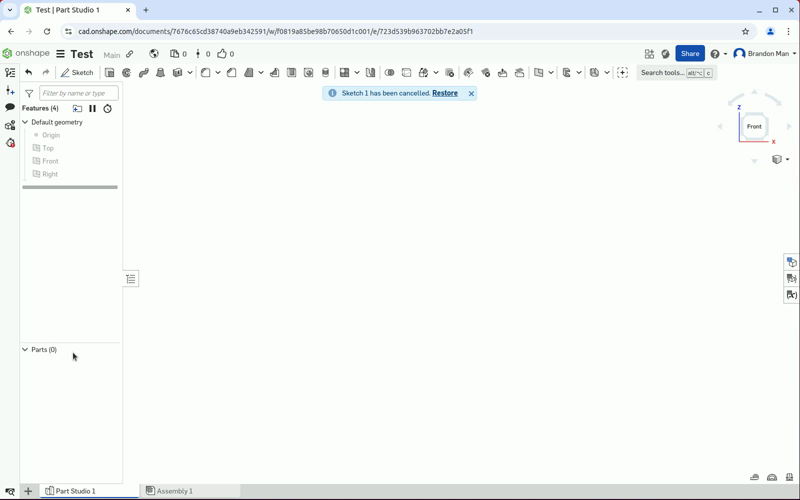
mouse_move(73, 352)
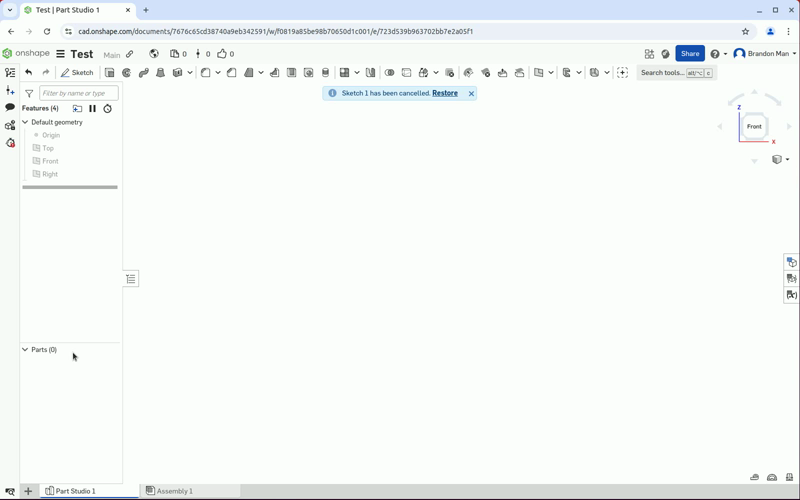
key(shift+y)
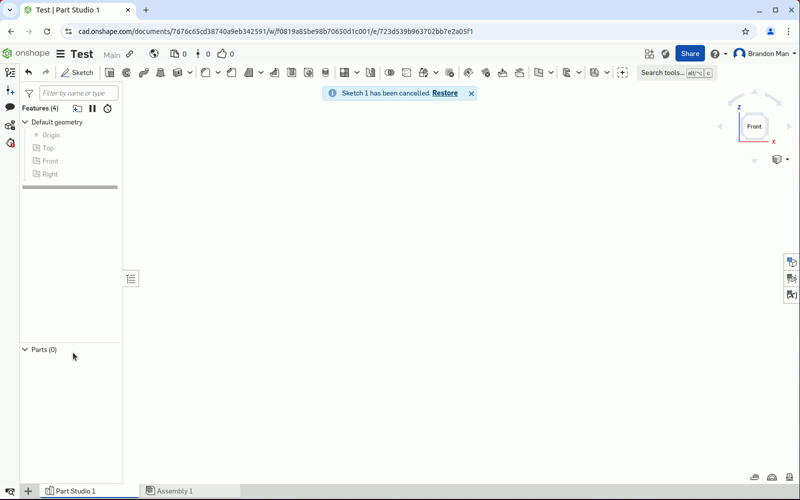
key(shift+s)
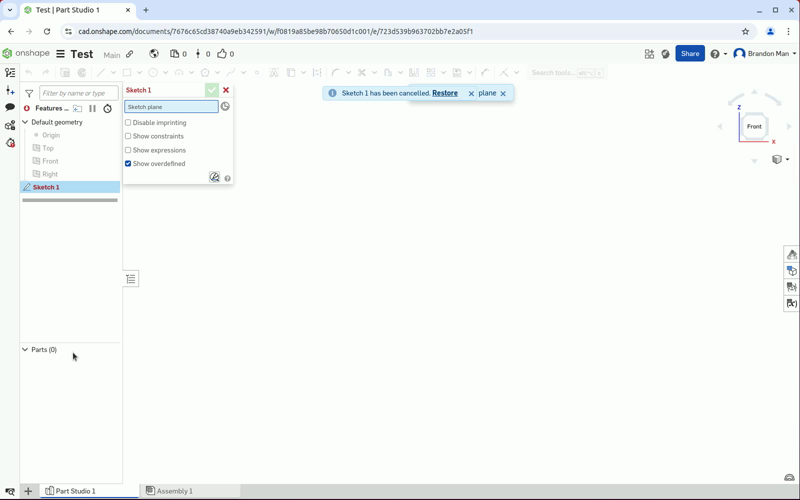
mouse_move(73, 163)
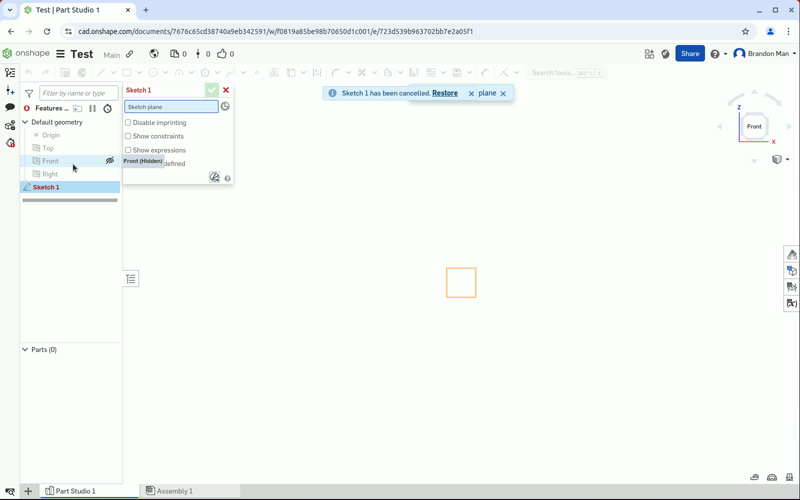
click(73, 163)
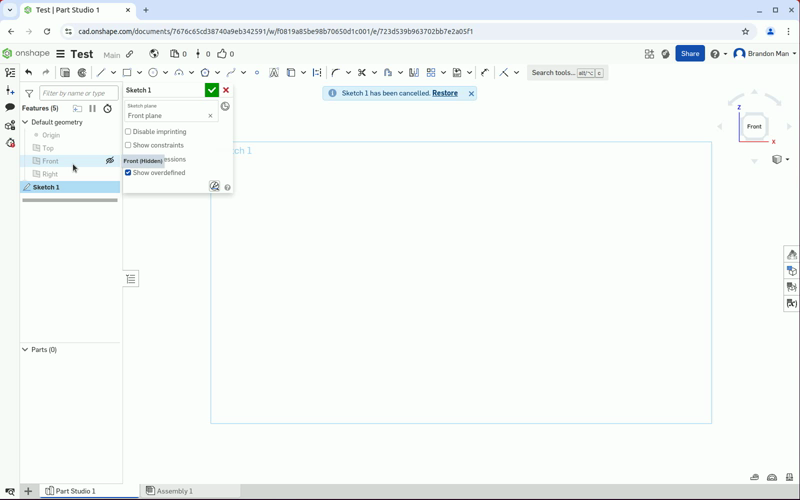
mouse_move(73, 352)
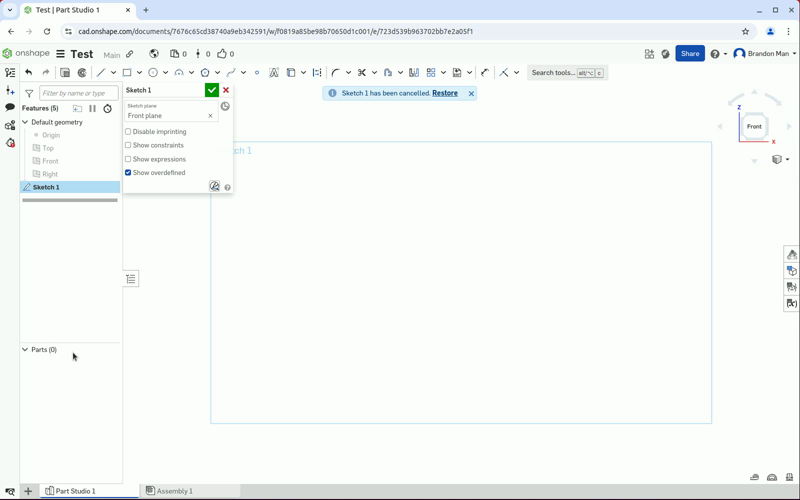
key(y)
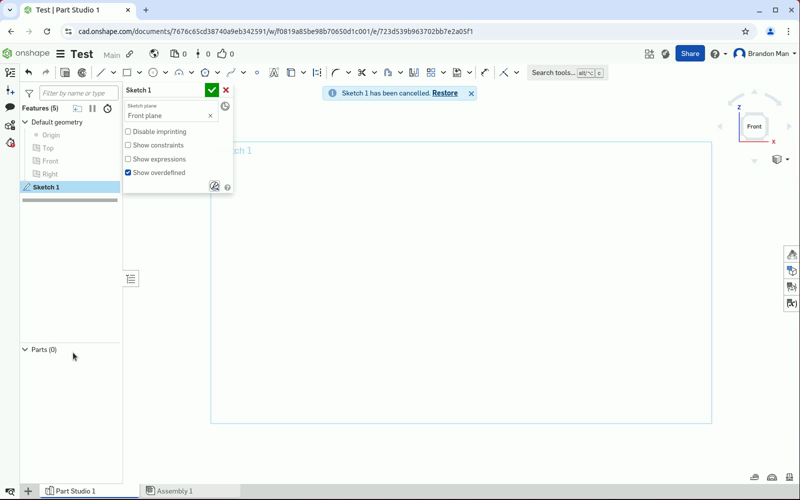
key(c)
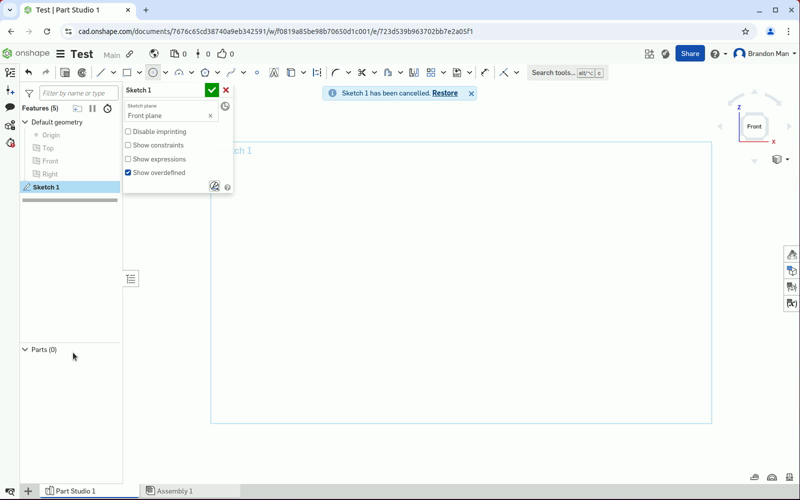
key_down(shift)
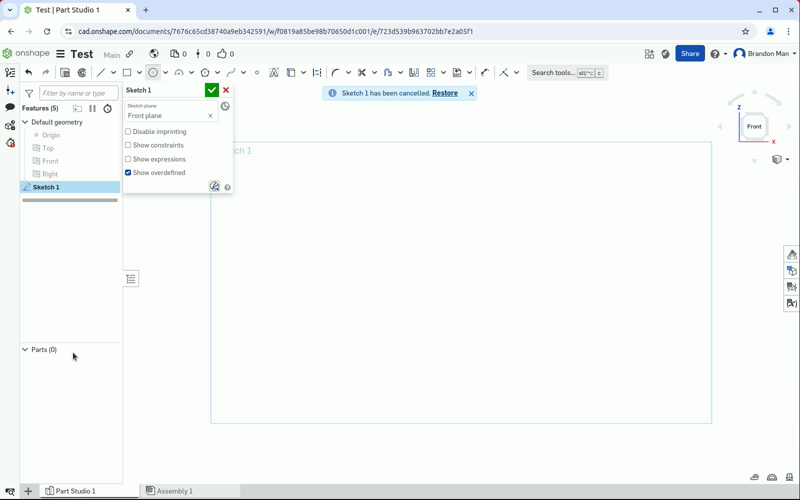
mouse_move(461, 178)
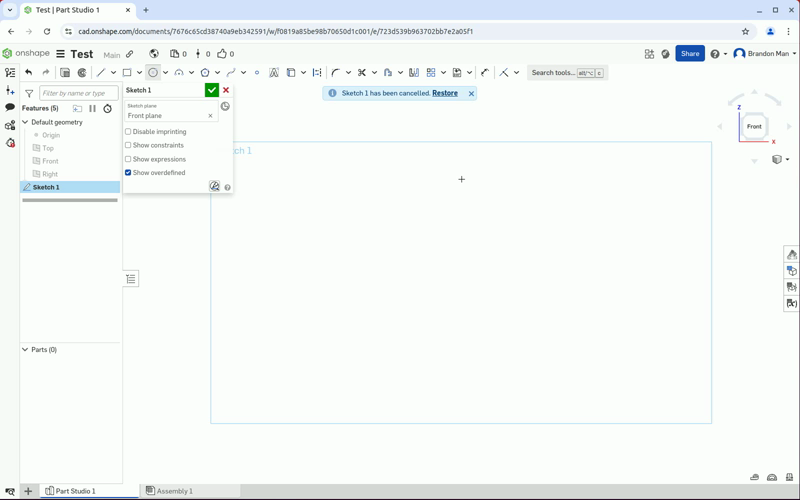
click(461, 178)
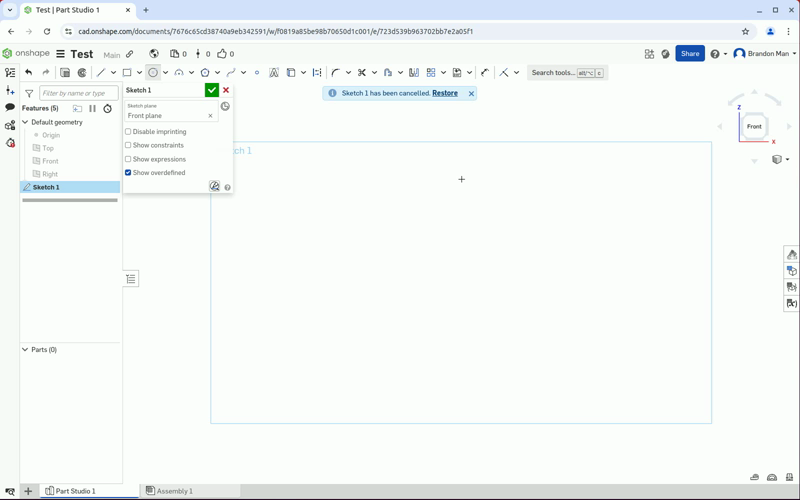
key_up(shift)
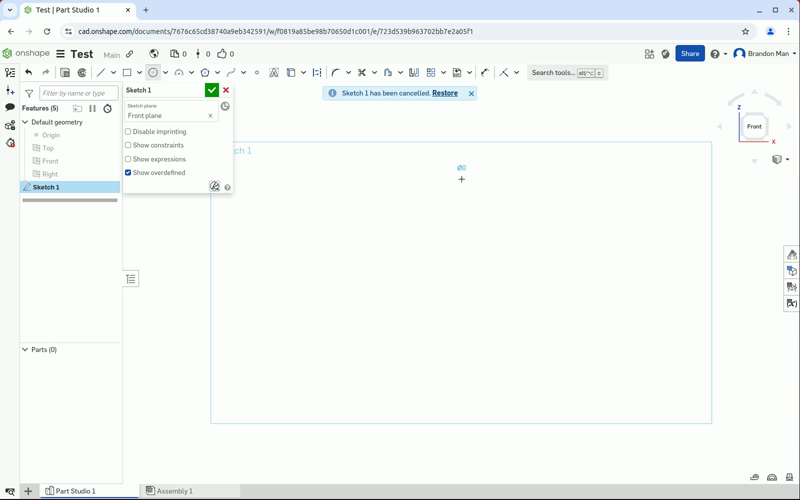
mouse_move(471, 178)
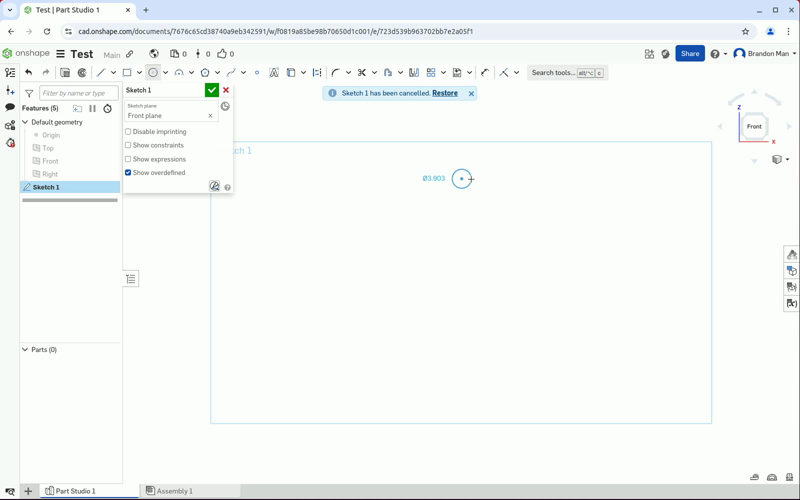
click(471, 178)
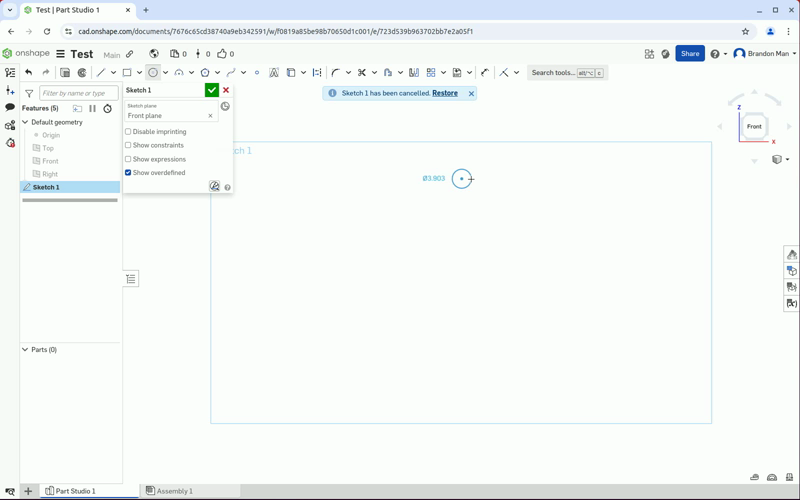
key(esc)
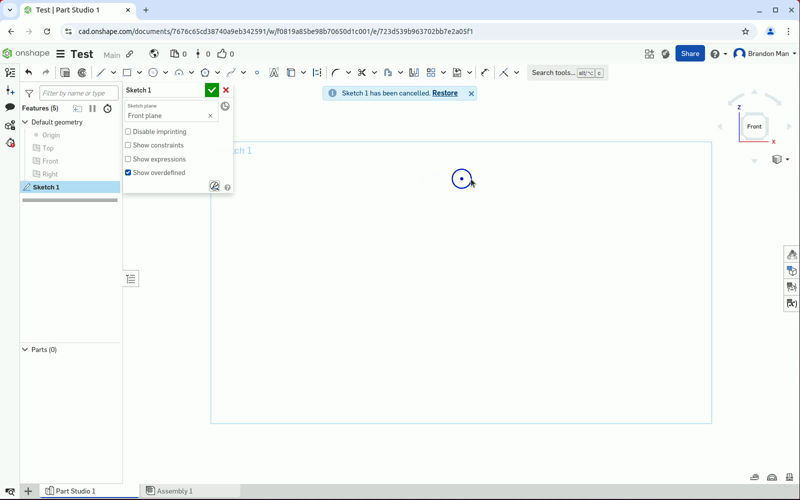
key(c)
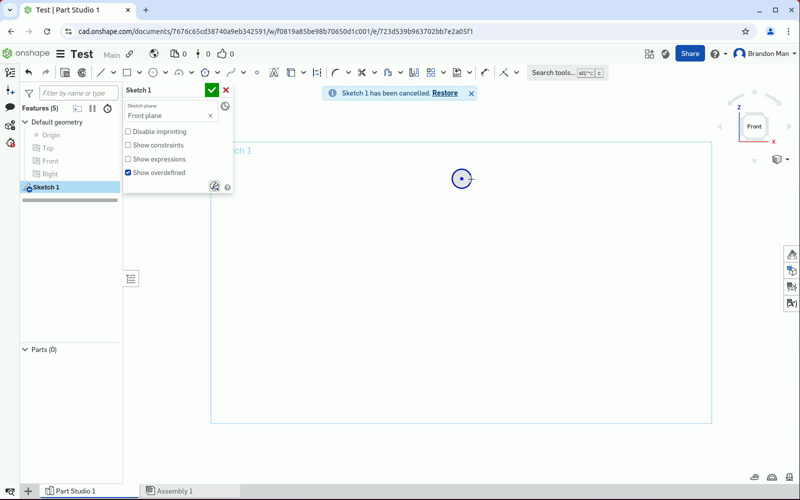
key_down(shift)
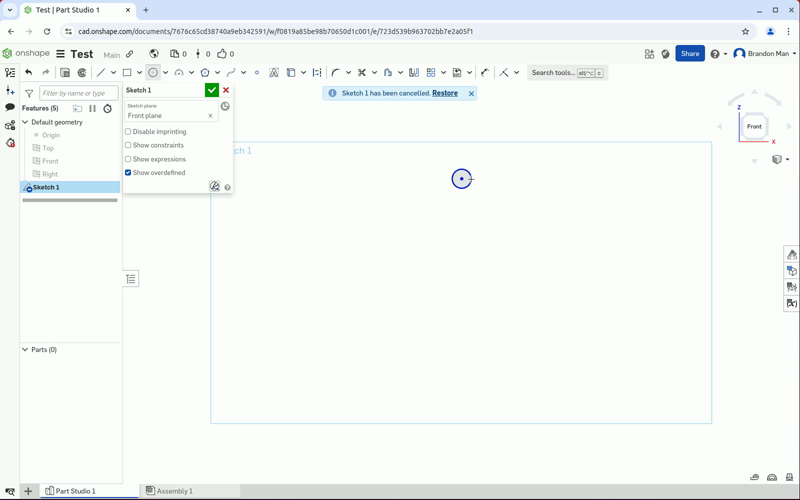
mouse_move(461, 178)
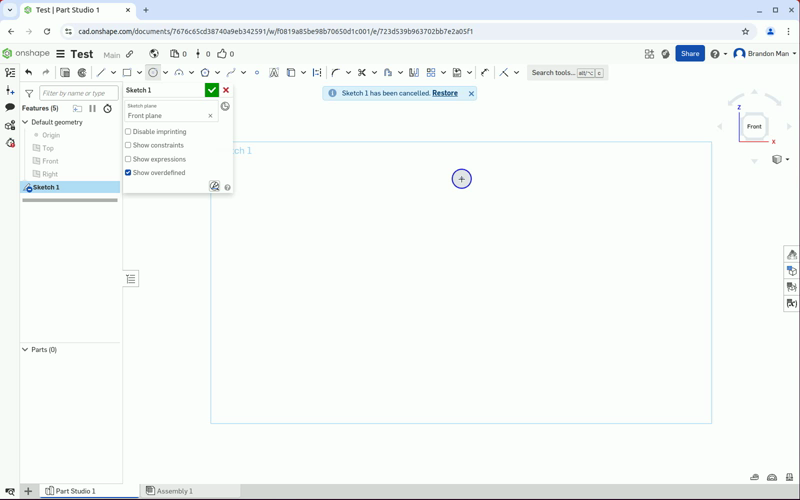
click(461, 178)
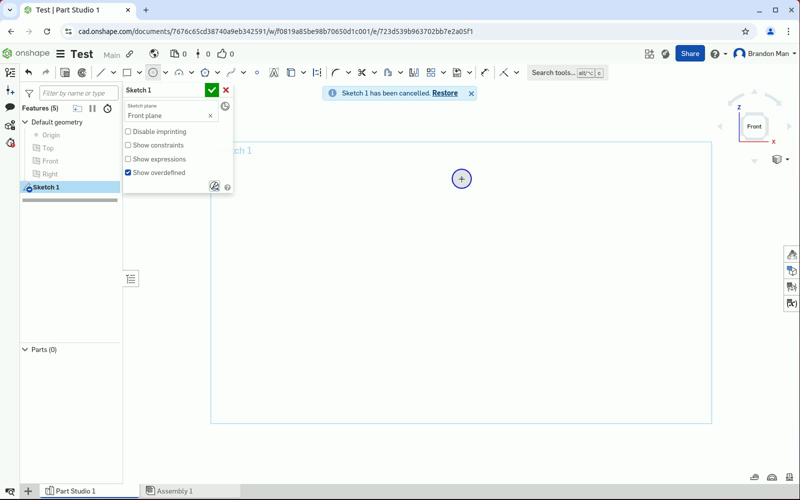
key_up(shift)
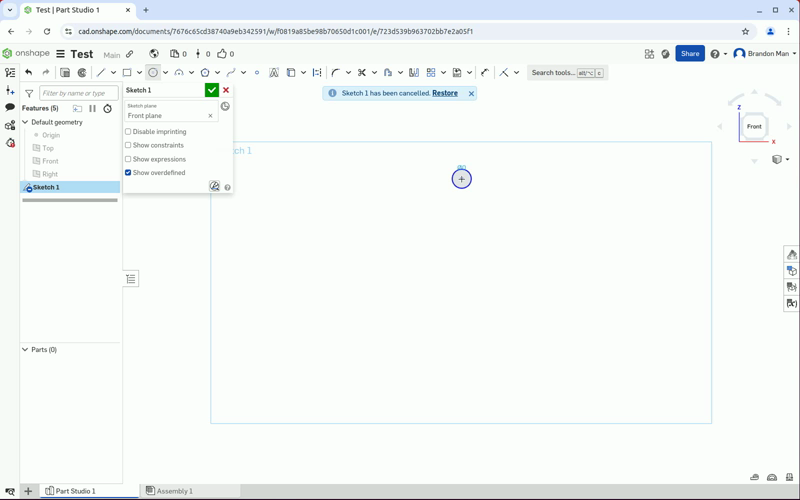
mouse_move(464, 178)
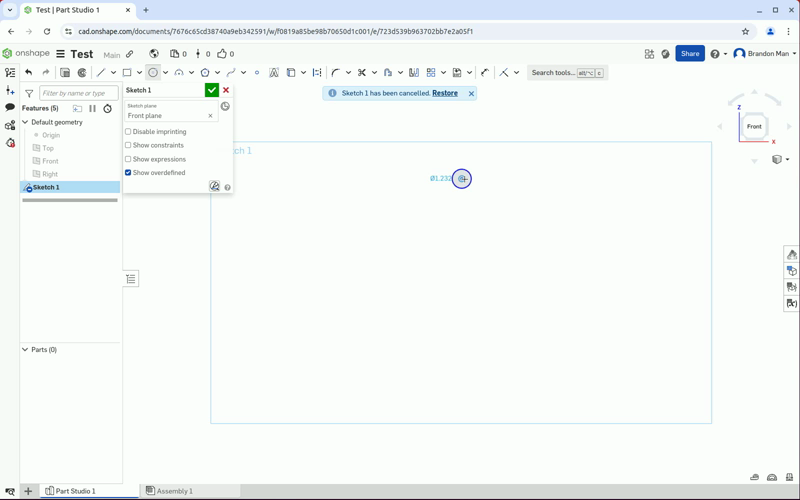
scroll(6)
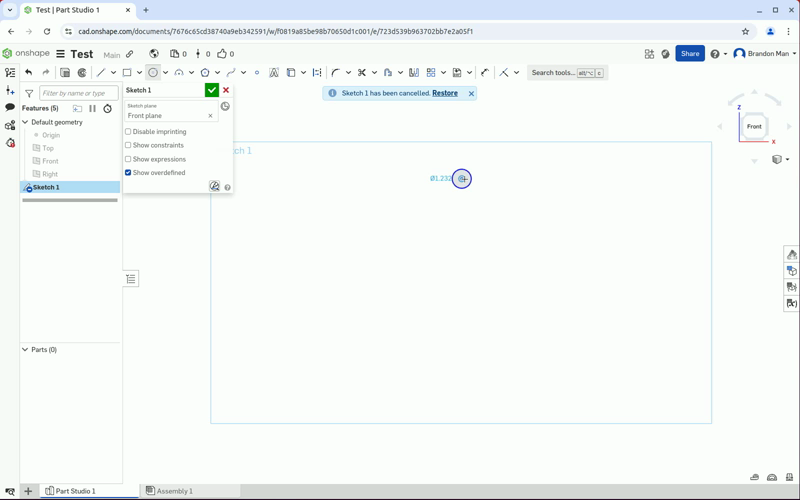
scroll(6)
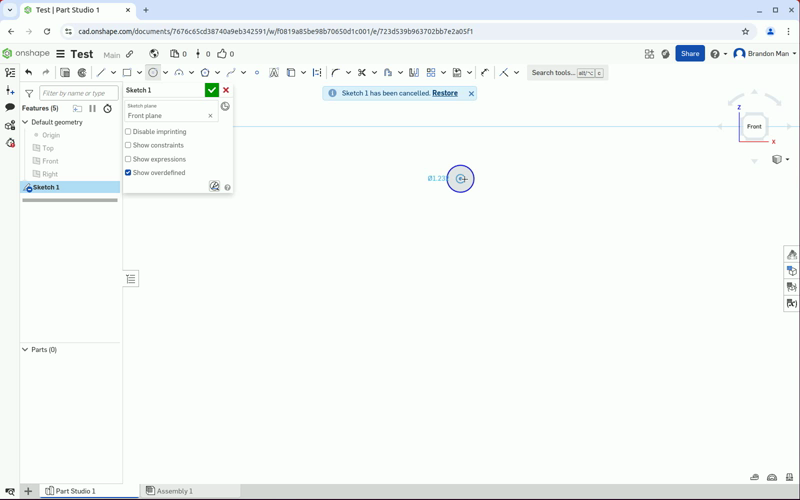
scroll(6)
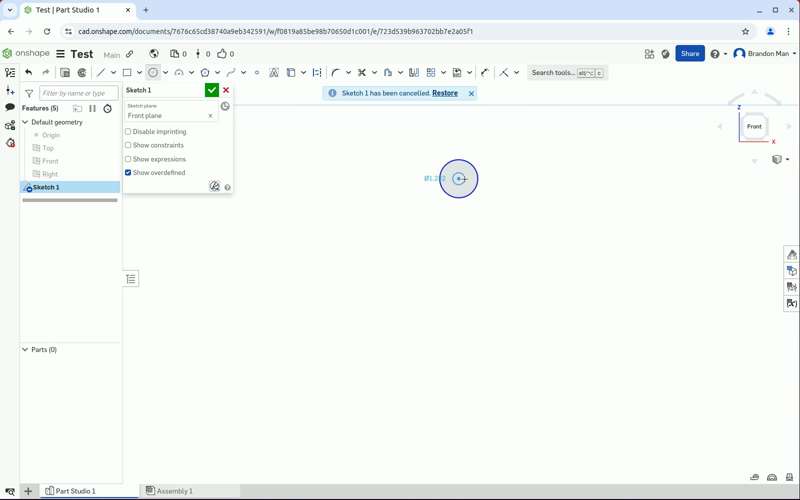
scroll(6)
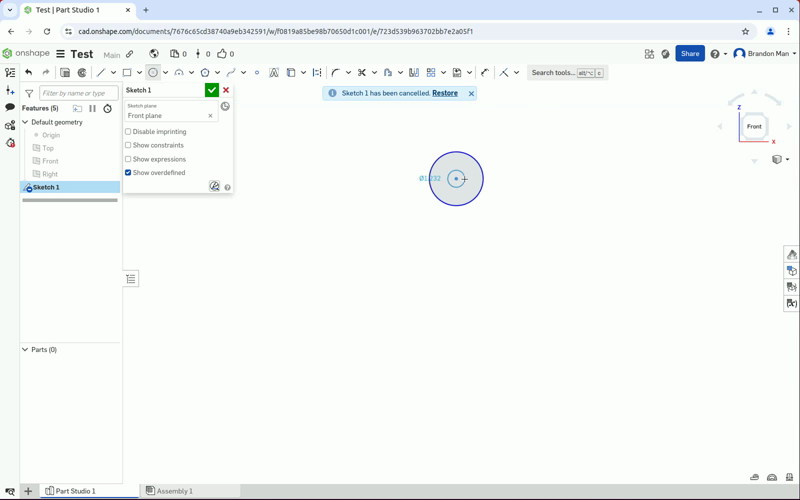
scroll(6)
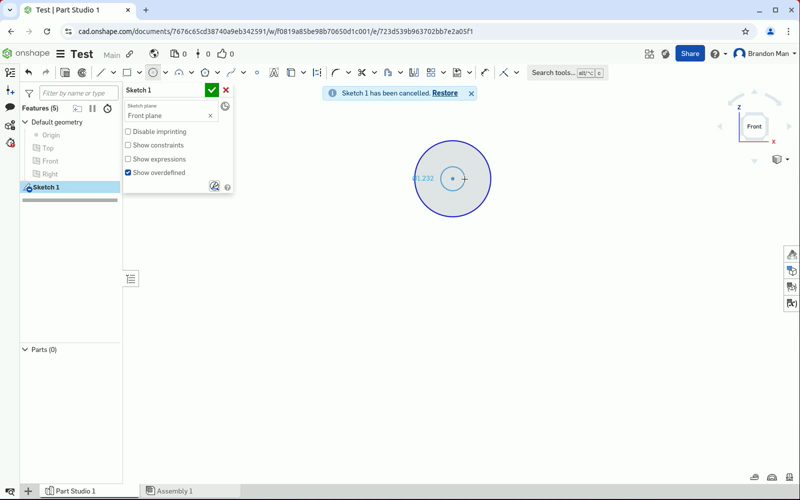
scroll(6)
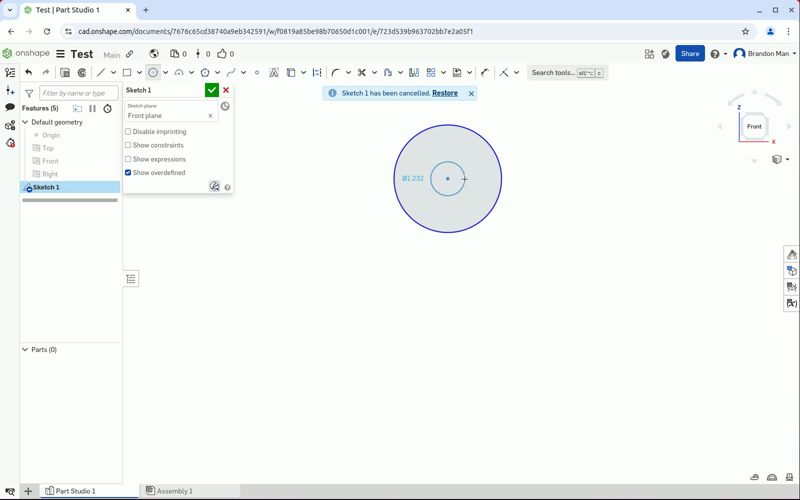
scroll(6)
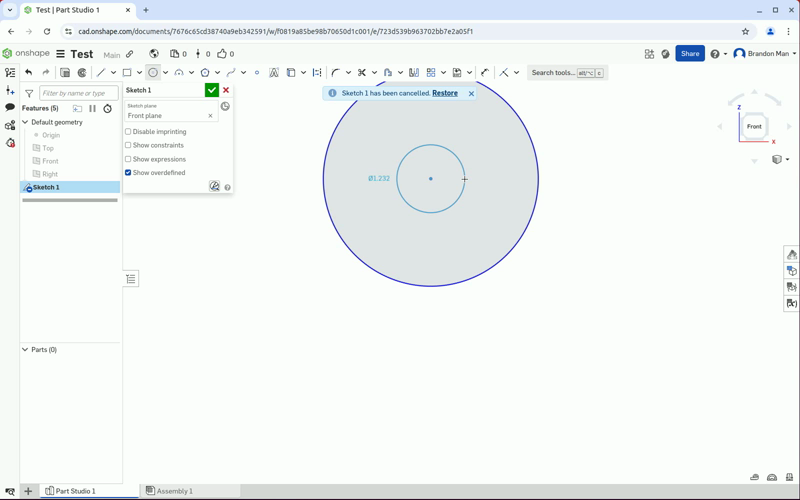
click(464, 178)
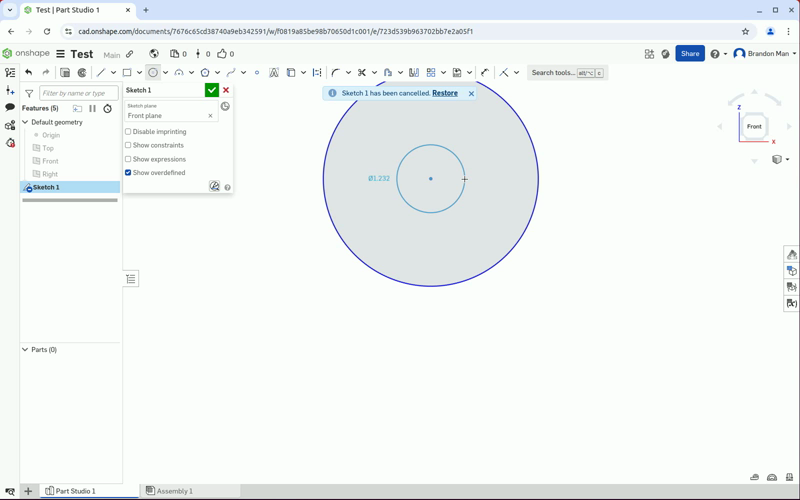
scroll(-6)
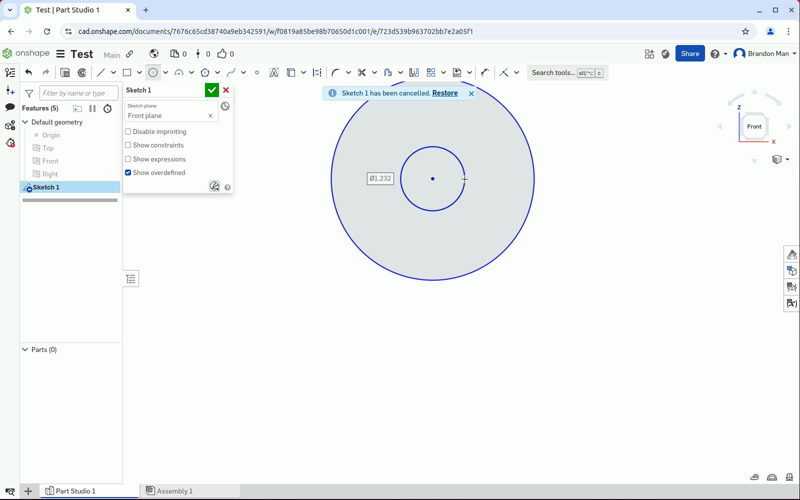
scroll(-6)
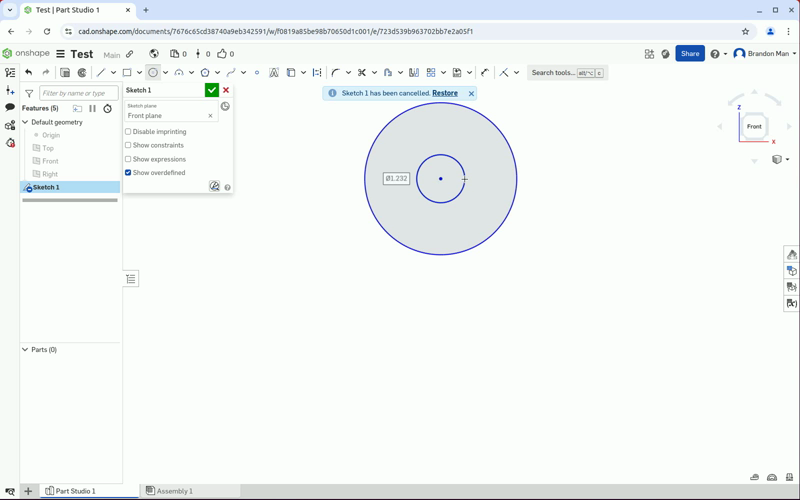
scroll(-6)
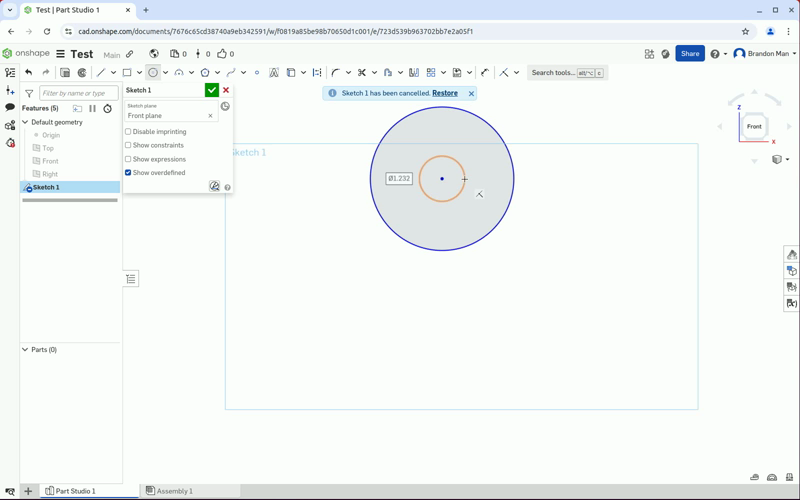
scroll(-6)
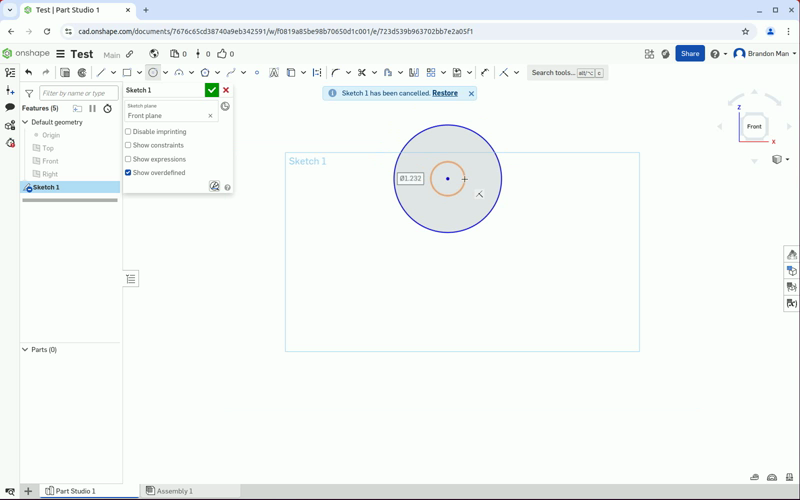
scroll(-6)
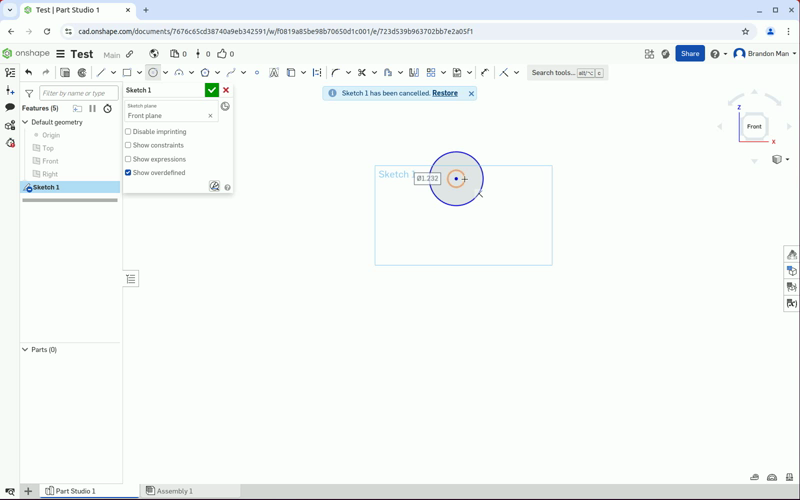
scroll(-6)
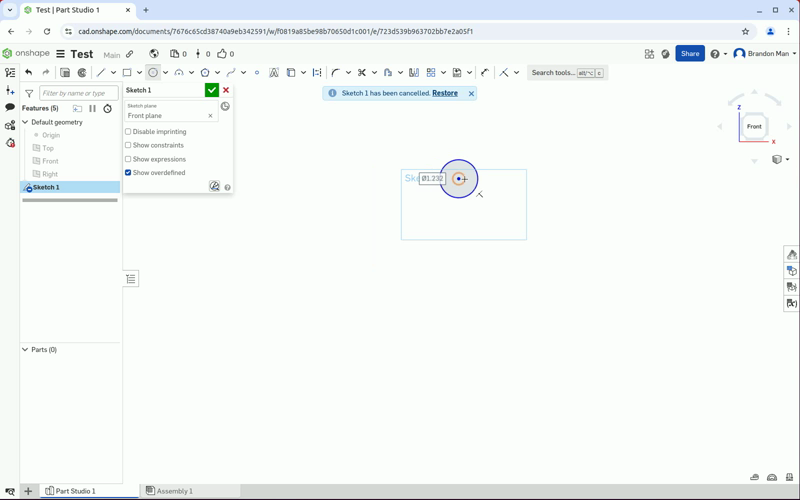
scroll(-6)
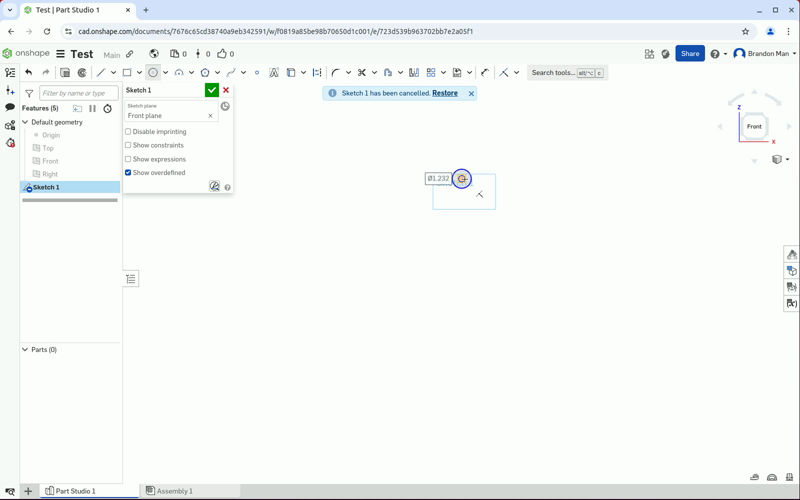
key(esc)
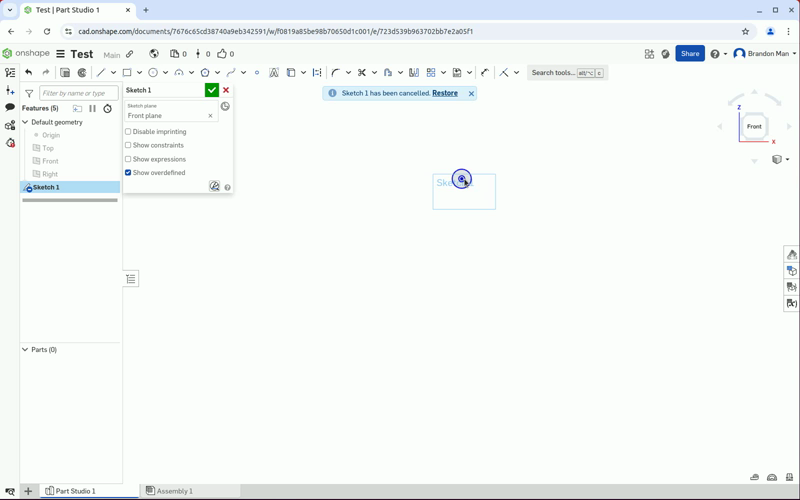
mouse_move(453, 179)
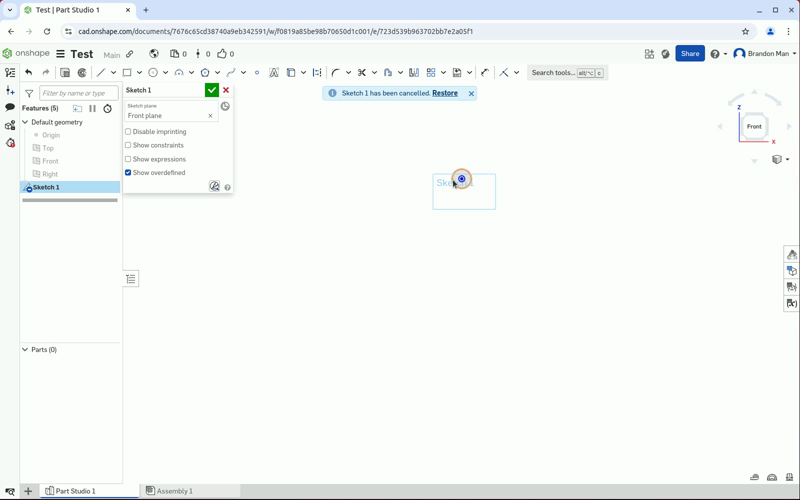
scroll(6)
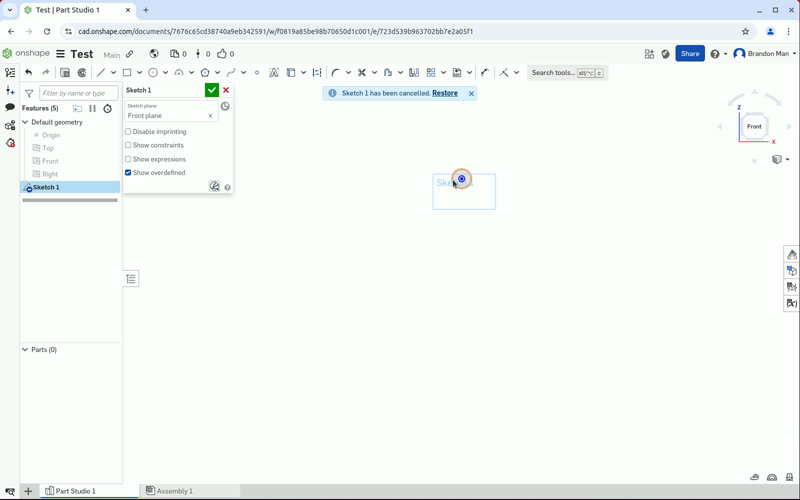
scroll(6)
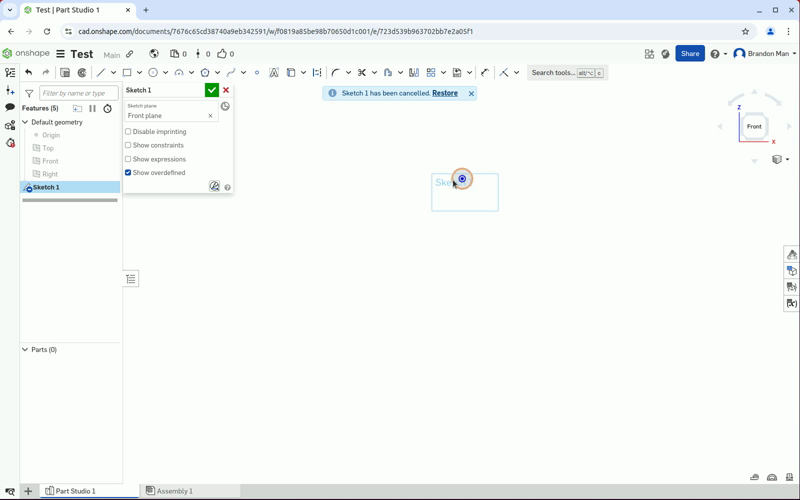
scroll(6)
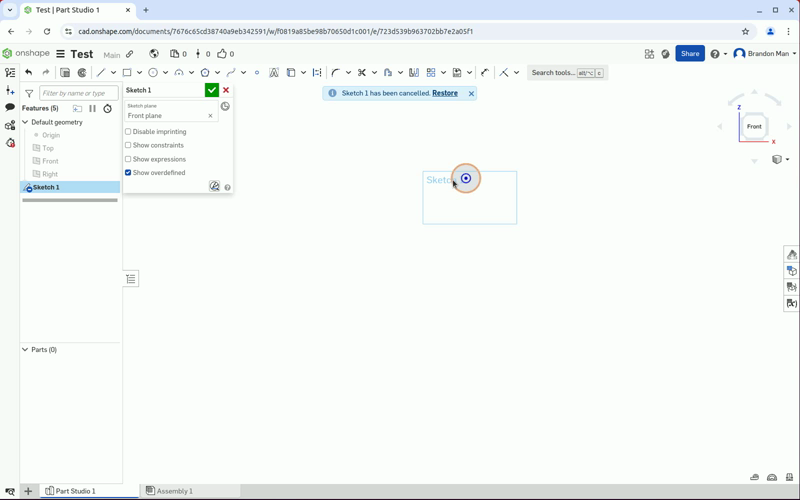
scroll(6)
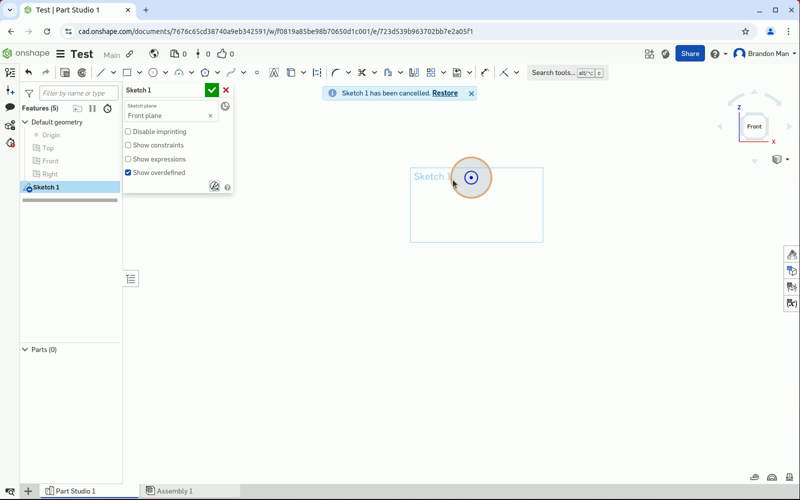
scroll(6)
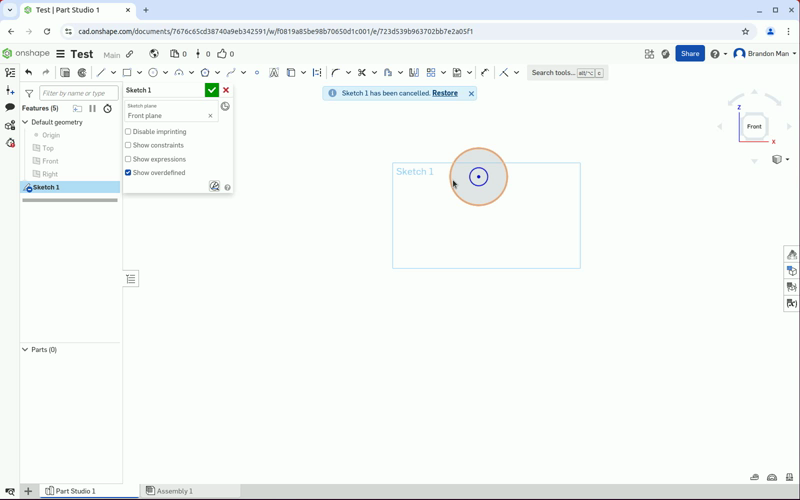
scroll(6)
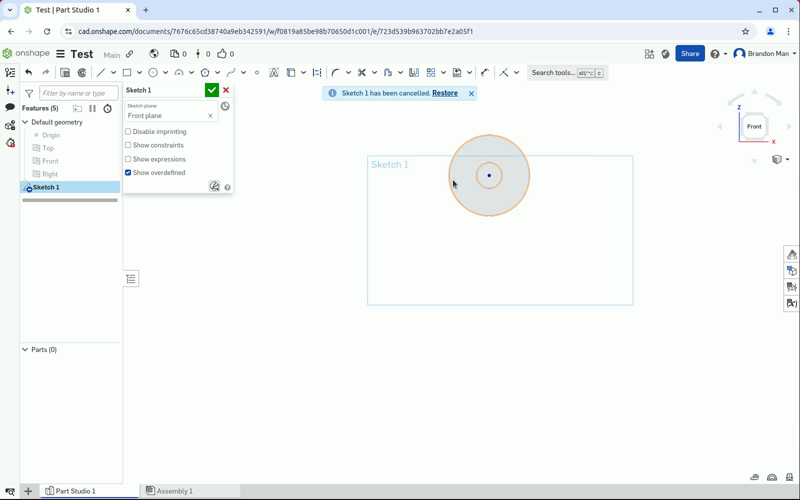
scroll(6)
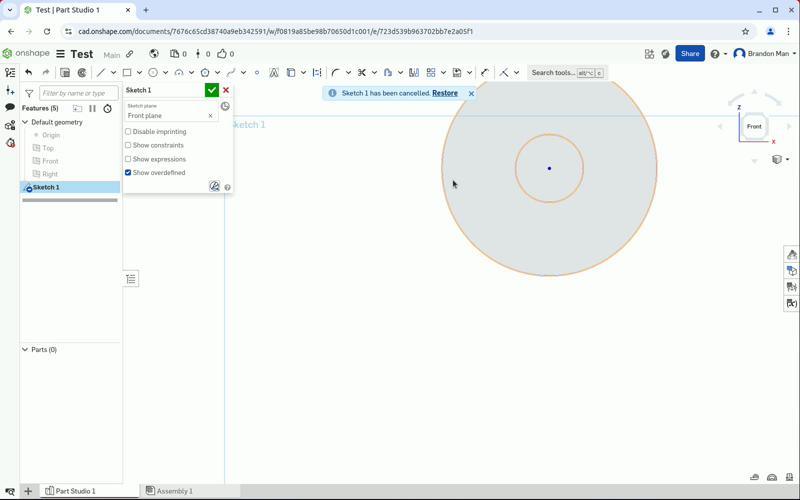
click(453, 179)
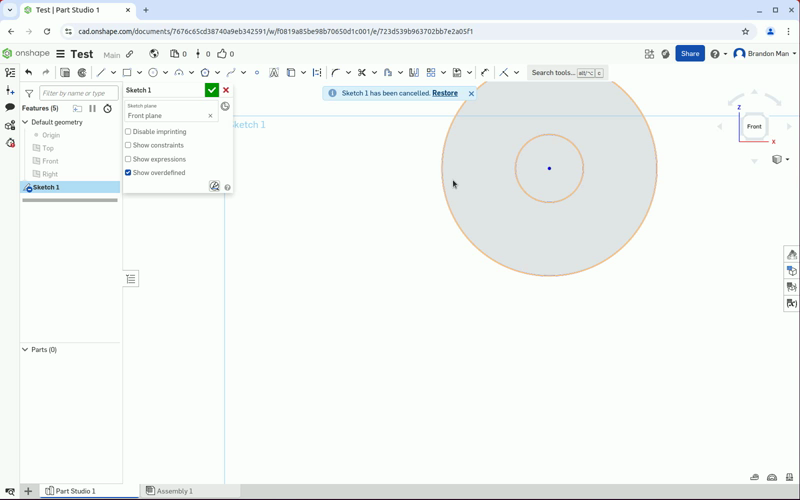
scroll(-6)
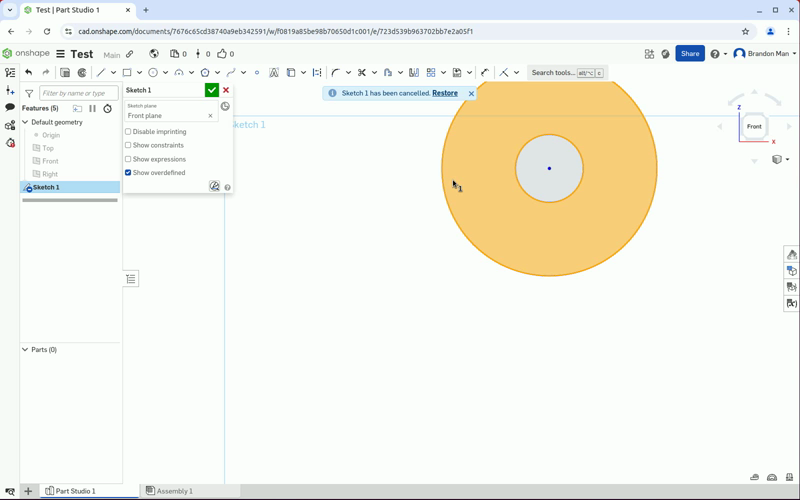
scroll(-6)
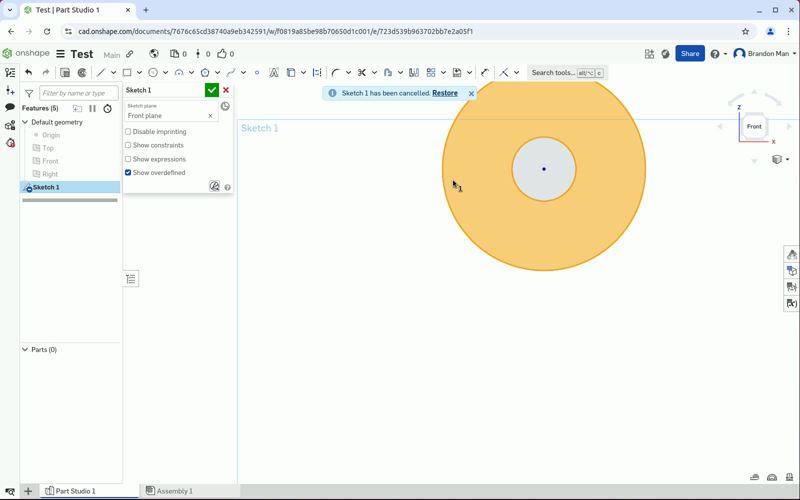
scroll(-6)
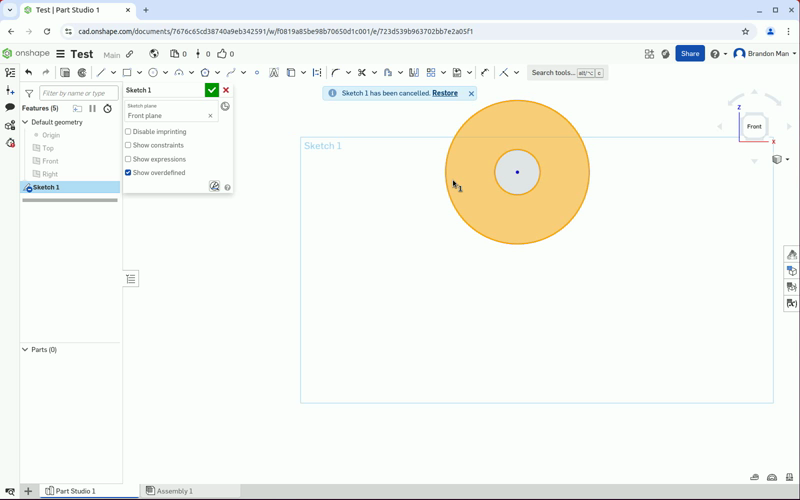
scroll(-6)
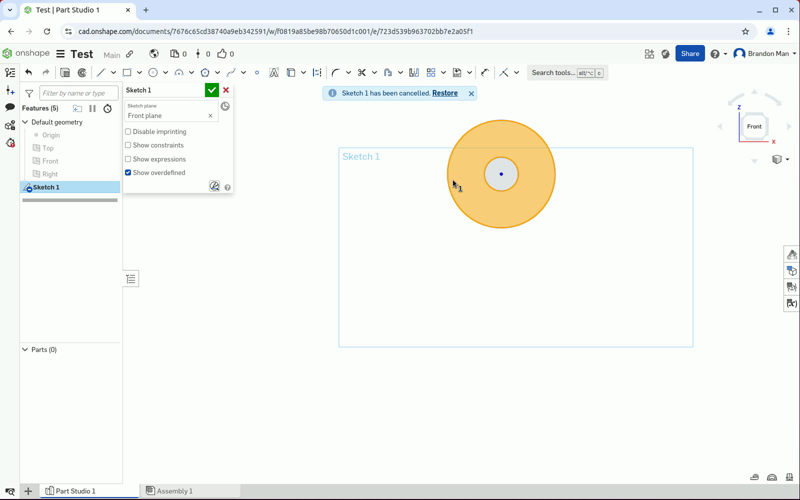
scroll(-6)
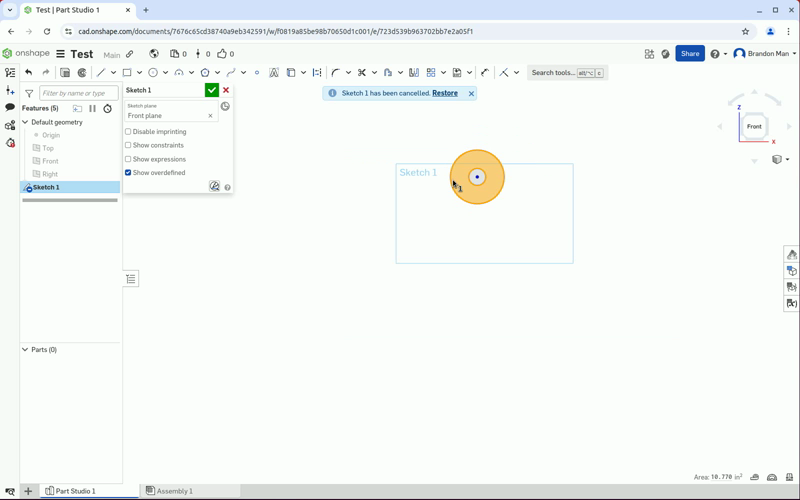
scroll(-6)
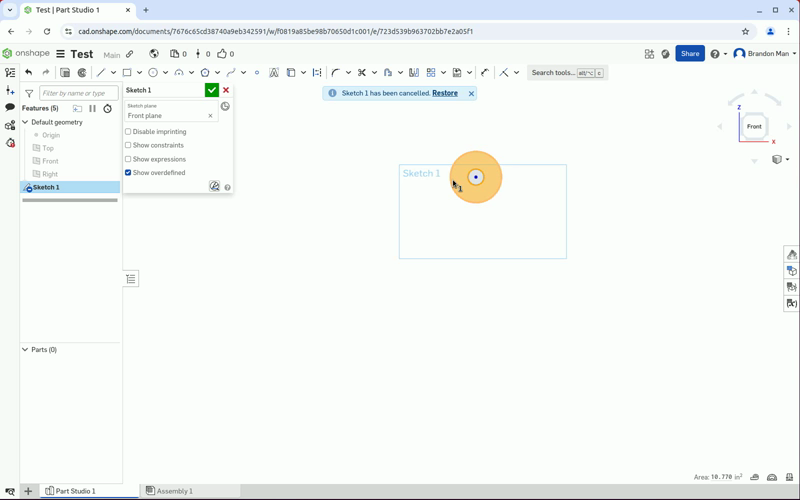
scroll(-6)
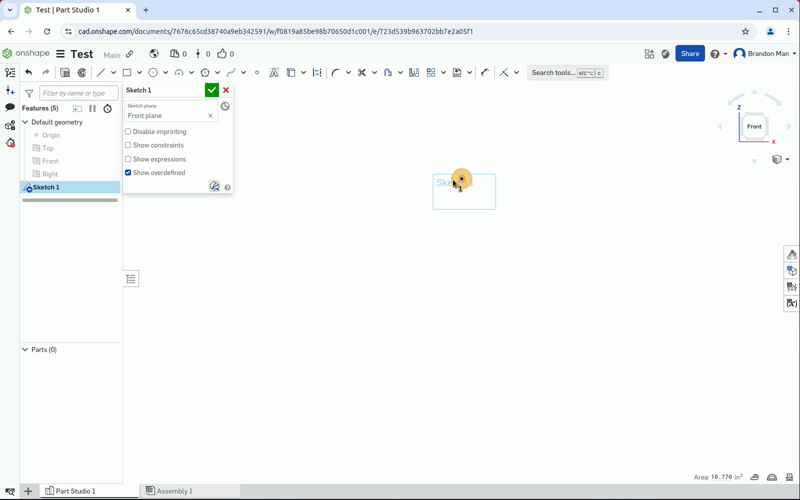
mouse_move(73, 352)
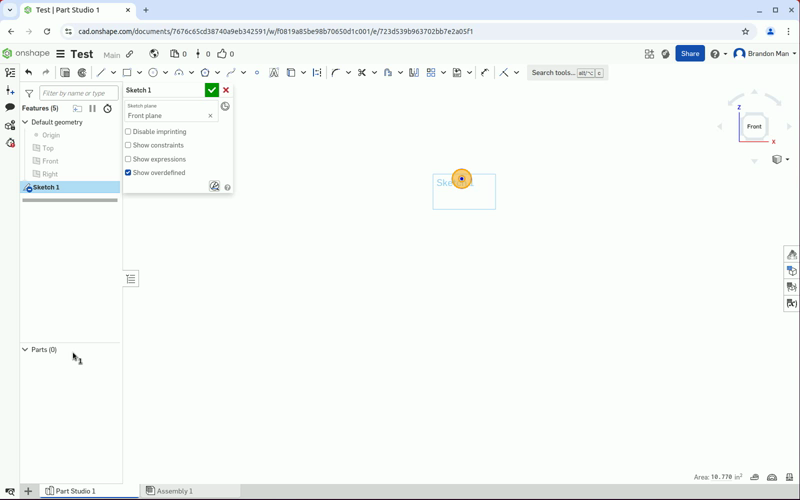
key(shift+y)
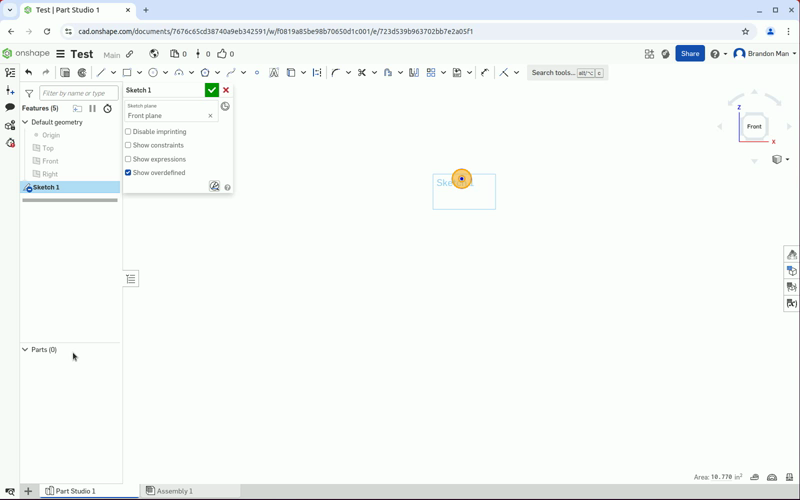
key(shift+e)
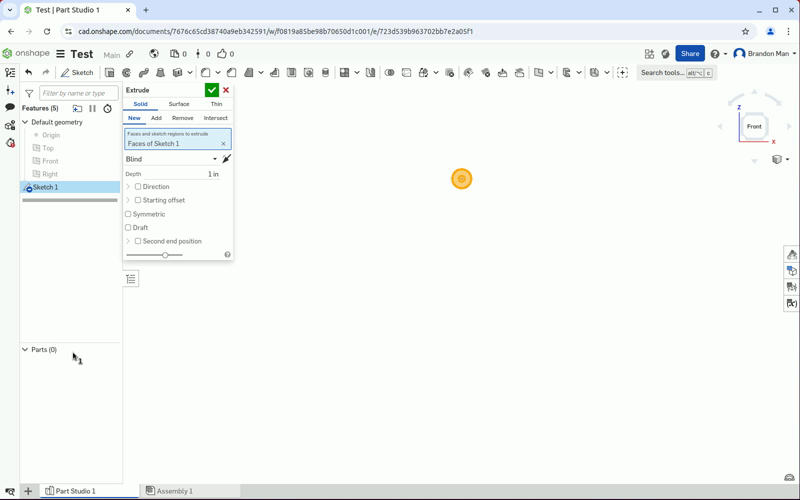
mouse_move(143, 106)
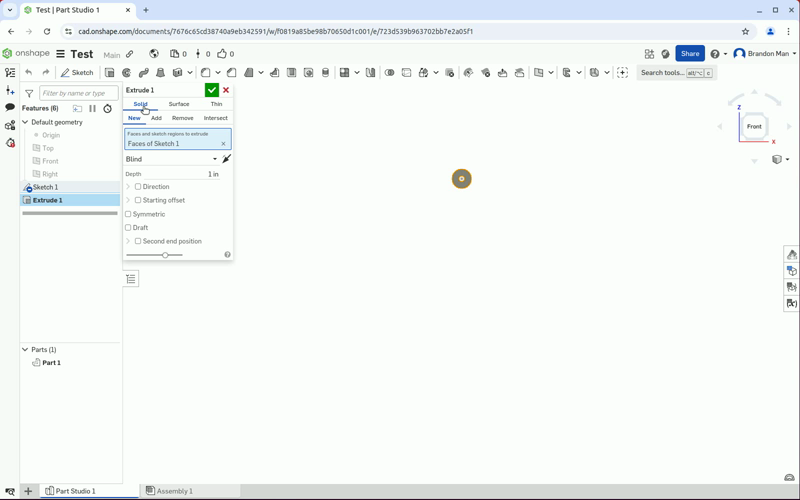
click(143, 106)
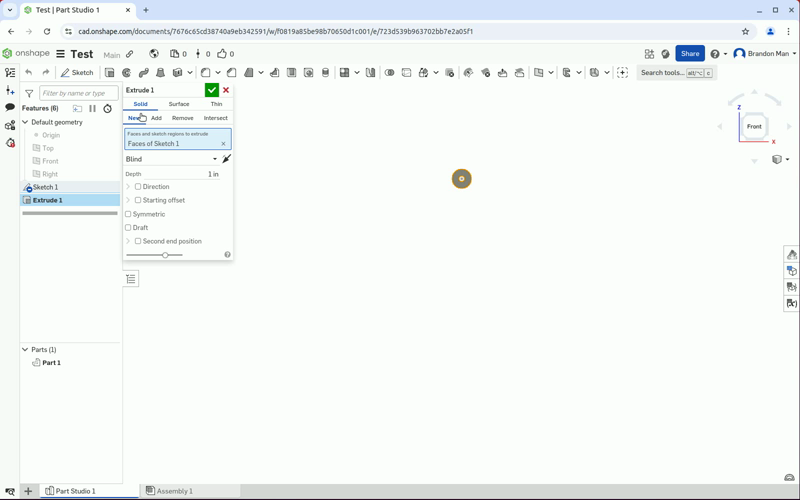
mouse_move(137, 120)
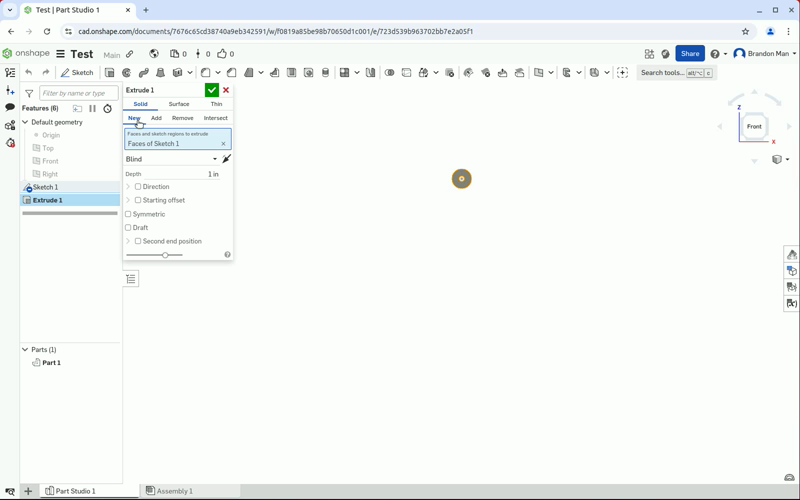
click(137, 120)
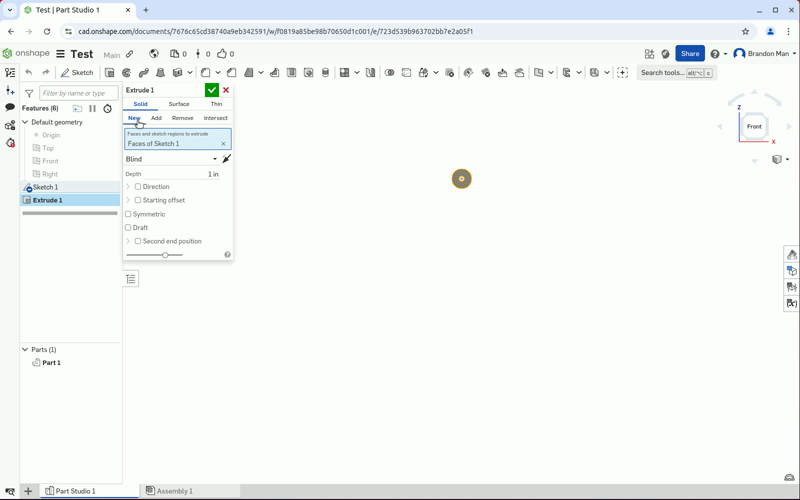
key(tab, 4)
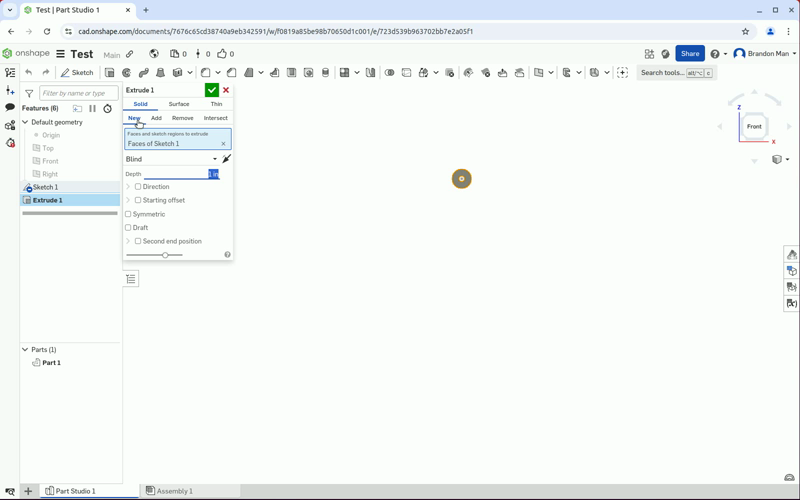
text(0.481)
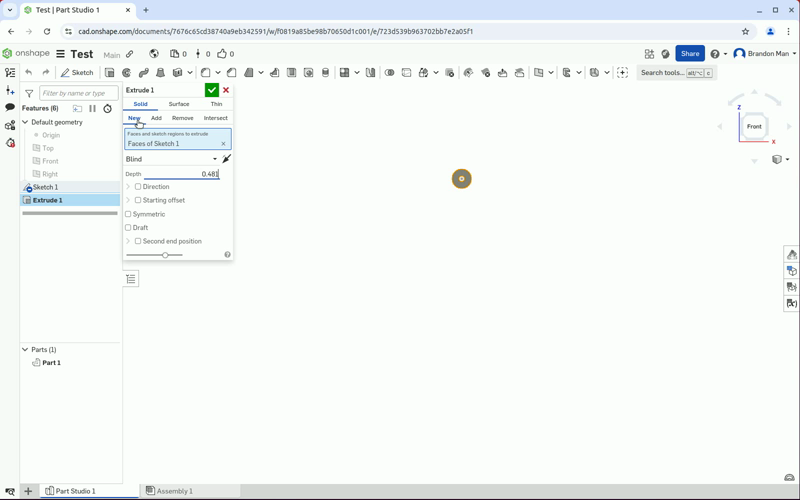
key(enter)
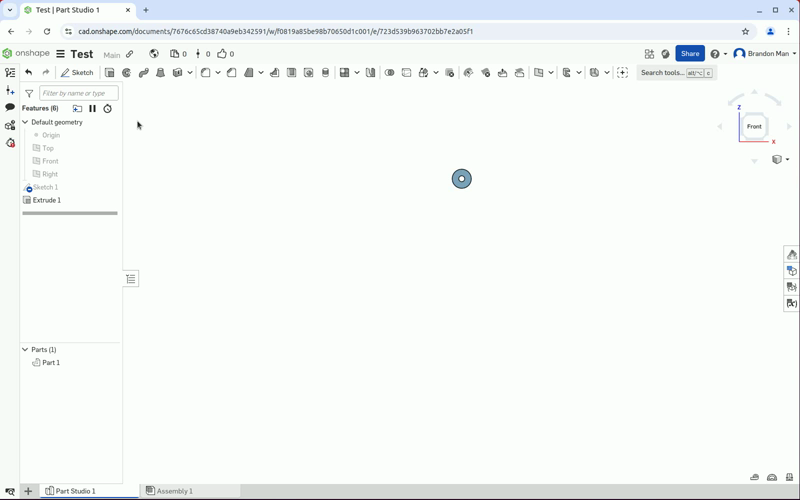
key(shift+h)
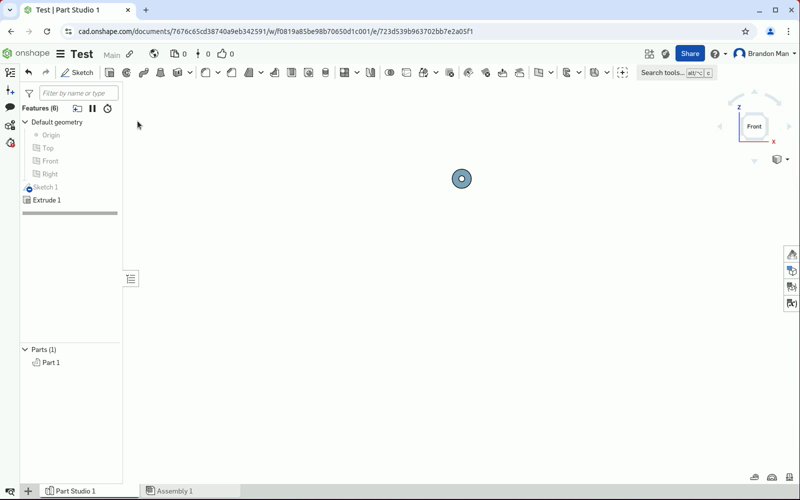
key(shift+h)
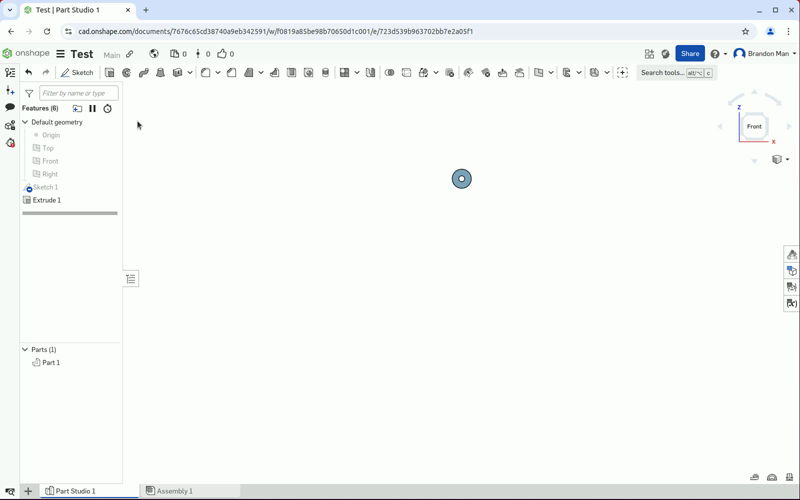
mouse_move(73, 189)
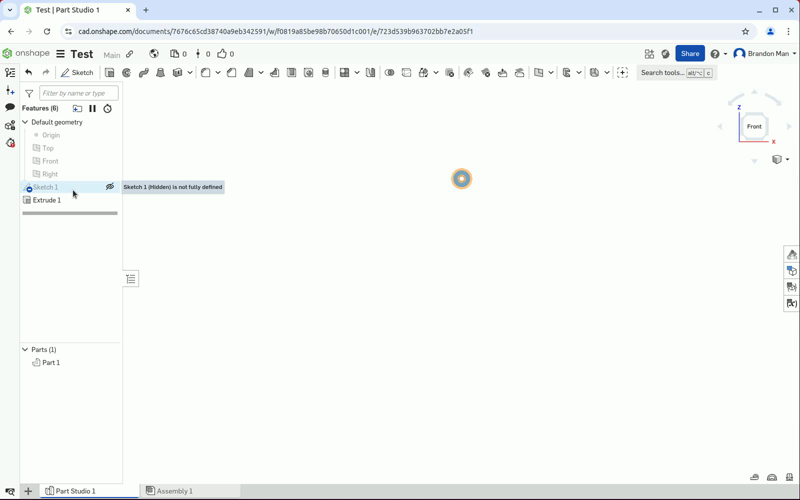
click(73, 189)
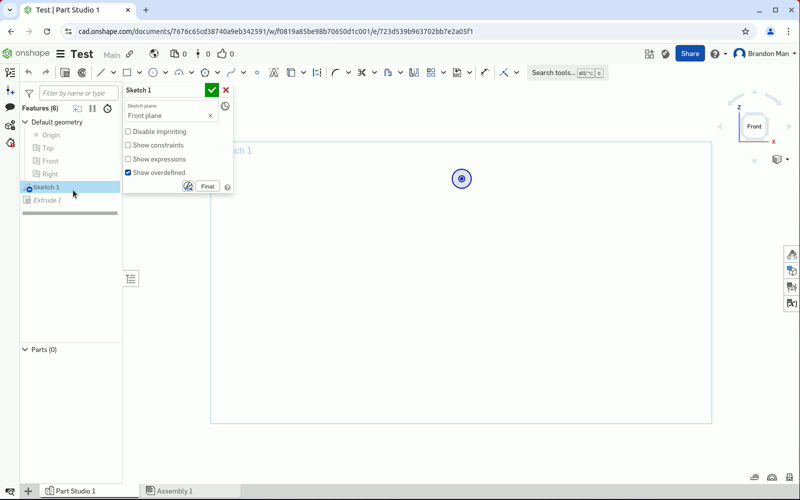
mouse_move(229, 92)
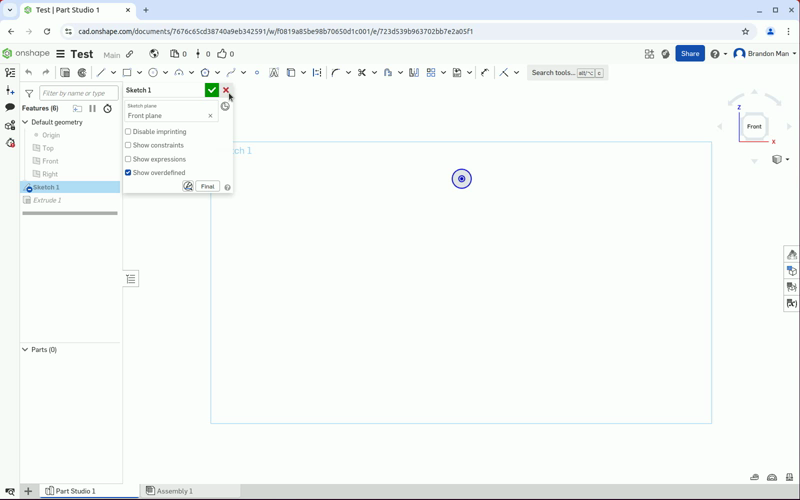
click(229, 92)
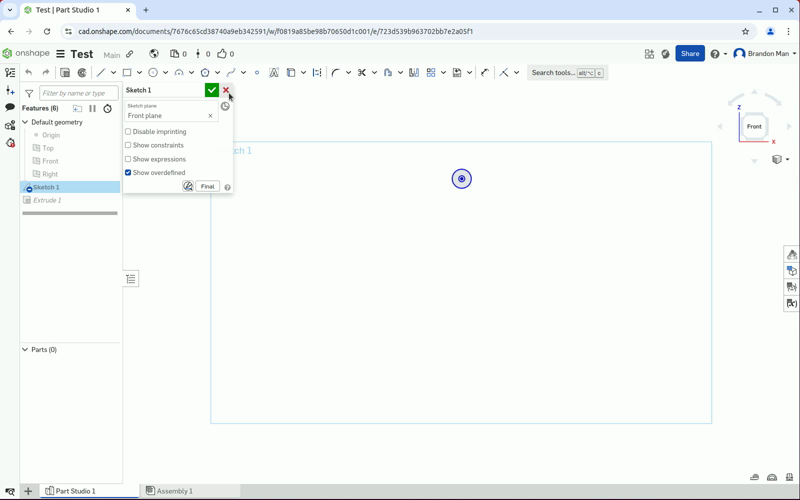
key(shift+s)
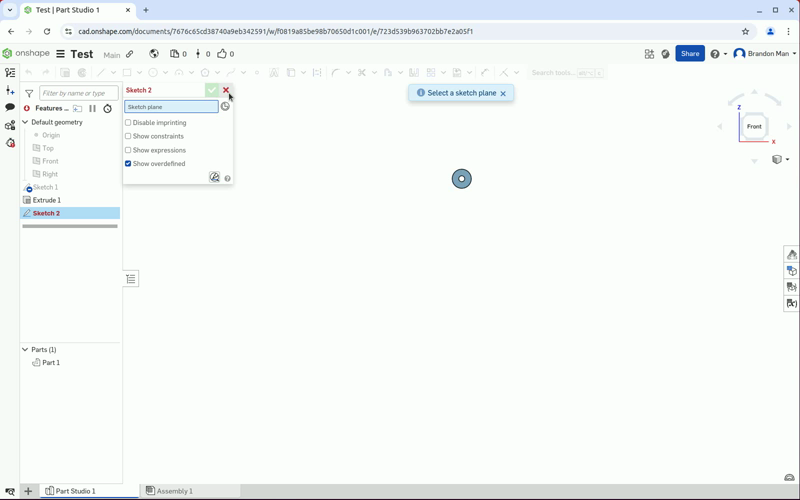
mouse_move(73, 163)
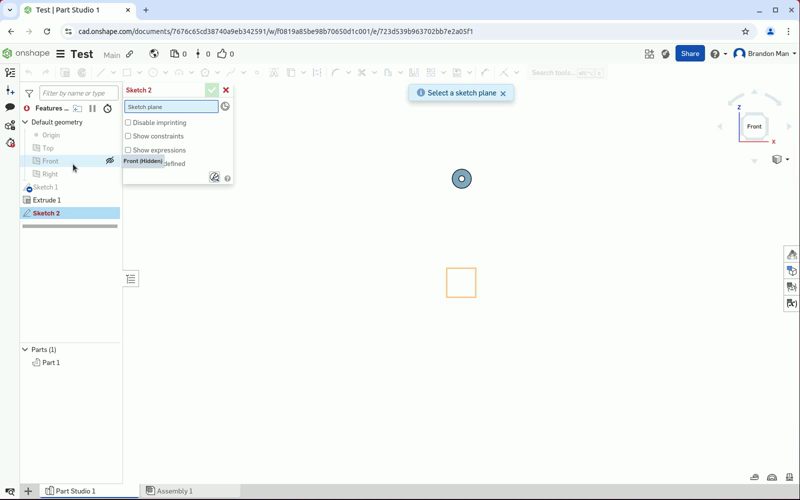
click(73, 163)
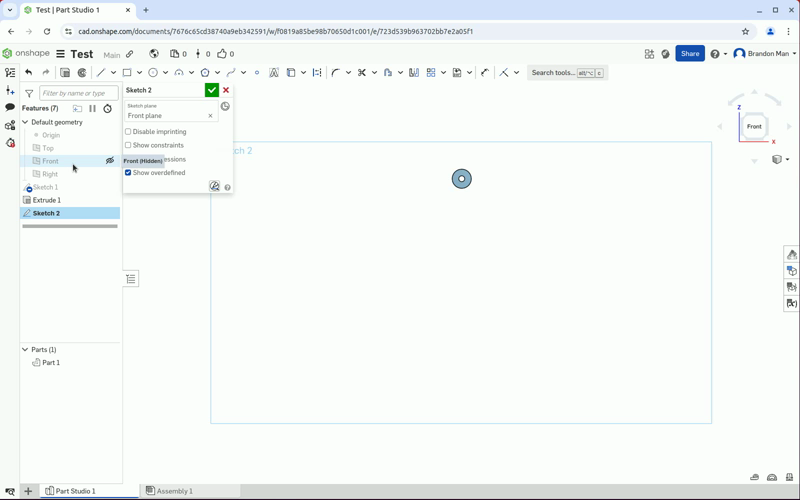
mouse_move(73, 352)
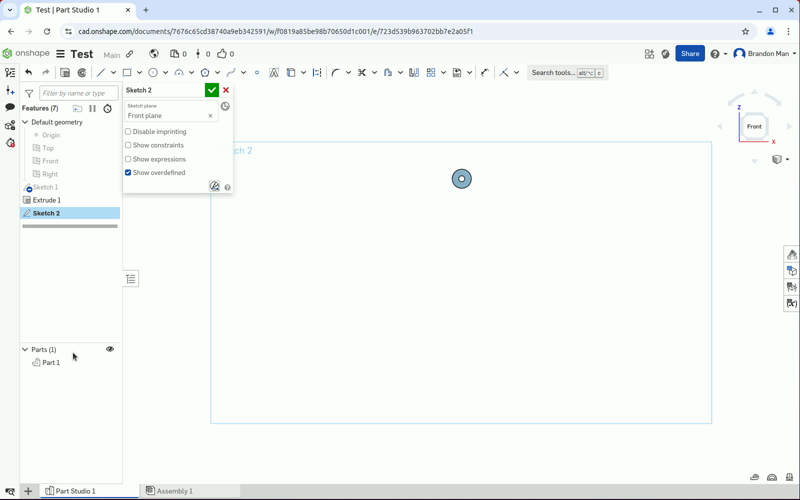
key(y)
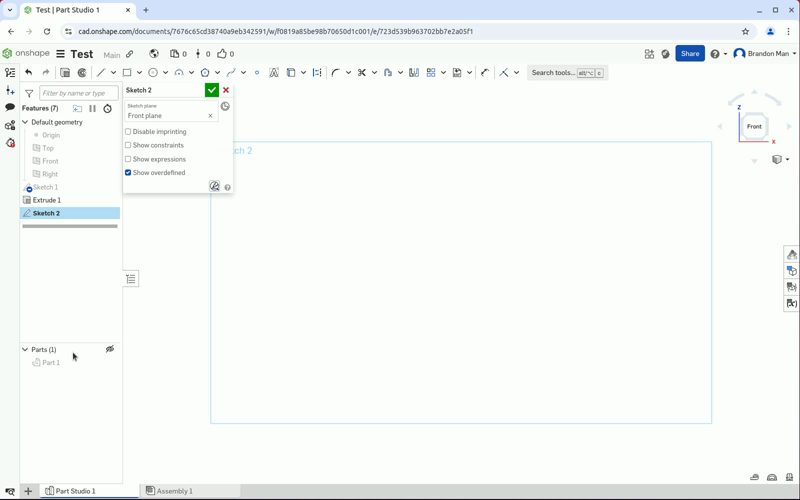
key(c)
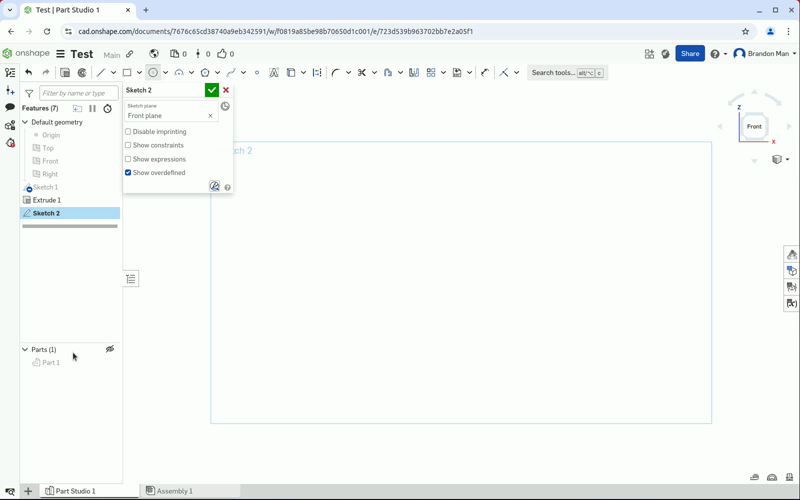
key_down(shift)
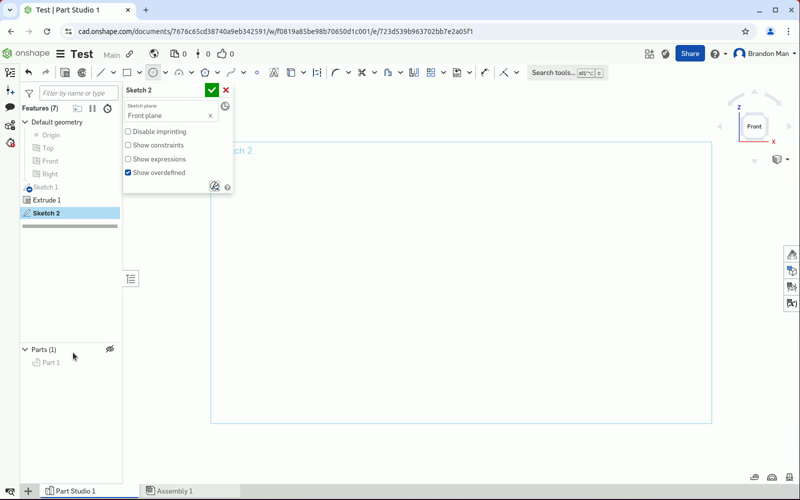
mouse_move(461, 282)
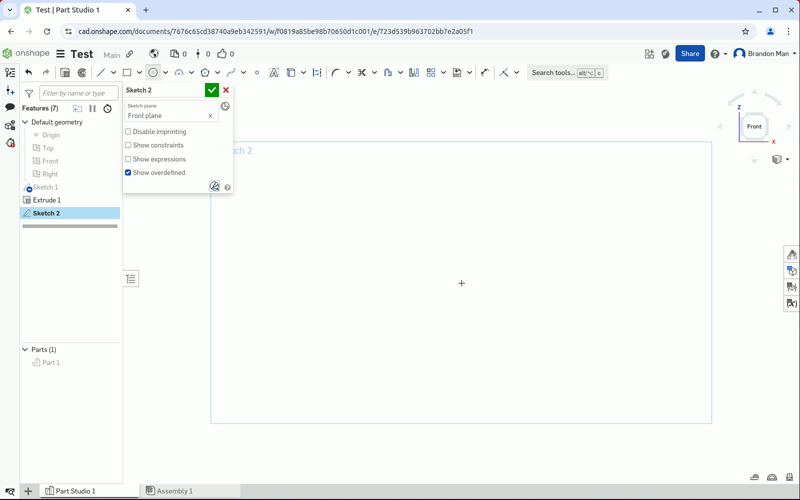
click(461, 282)
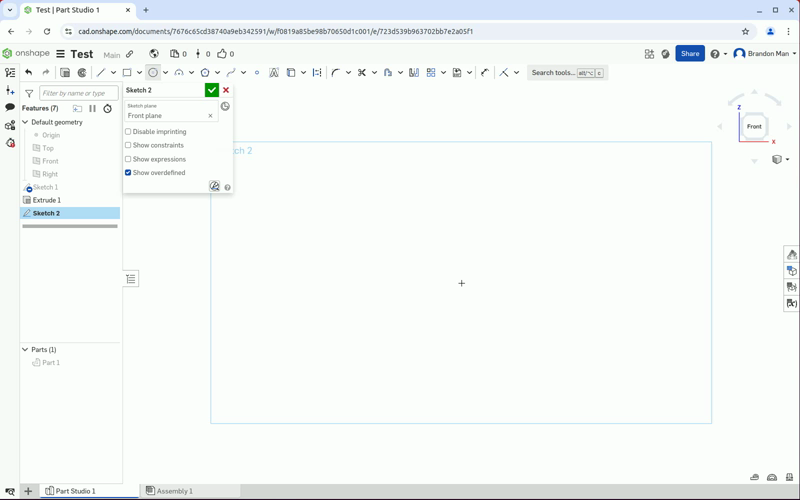
key_up(shift)
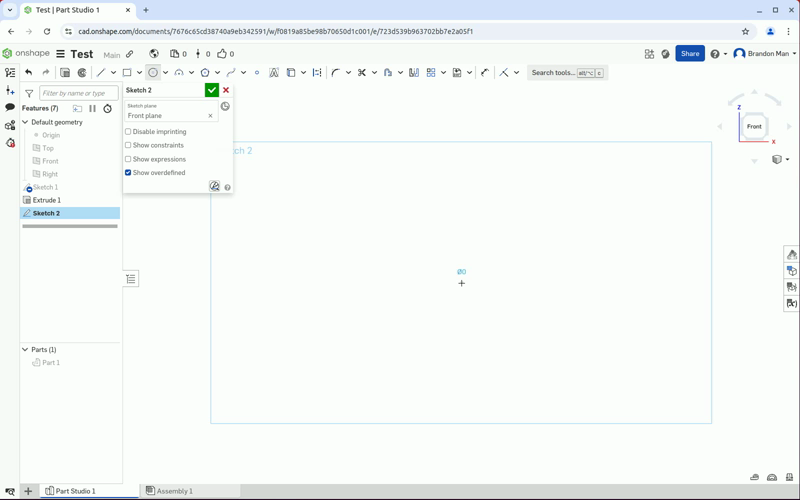
mouse_move(471, 282)
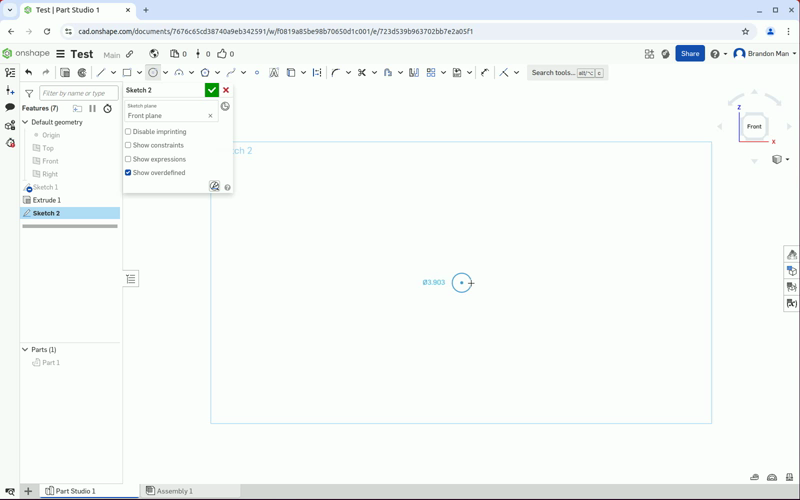
click(471, 282)
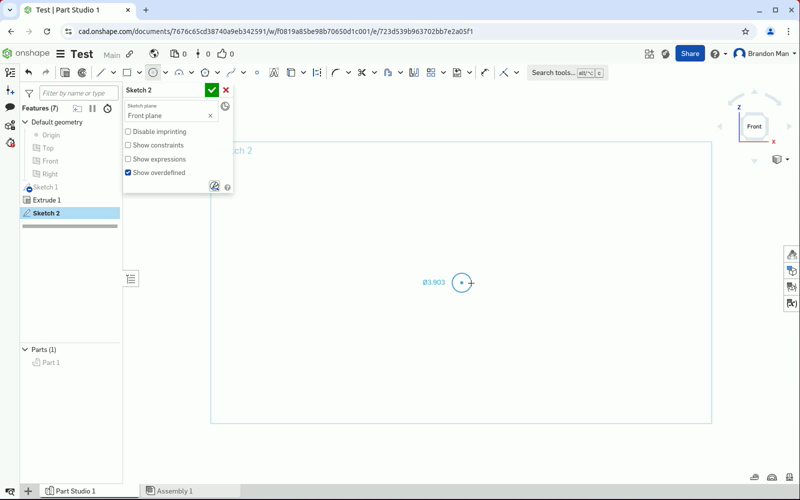
key(esc)
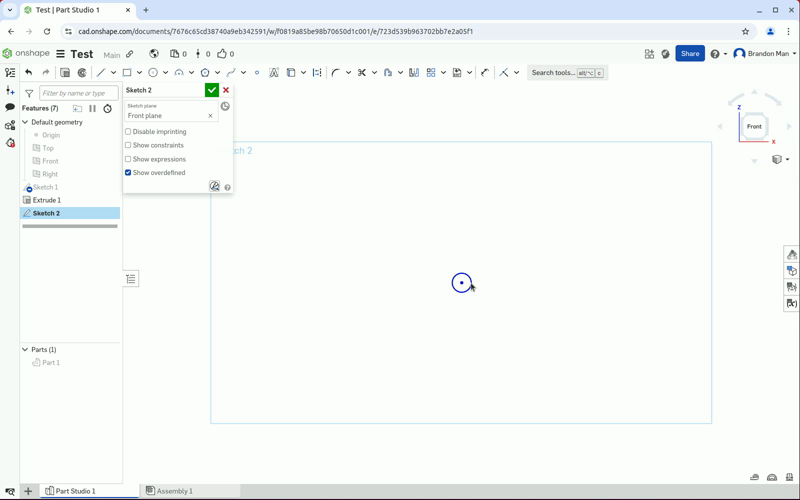
key(c)
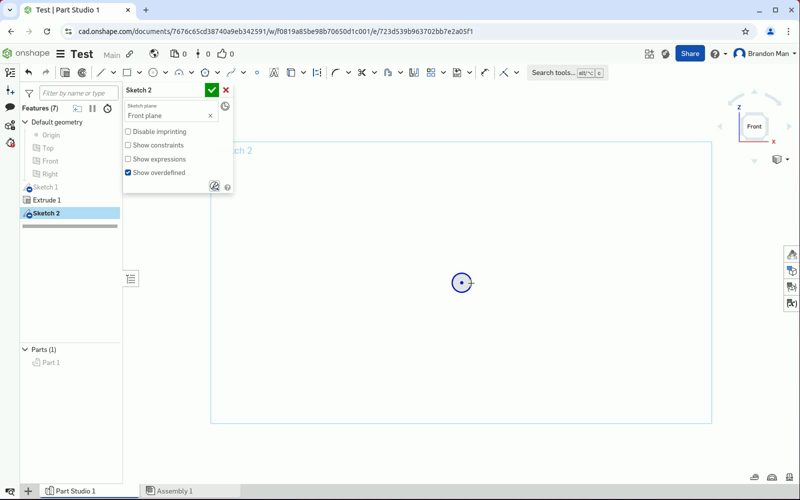
key_down(shift)
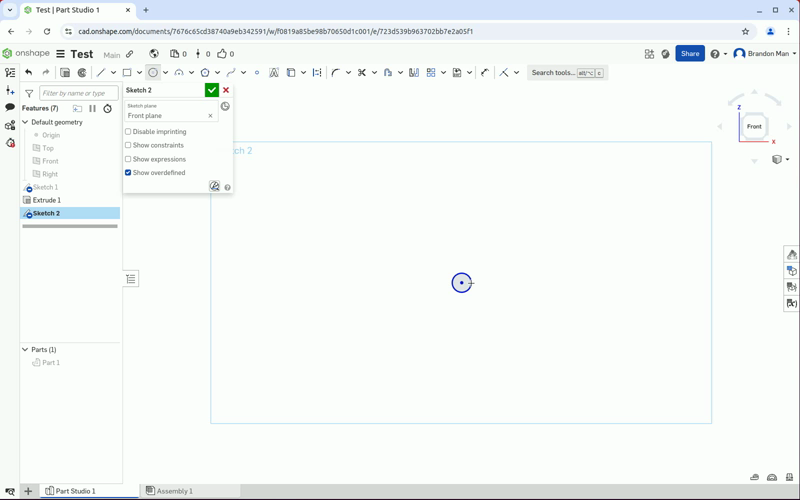
mouse_move(461, 282)
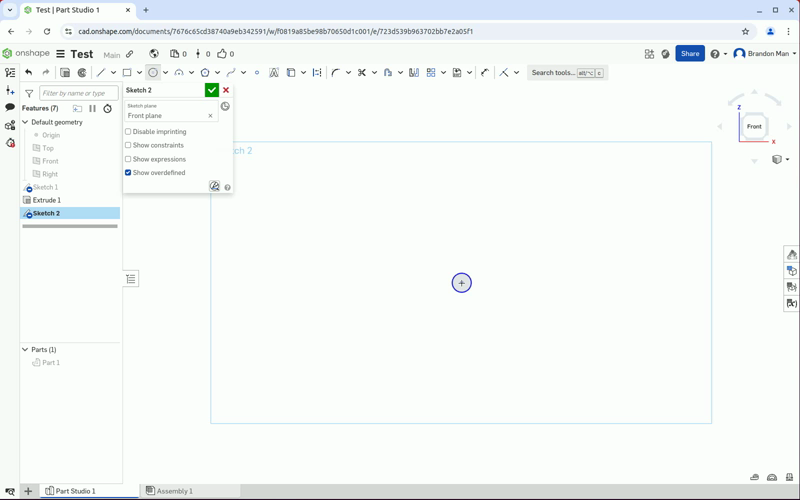
click(461, 282)
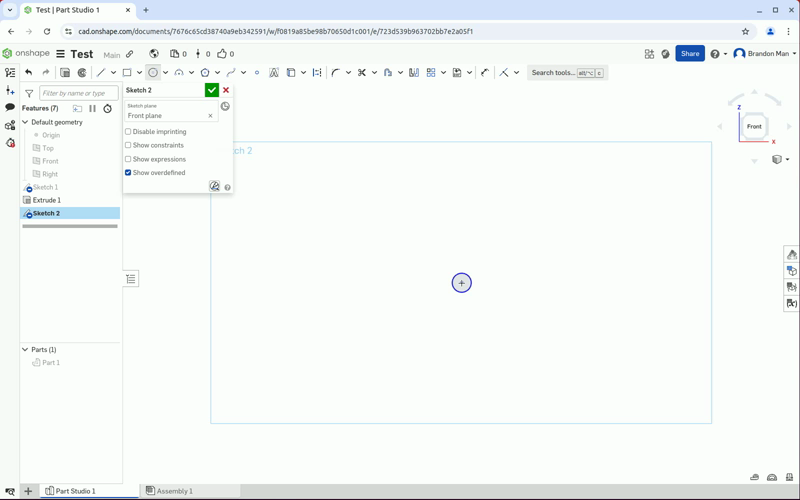
key_up(shift)
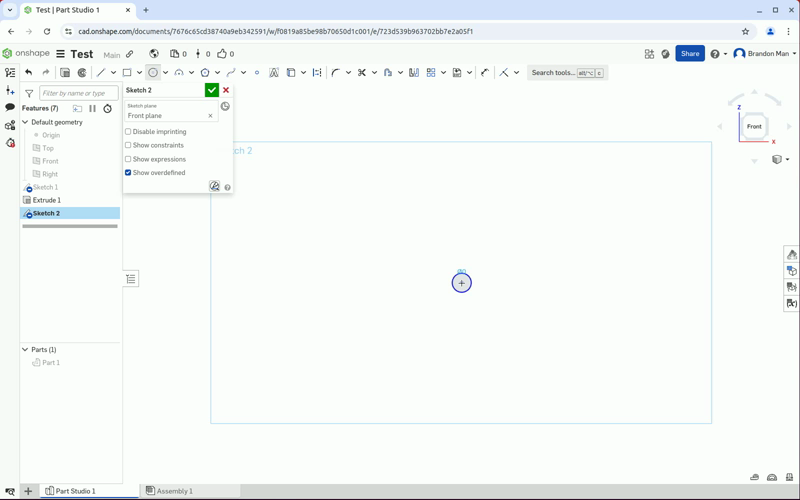
mouse_move(464, 282)
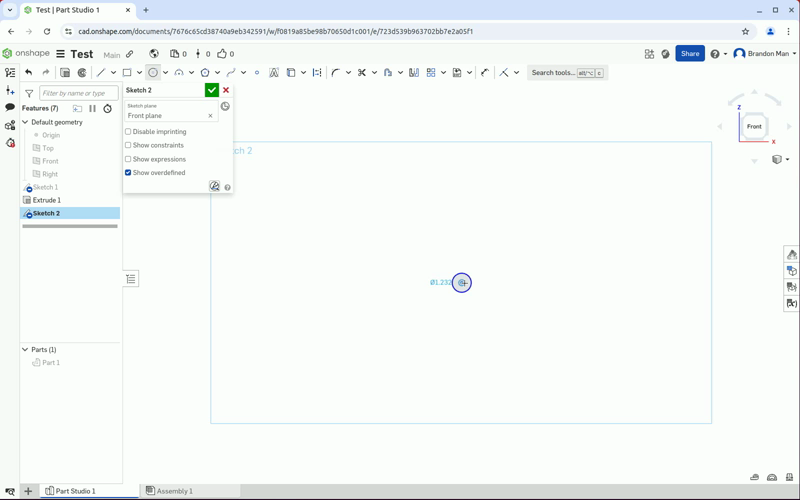
scroll(6)
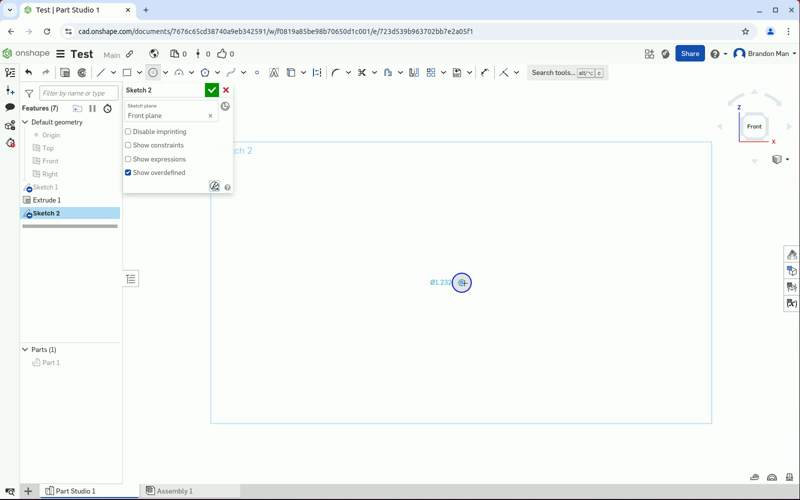
scroll(6)
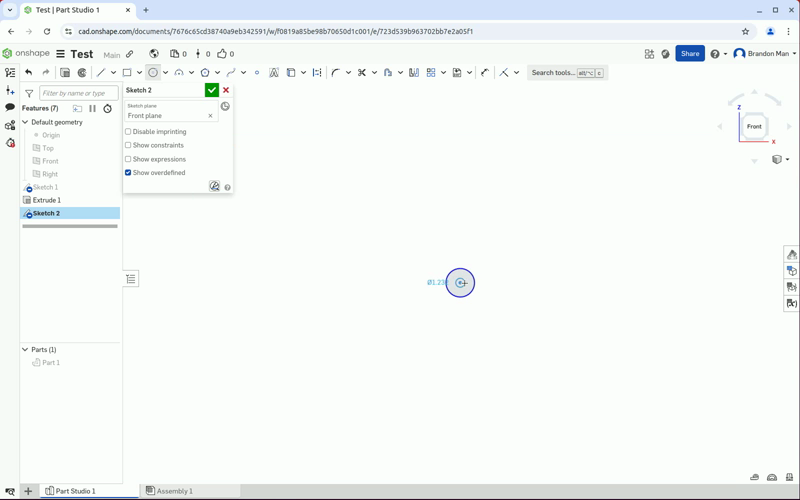
scroll(6)
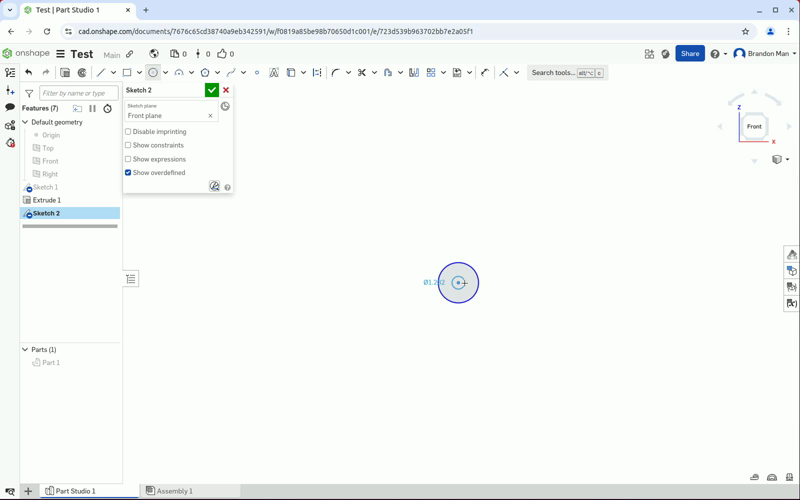
scroll(6)
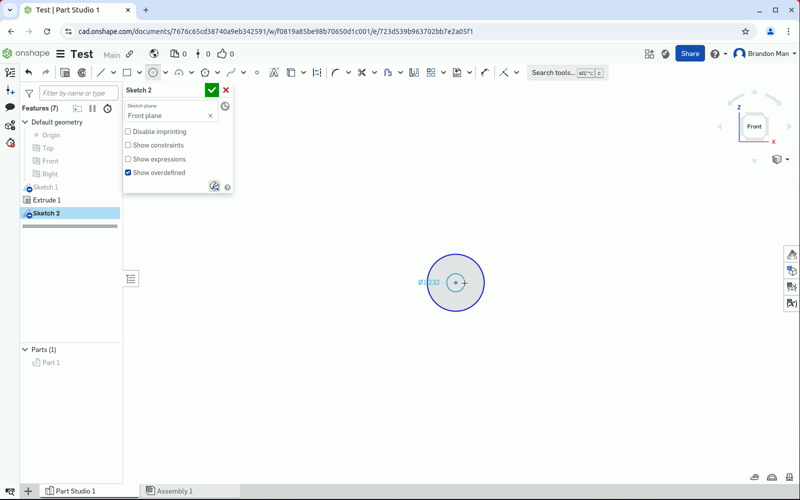
scroll(6)
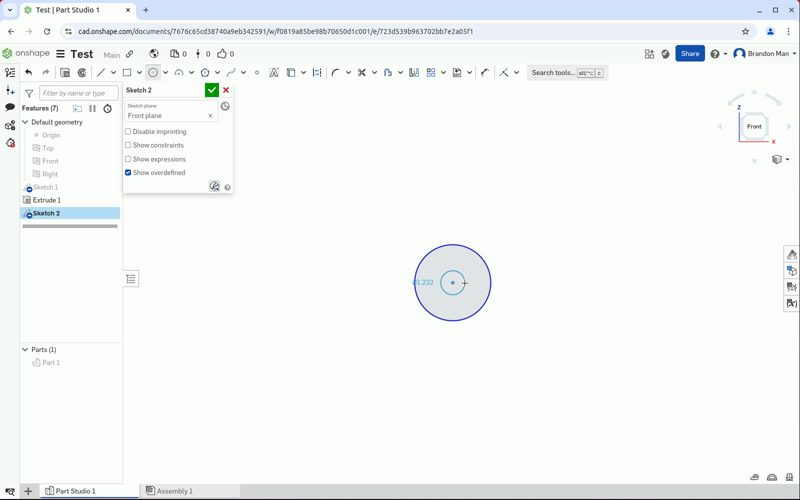
scroll(6)
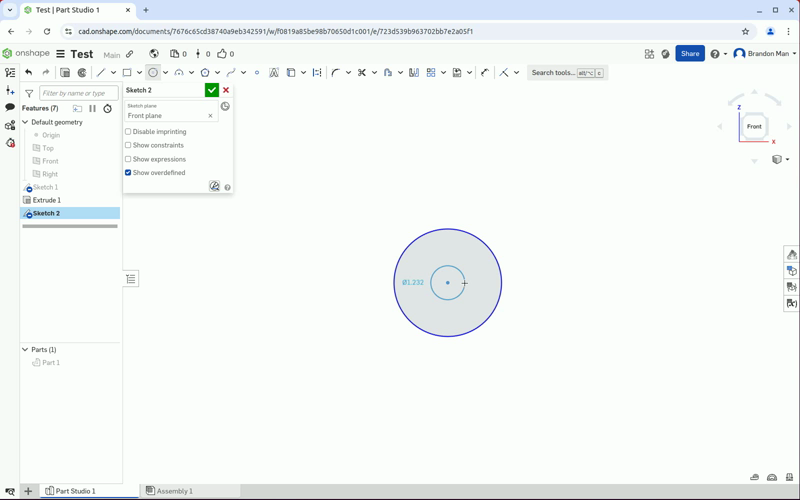
scroll(6)
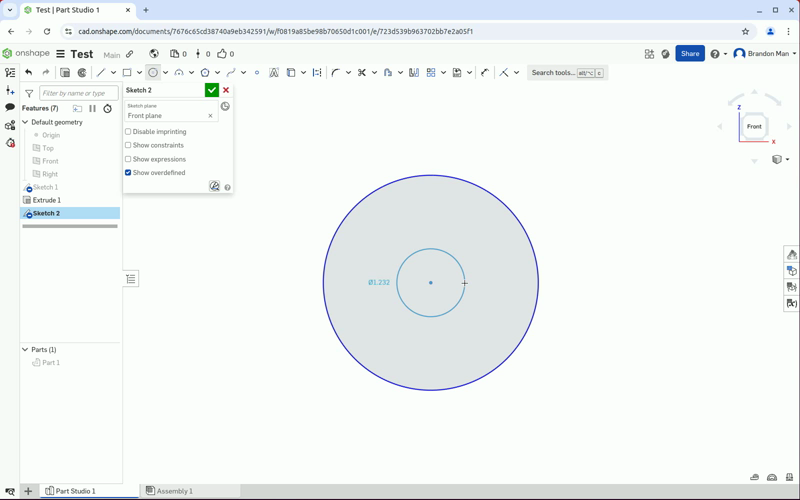
click(464, 282)
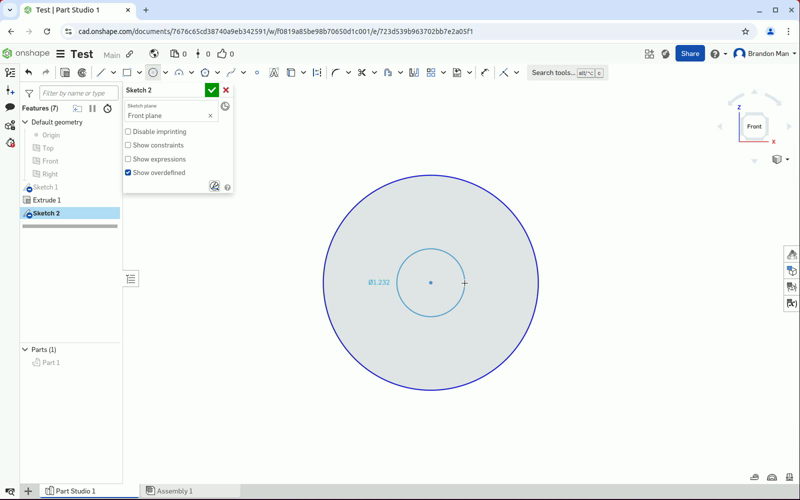
scroll(-6)
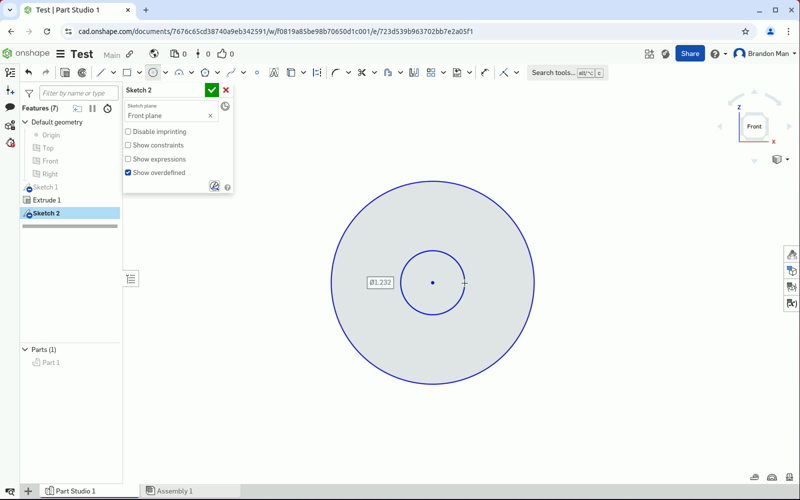
scroll(-6)
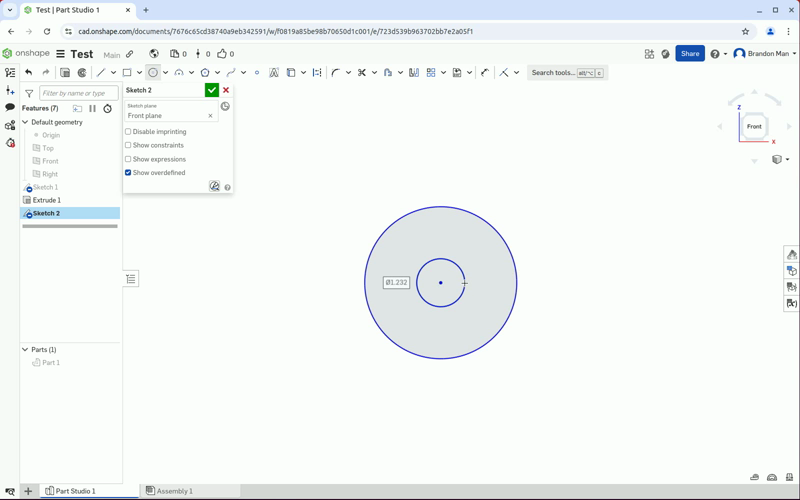
scroll(-6)
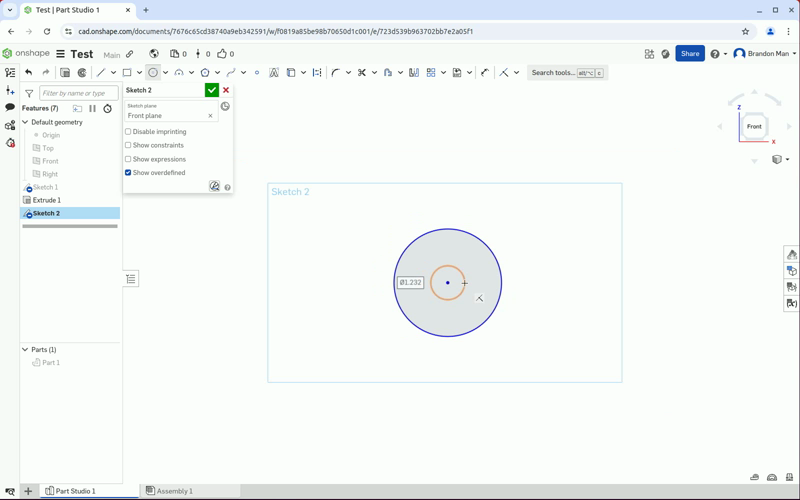
scroll(-6)
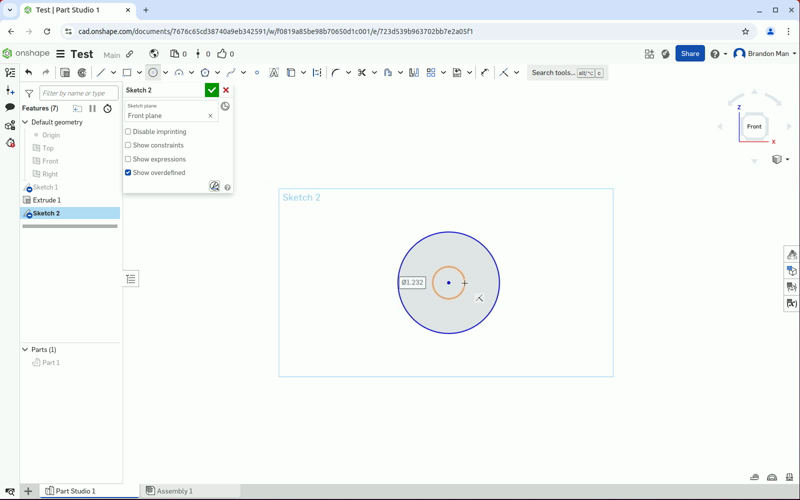
scroll(-6)
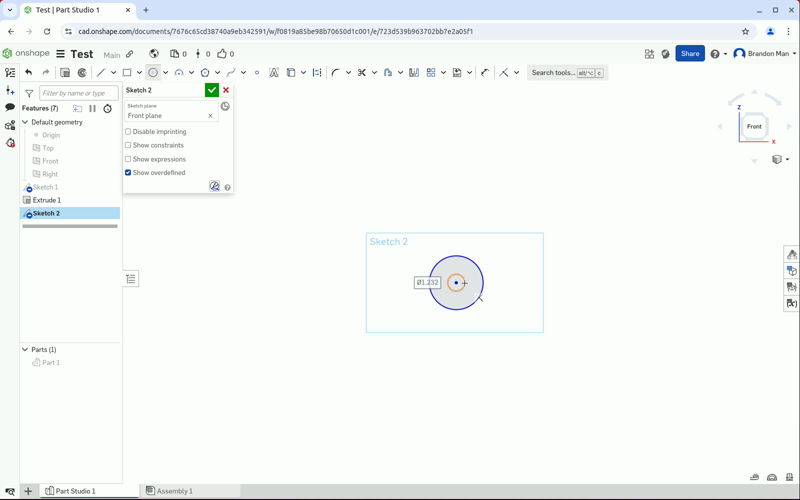
scroll(-6)
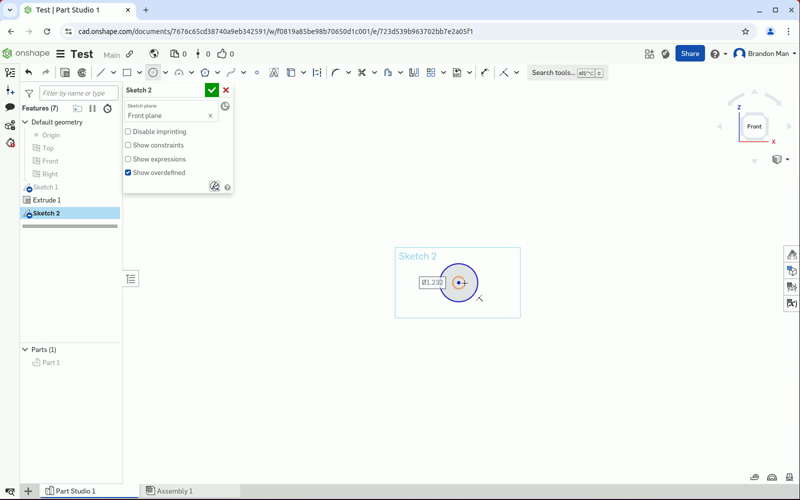
scroll(-6)
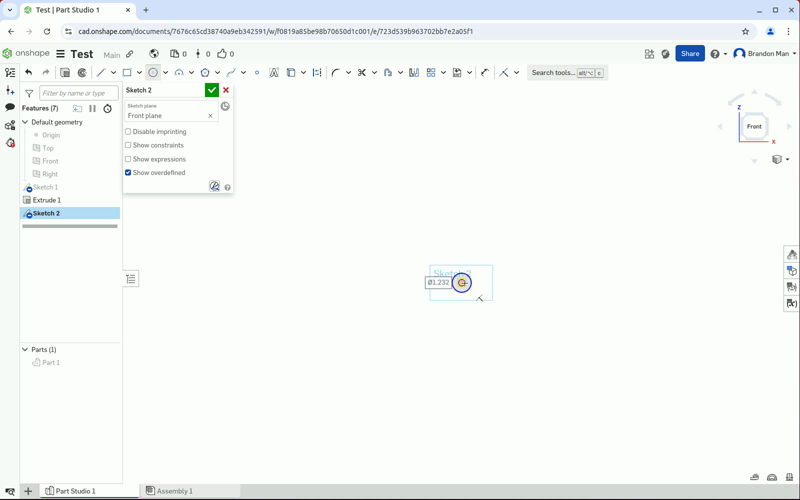
key(esc)
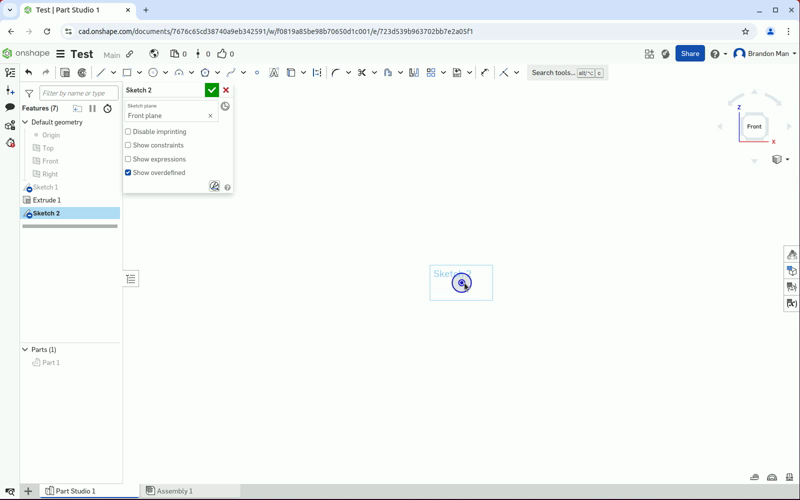
mouse_move(461, 277)
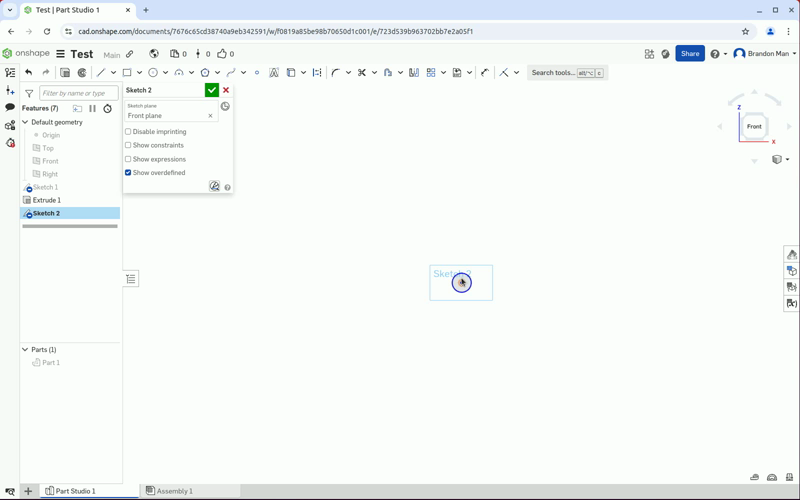
scroll(6)
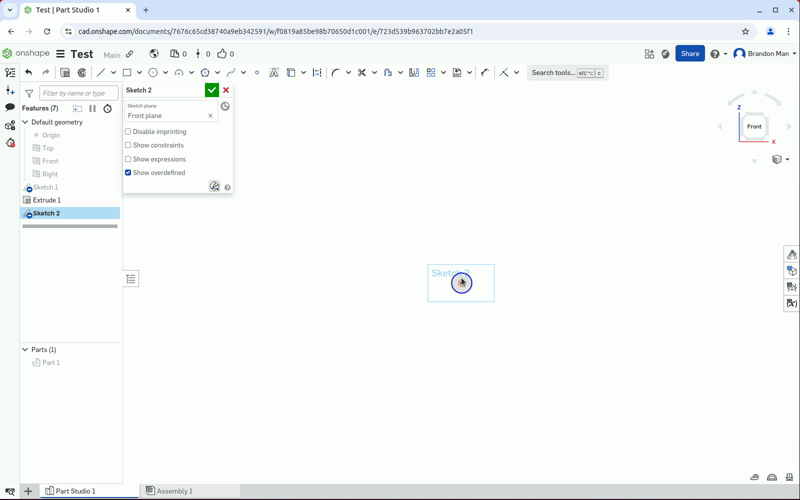
scroll(6)
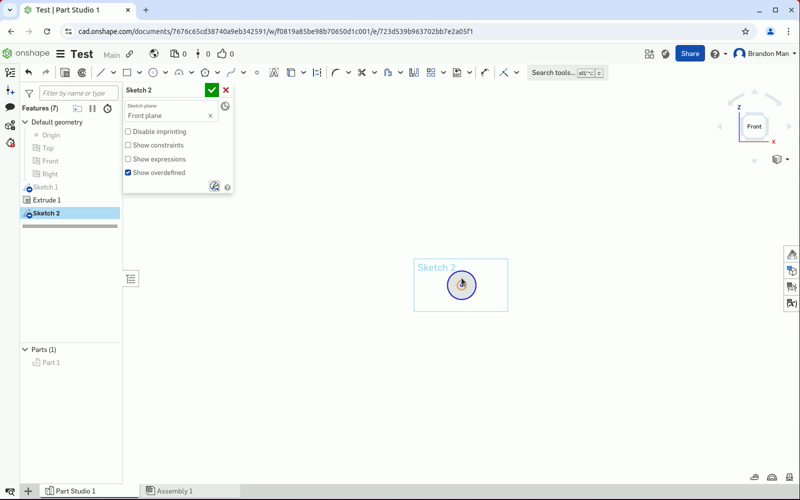
scroll(6)
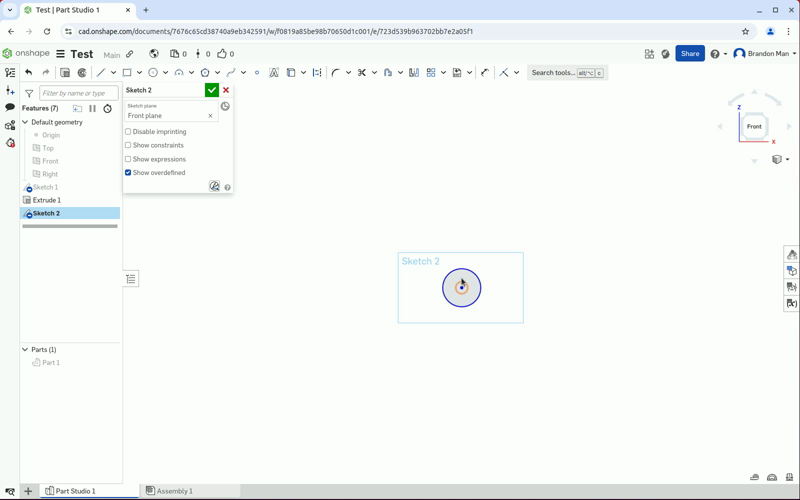
scroll(6)
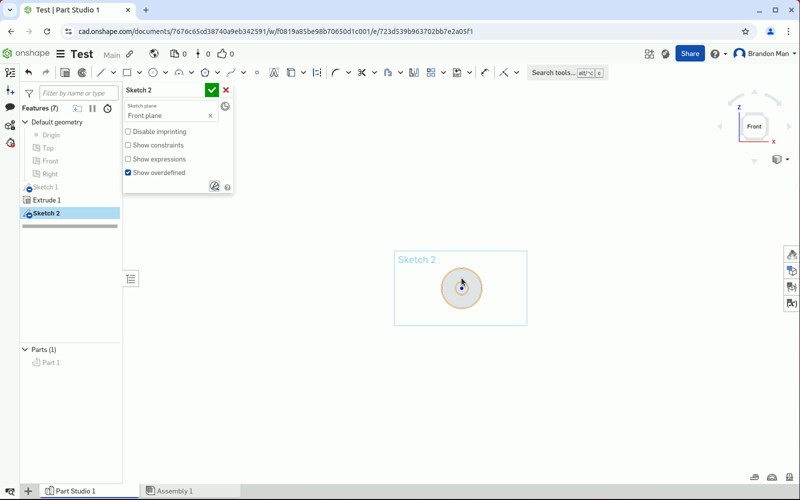
scroll(6)
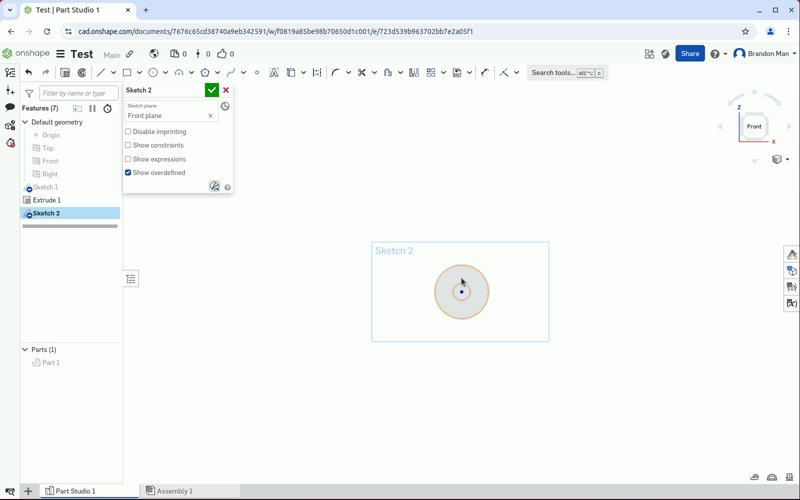
scroll(6)
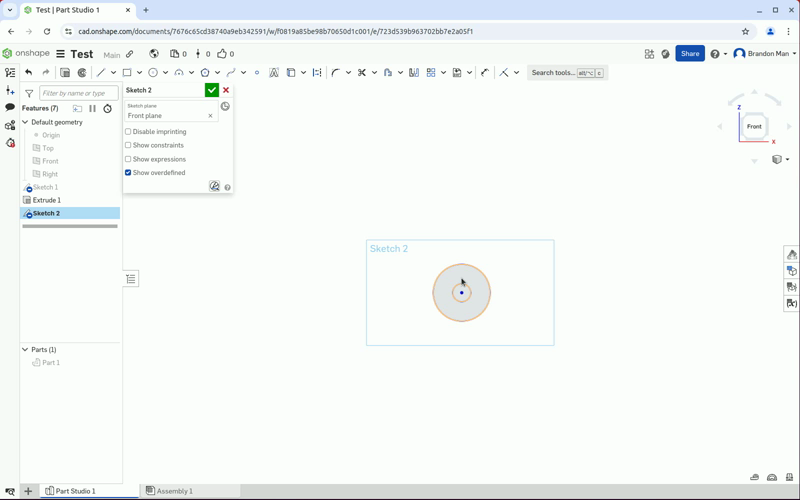
scroll(6)
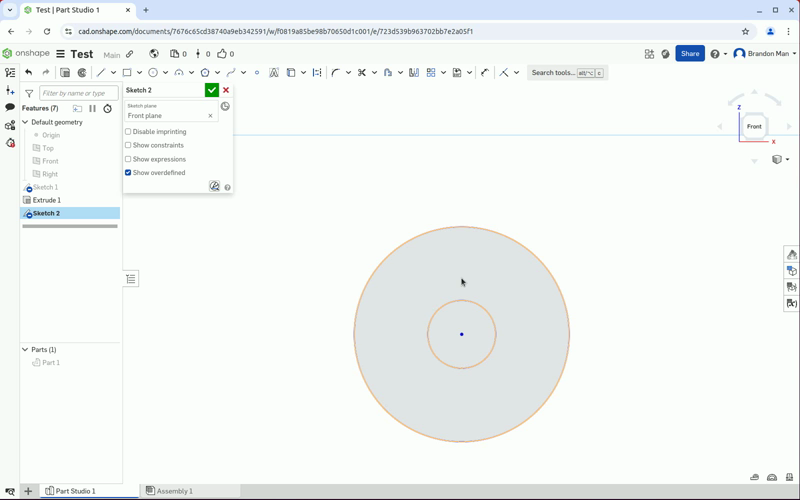
click(461, 277)
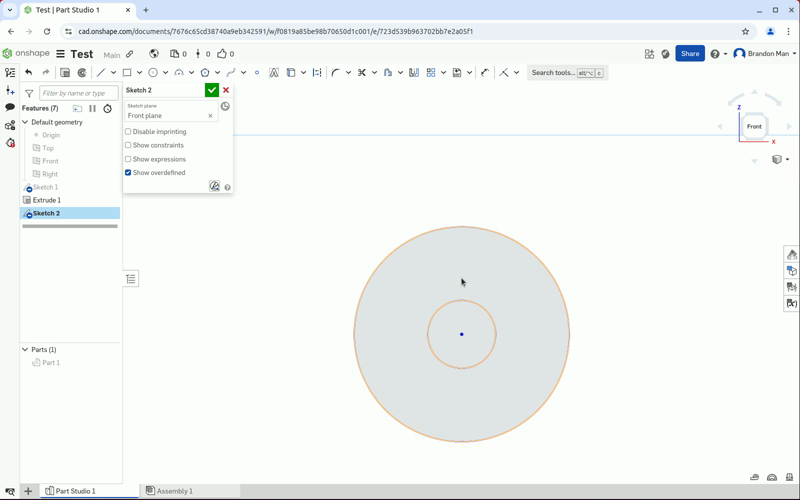
scroll(-6)
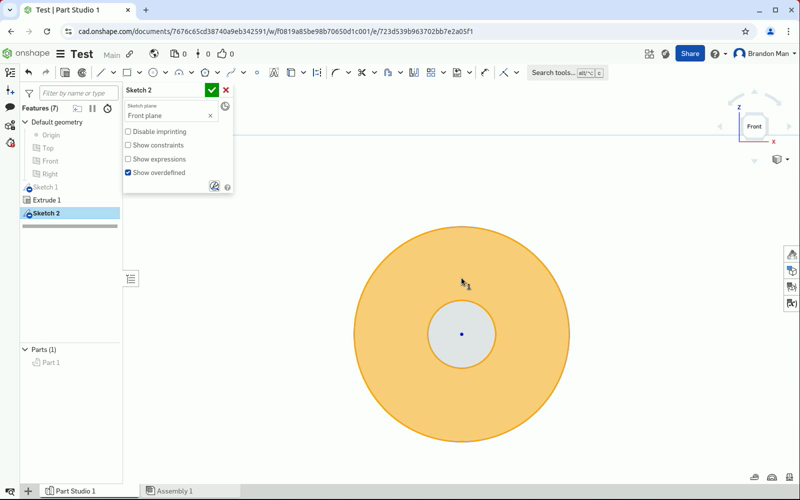
scroll(-6)
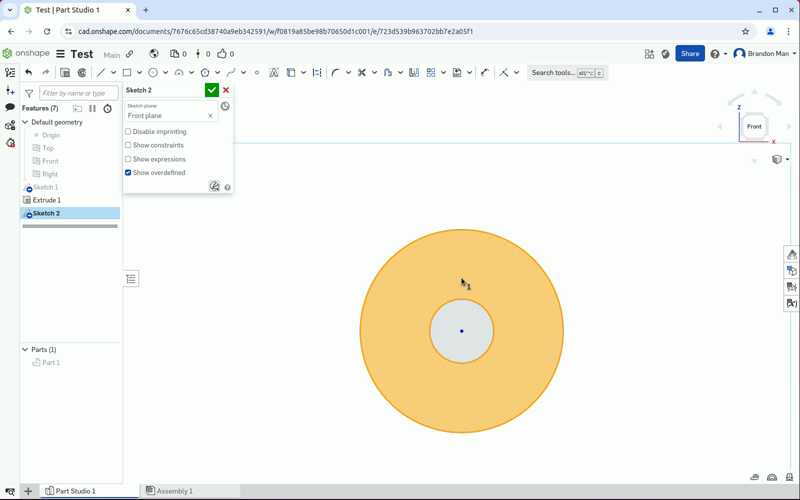
scroll(-6)
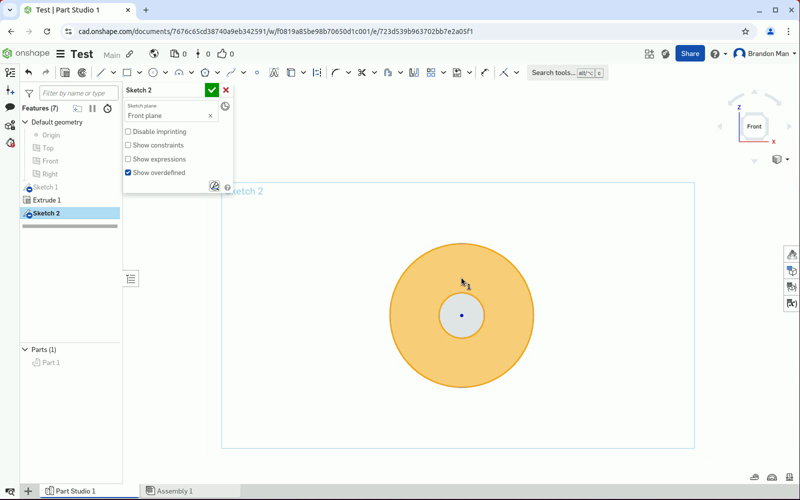
scroll(-6)
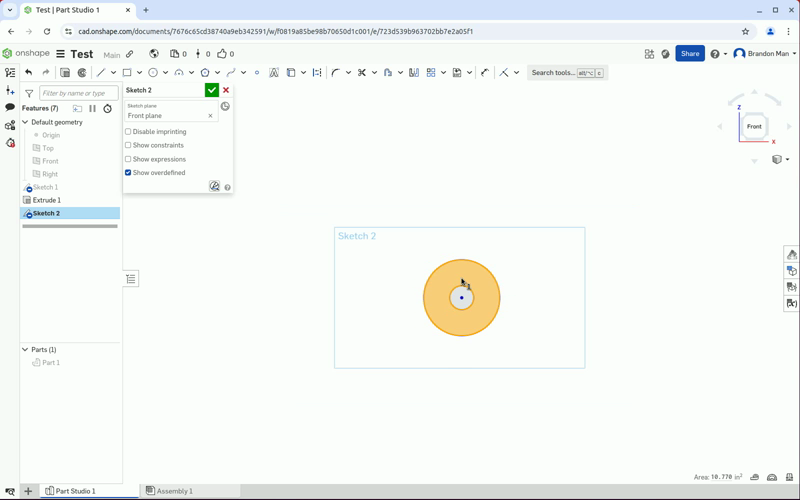
scroll(-6)
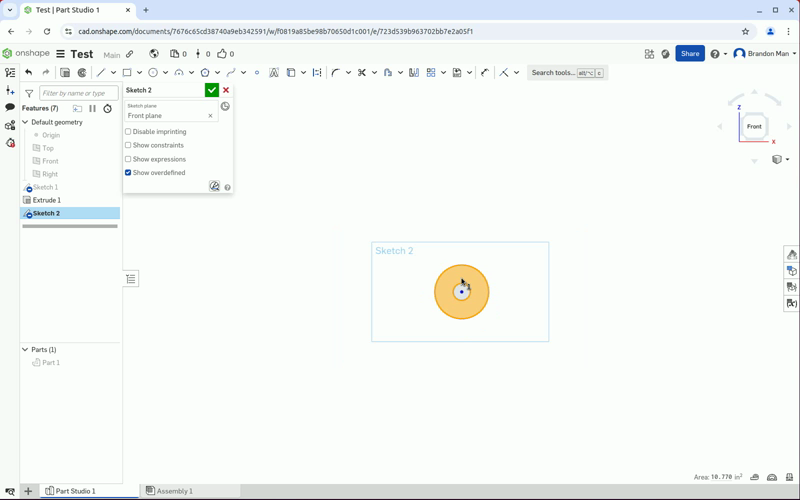
scroll(-6)
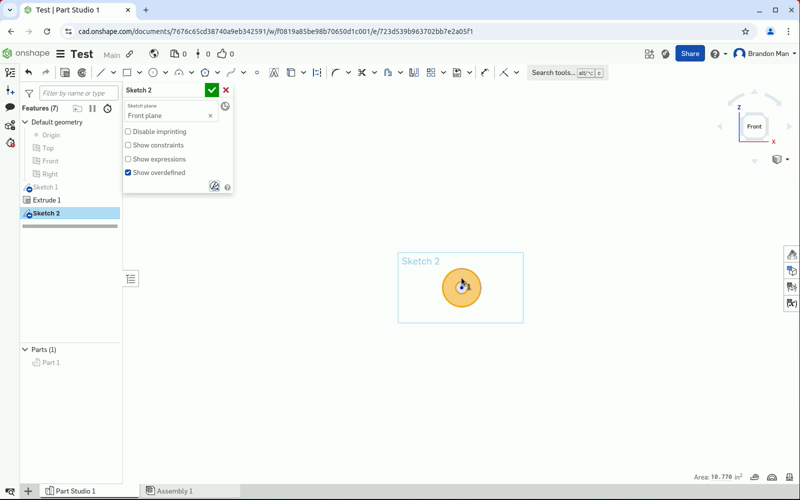
scroll(-6)
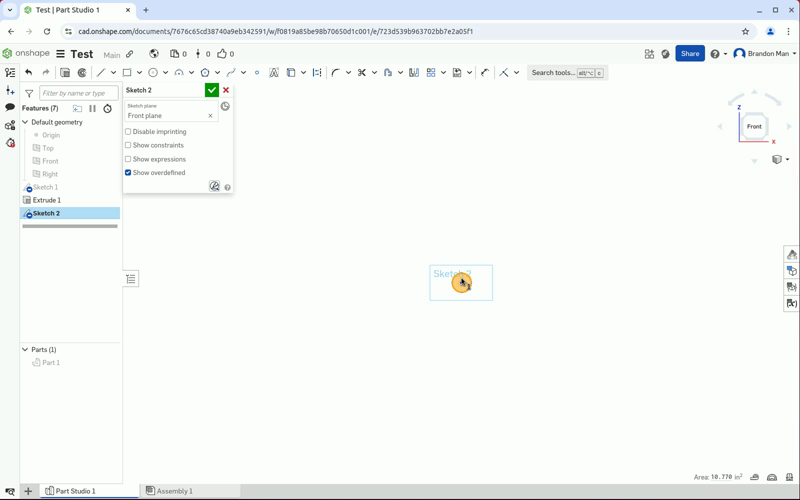
mouse_move(73, 352)
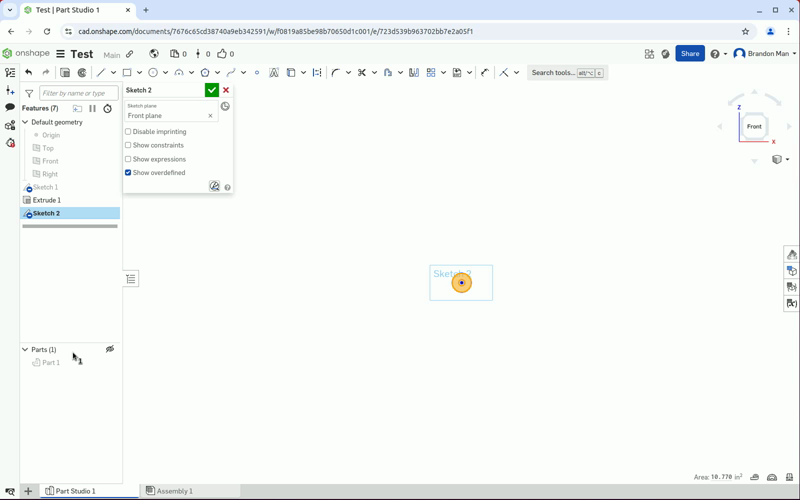
key(shift+y)
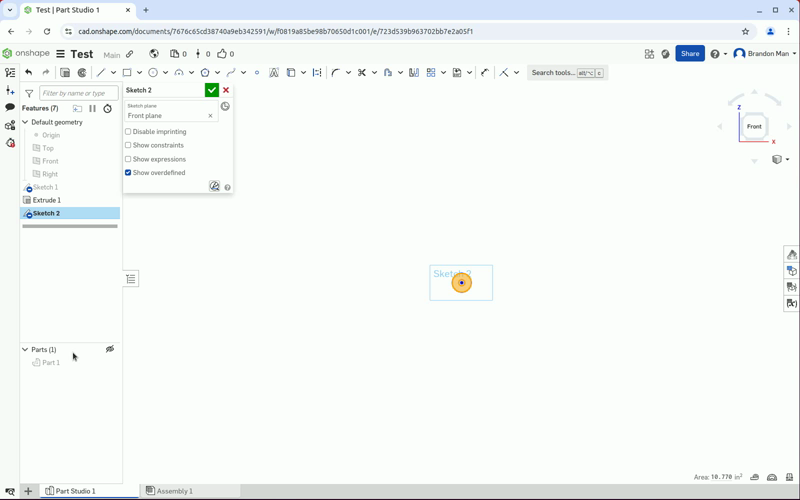
key(shift+e)
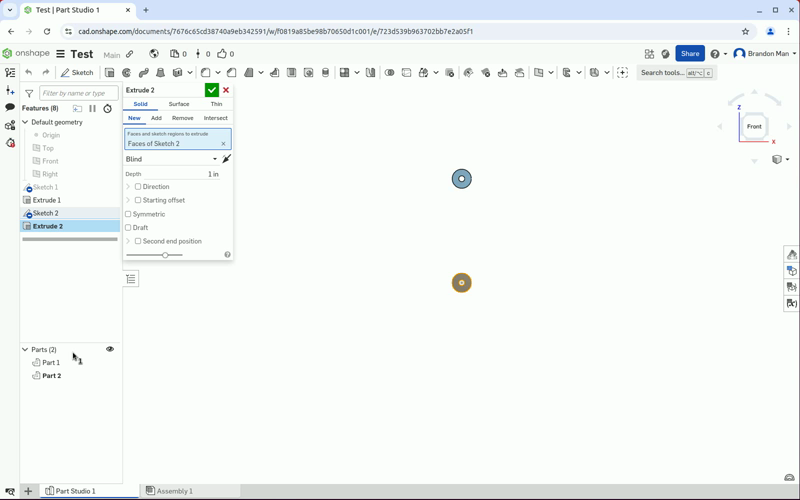
mouse_move(143, 106)
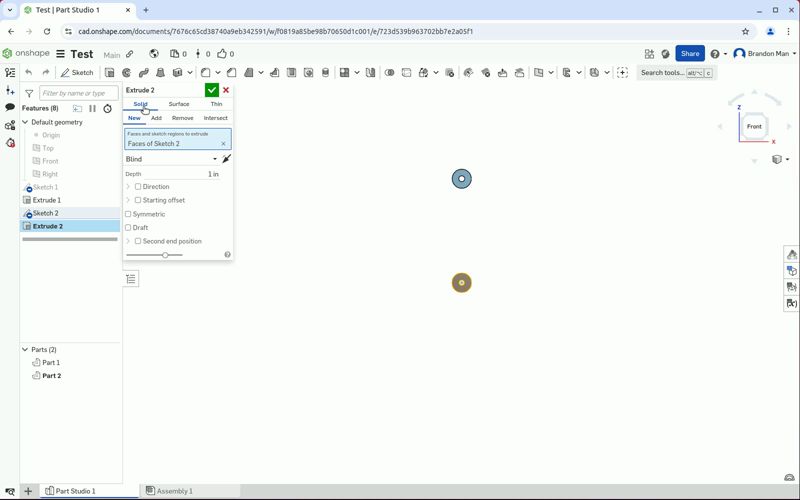
click(143, 106)
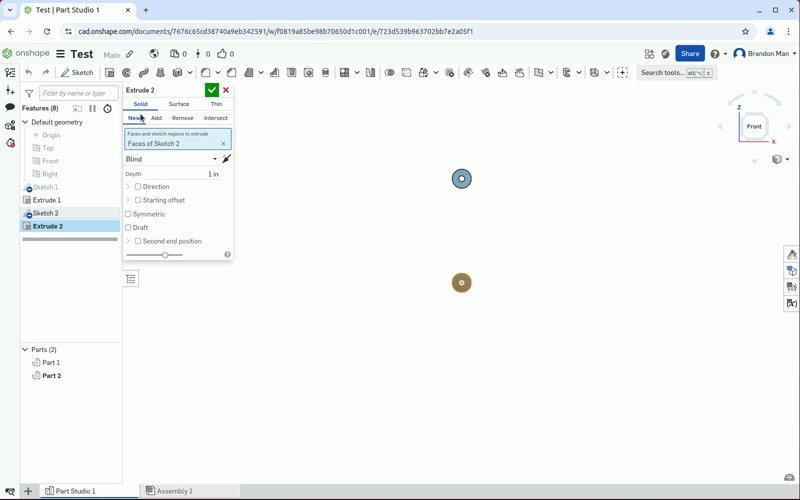
mouse_move(137, 120)
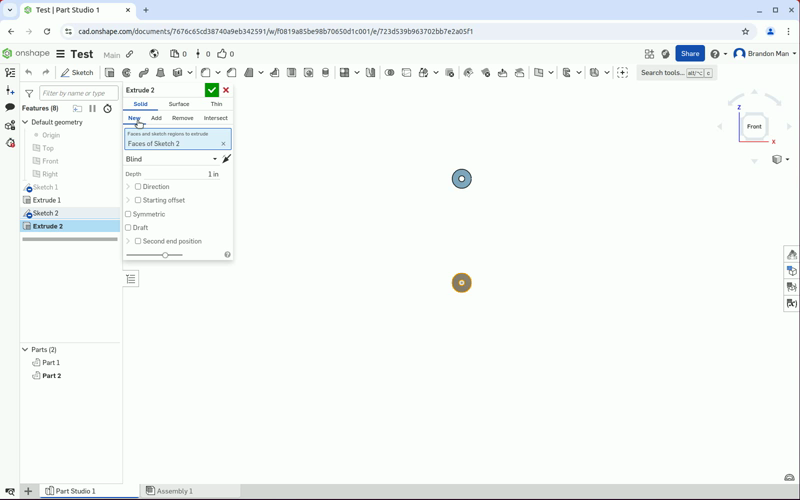
click(137, 120)
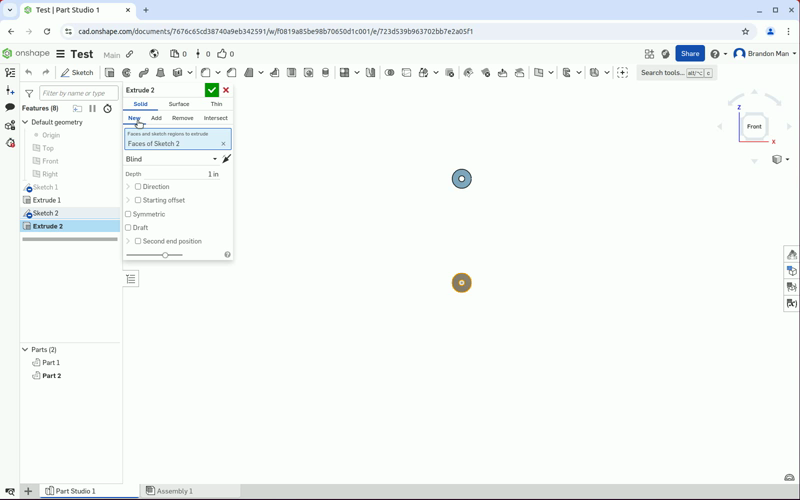
key(tab, 4)
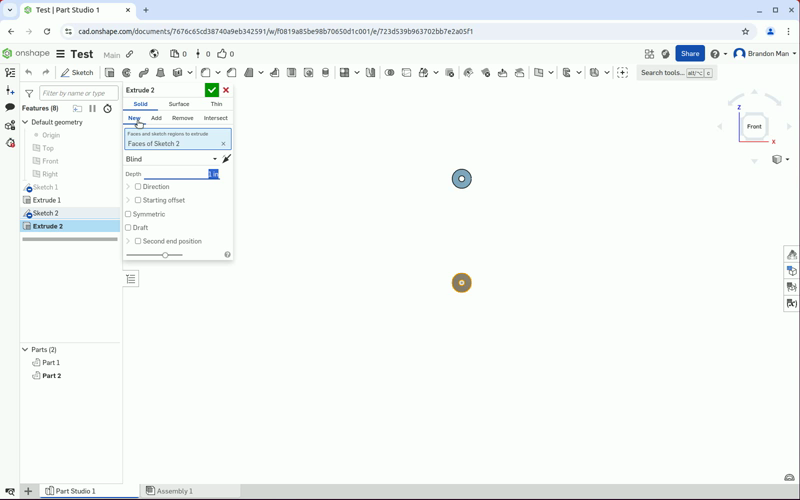
text(0.481)
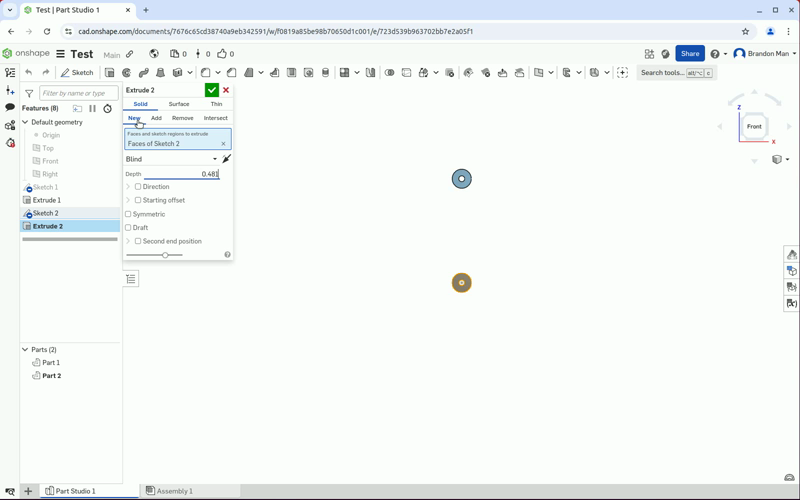
key(enter)
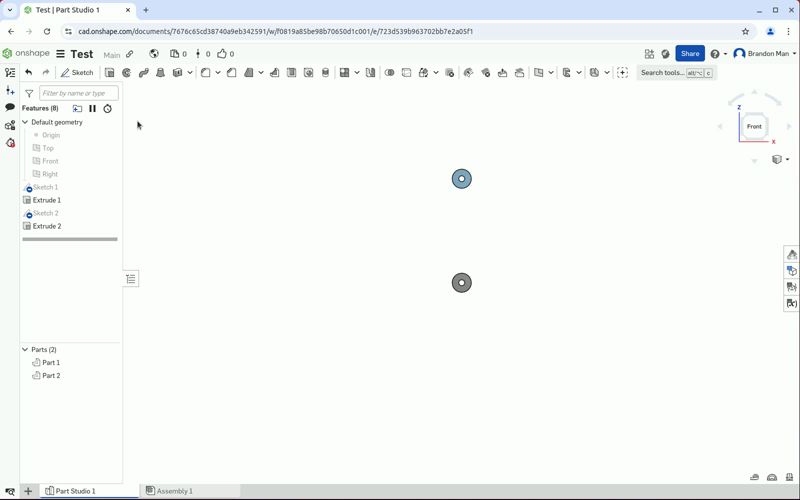
key(shift+h)
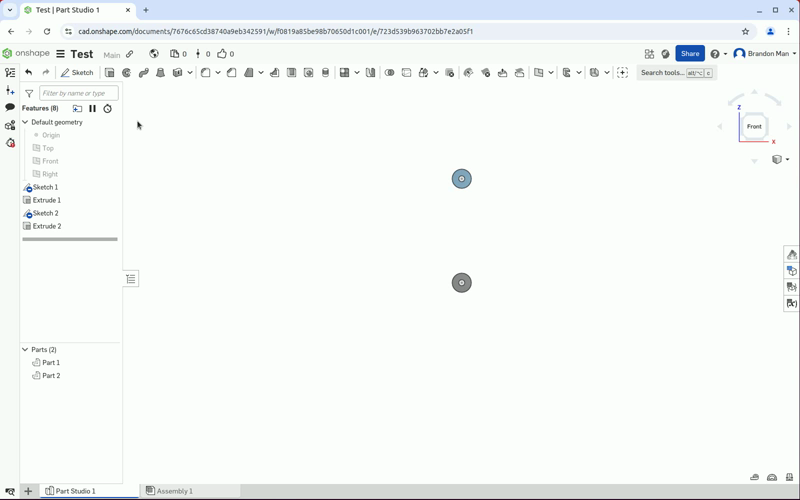
key(shift+h)
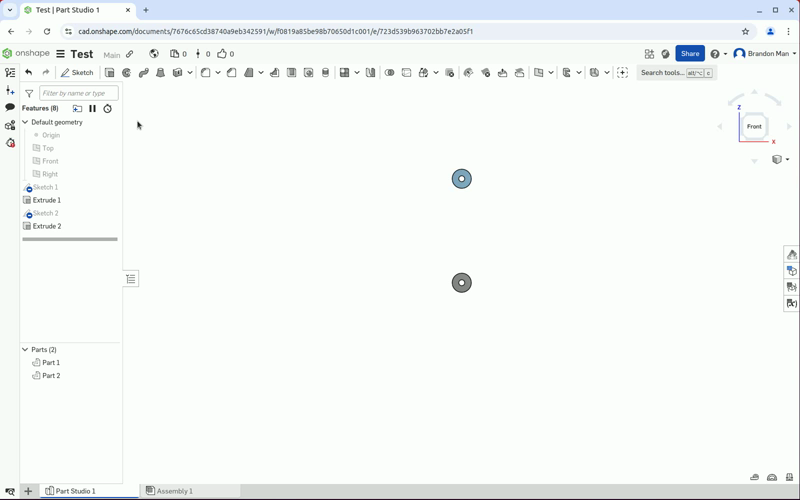
mouse_move(73, 189)
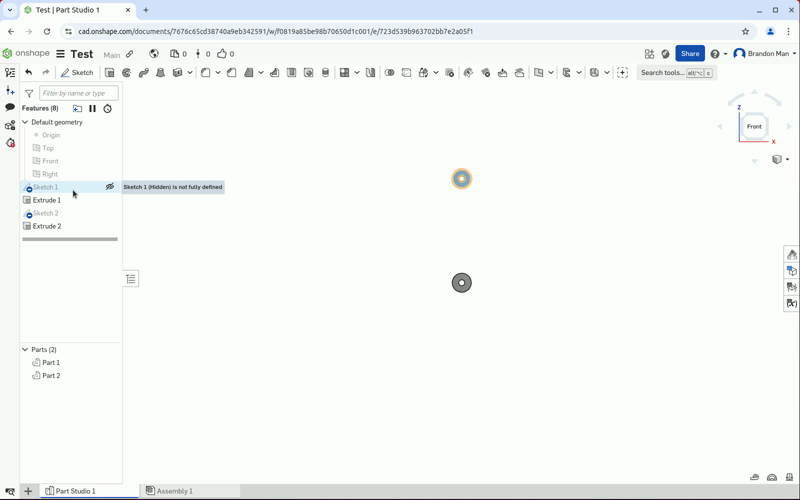
click(73, 189)
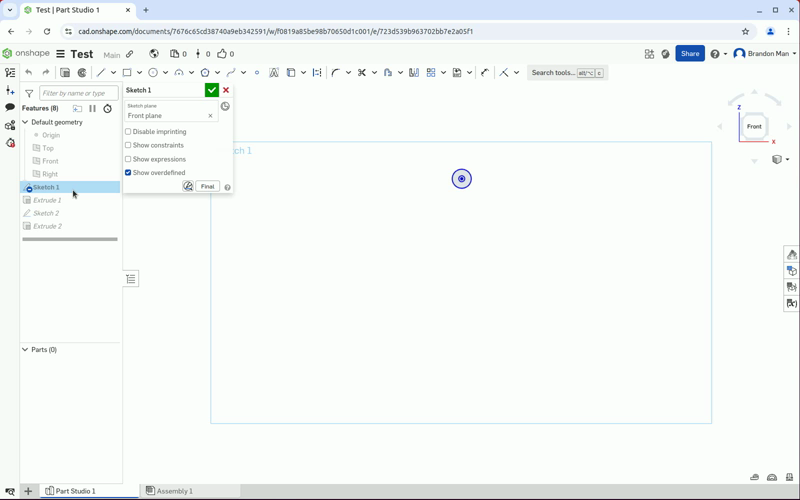
mouse_move(229, 92)
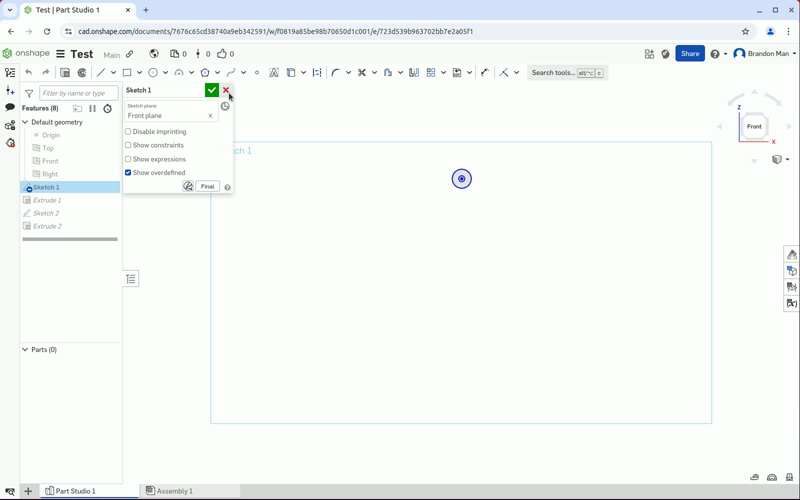
click(229, 92)
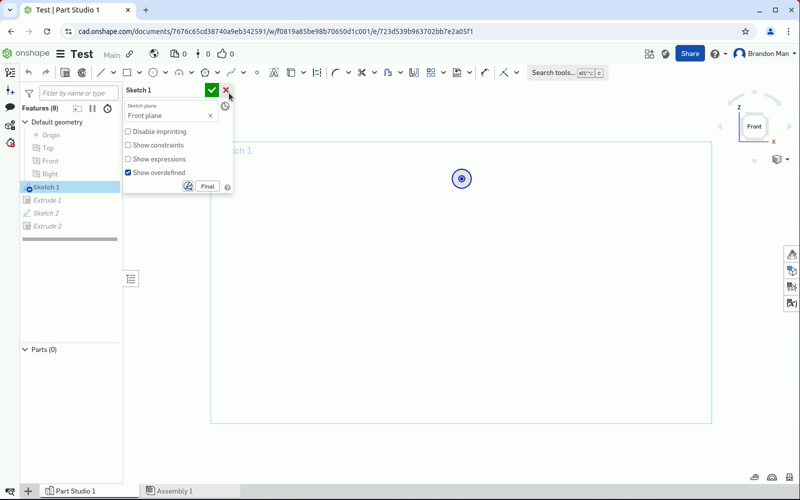
key(shift+s)
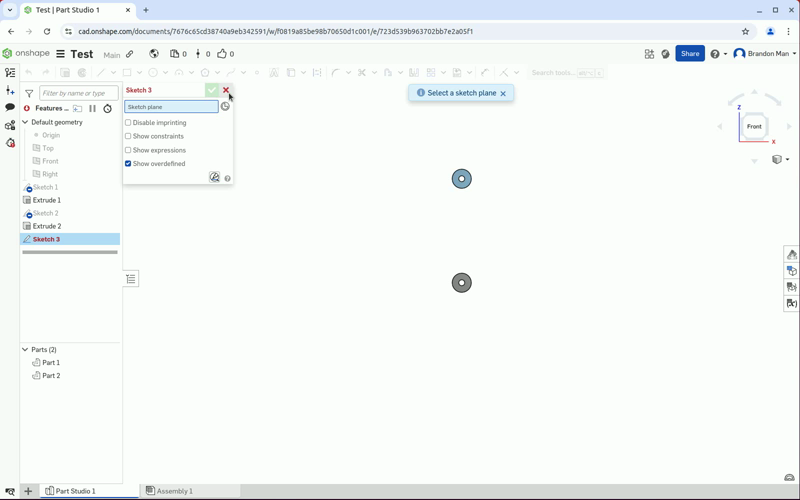
mouse_move(73, 163)
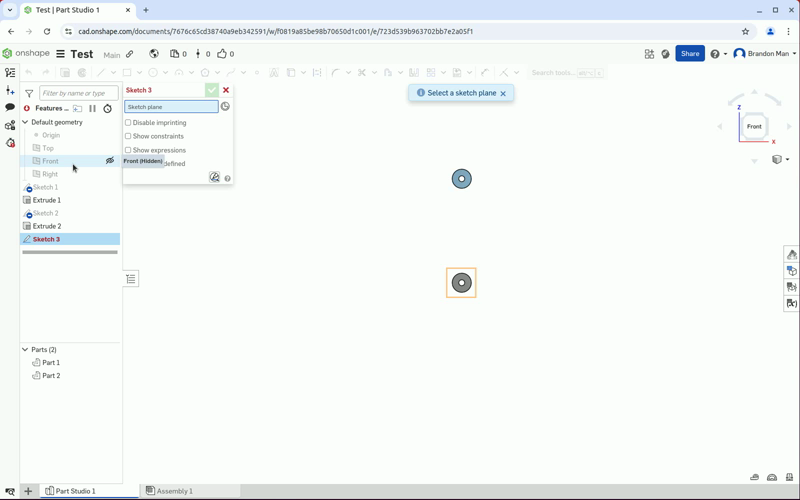
click(73, 163)
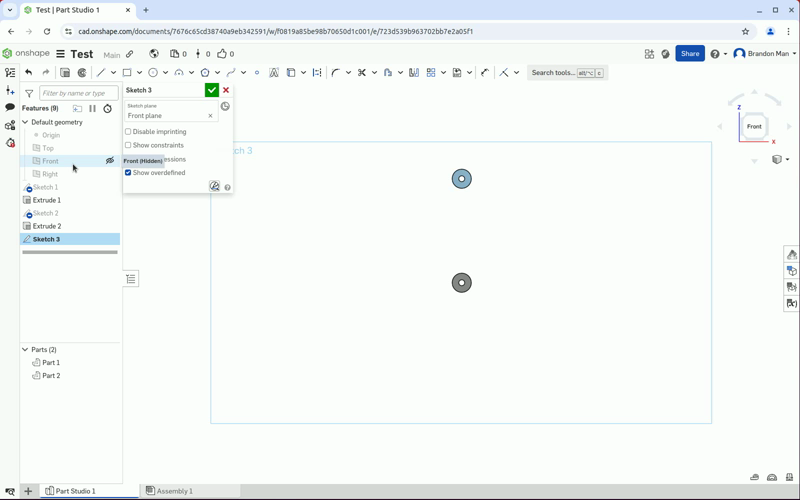
mouse_move(73, 352)
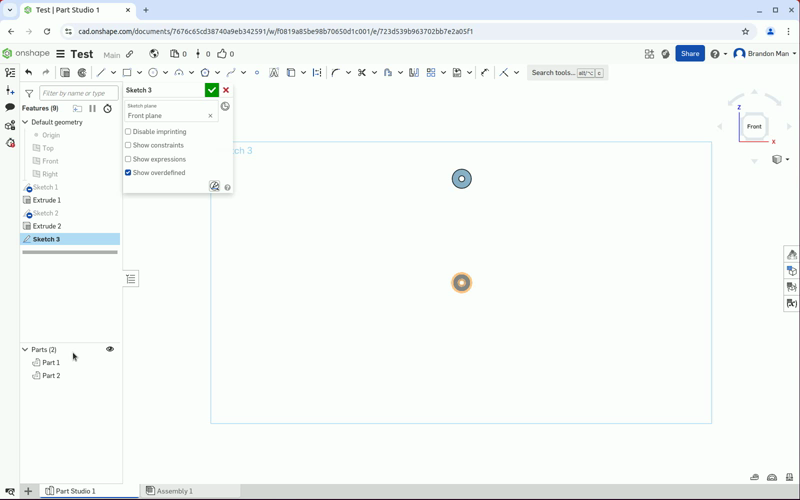
key(y)
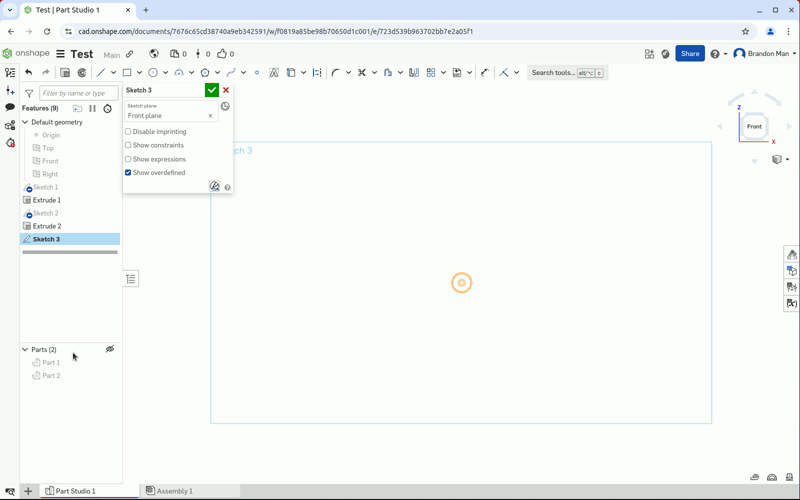
key(c)
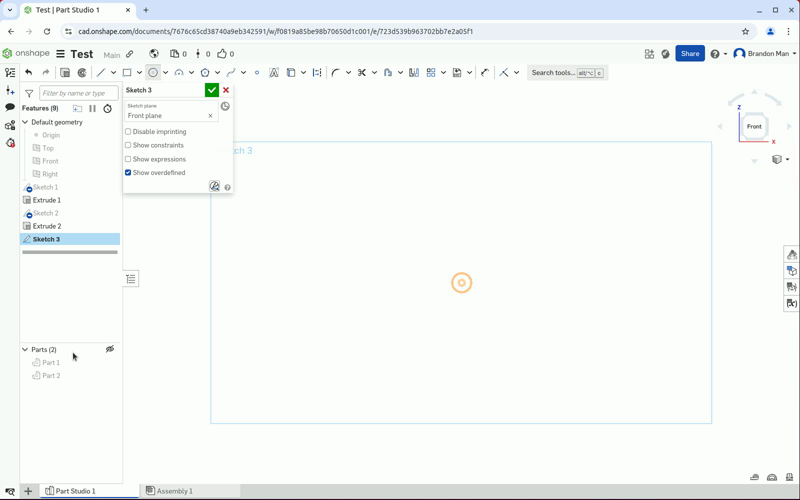
key_down(shift)
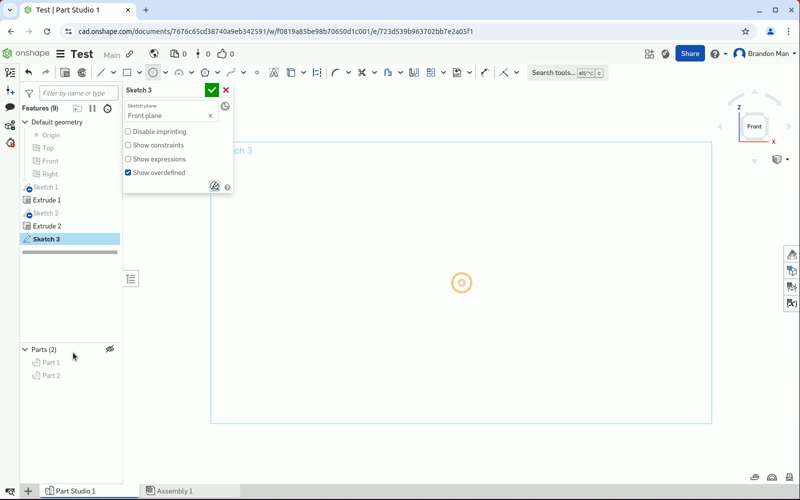
mouse_move(501, 282)
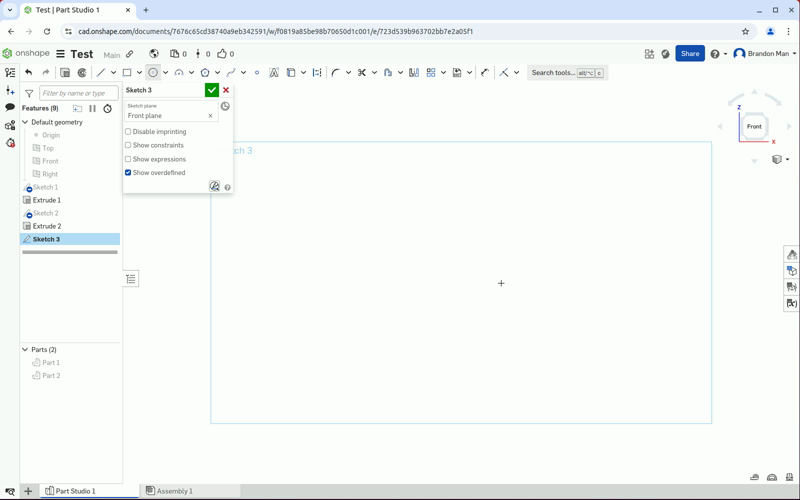
click(501, 282)
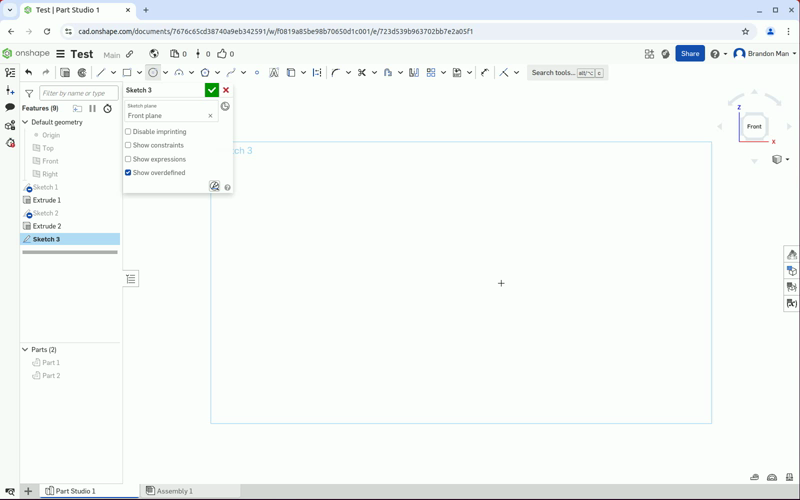
key_up(shift)
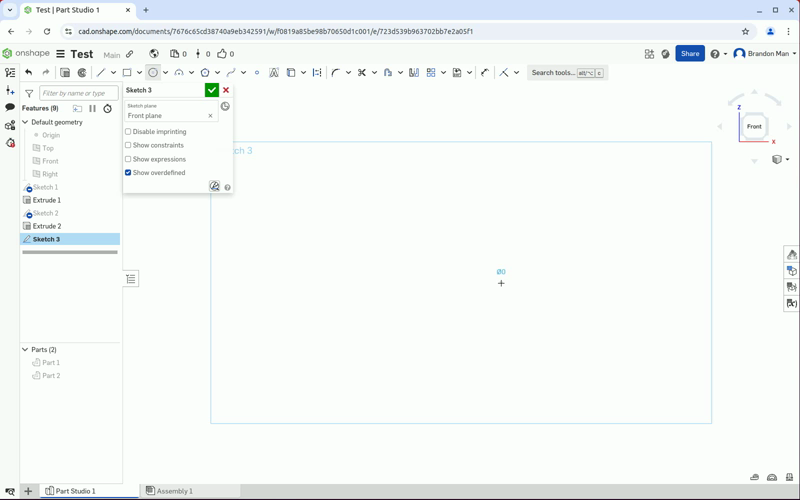
mouse_move(508, 282)
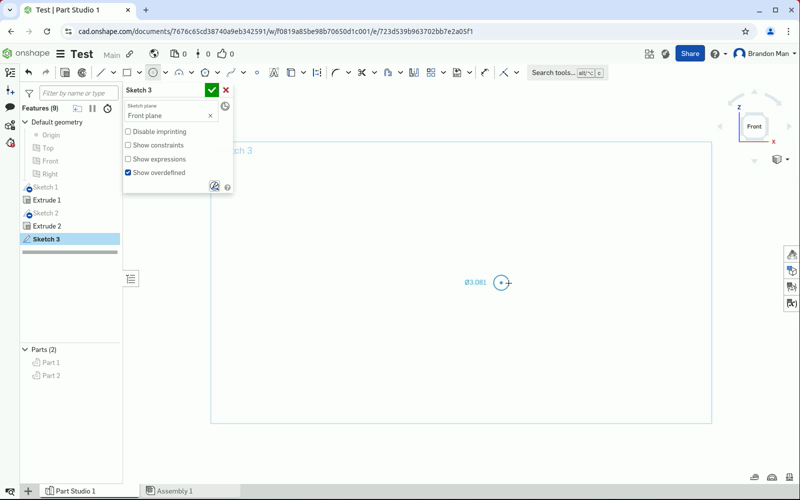
click(508, 282)
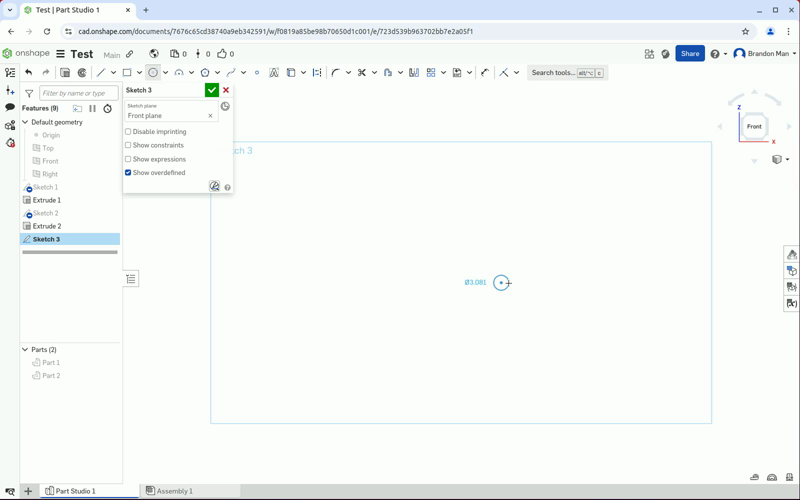
key(esc)
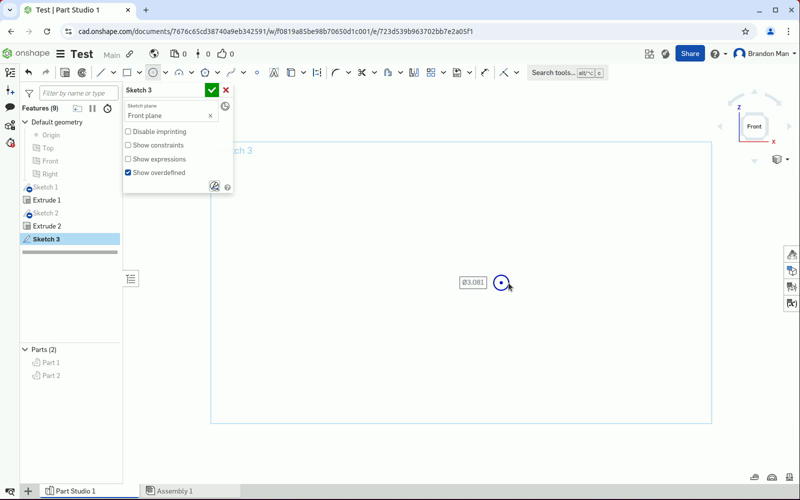
key(c)
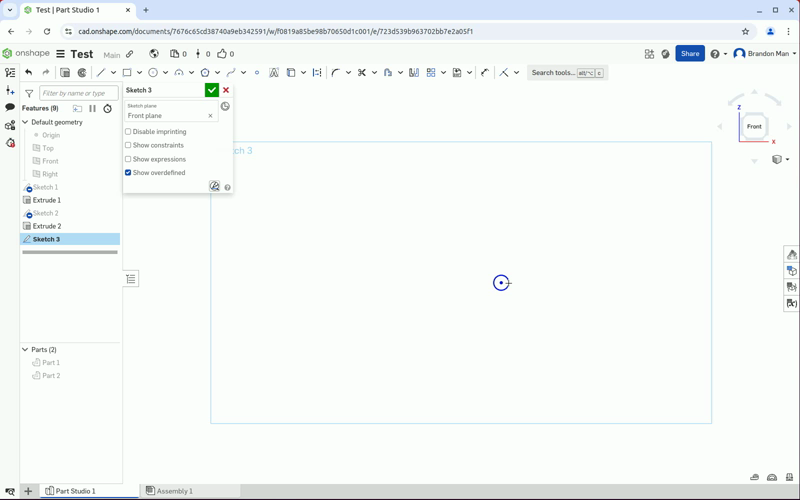
key_down(shift)
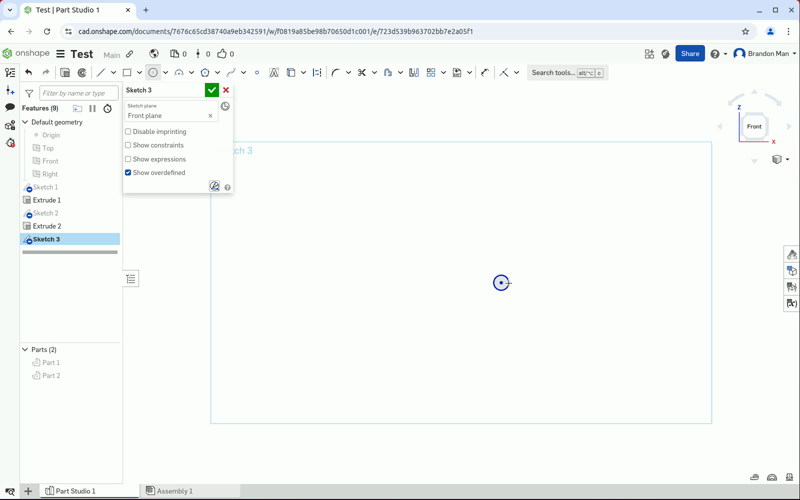
mouse_move(501, 282)
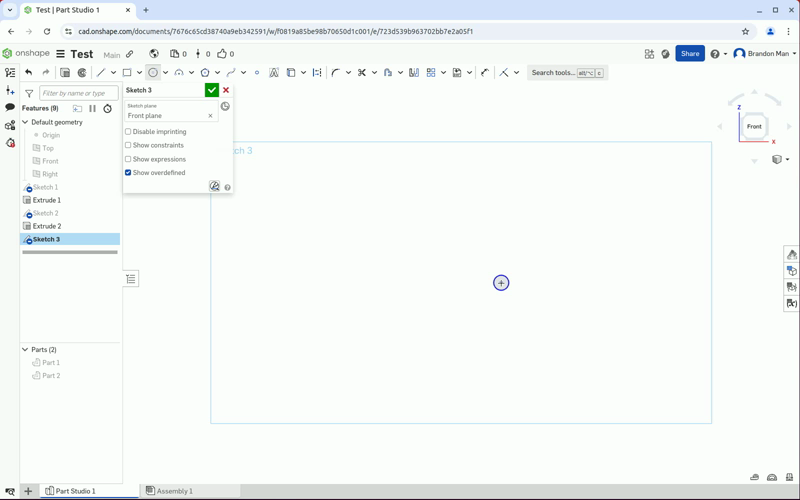
click(501, 282)
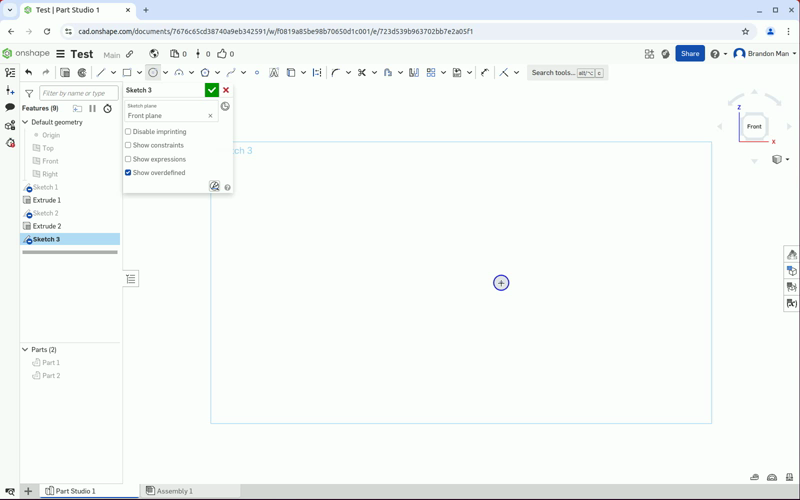
key_up(shift)
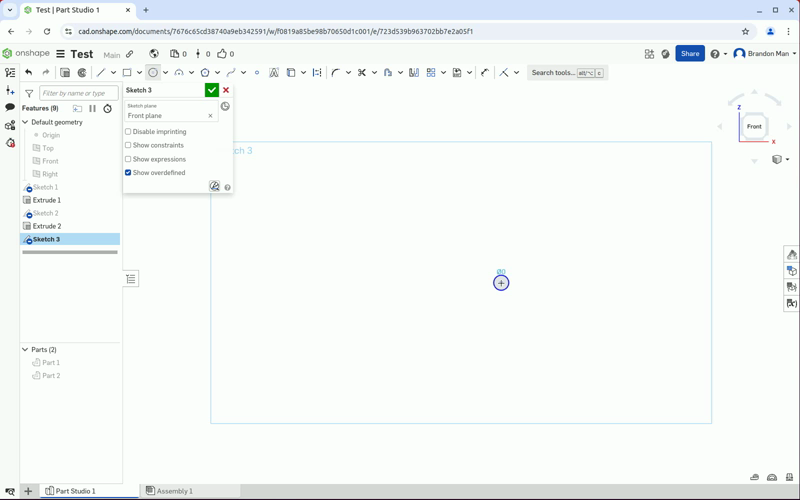
mouse_move(504, 282)
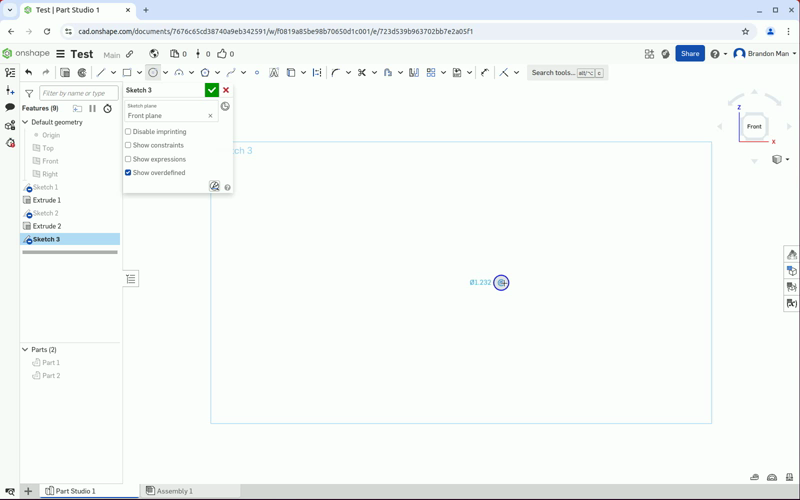
scroll(6)
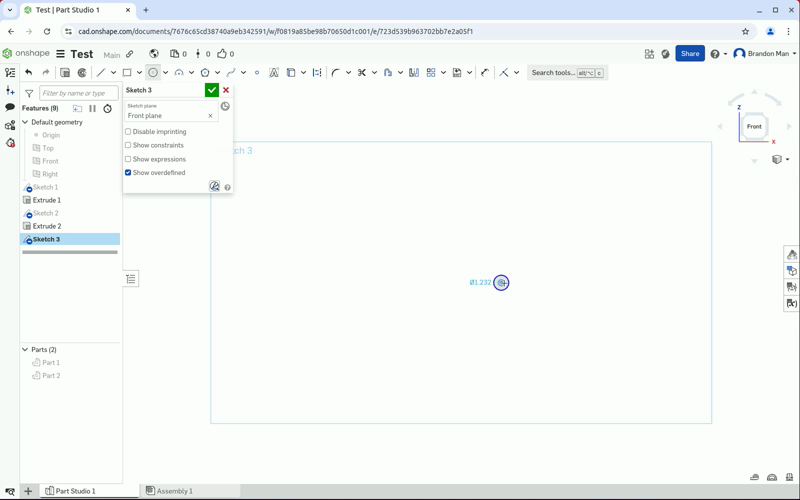
scroll(6)
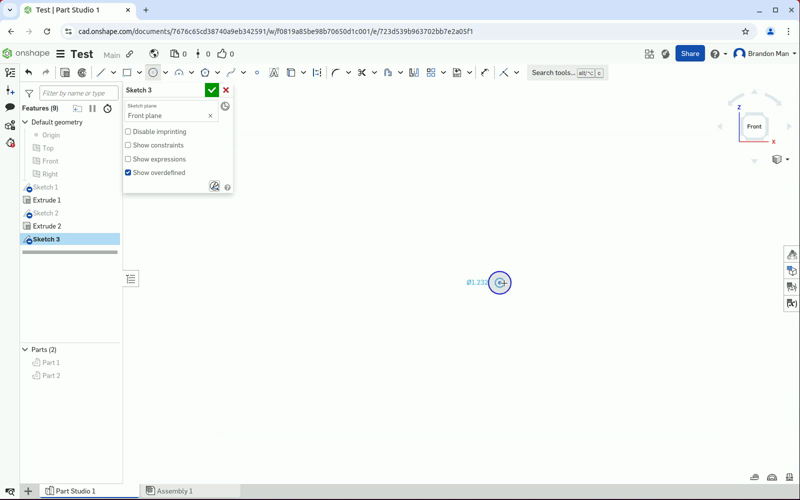
scroll(6)
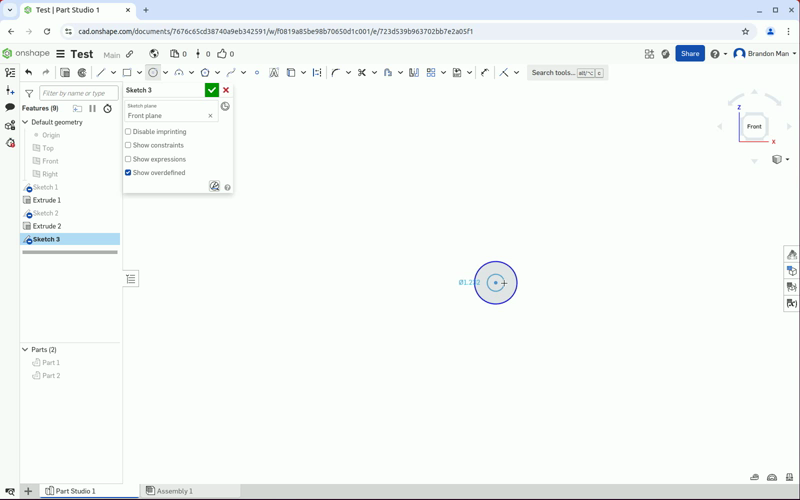
scroll(6)
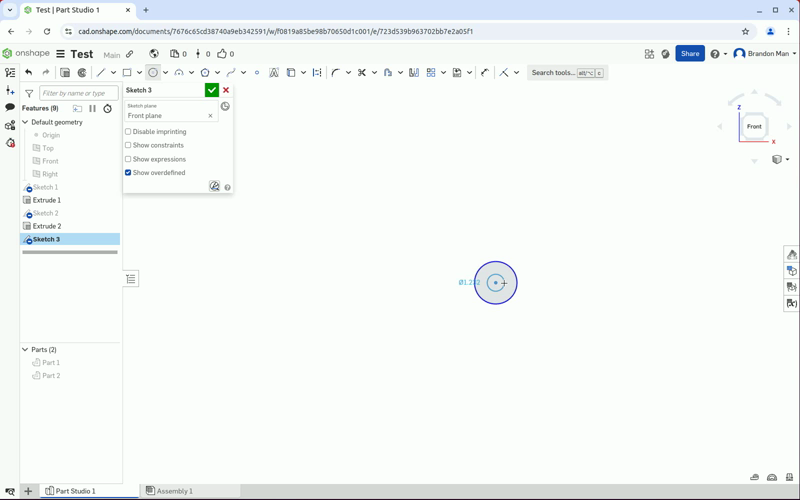
scroll(6)
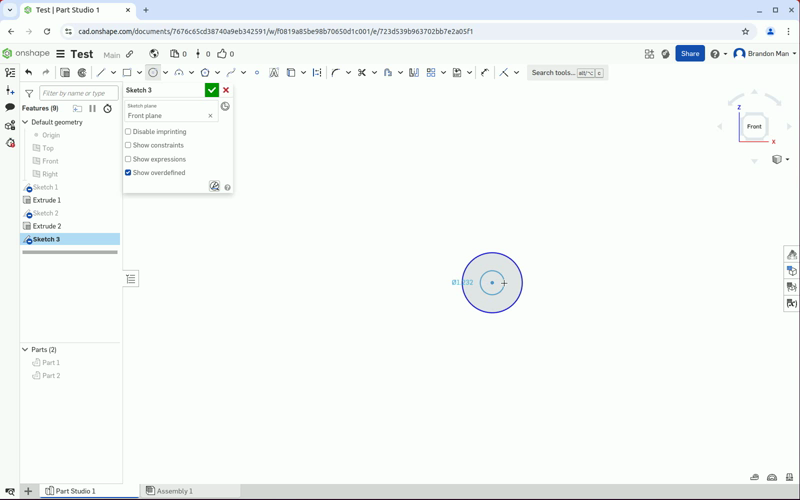
scroll(6)
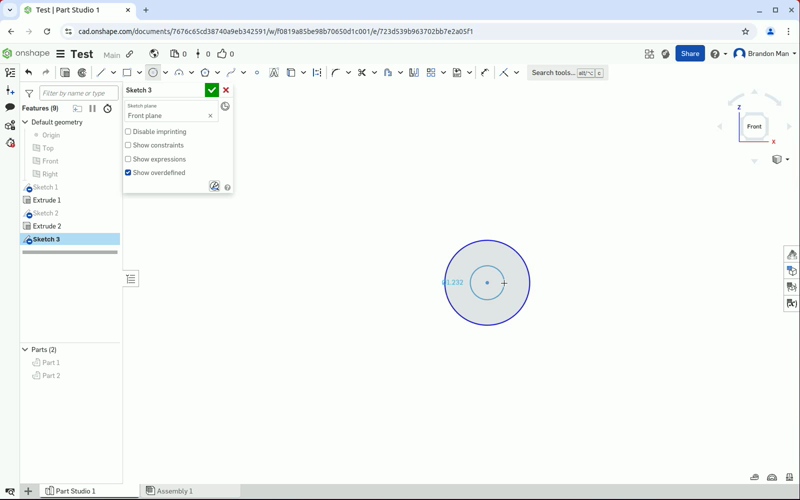
scroll(6)
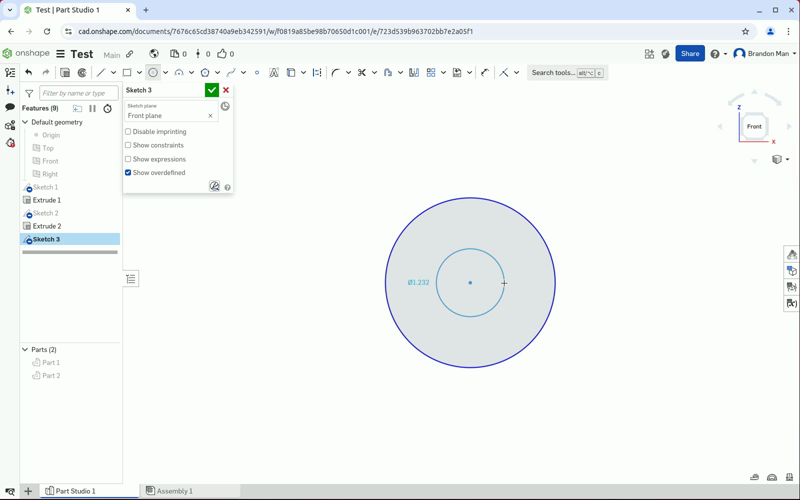
click(504, 282)
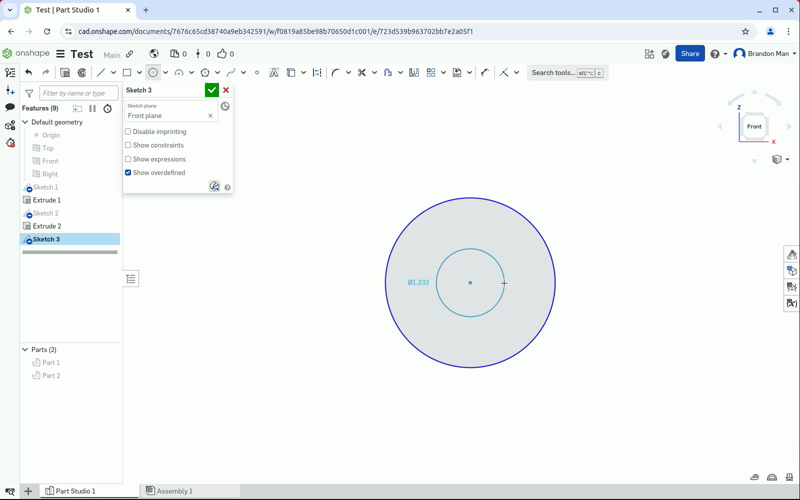
scroll(-6)
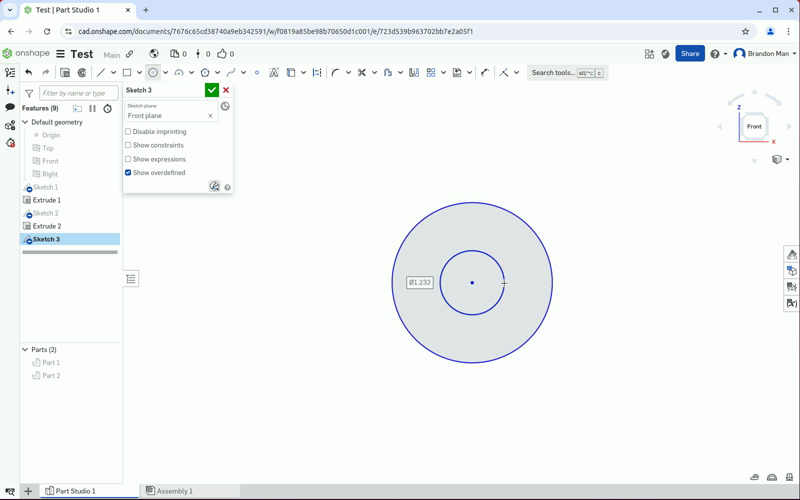
scroll(-6)
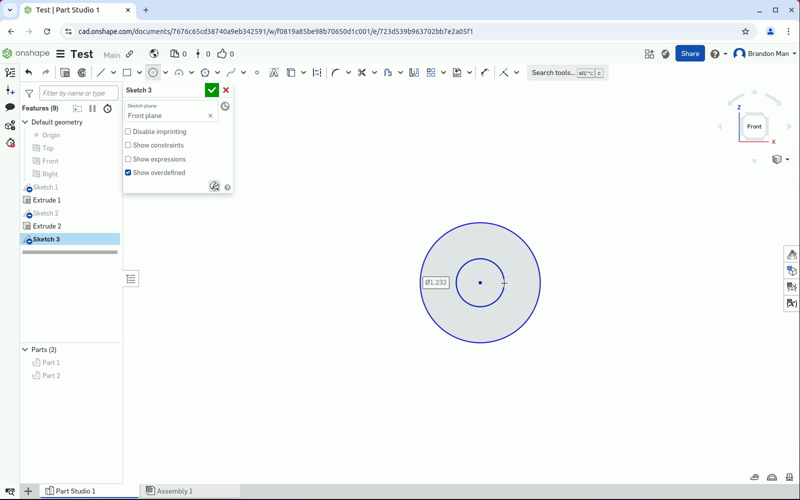
scroll(-6)
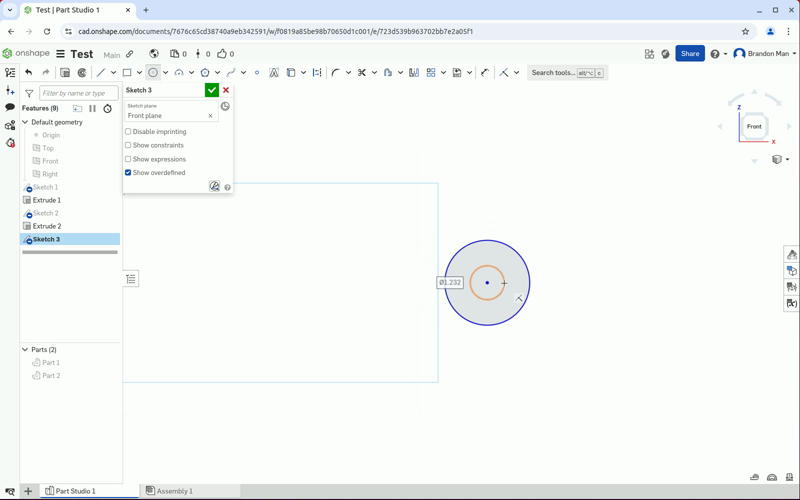
scroll(-6)
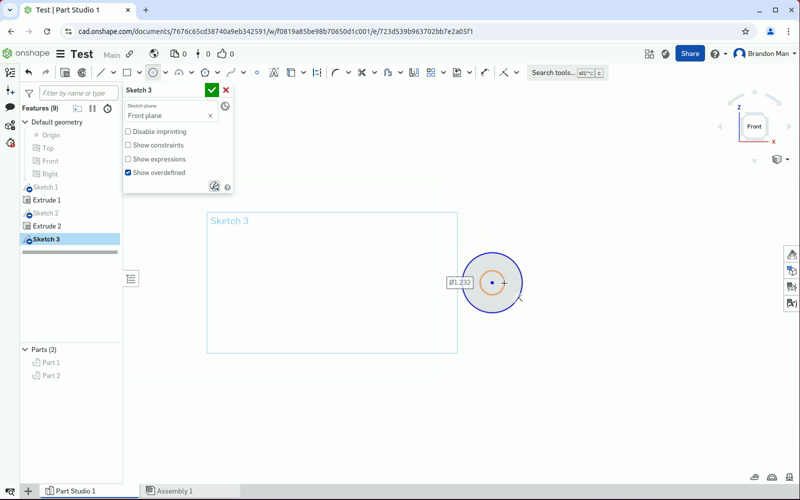
scroll(-6)
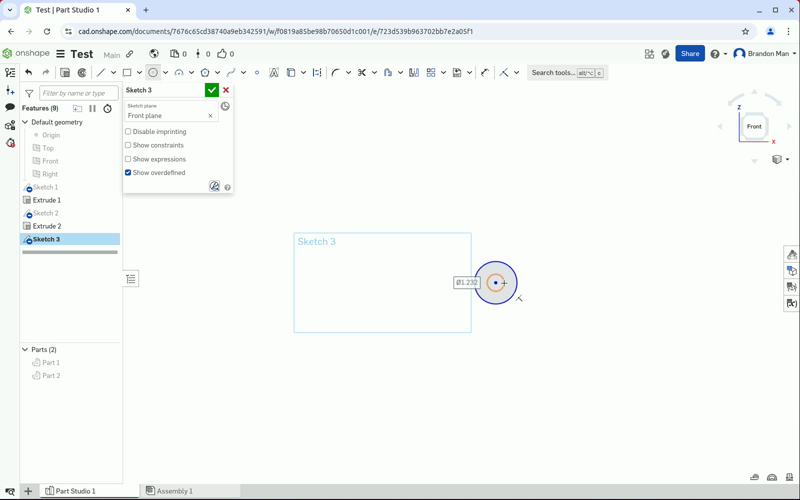
scroll(-6)
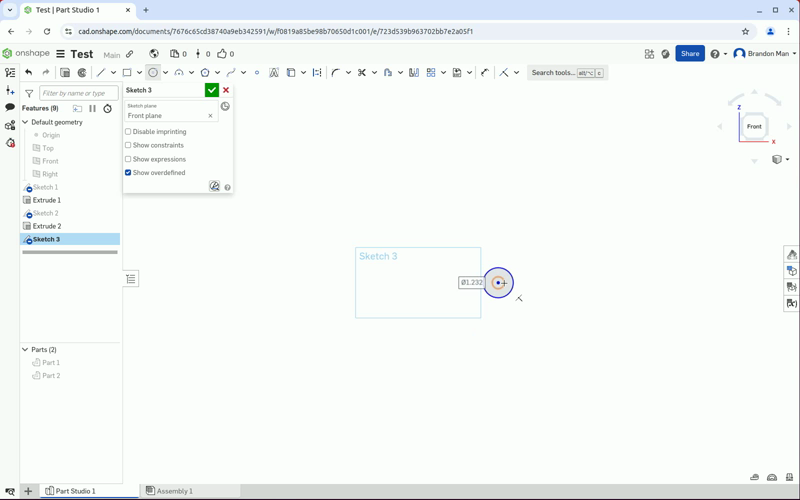
scroll(-6)
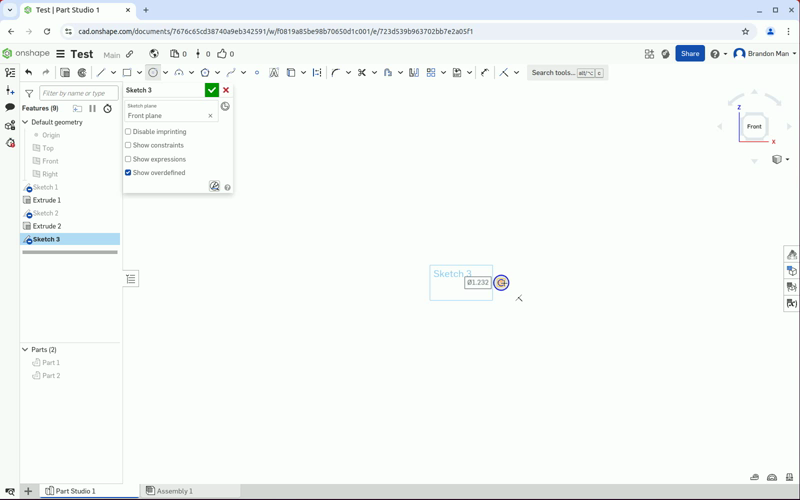
key(esc)
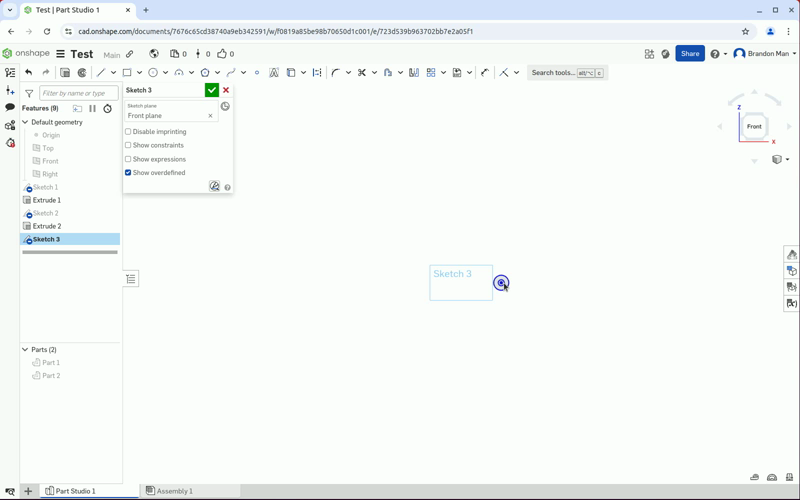
mouse_move(503, 280)
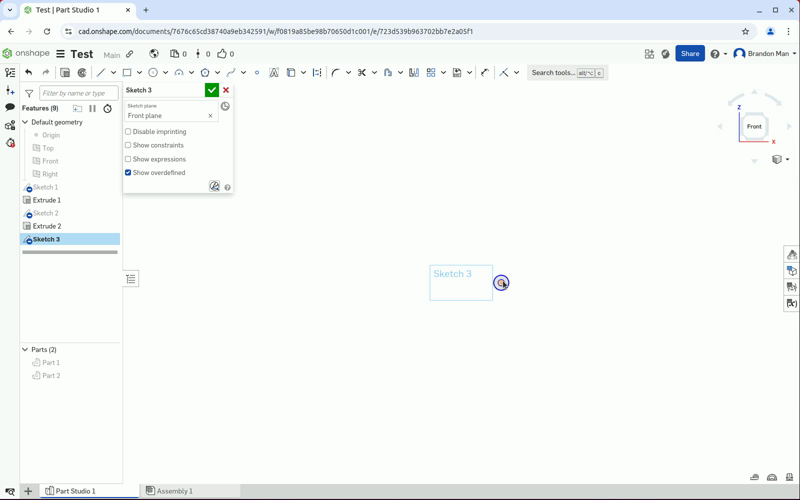
scroll(6)
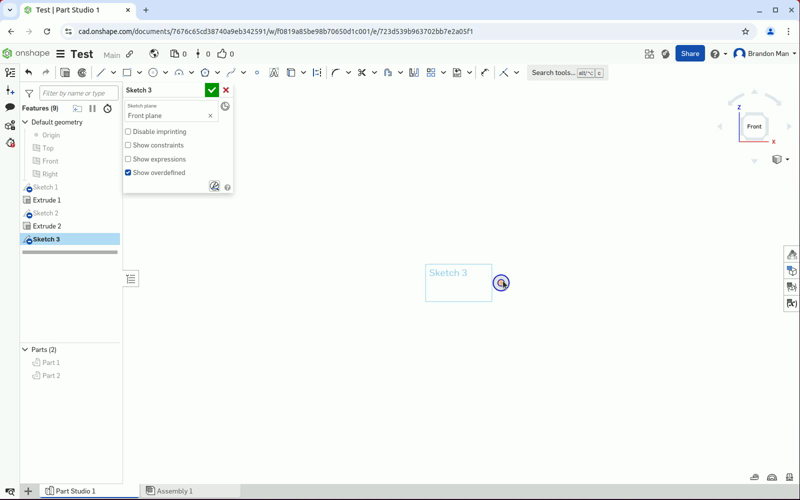
scroll(6)
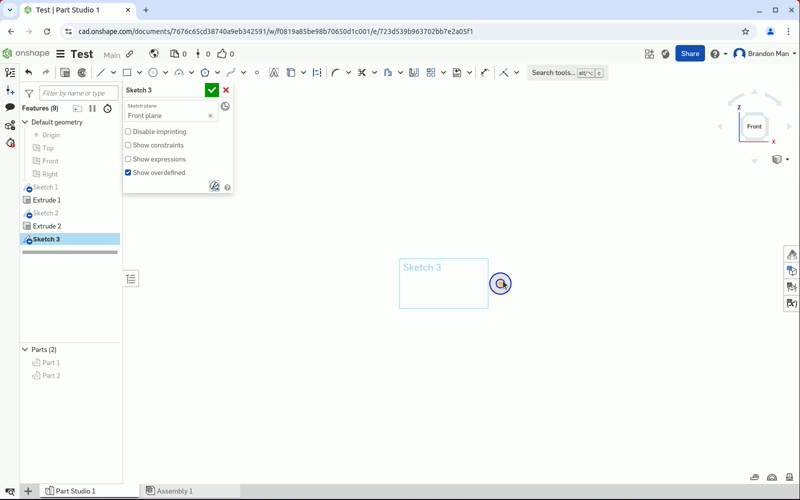
scroll(6)
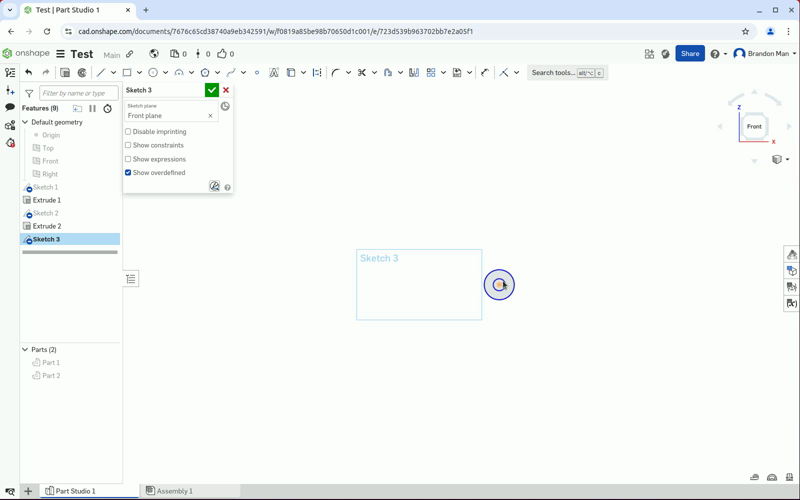
scroll(6)
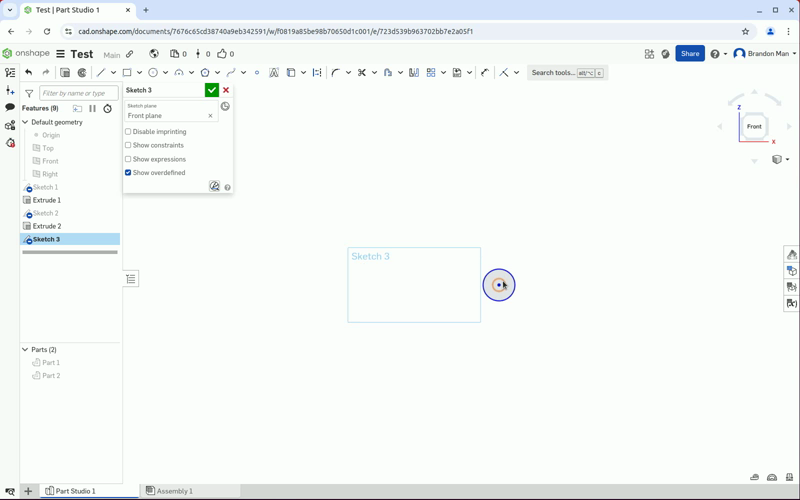
scroll(6)
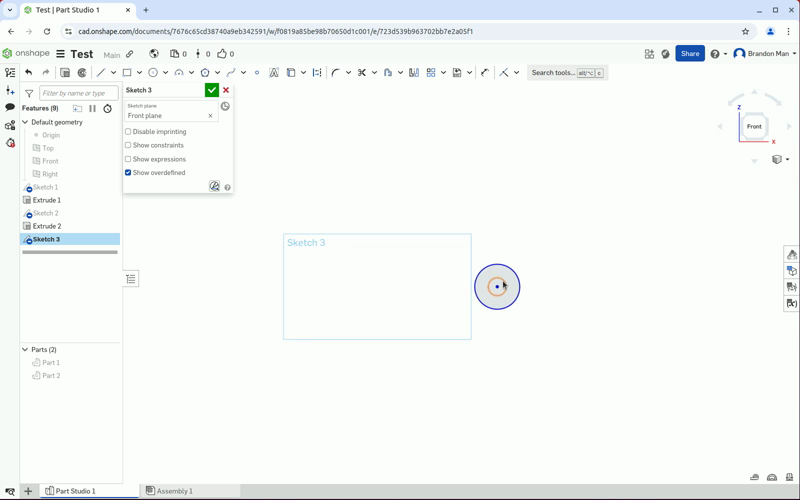
scroll(6)
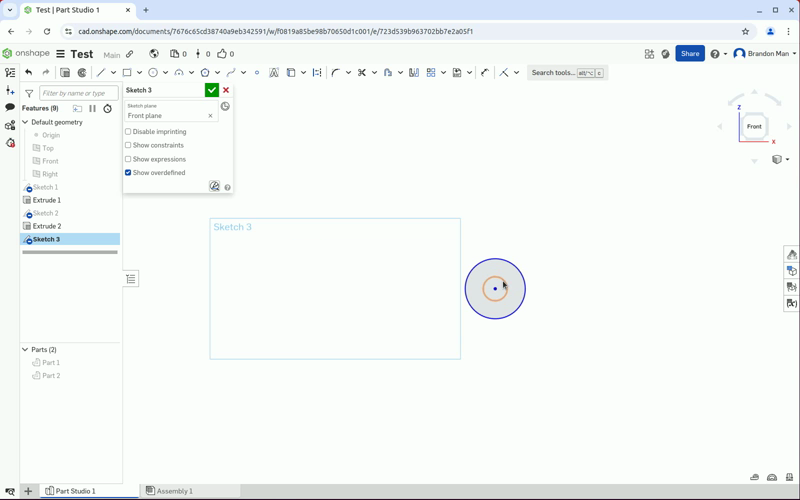
scroll(6)
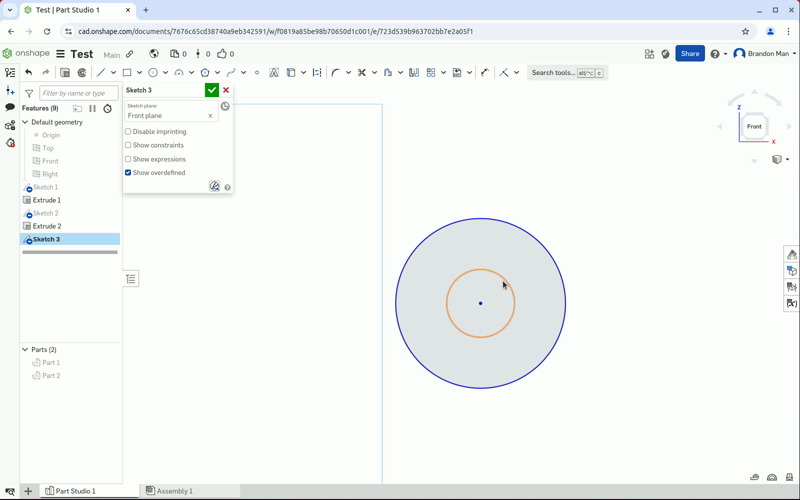
click(503, 280)
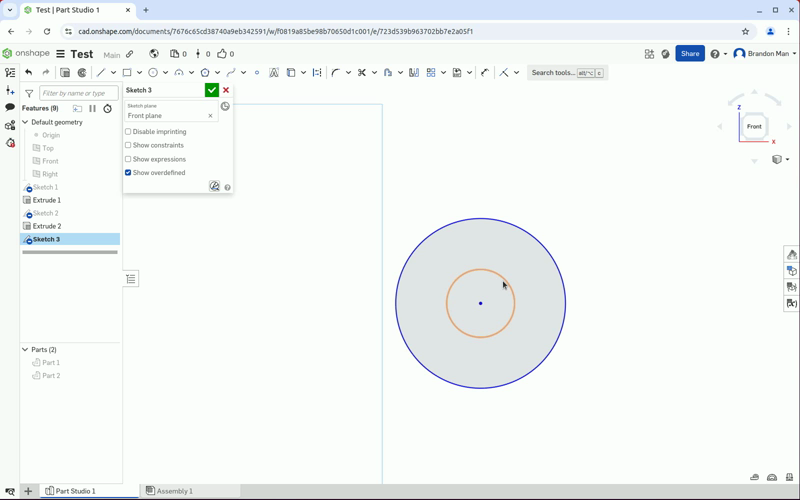
scroll(-6)
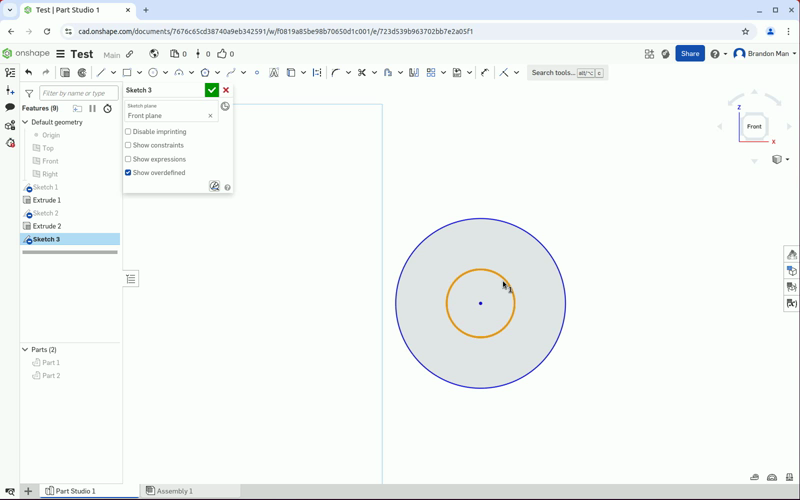
scroll(-6)
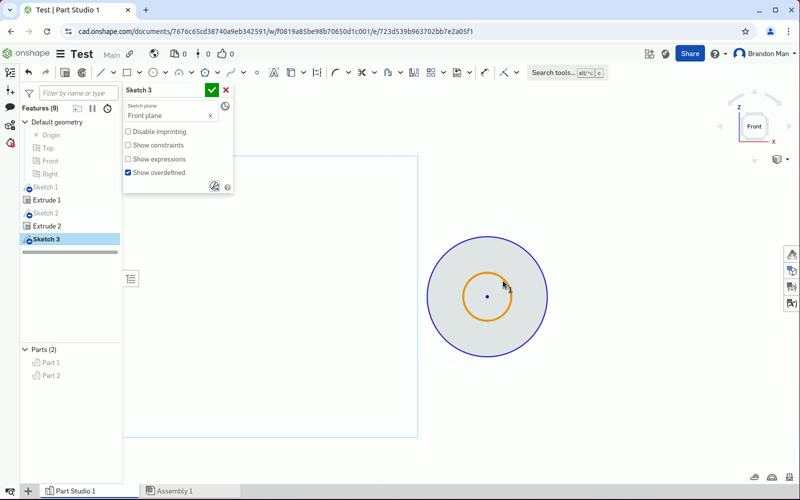
scroll(-6)
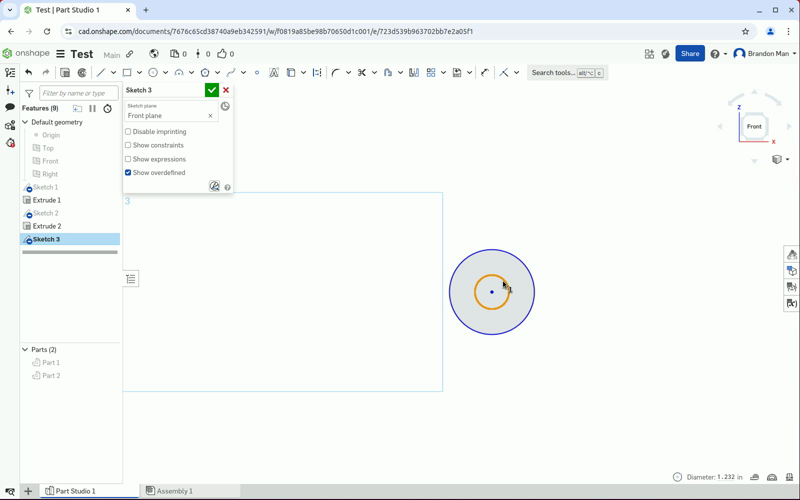
scroll(-6)
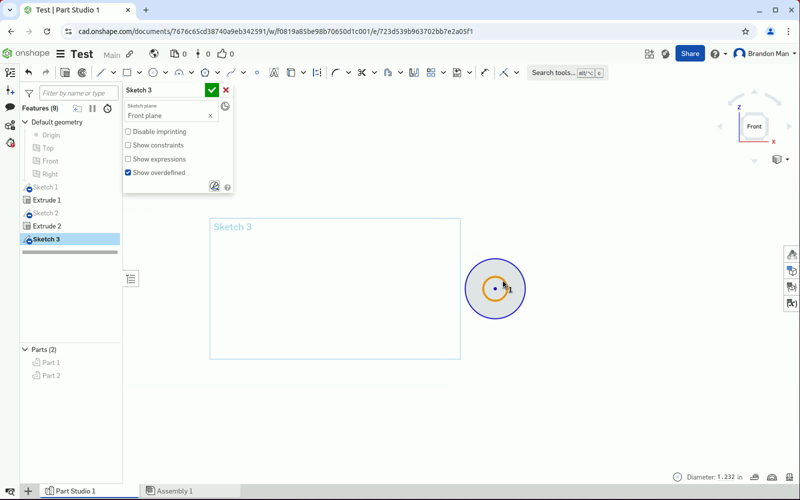
scroll(-6)
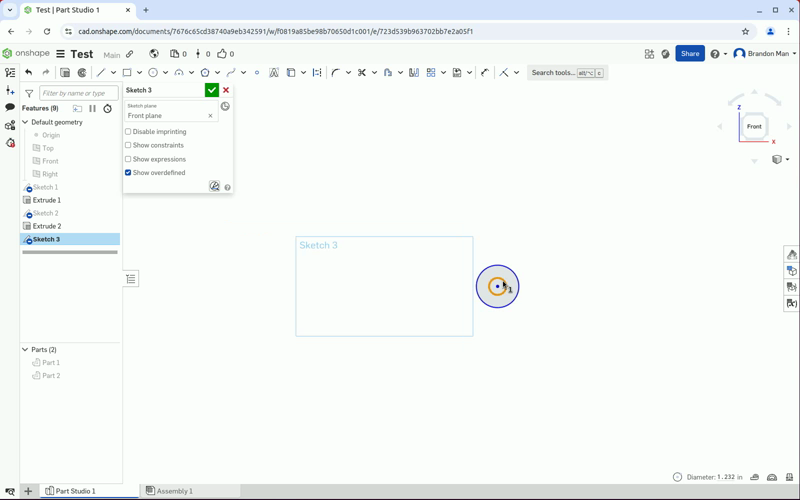
scroll(-6)
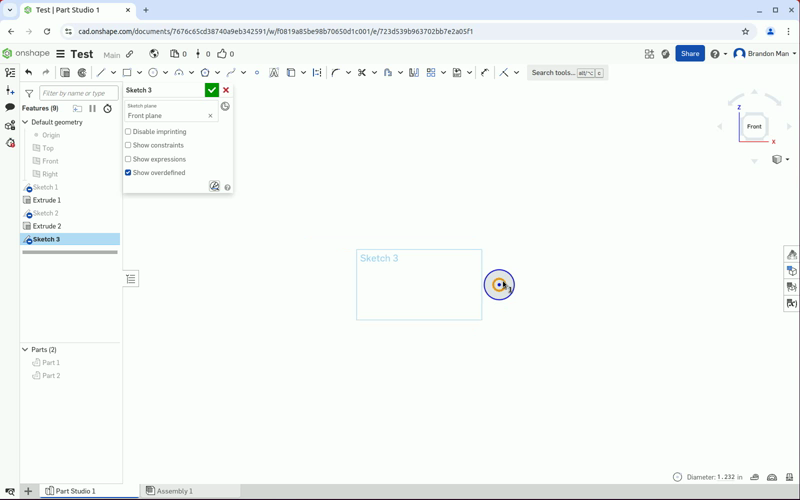
scroll(-6)
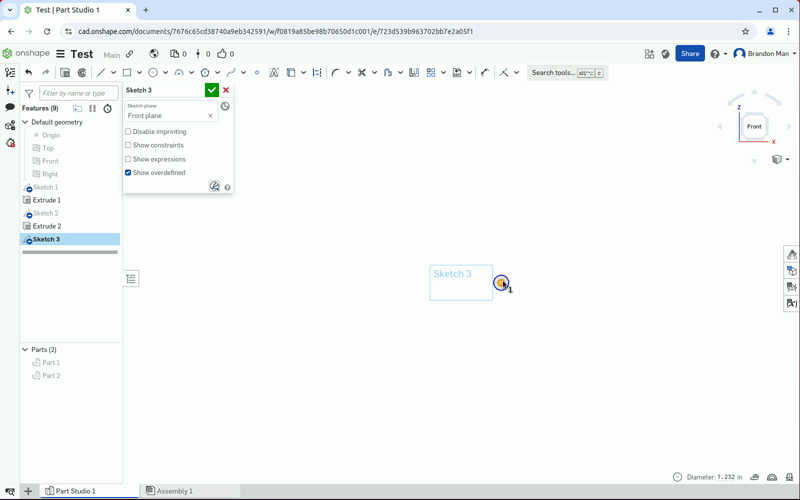
mouse_move(73, 352)
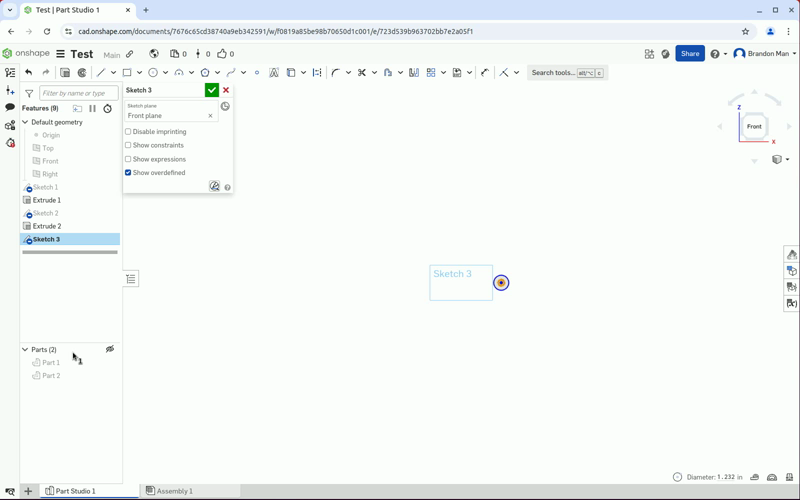
key(shift+y)
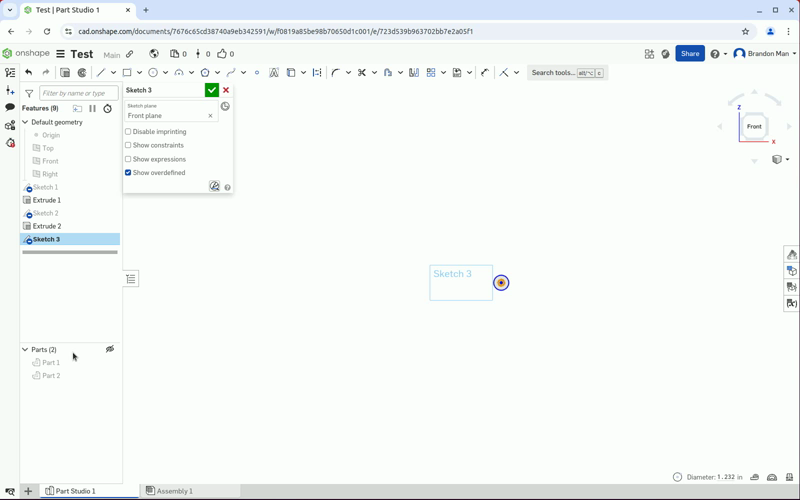
key(shift+e)
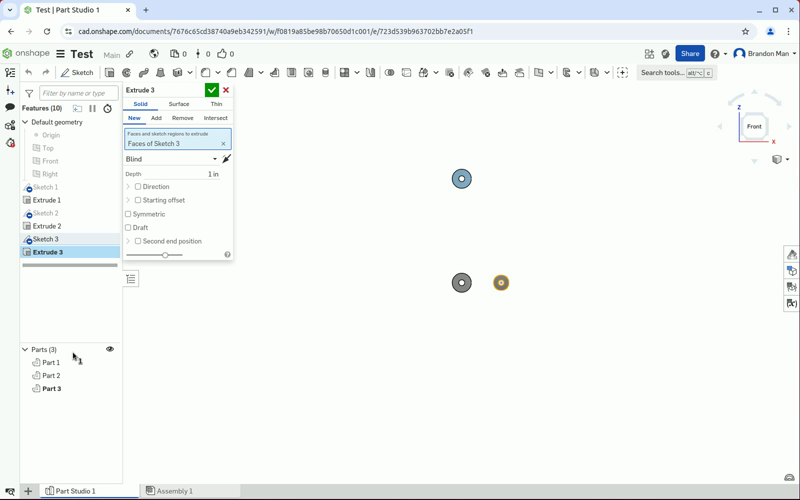
mouse_move(143, 106)
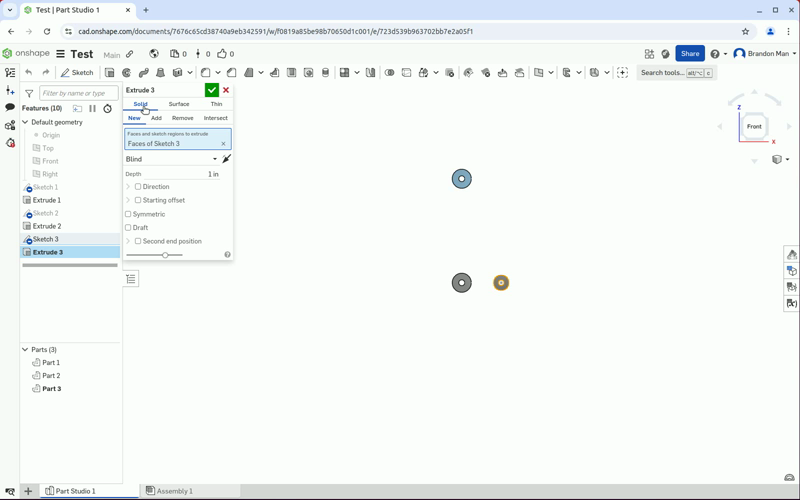
click(143, 106)
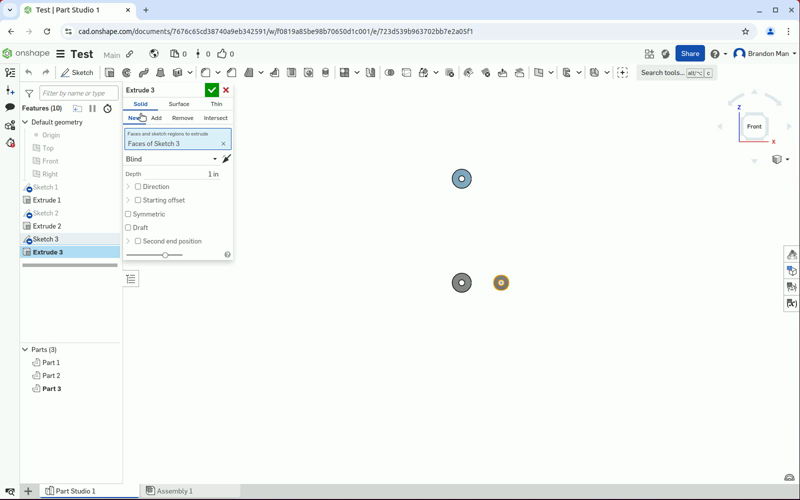
mouse_move(137, 120)
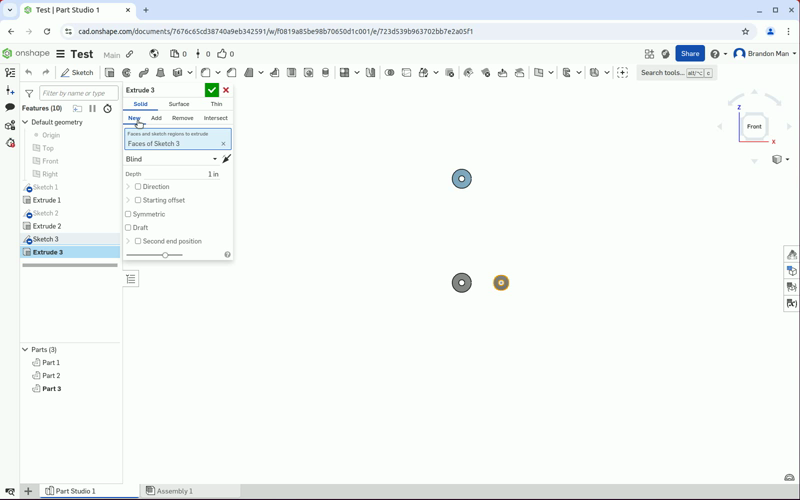
click(137, 120)
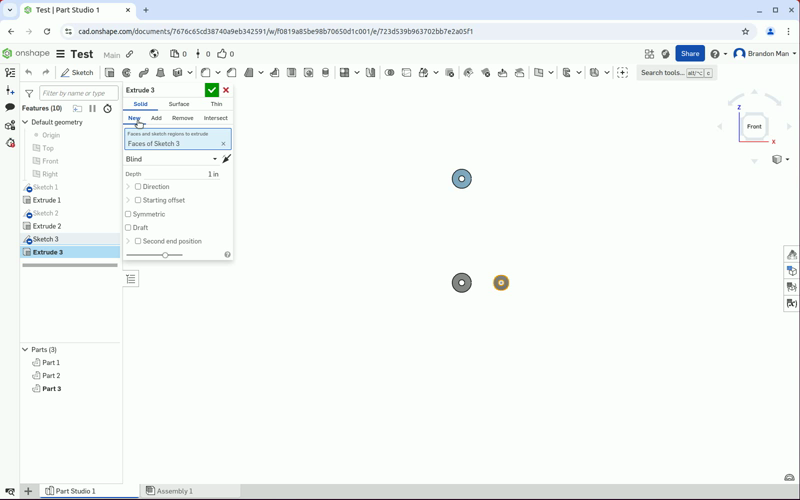
key(tab, 4)
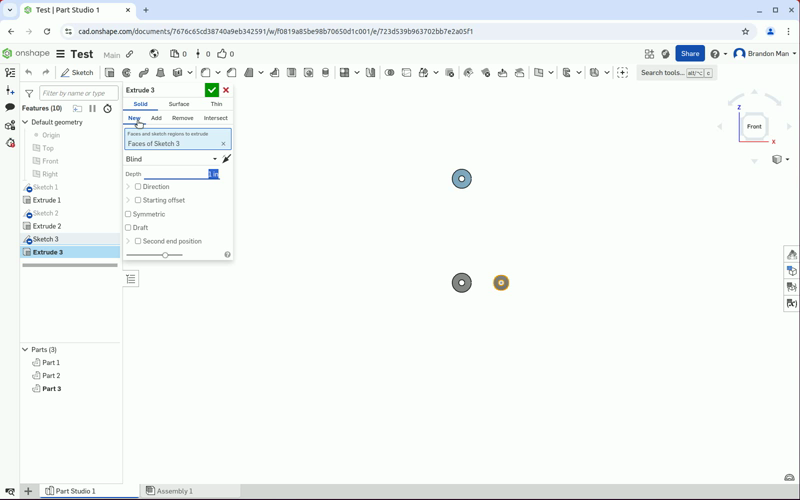
text(0.481)
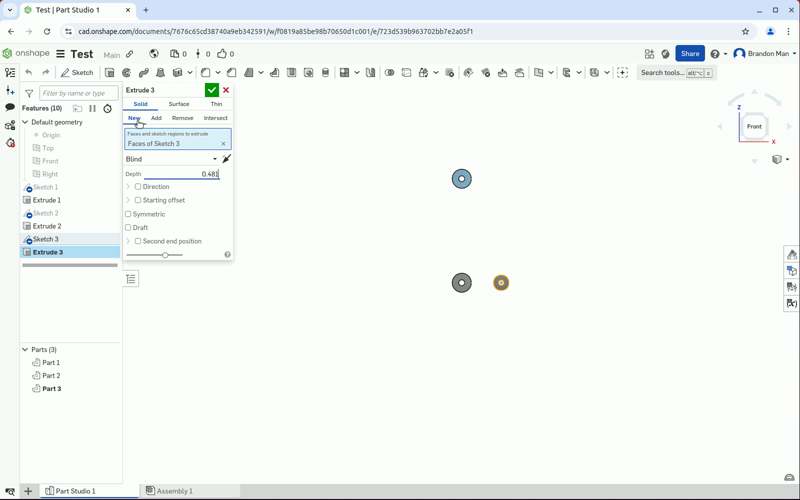
key(enter)
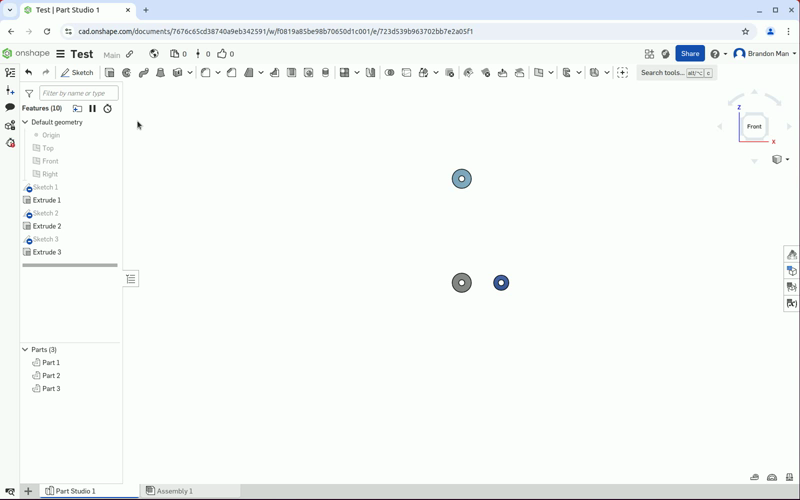
key(shift+h)
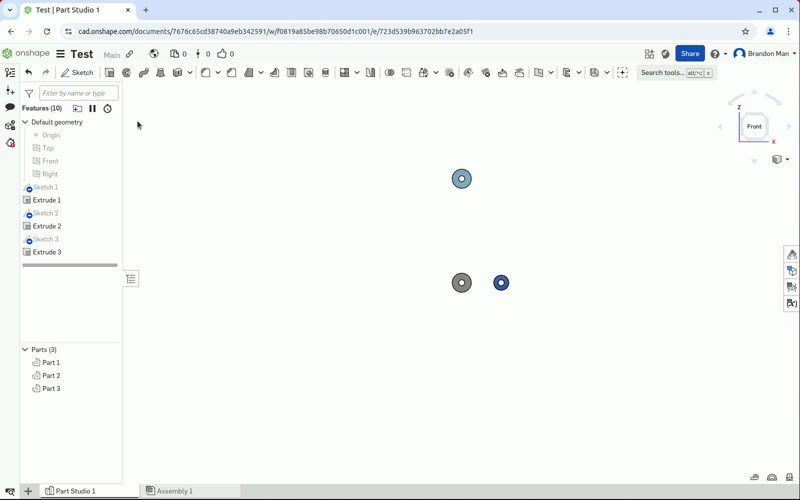
key(shift+h)
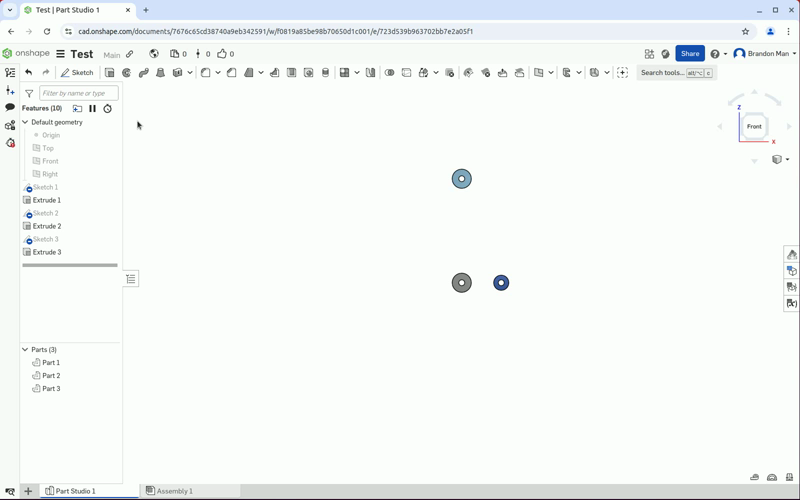
mouse_move(73, 189)
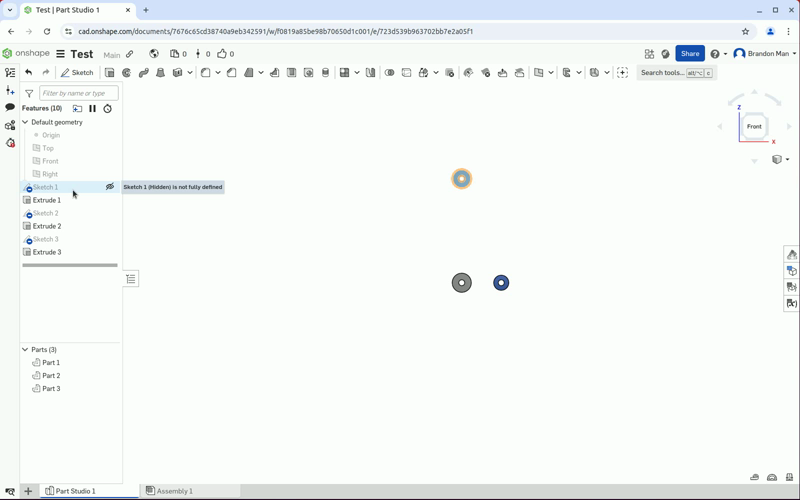
click(73, 189)
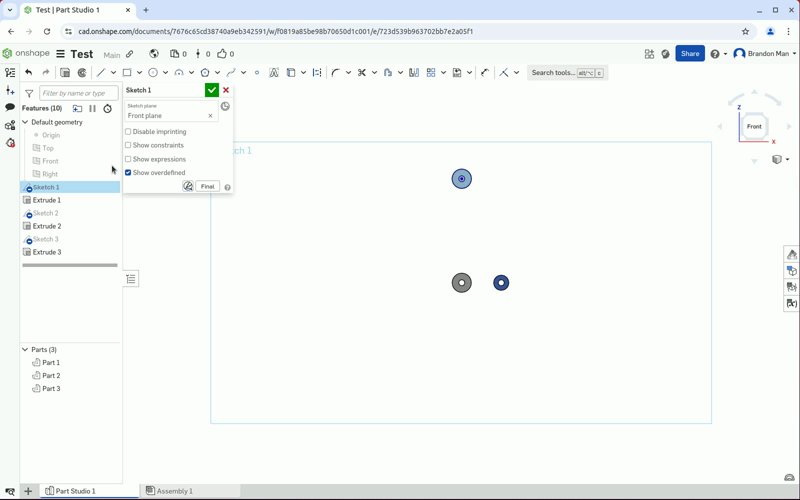
mouse_move(229, 92)
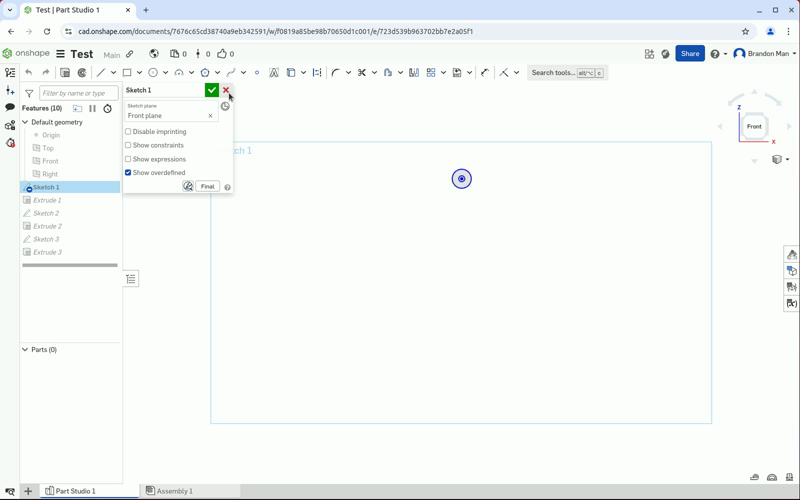
click(229, 92)
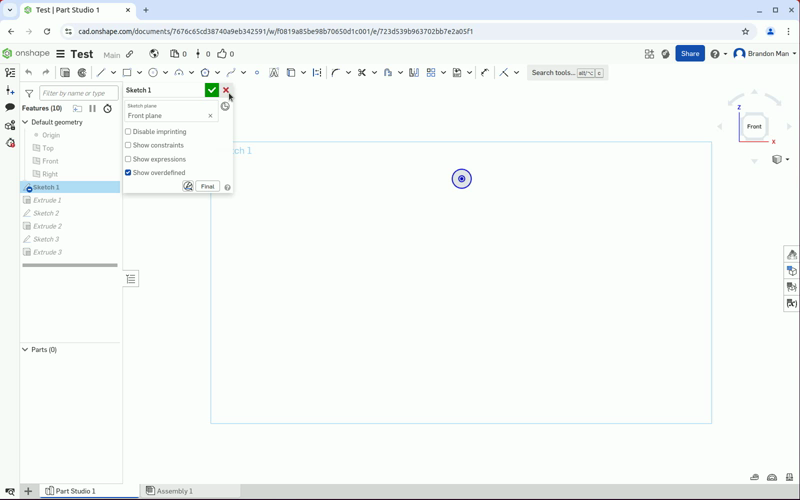
key(shift+s)
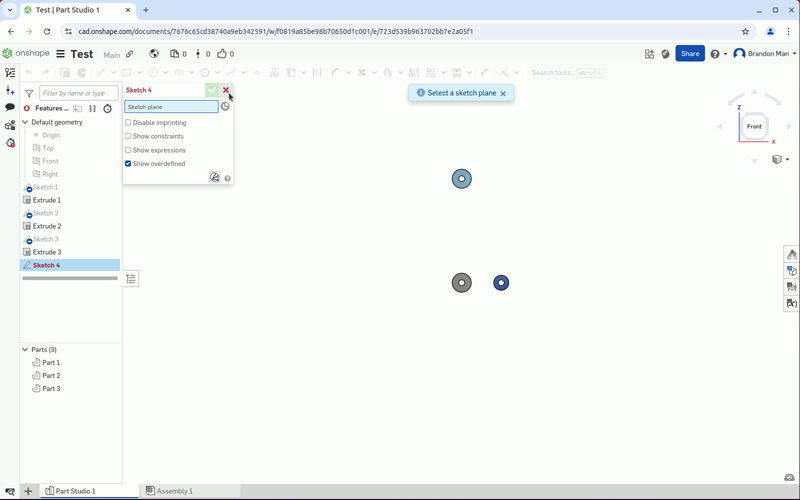
mouse_move(73, 163)
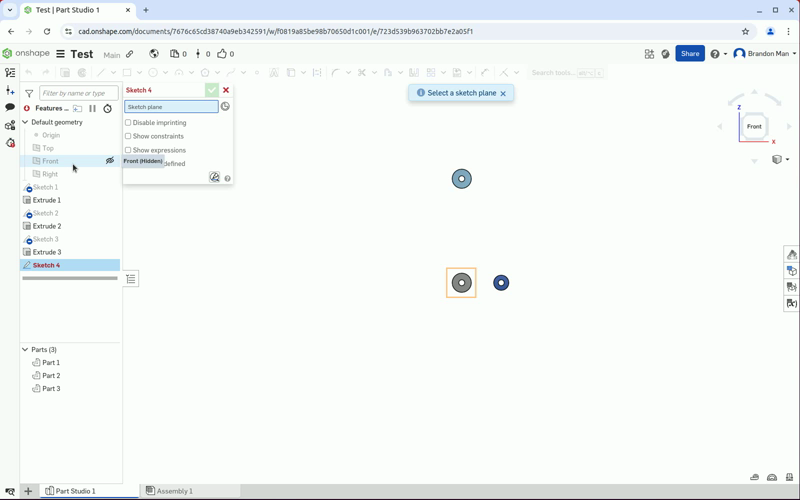
click(73, 163)
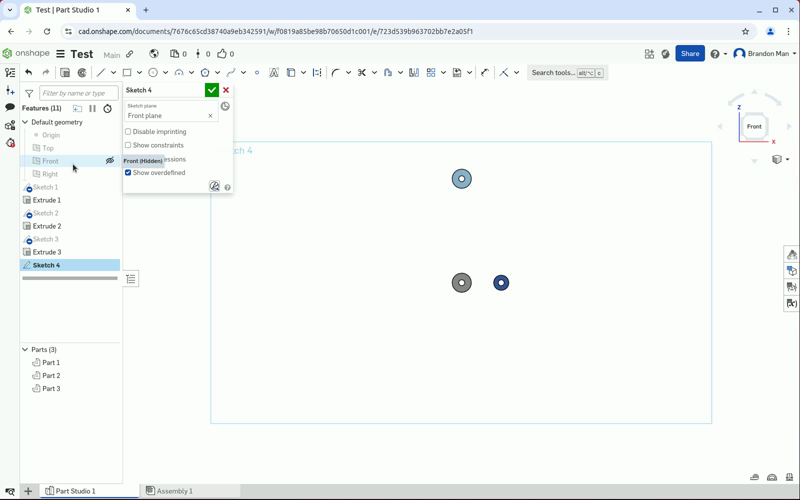
mouse_move(73, 352)
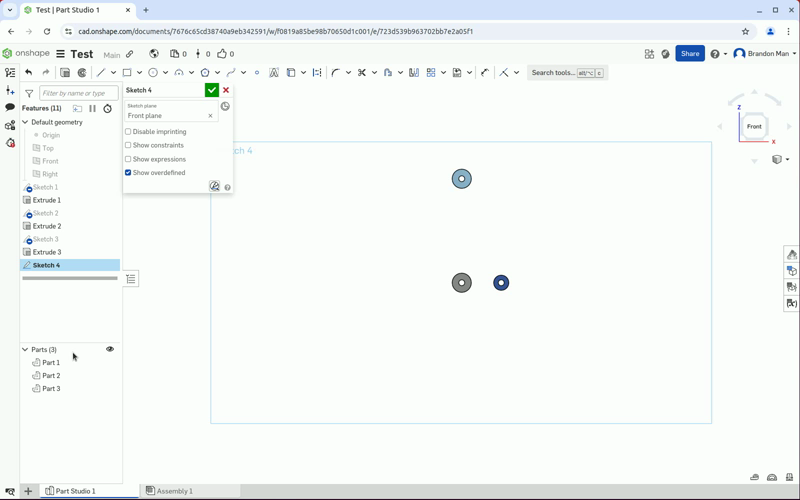
key(y)
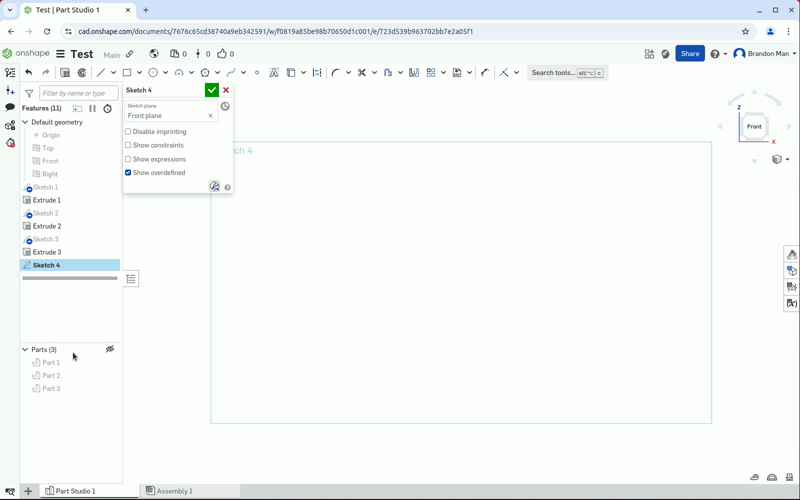
key(a)
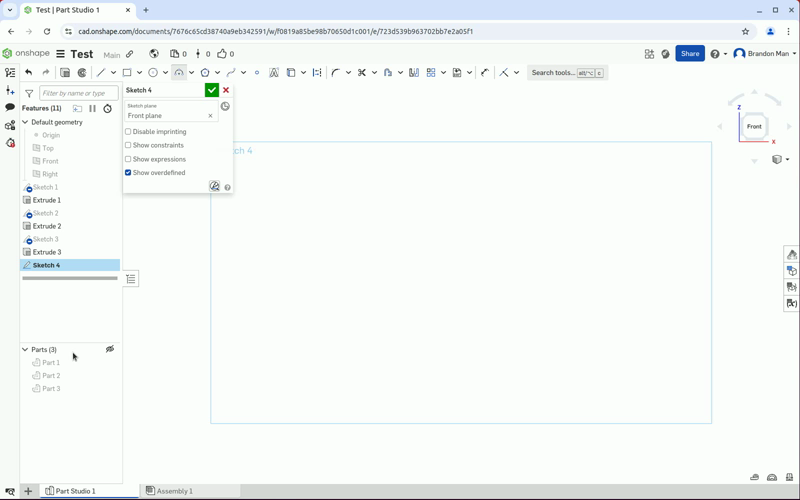
key_down(shift)
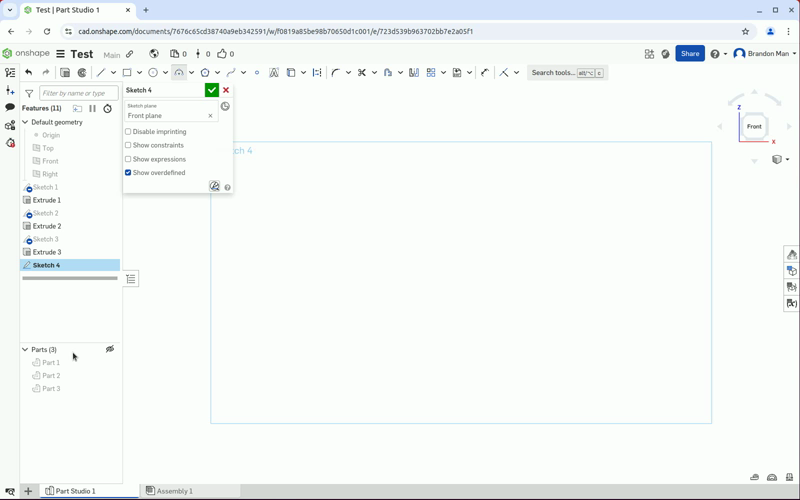
mouse_move(446, 223)
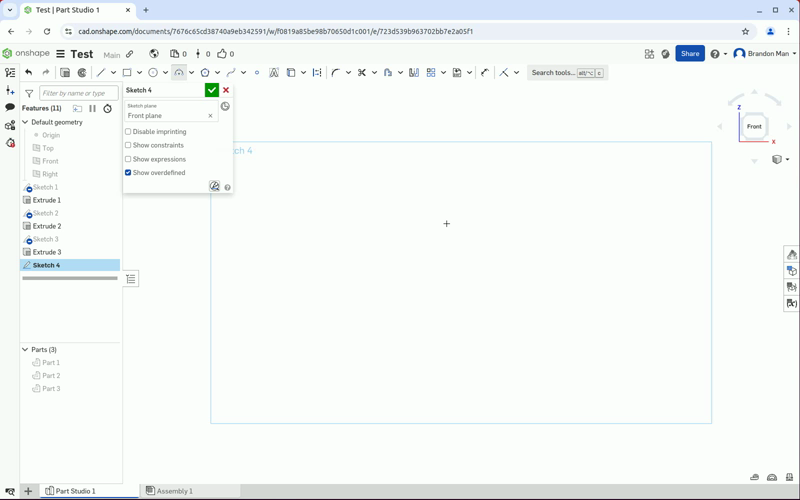
click(446, 223)
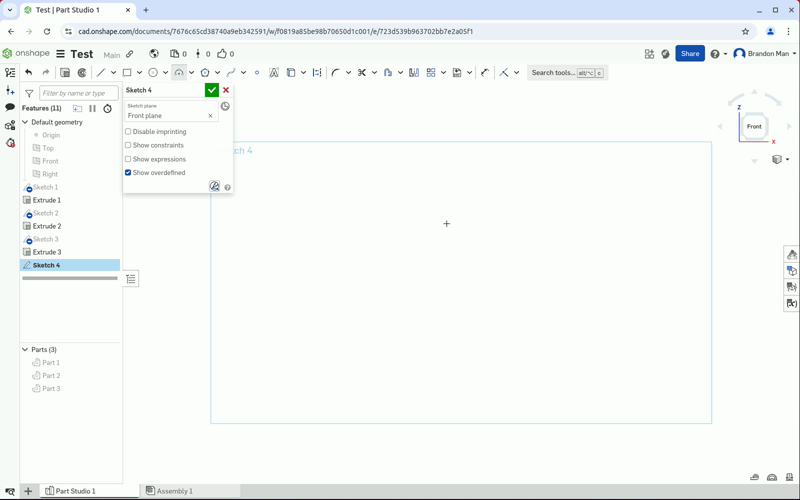
key_up(shift)
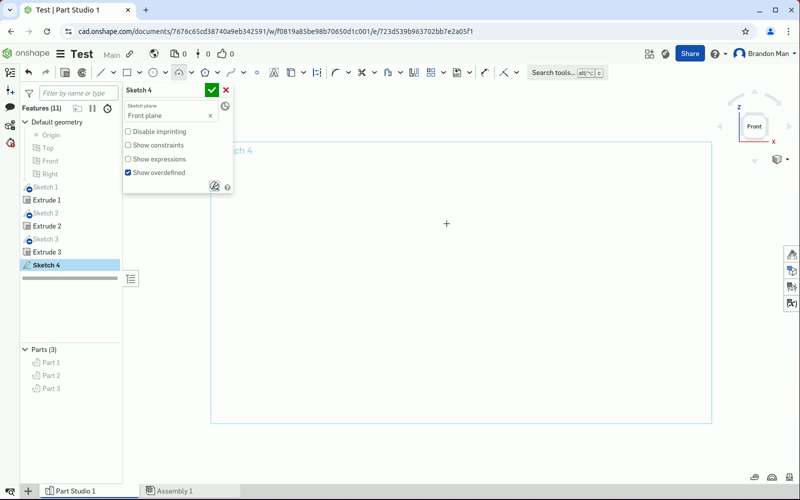
key_down(shift)
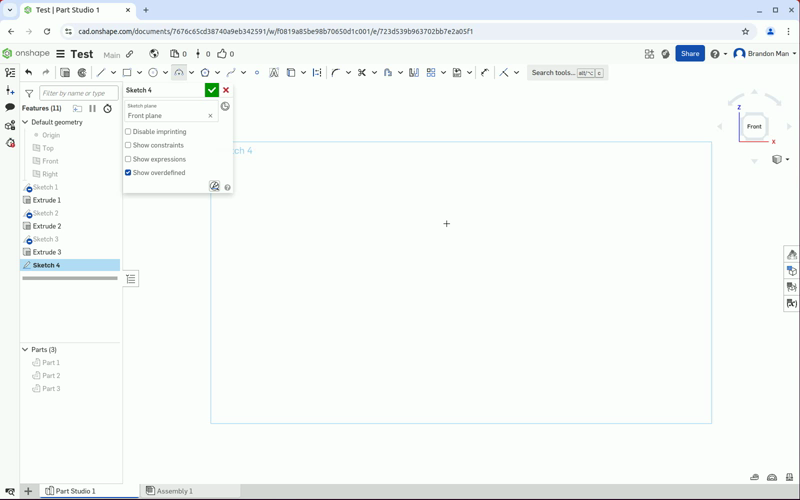
mouse_move(476, 223)
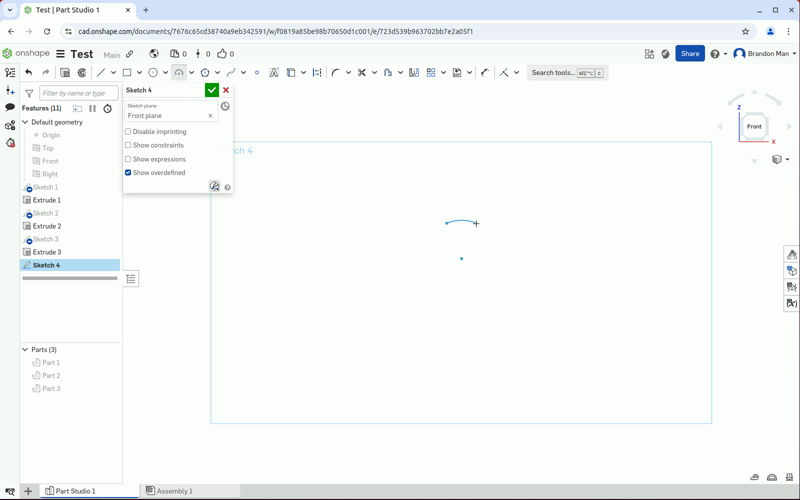
click(476, 223)
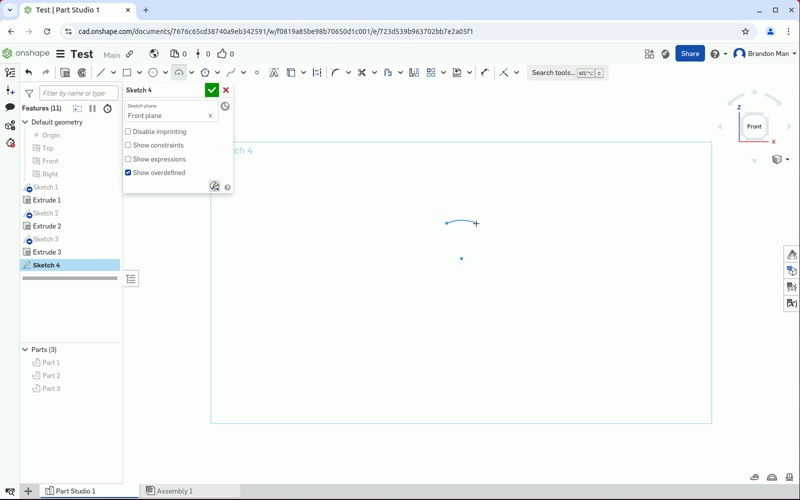
mouse_move(461, 210)
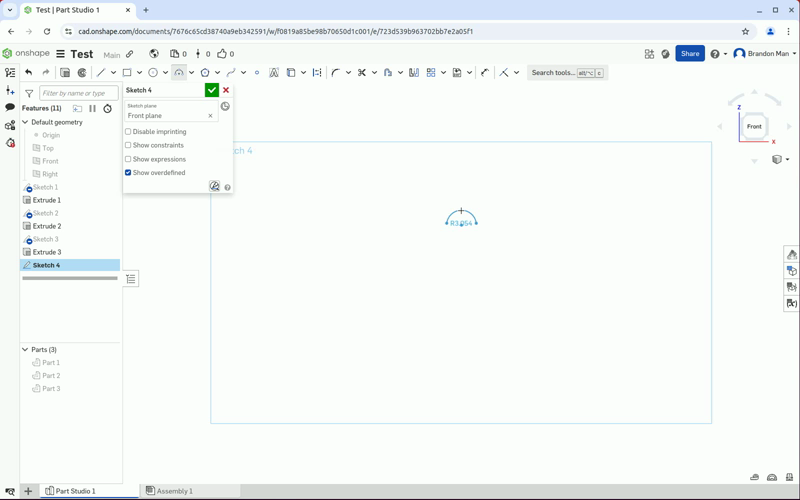
click(461, 210)
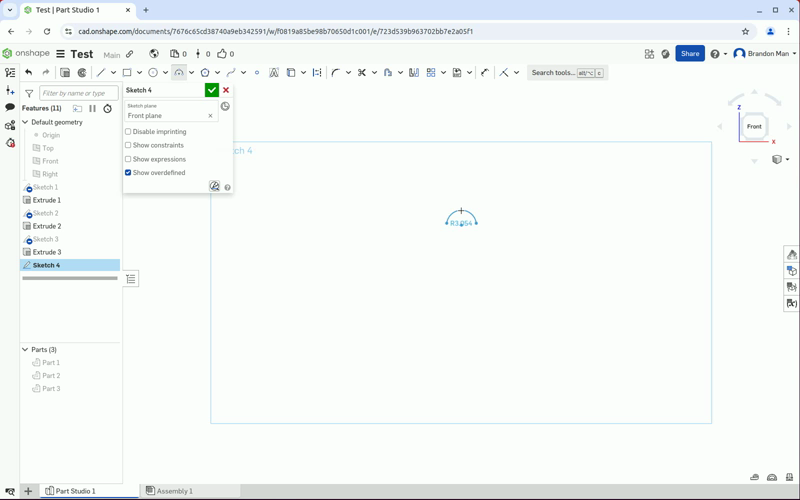
key_up(shift)
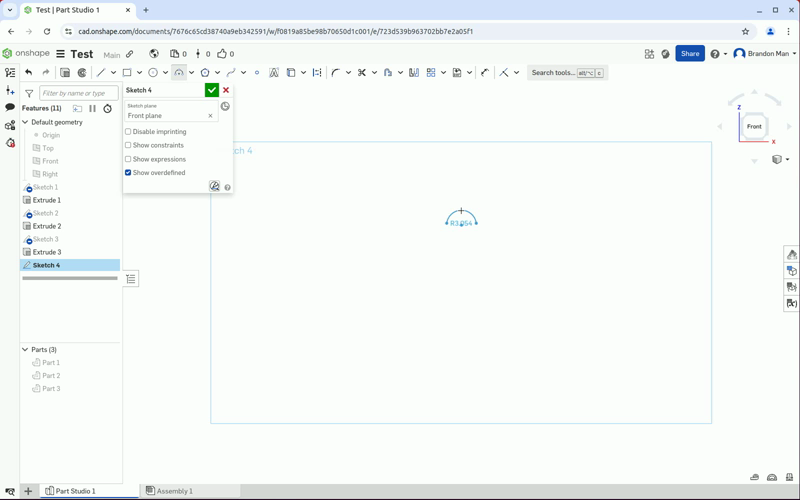
key(esc)
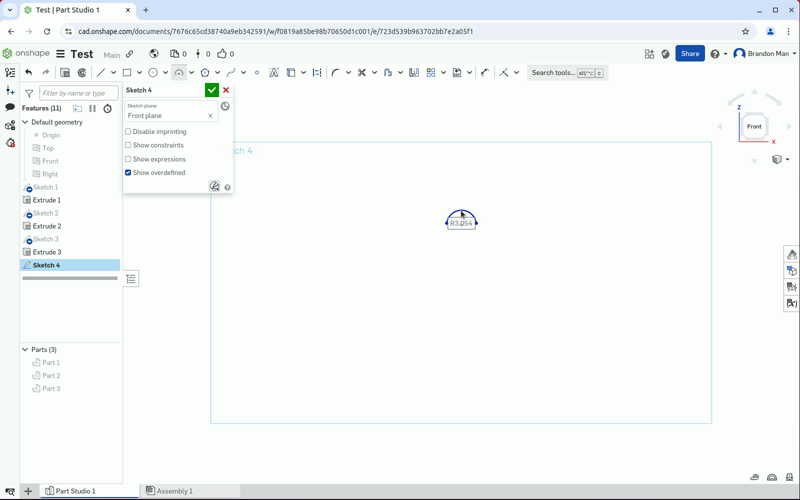
key(l)
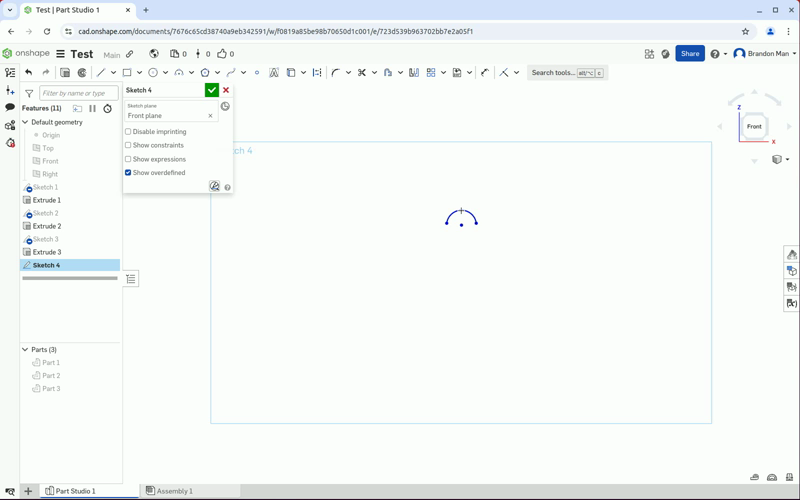
mouse_move(476, 223)
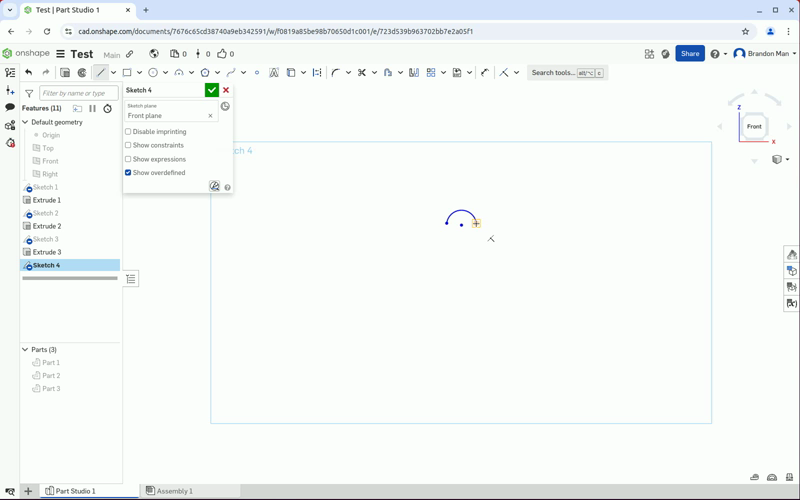
click(476, 223)
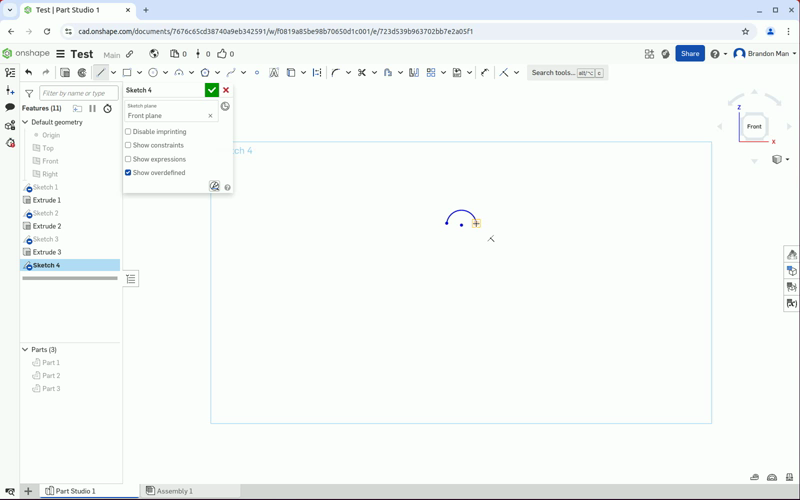
key_down(shift)
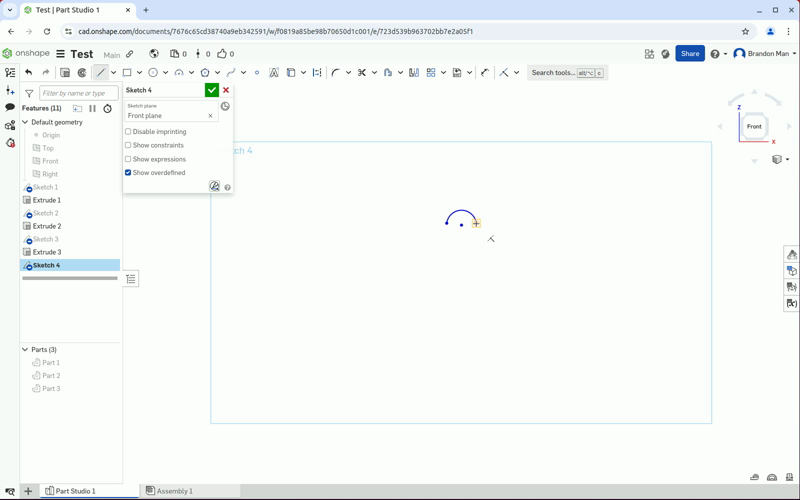
mouse_move(506, 223)
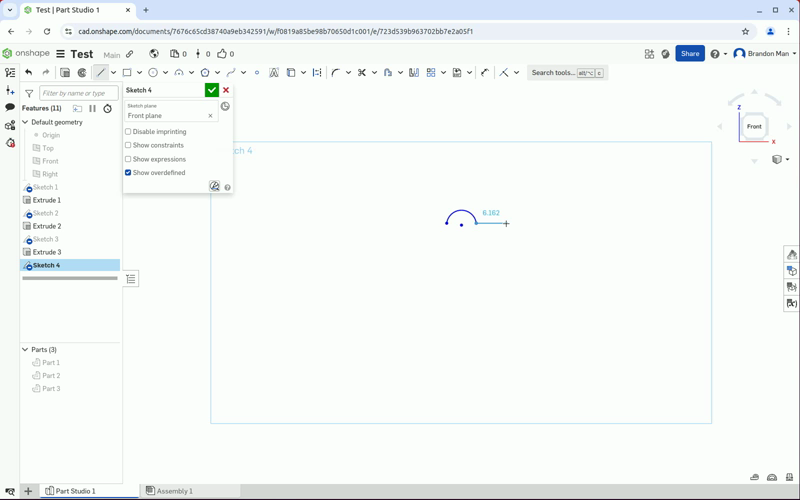
mouse_move(470, 176)
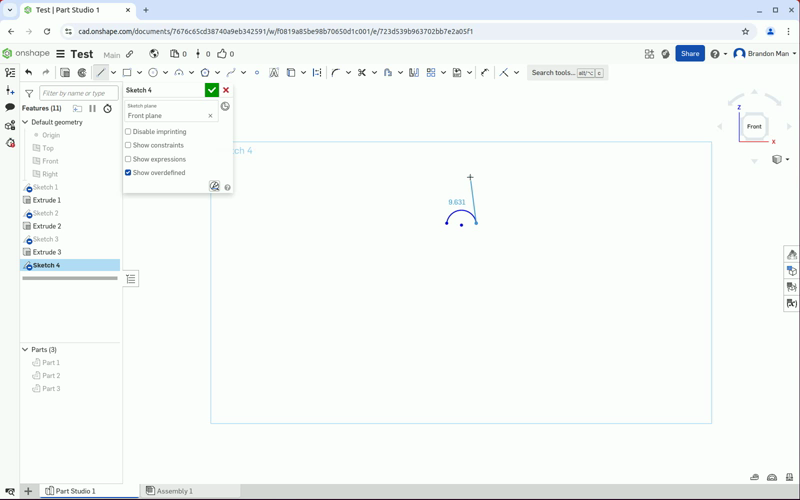
click(470, 176)
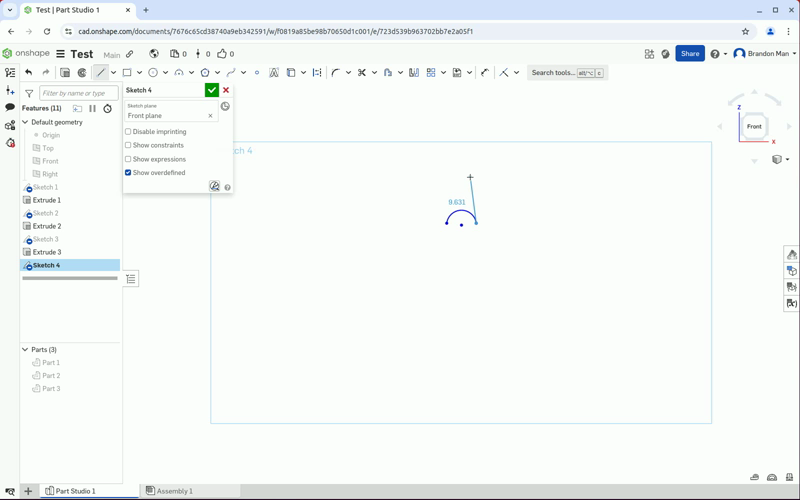
key_up(shift)
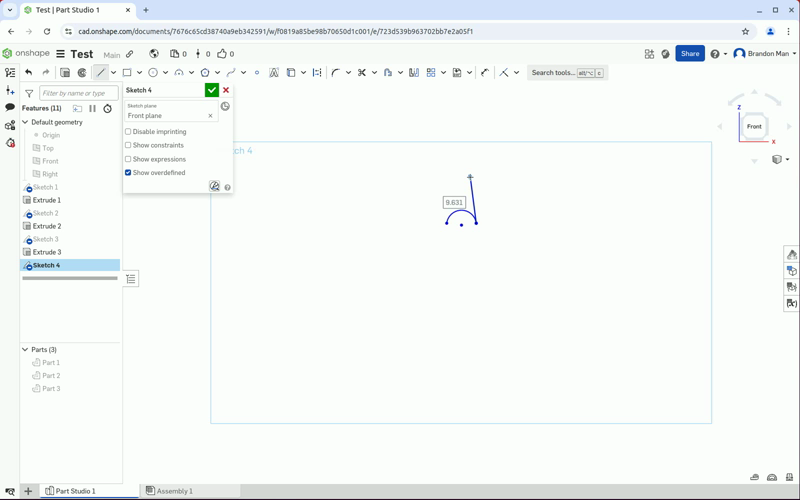
key(esc)
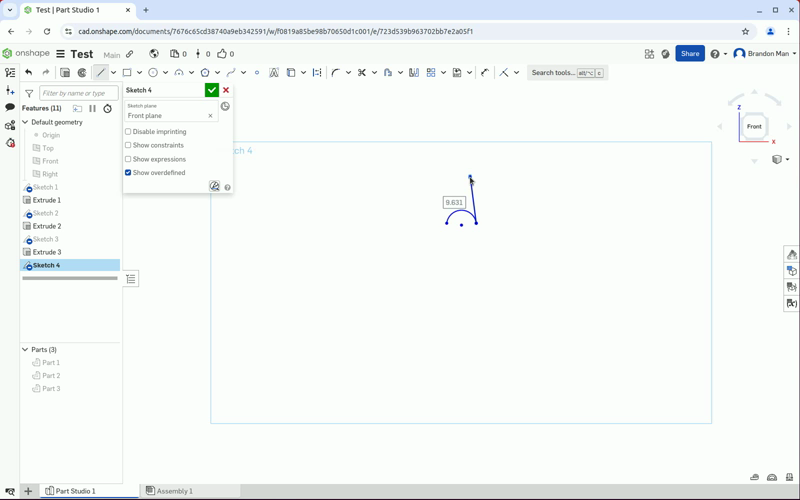
key(a)
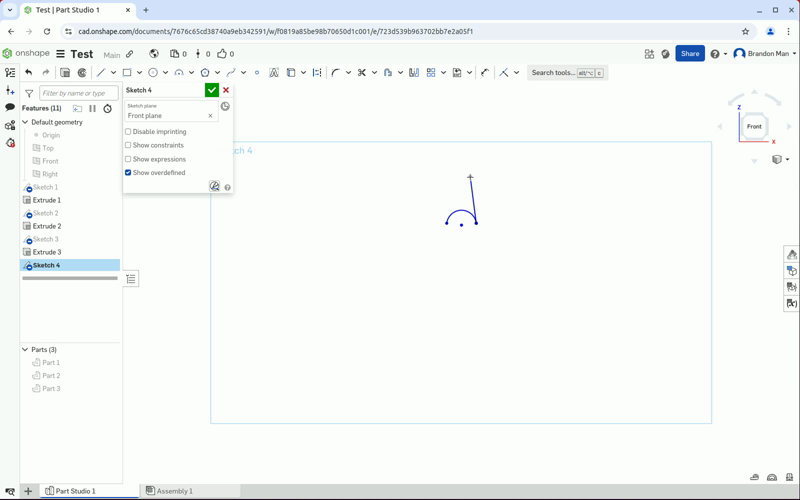
mouse_move(470, 176)
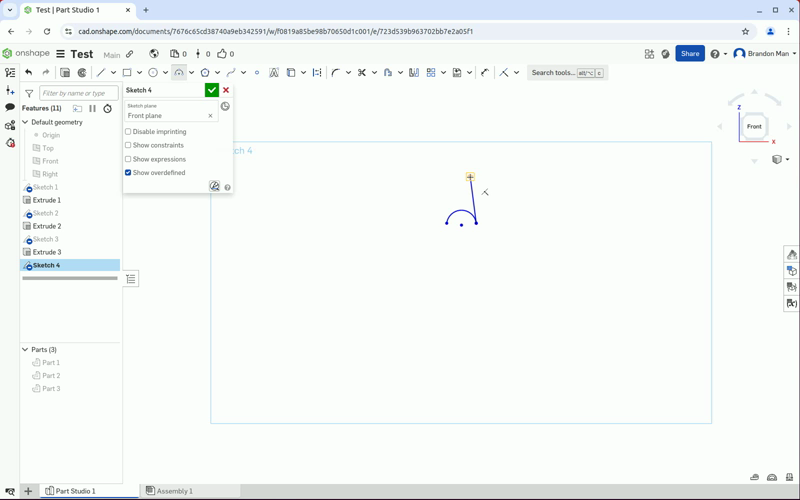
click(470, 176)
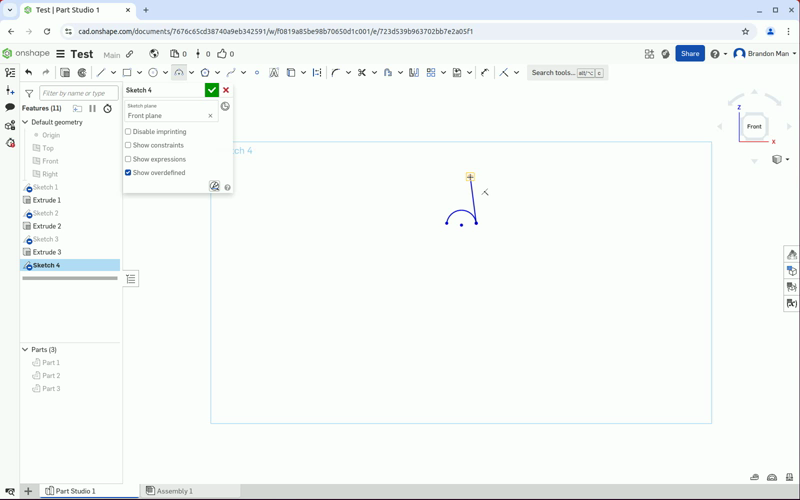
key_down(shift)
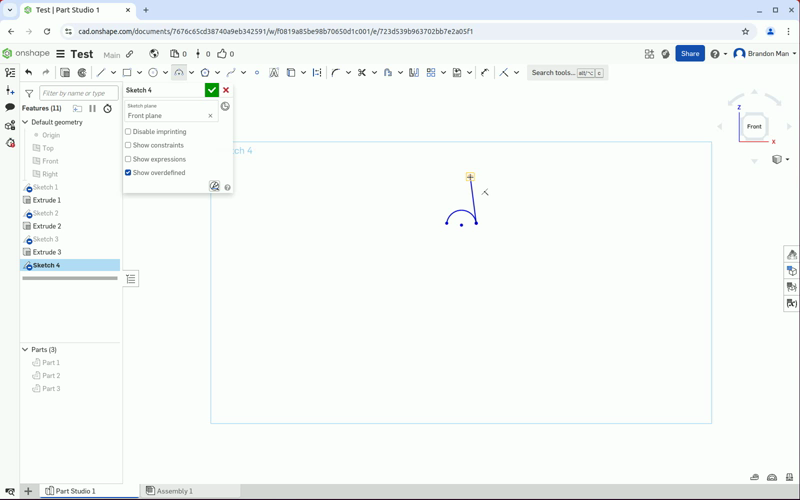
mouse_move(452, 176)
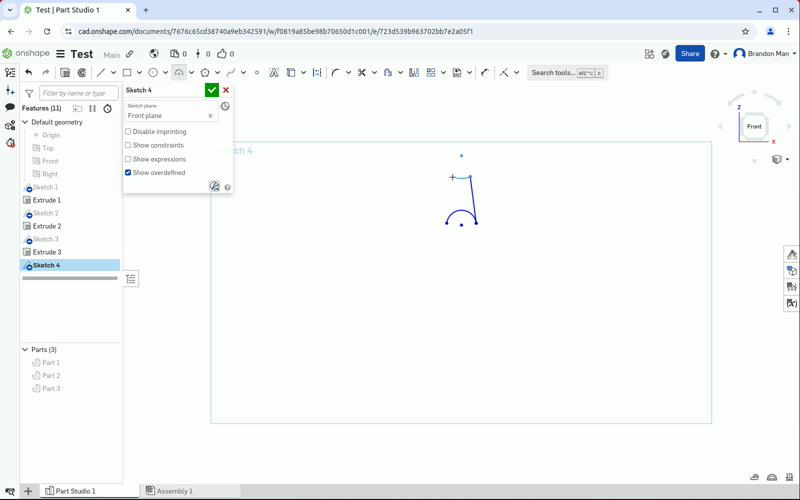
click(452, 176)
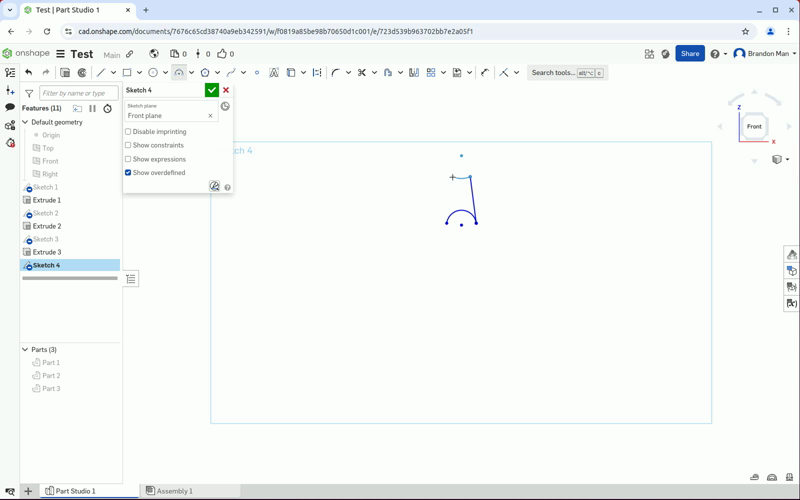
mouse_move(461, 186)
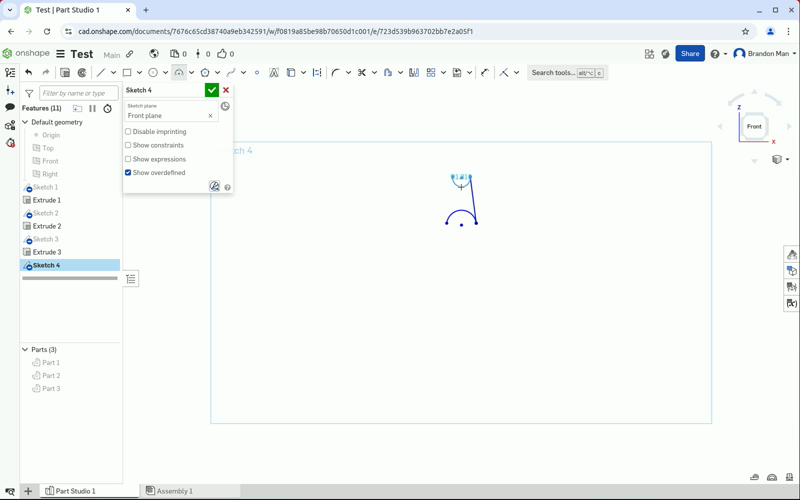
click(461, 186)
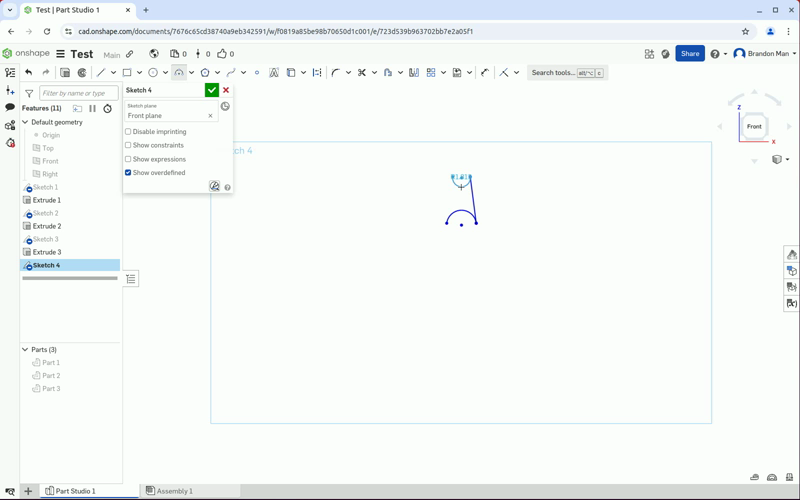
key_up(shift)
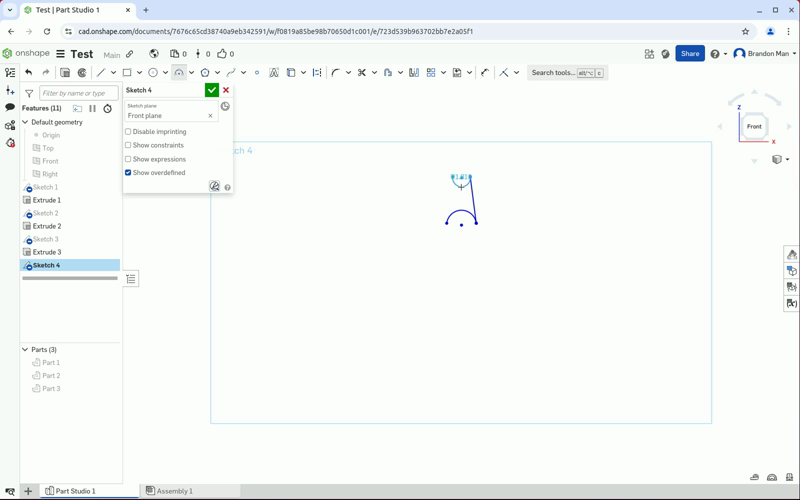
key(esc)
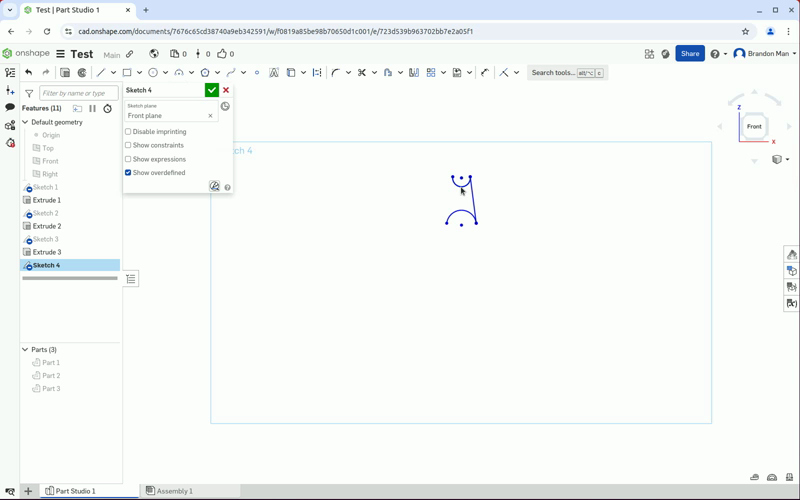
key(l)
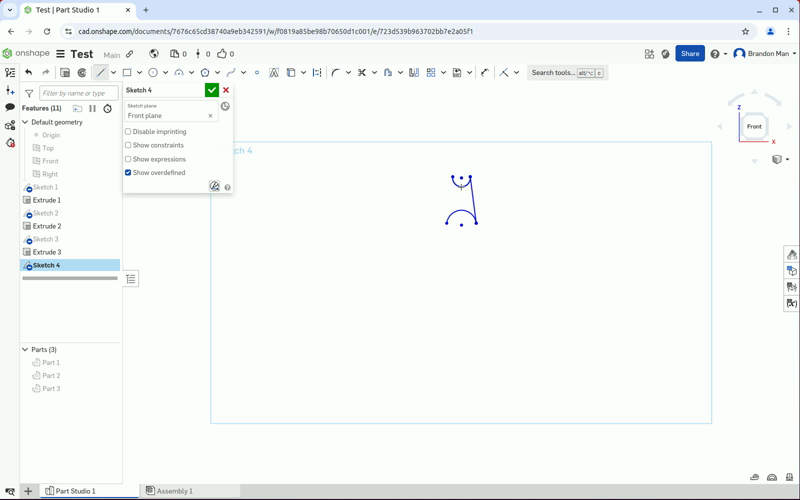
mouse_move(452, 176)
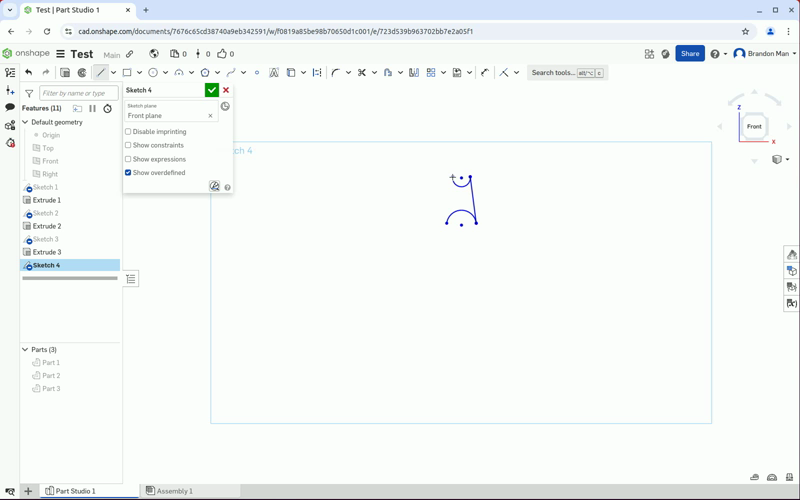
click(452, 176)
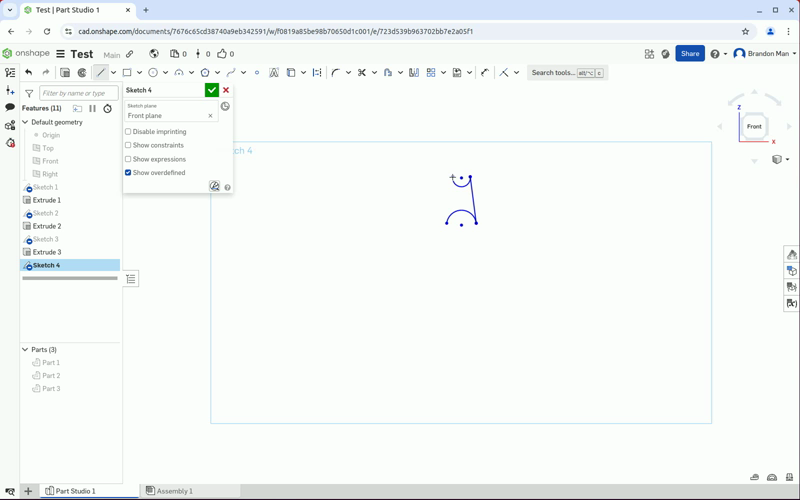
mouse_move(482, 176)
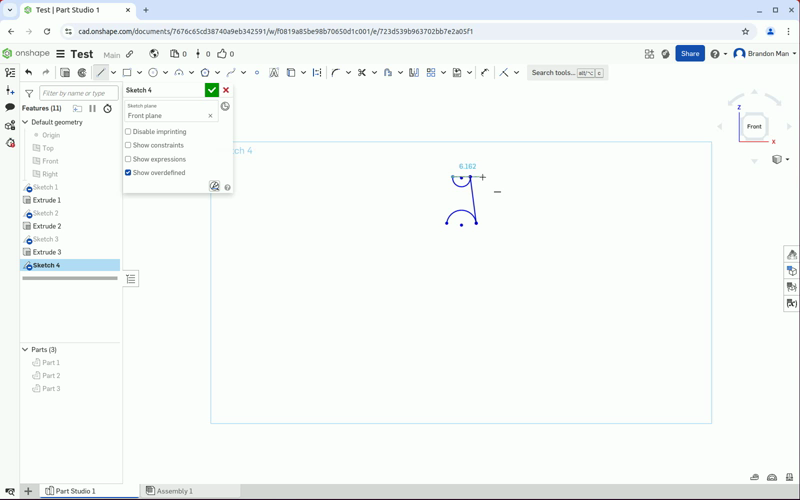
key_down(shift)
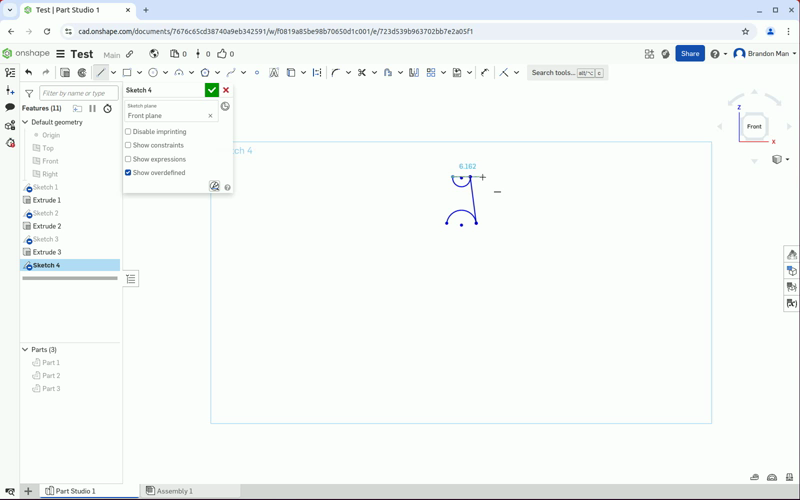
mouse_move(446, 223)
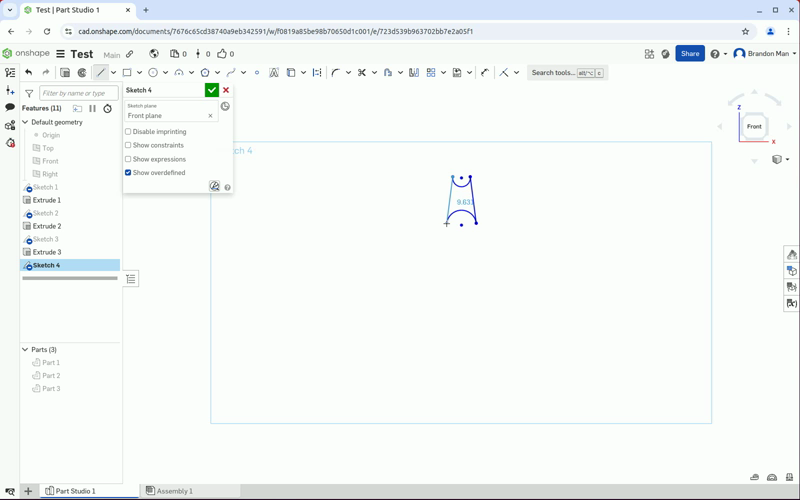
key_up(shift)
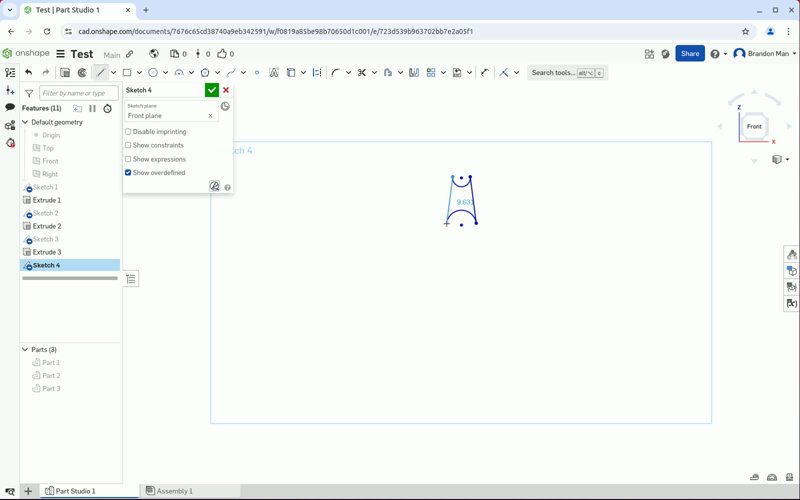
click(446, 223)
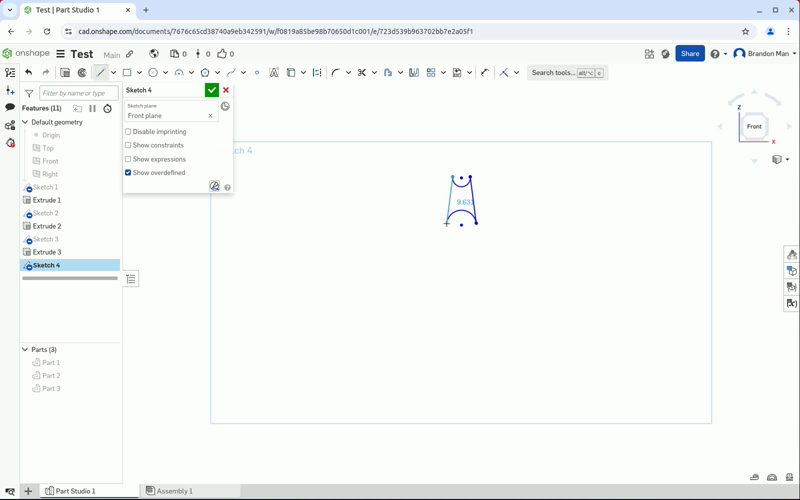
key(esc)
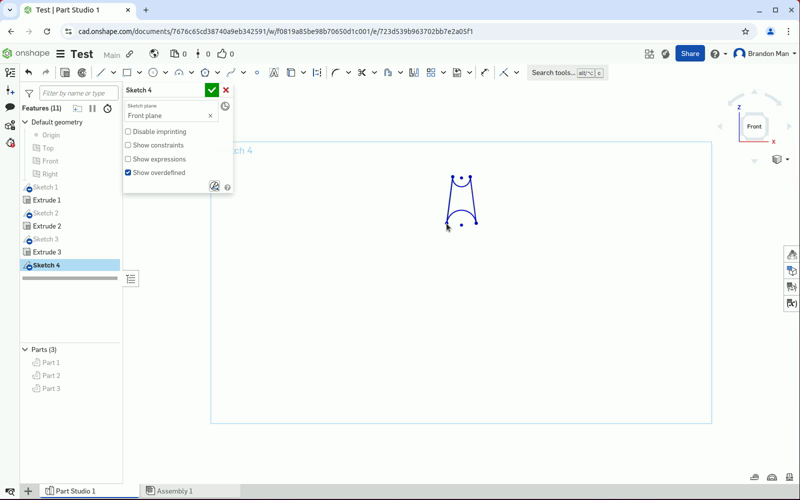
key(c)
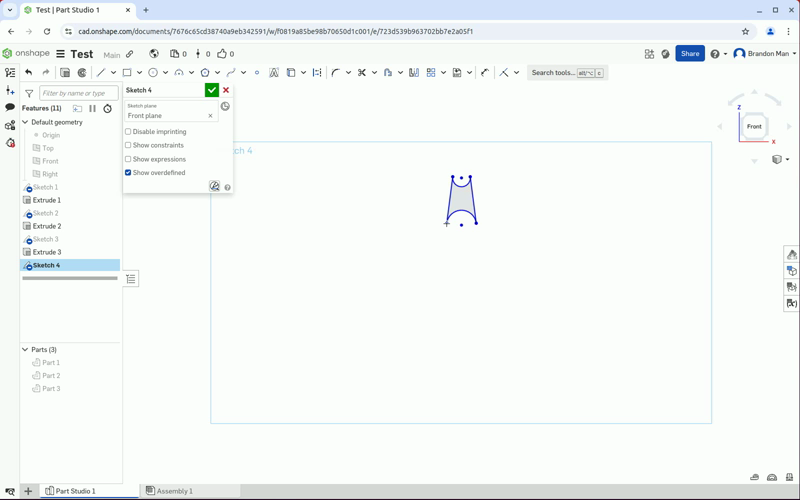
key_down(shift)
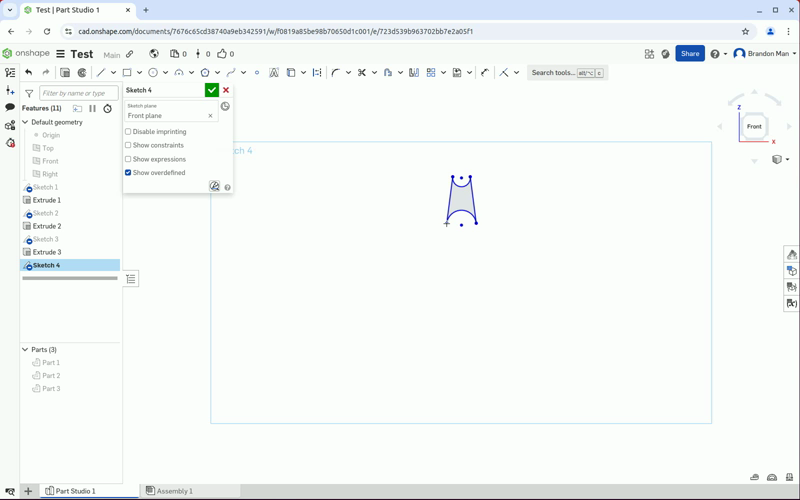
mouse_move(458, 191)
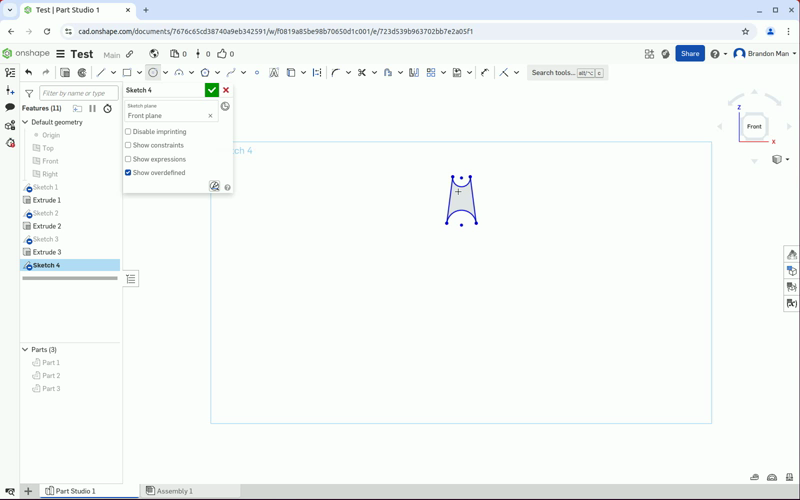
click(458, 191)
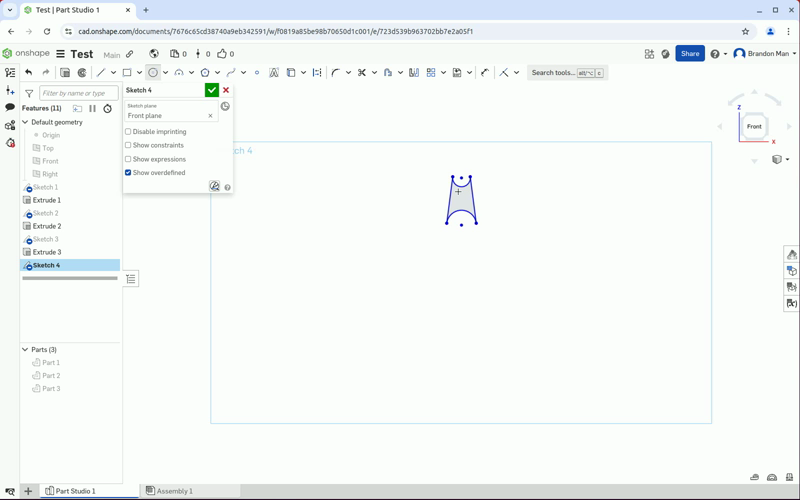
key_up(shift)
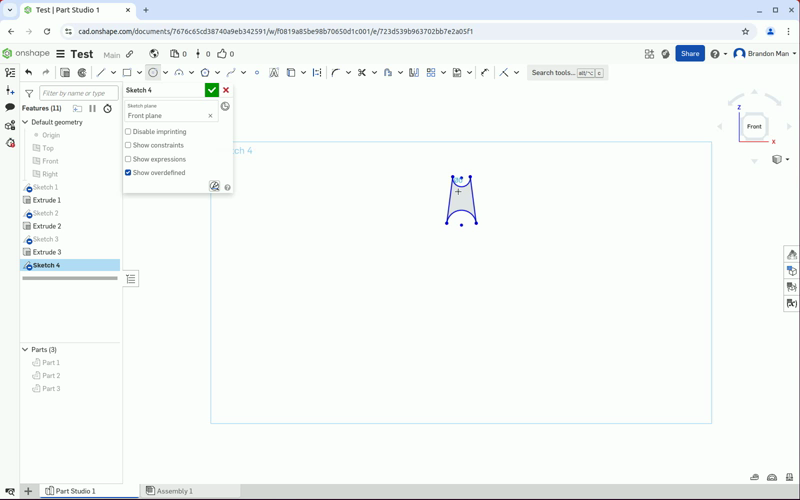
mouse_move(461, 191)
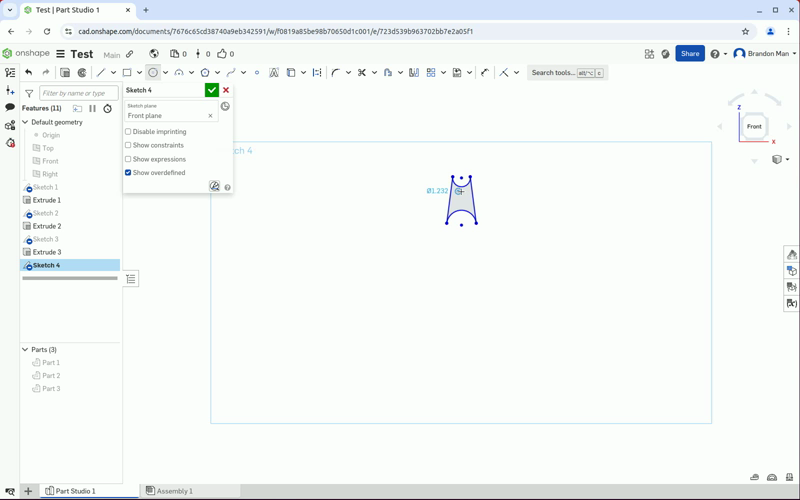
scroll(6)
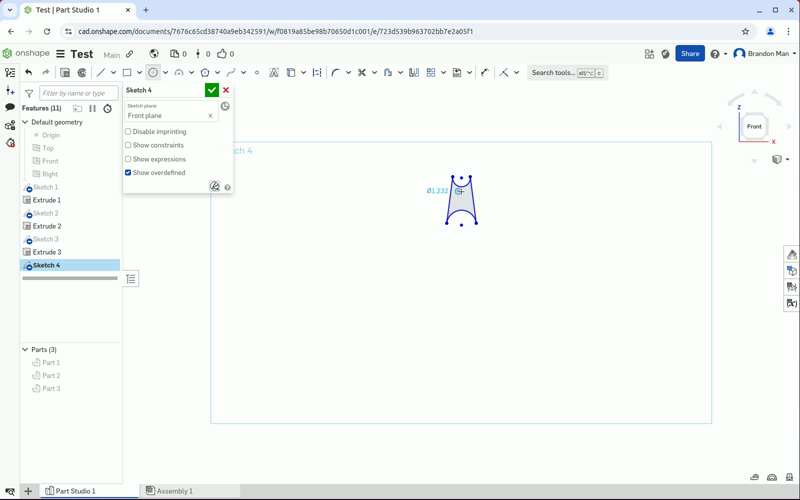
scroll(6)
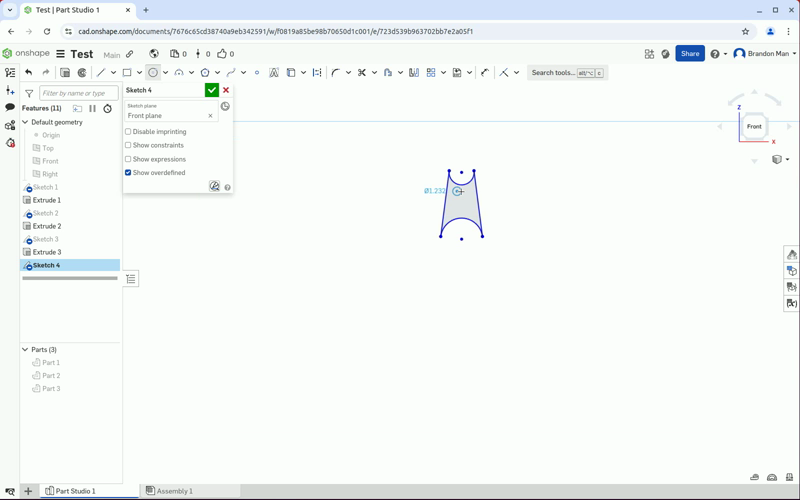
scroll(6)
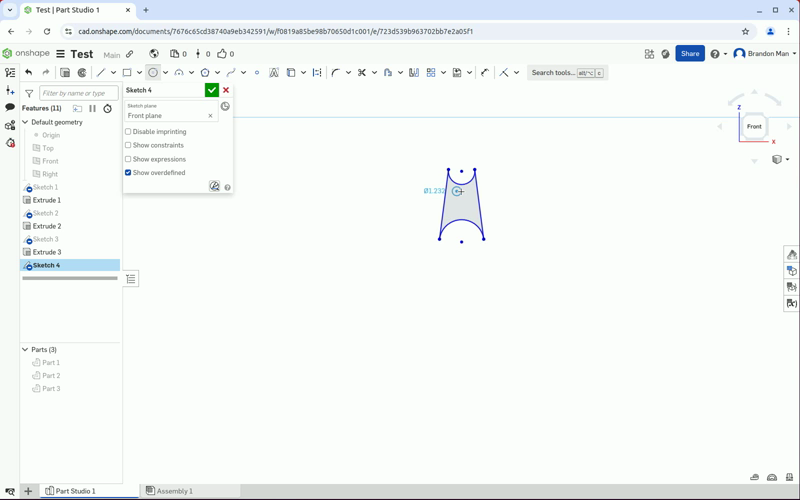
scroll(6)
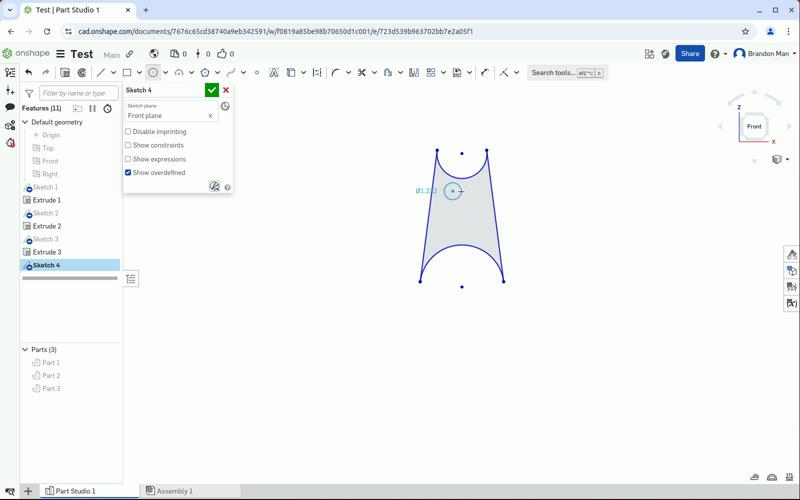
scroll(6)
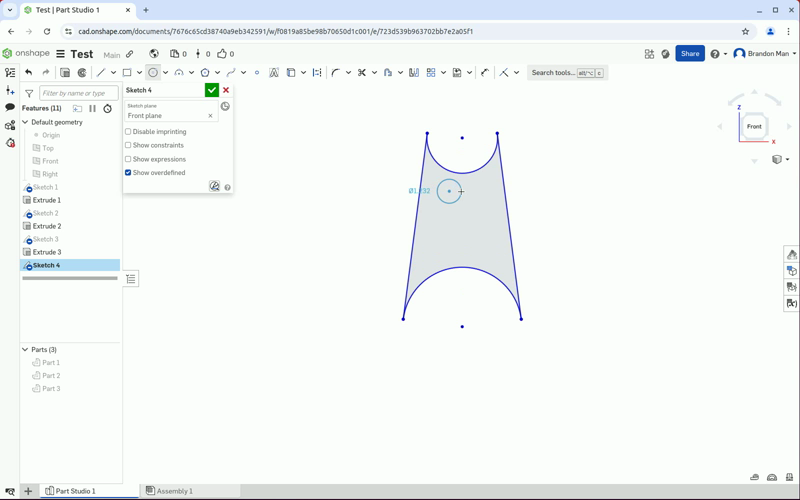
scroll(6)
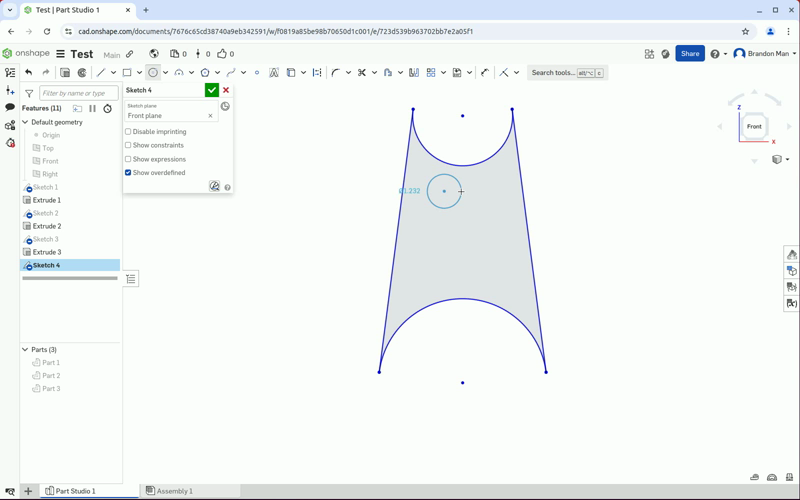
scroll(6)
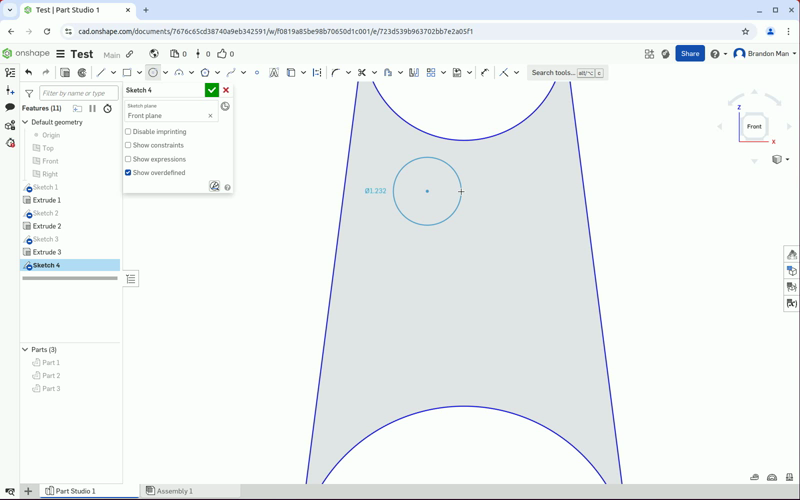
click(461, 191)
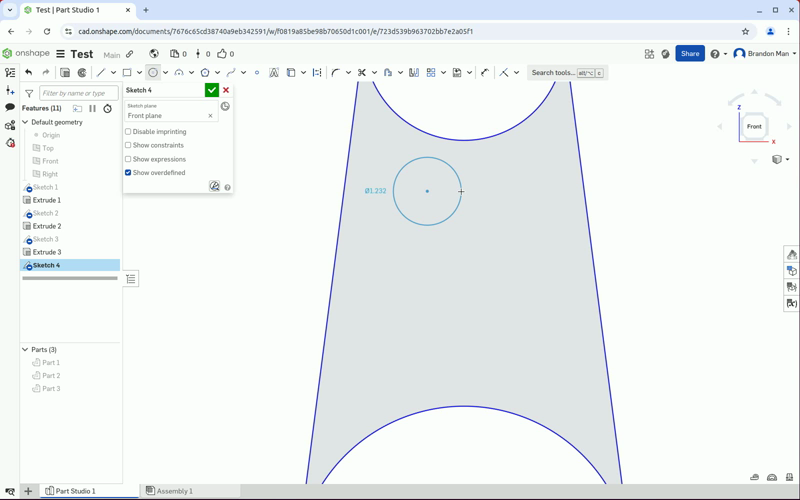
scroll(-6)
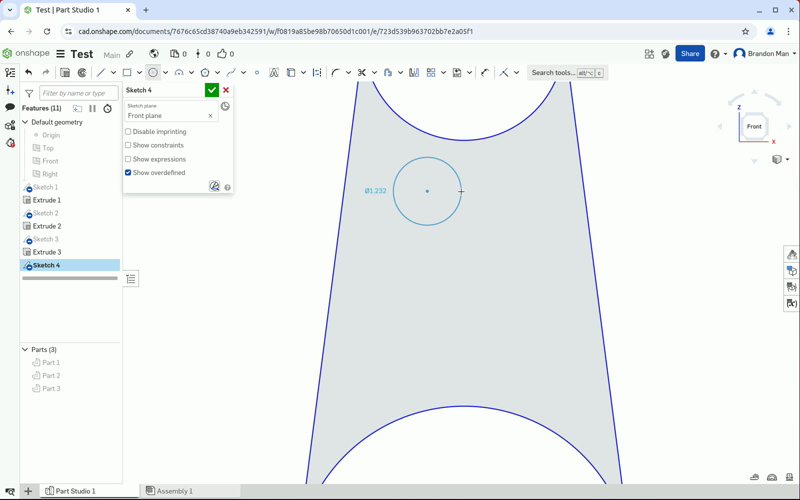
scroll(-6)
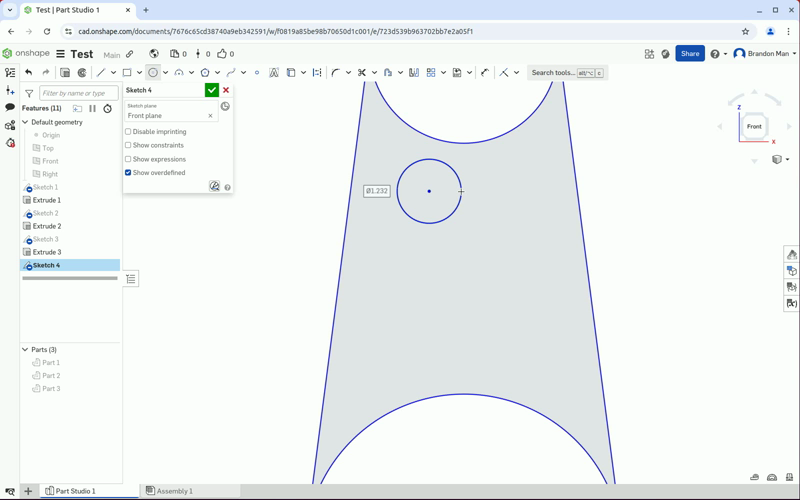
scroll(-6)
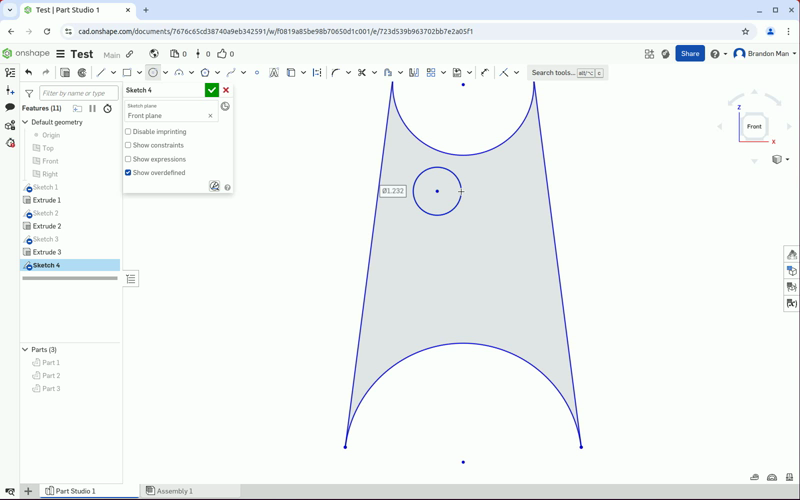
scroll(-6)
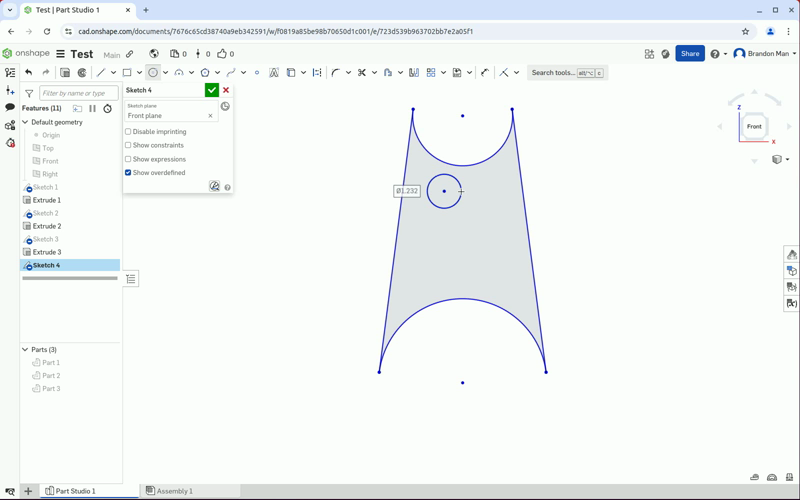
scroll(-6)
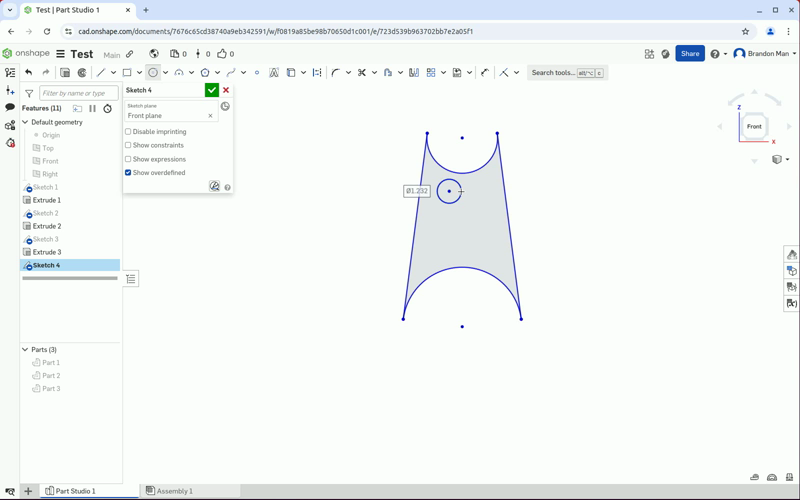
scroll(-6)
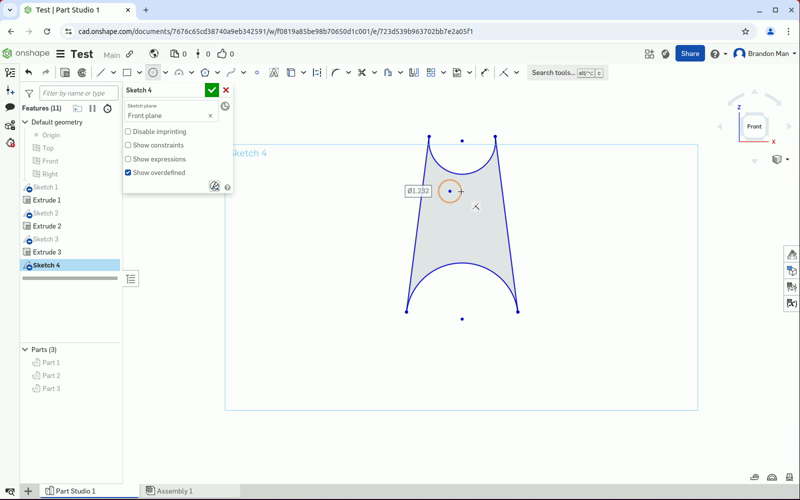
scroll(-6)
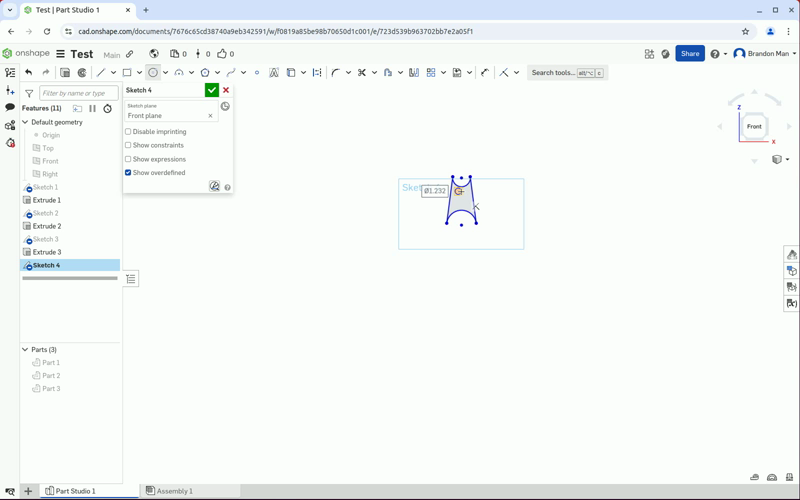
key(esc)
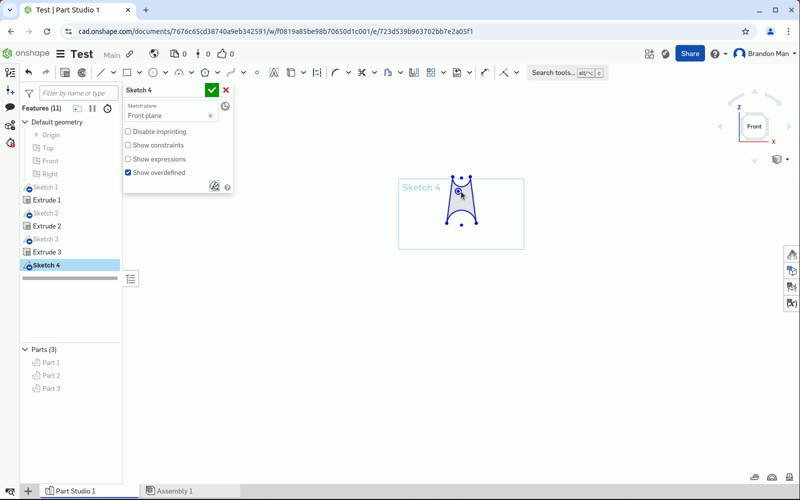
mouse_move(461, 188)
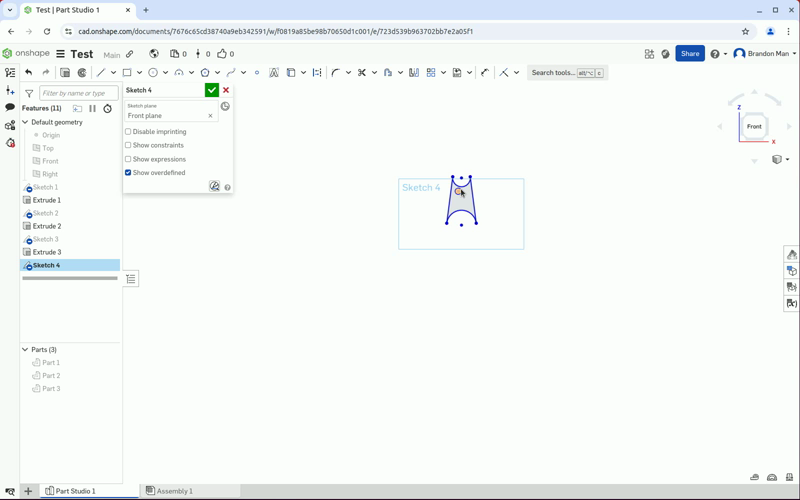
scroll(6)
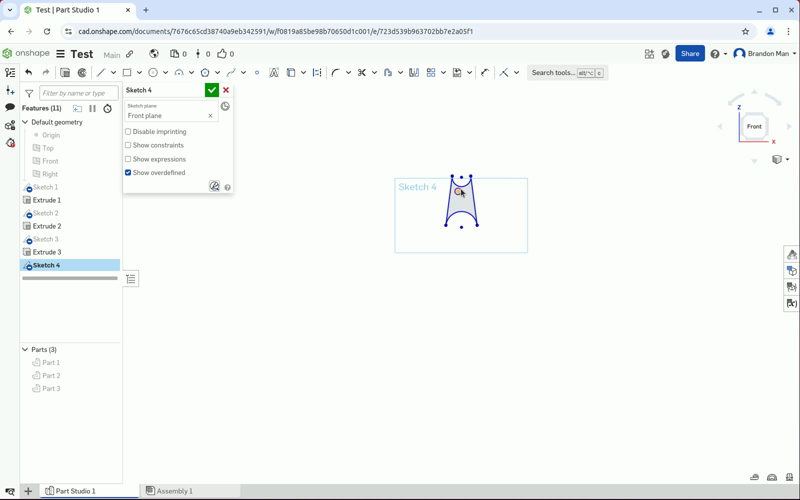
scroll(6)
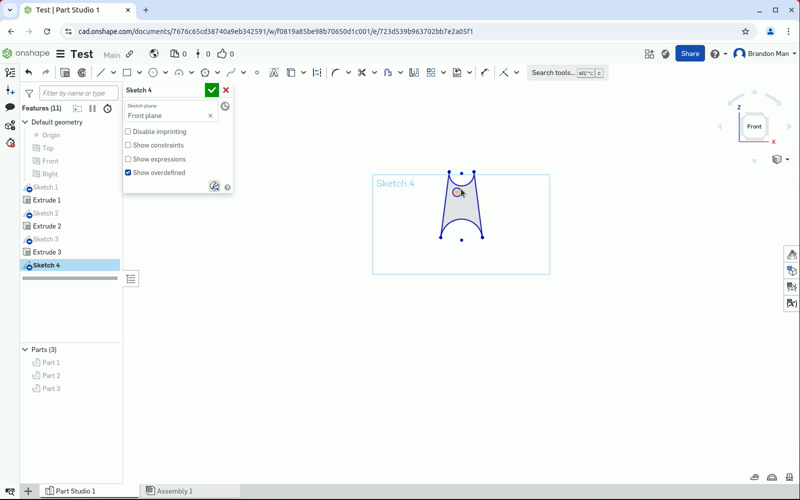
scroll(6)
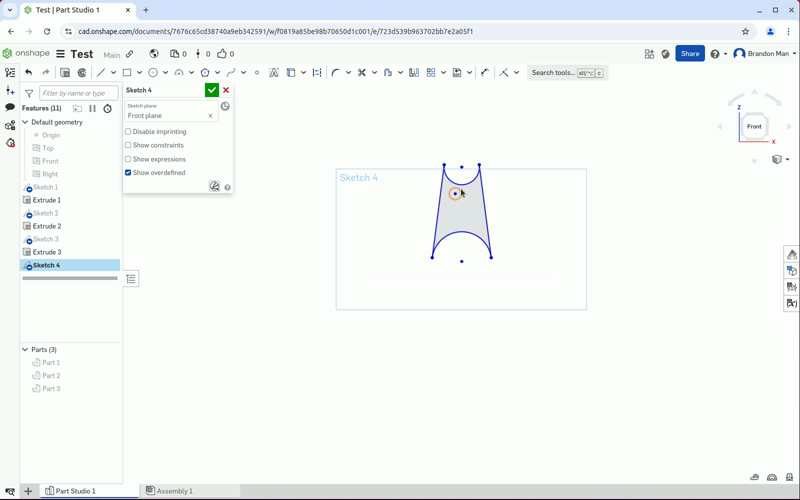
scroll(6)
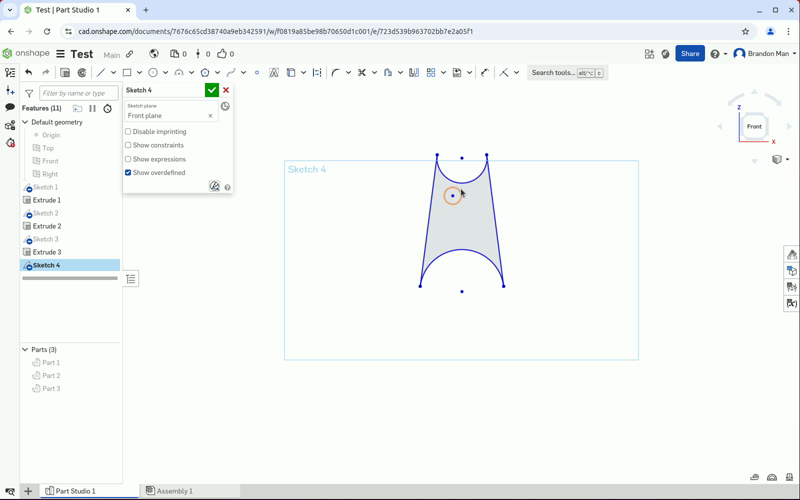
scroll(6)
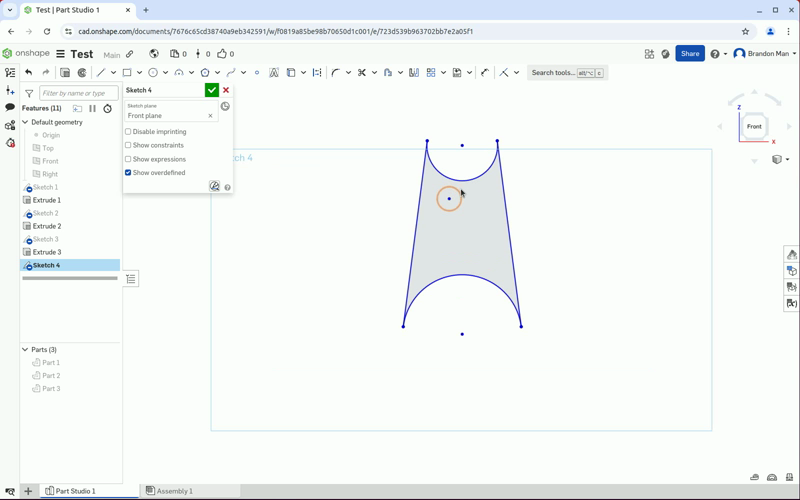
scroll(6)
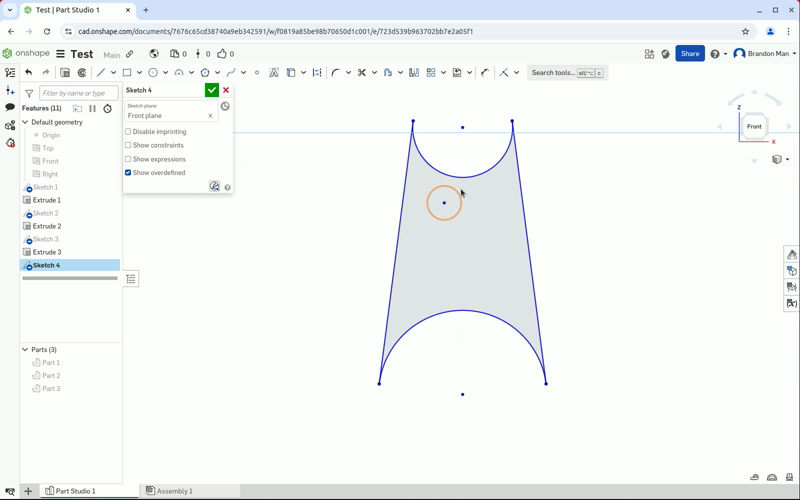
scroll(6)
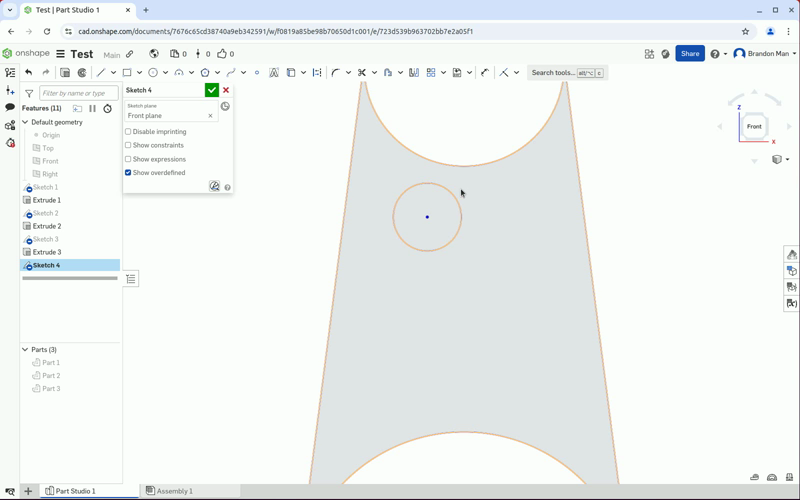
click(461, 188)
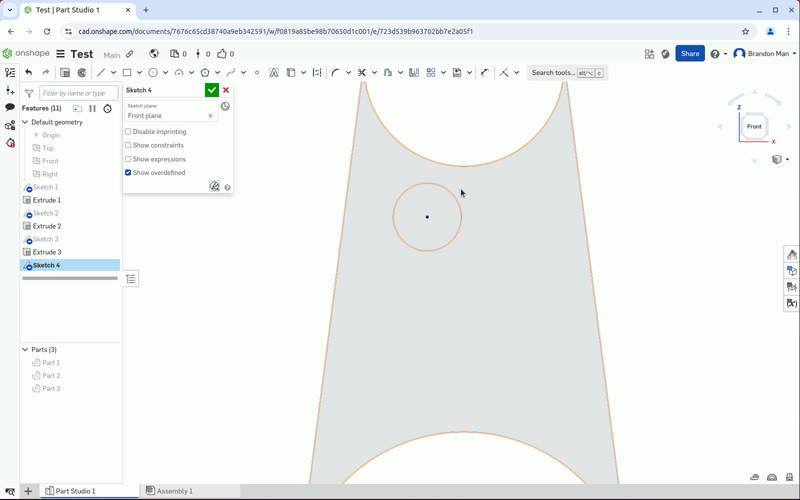
scroll(-6)
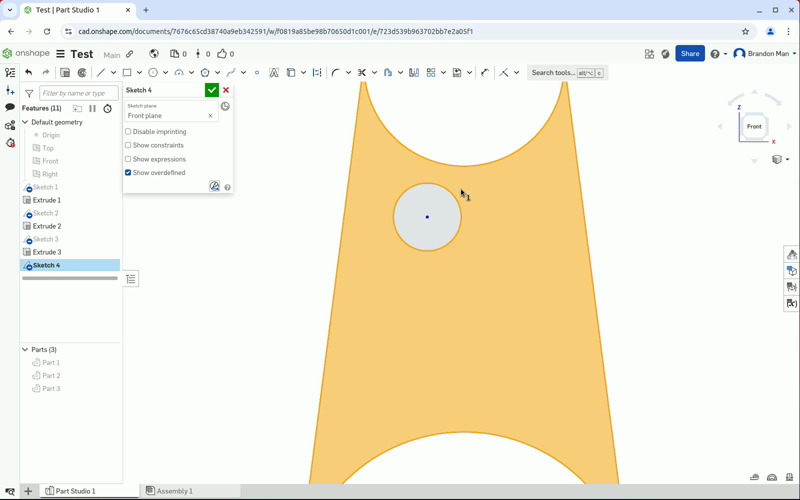
scroll(-6)
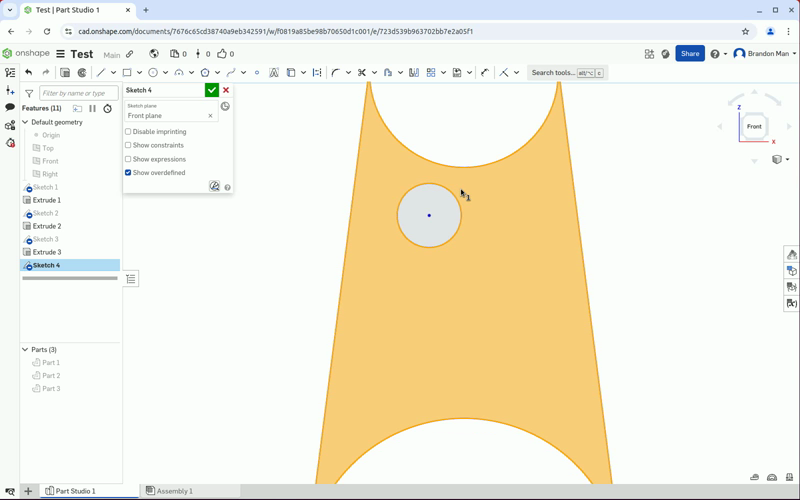
scroll(-6)
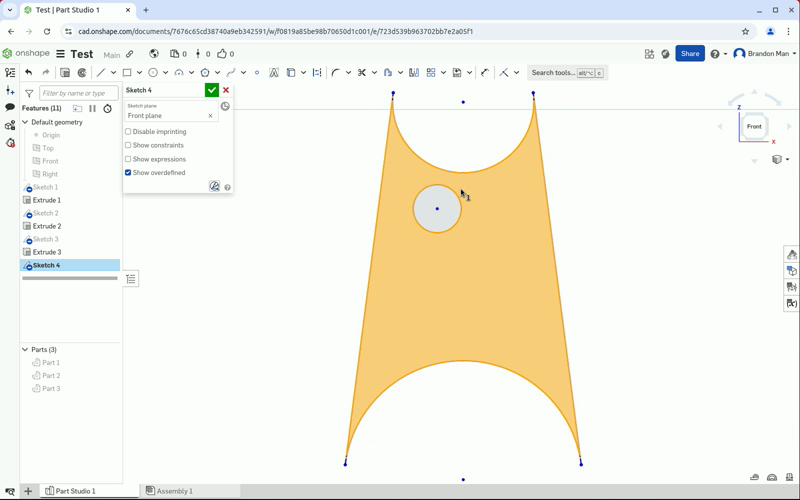
scroll(-6)
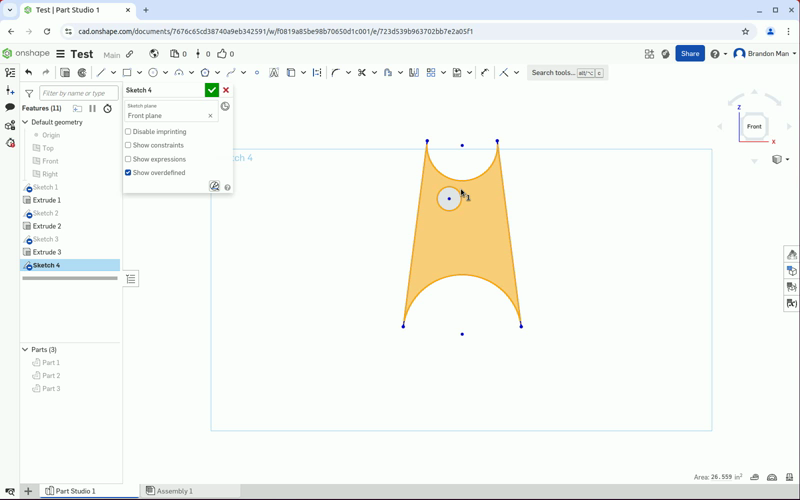
scroll(-6)
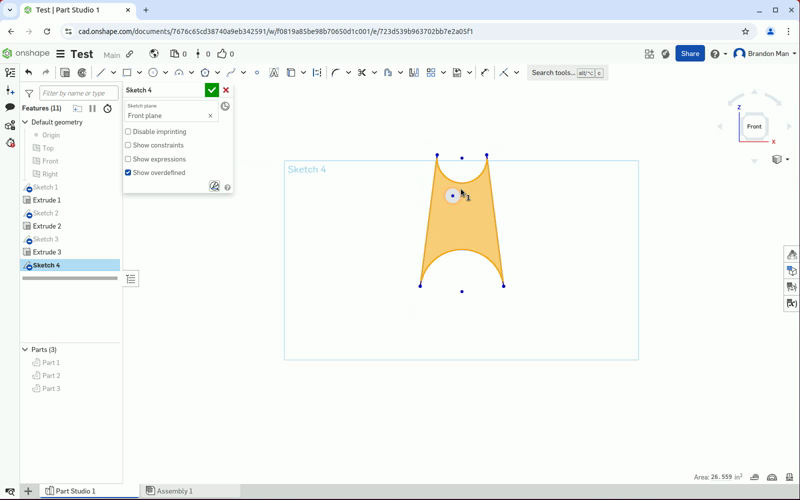
scroll(-6)
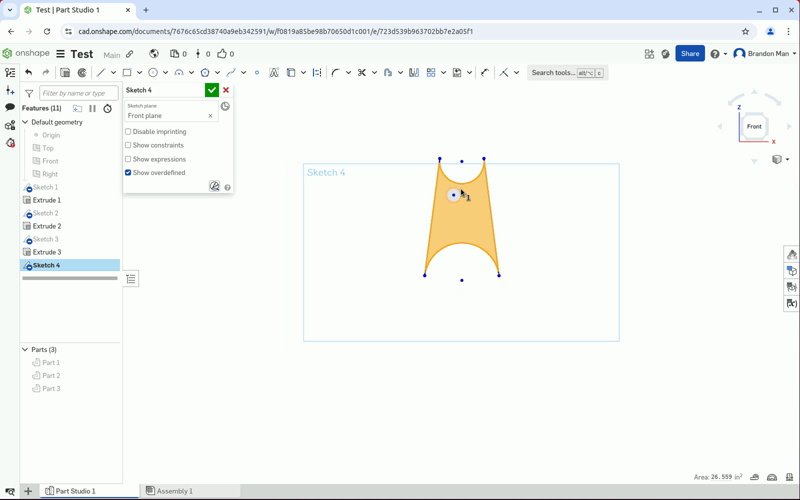
scroll(-6)
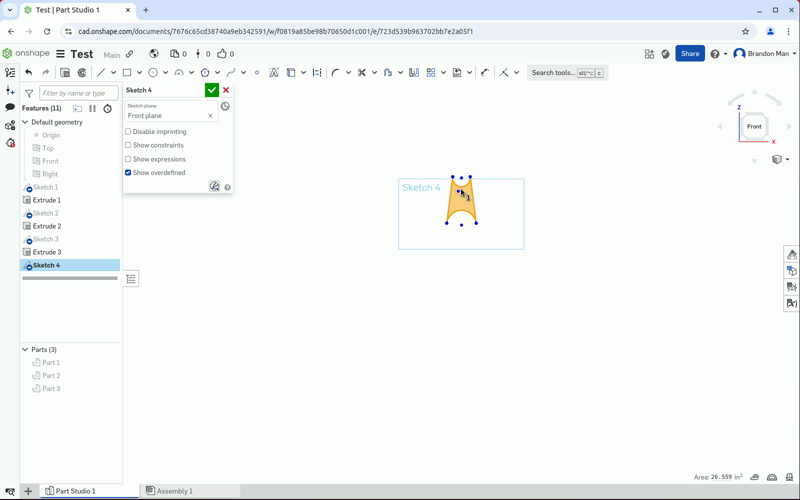
mouse_move(73, 352)
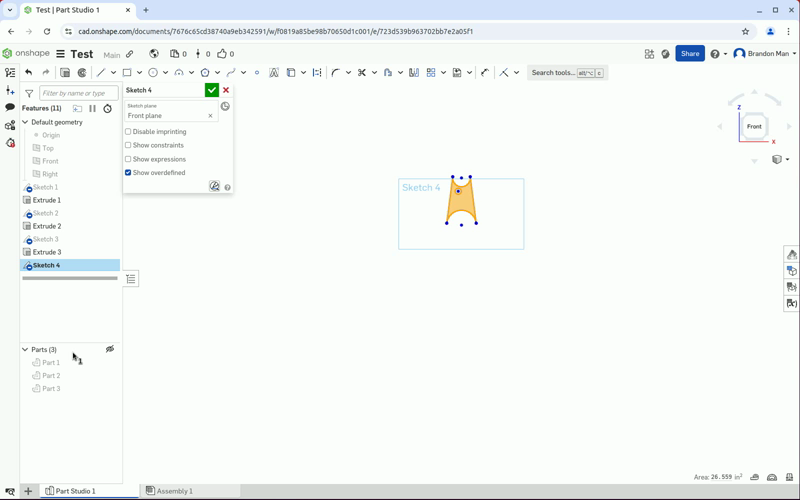
key(shift+y)
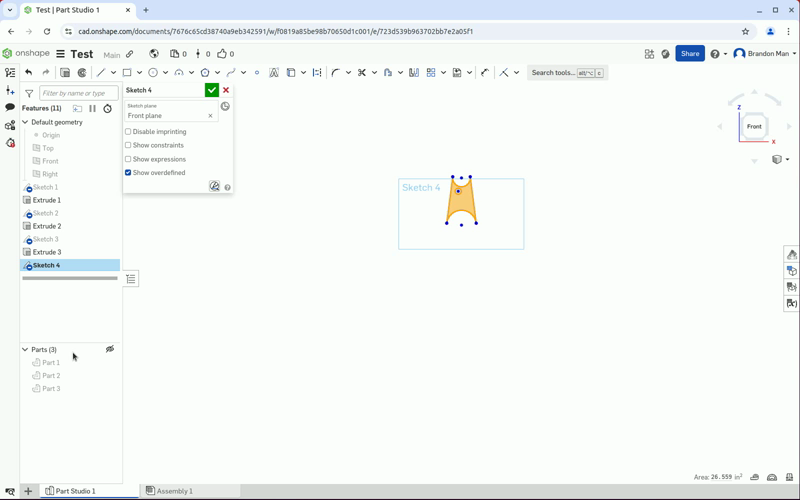
key(shift+e)
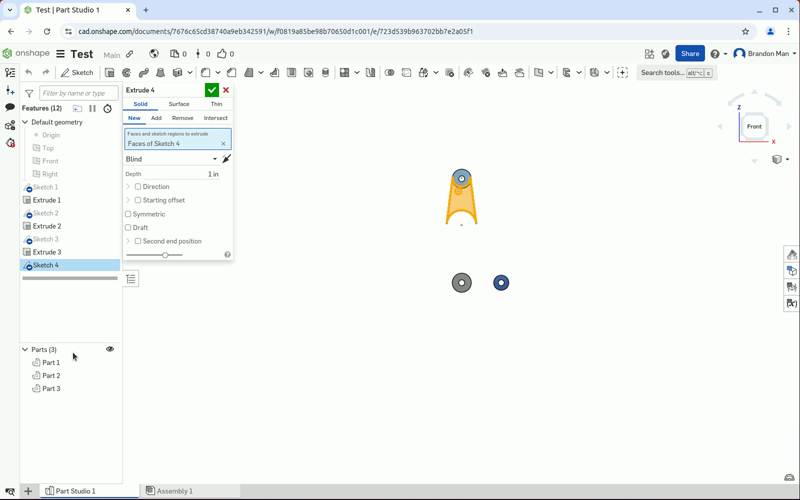
mouse_move(143, 106)
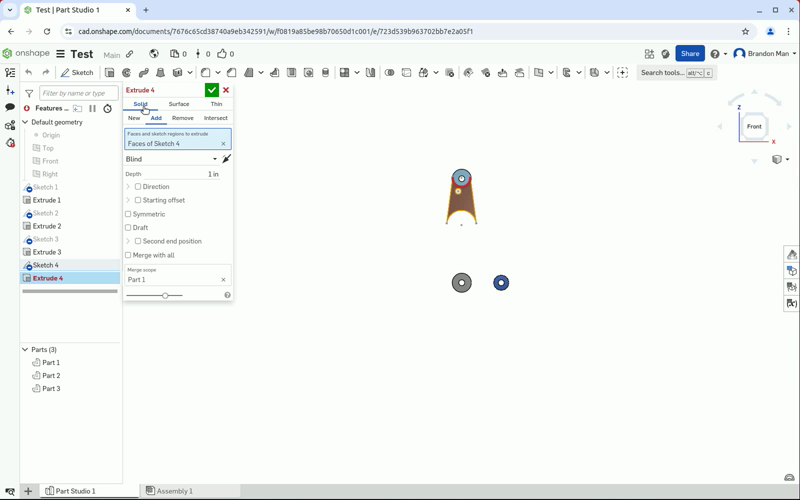
click(143, 106)
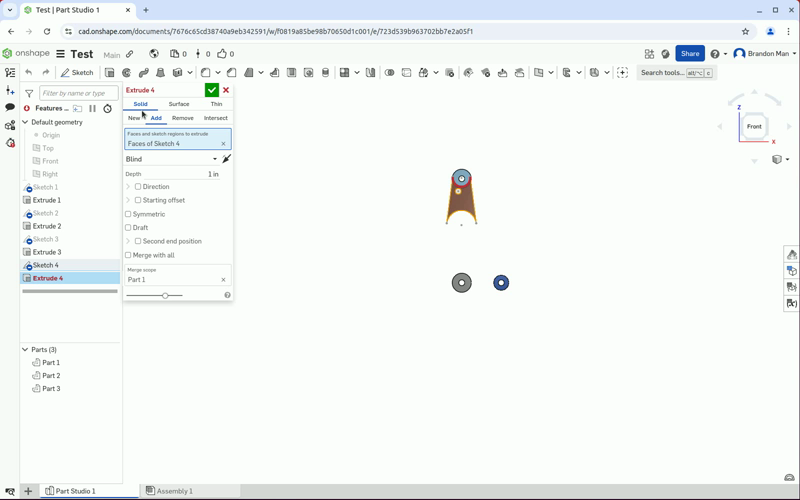
mouse_move(137, 120)
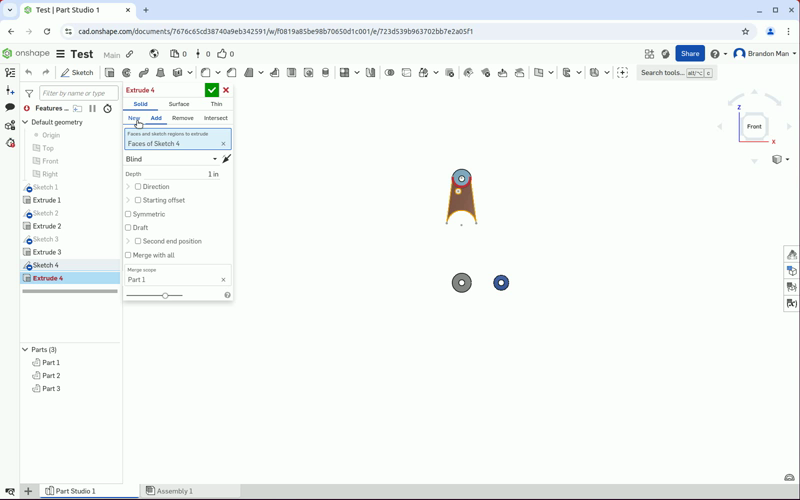
click(137, 120)
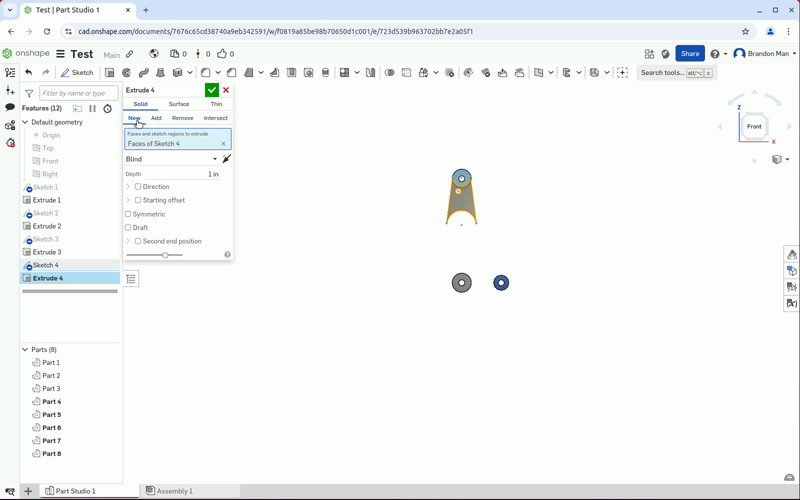
key(tab, 4)
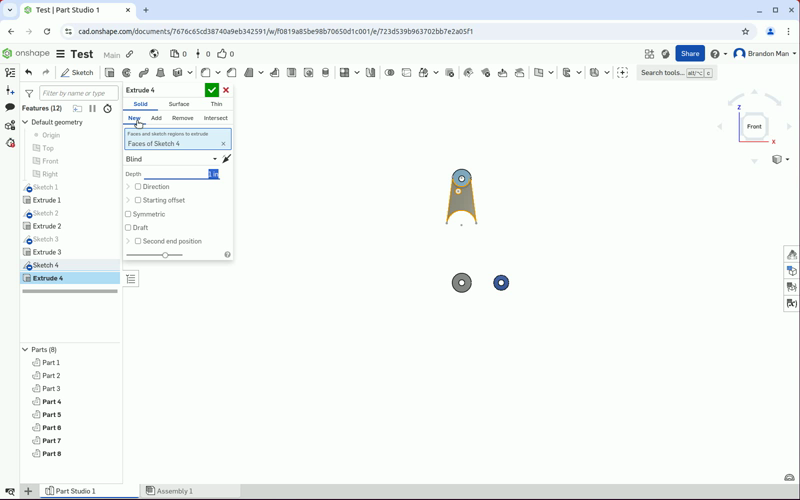
text(0.481)
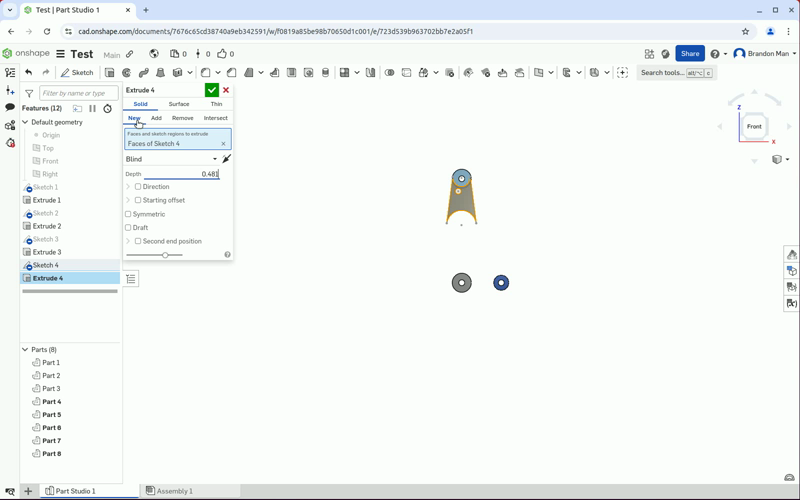
key(enter)
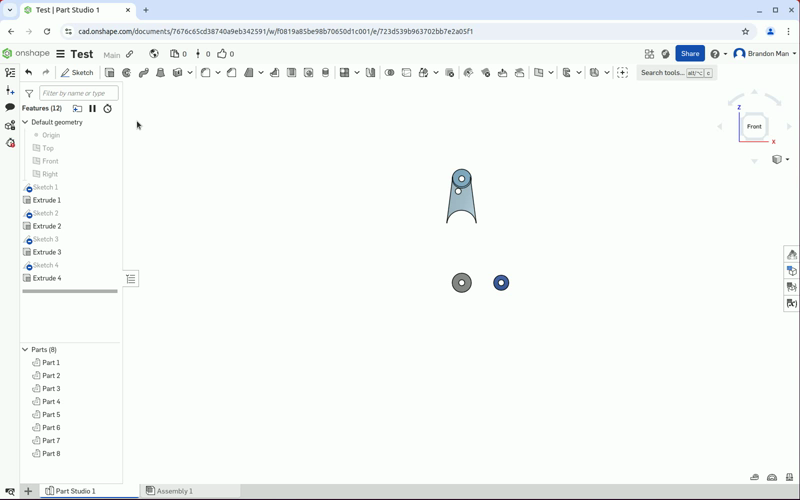
key(shift+h)
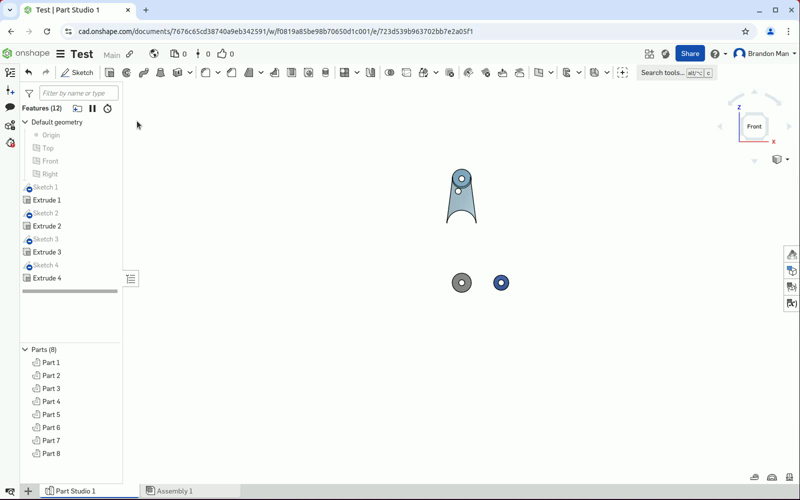
key(shift+h)
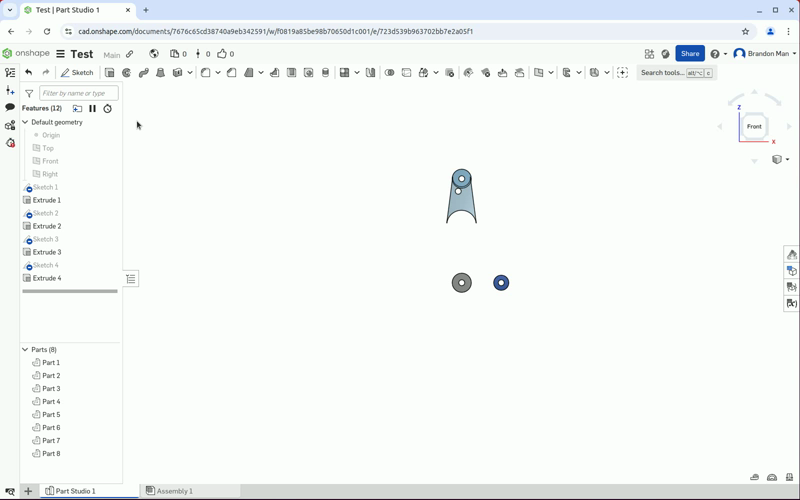
mouse_move(73, 189)
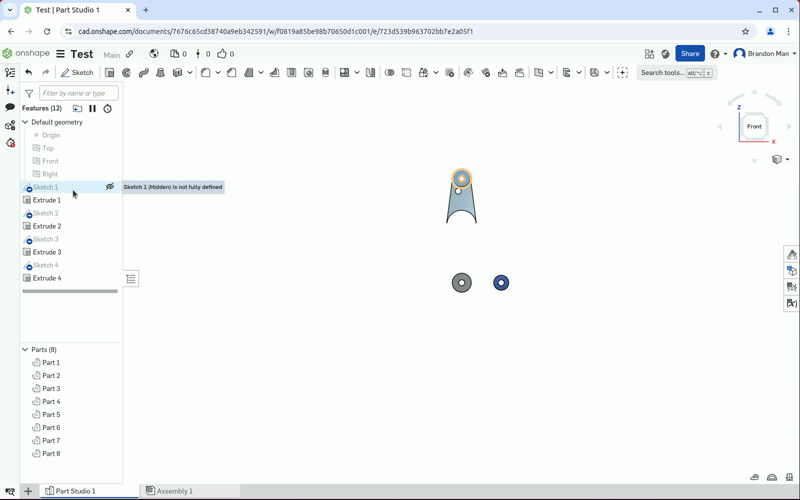
click(73, 189)
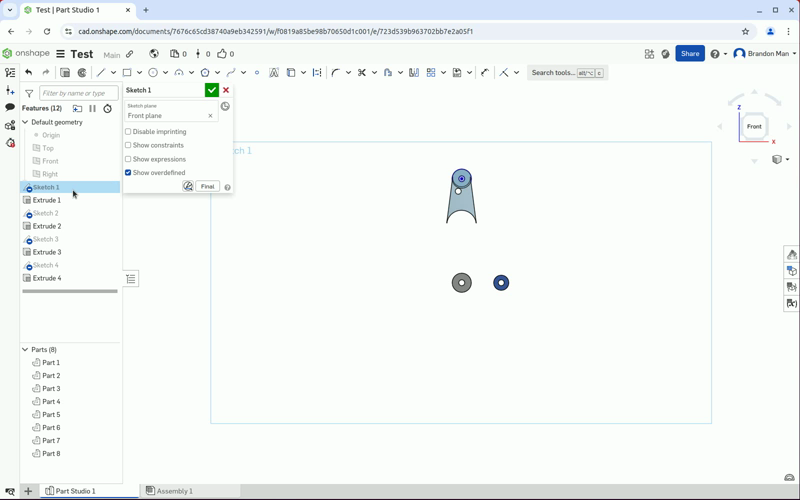
mouse_move(229, 92)
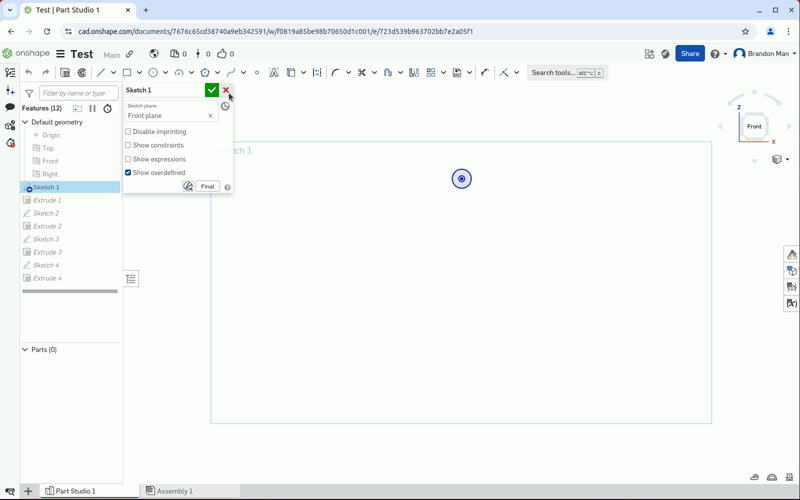
click(229, 92)
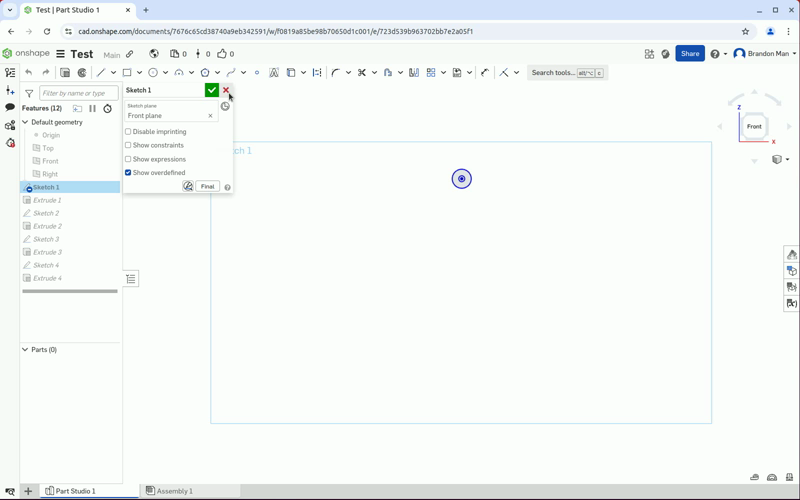
key(shift+s)
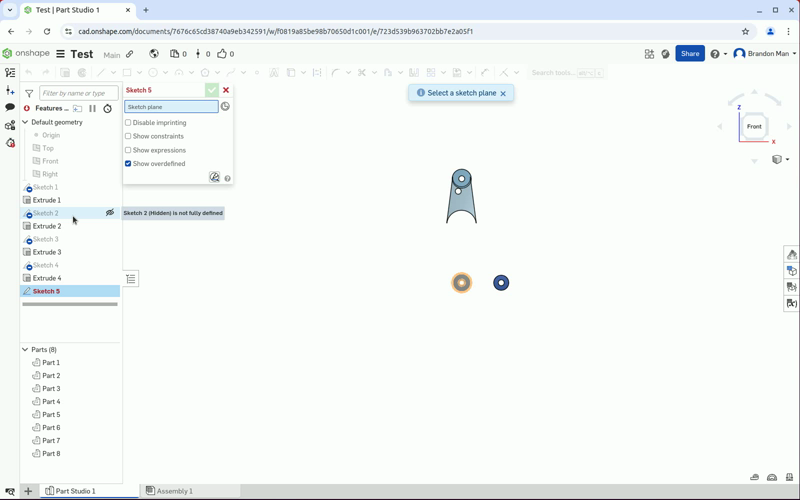
scroll(3)
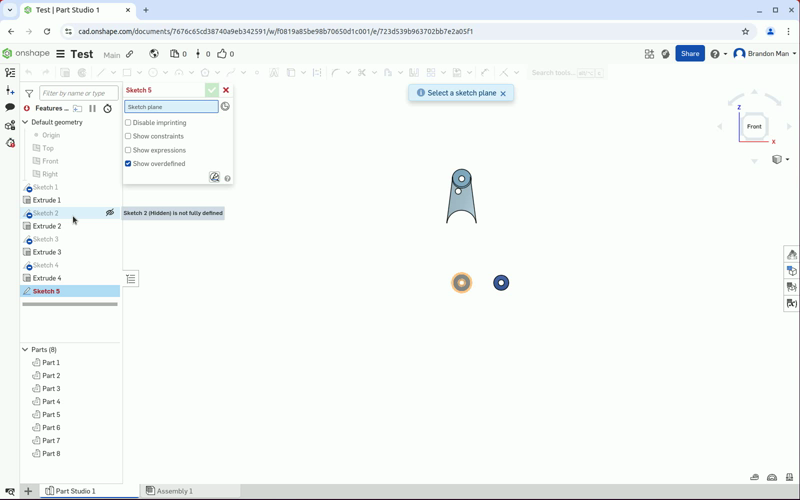
mouse_move(73, 163)
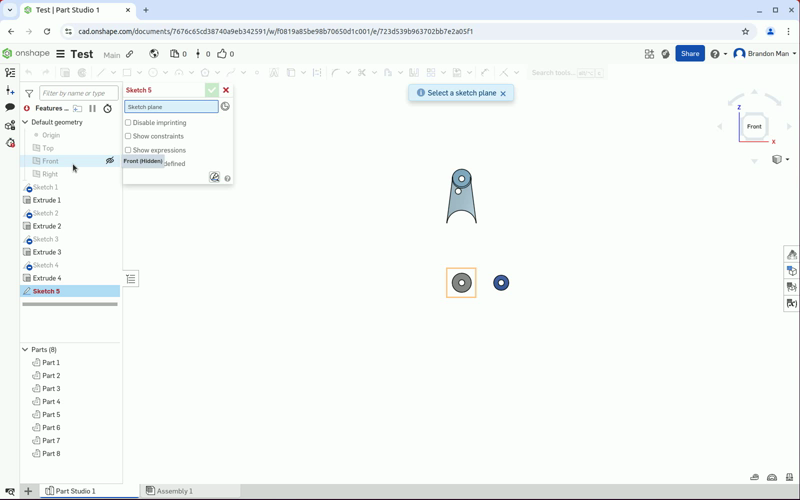
click(73, 163)
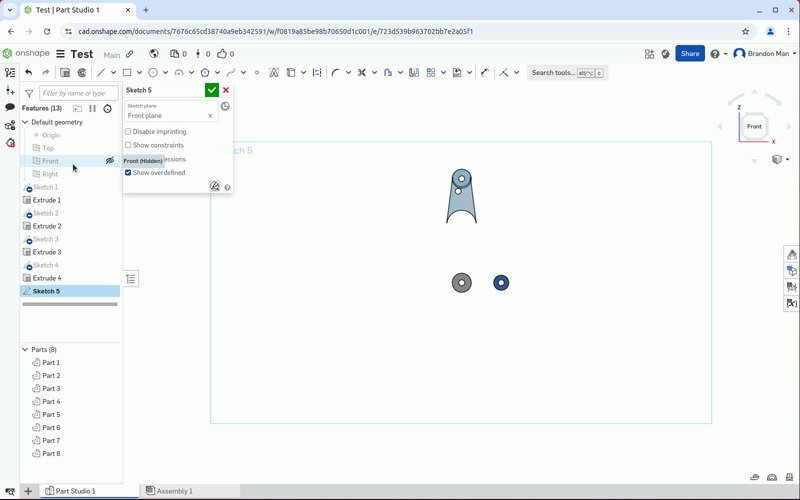
mouse_move(73, 352)
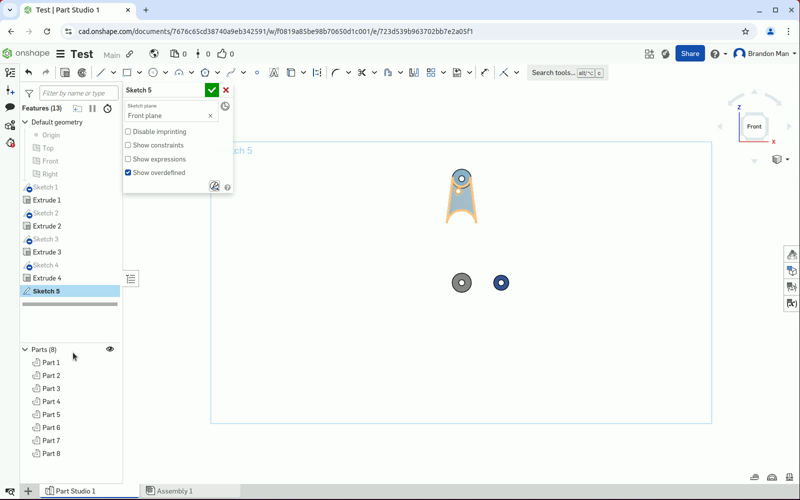
key(y)
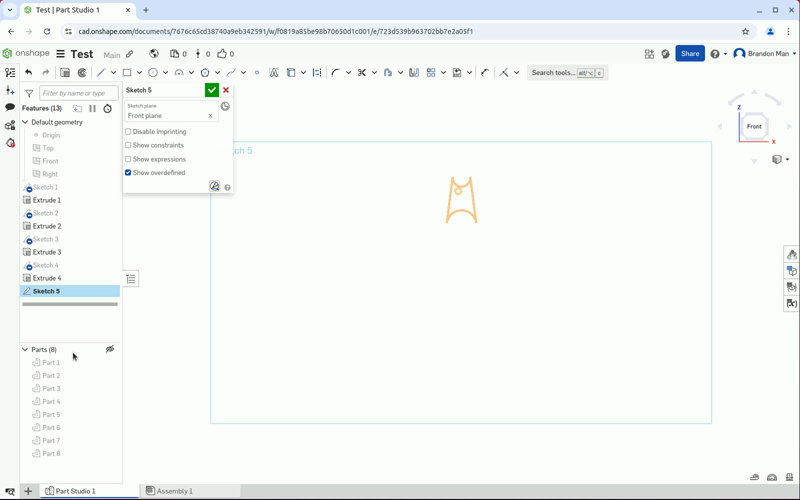
key(c)
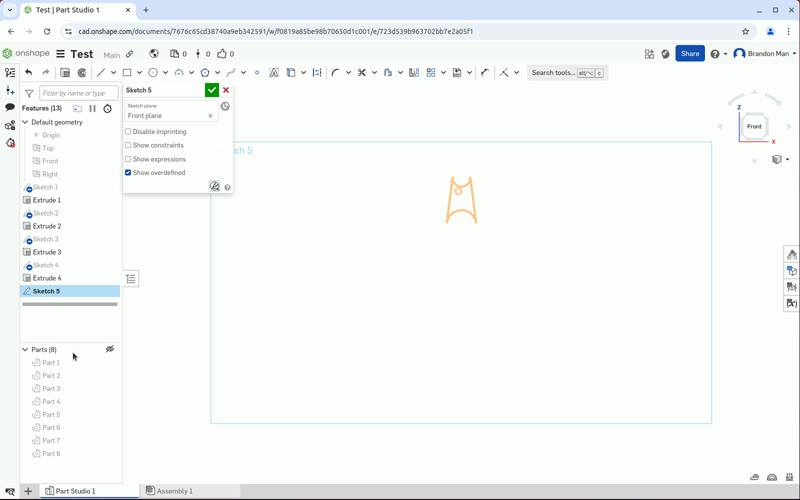
key_down(shift)
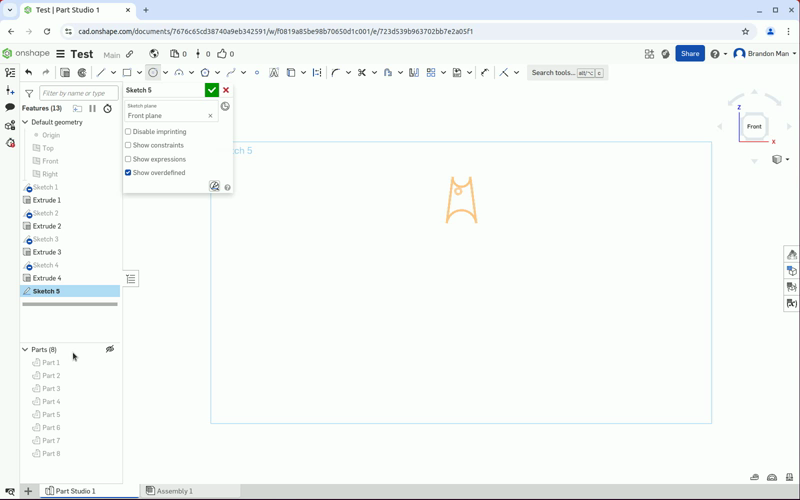
mouse_move(461, 225)
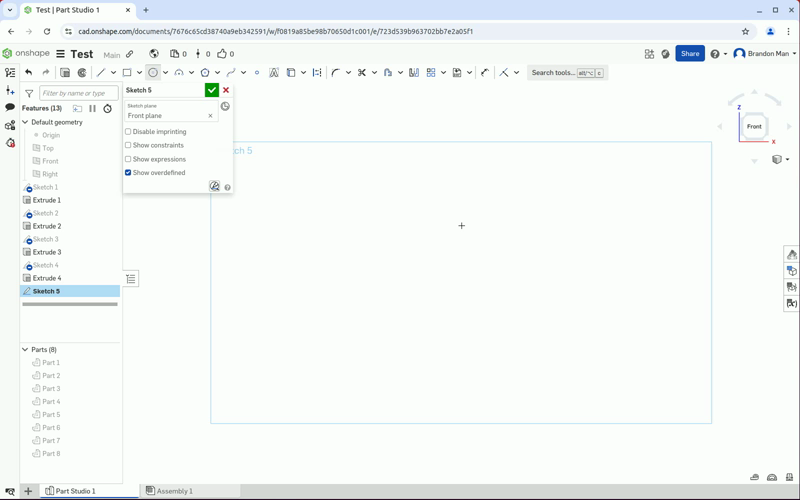
click(461, 225)
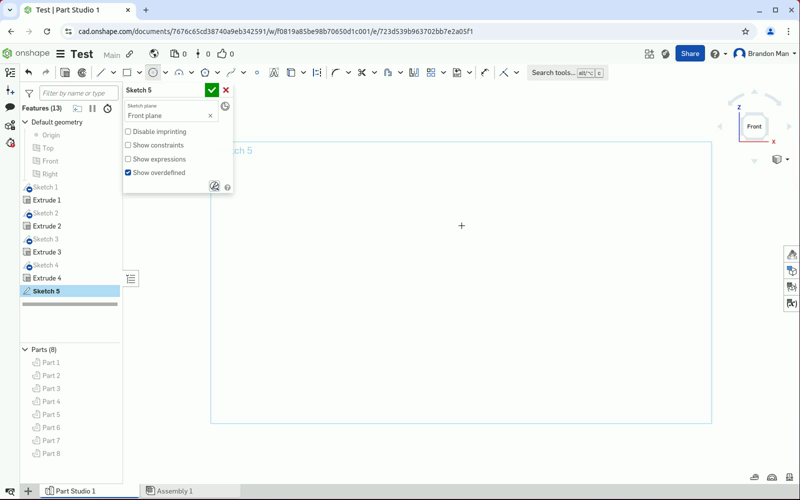
key_up(shift)
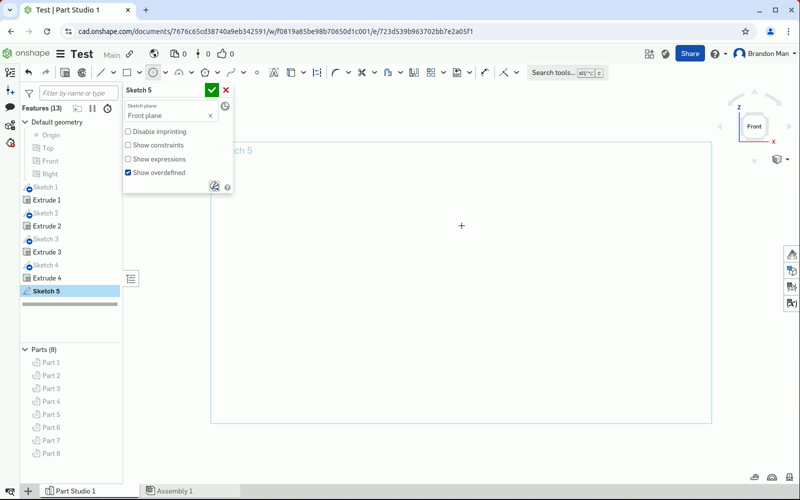
mouse_move(477, 225)
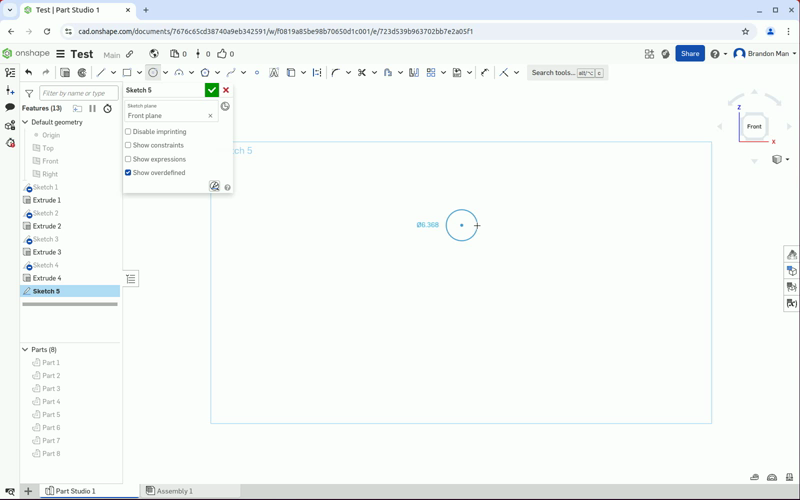
click(477, 225)
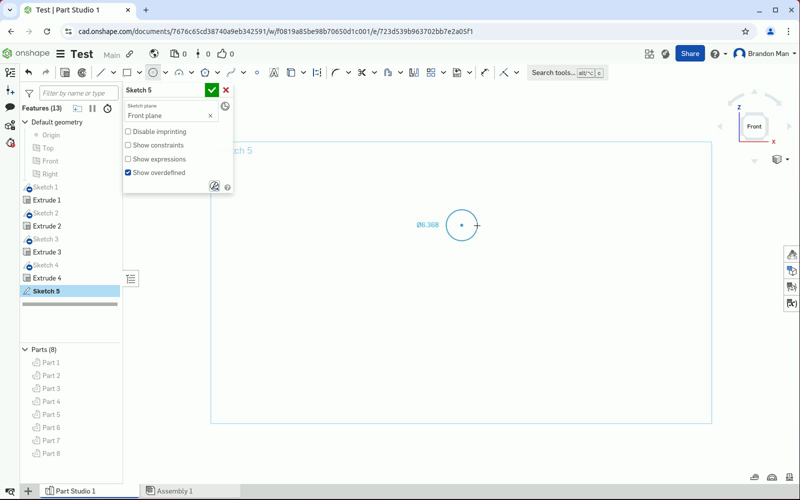
key(esc)
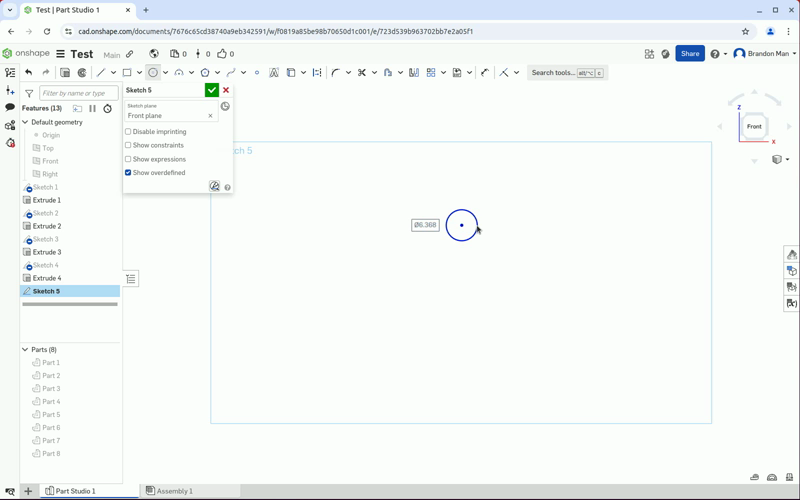
key(c)
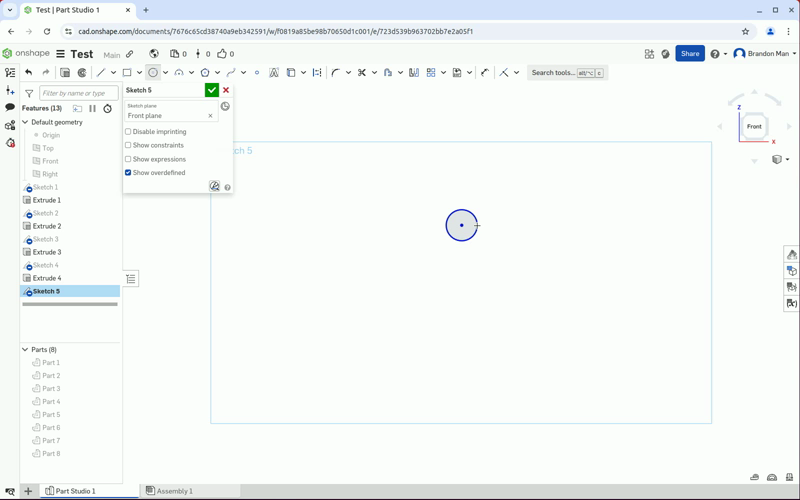
key_down(shift)
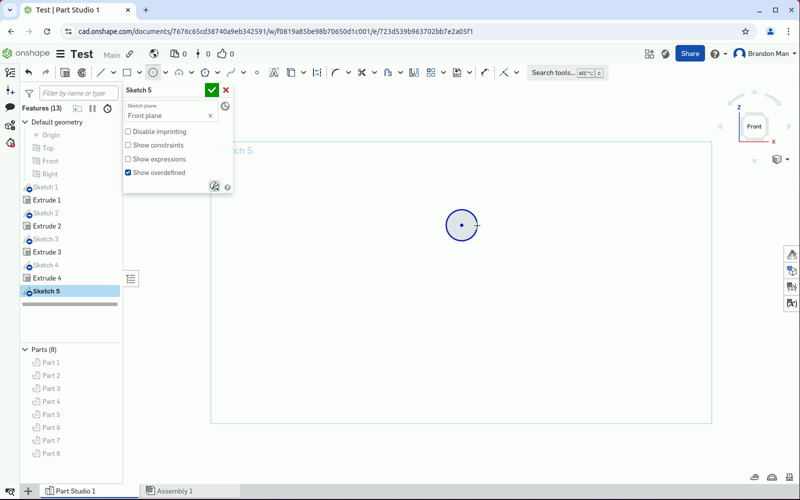
mouse_move(461, 225)
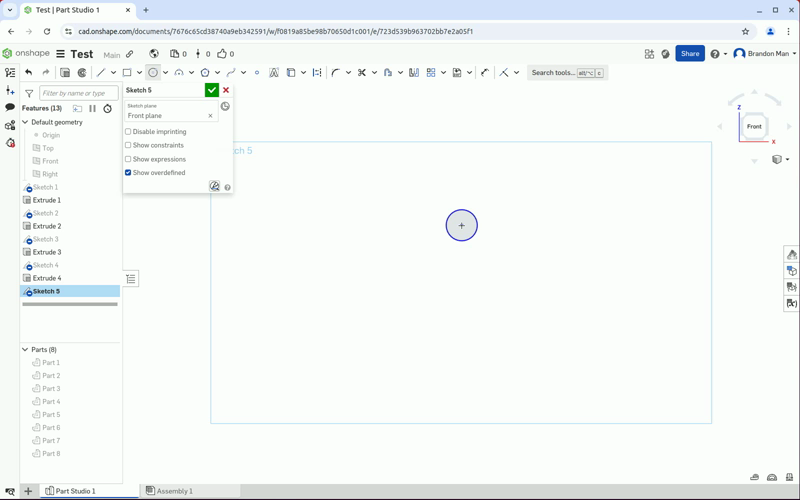
click(461, 225)
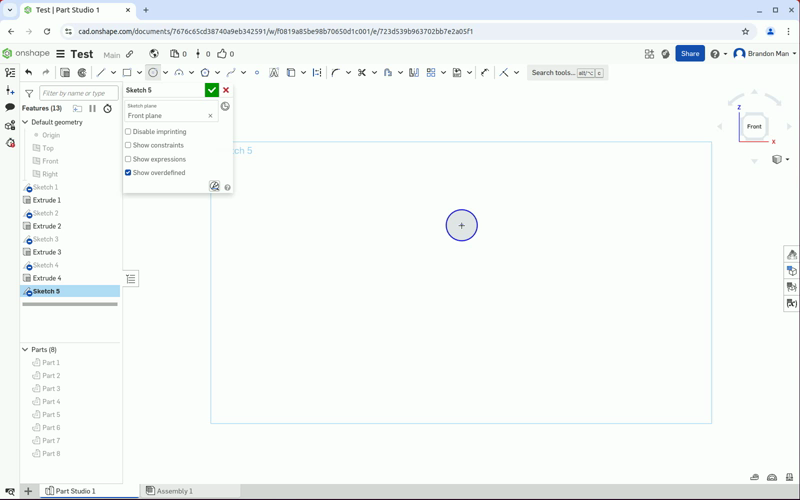
key_up(shift)
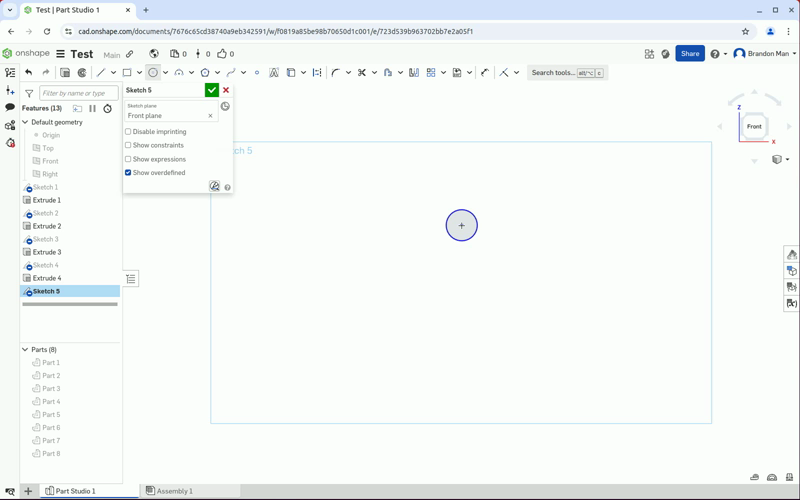
mouse_move(465, 225)
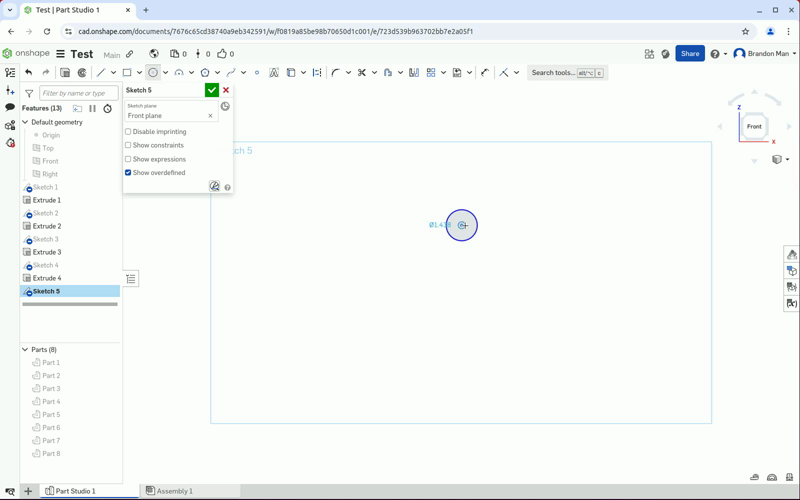
scroll(6)
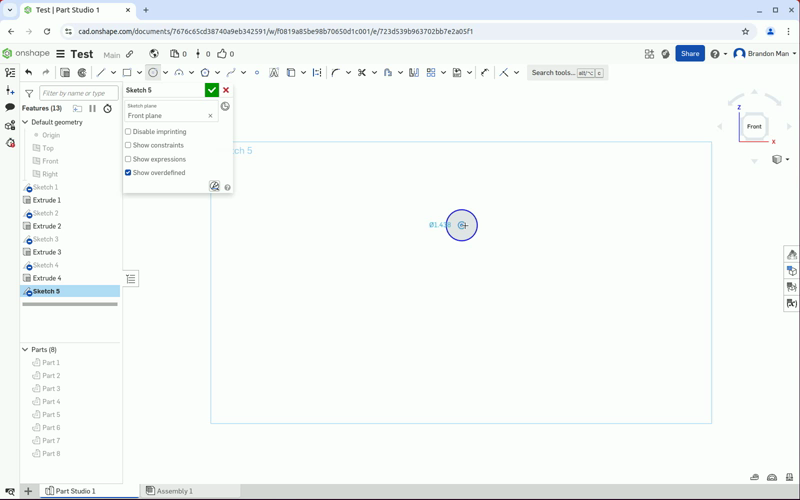
scroll(6)
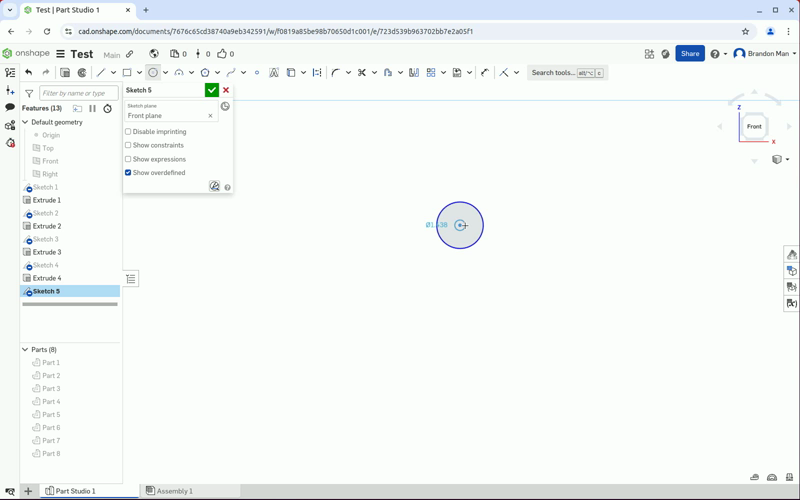
scroll(6)
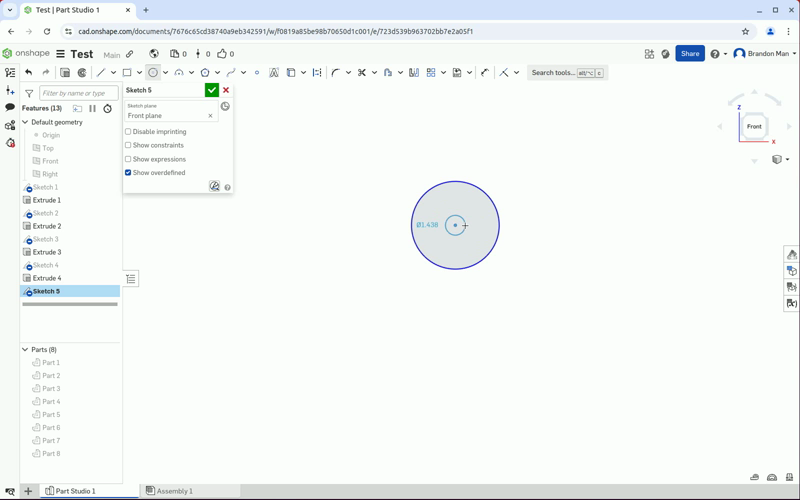
scroll(6)
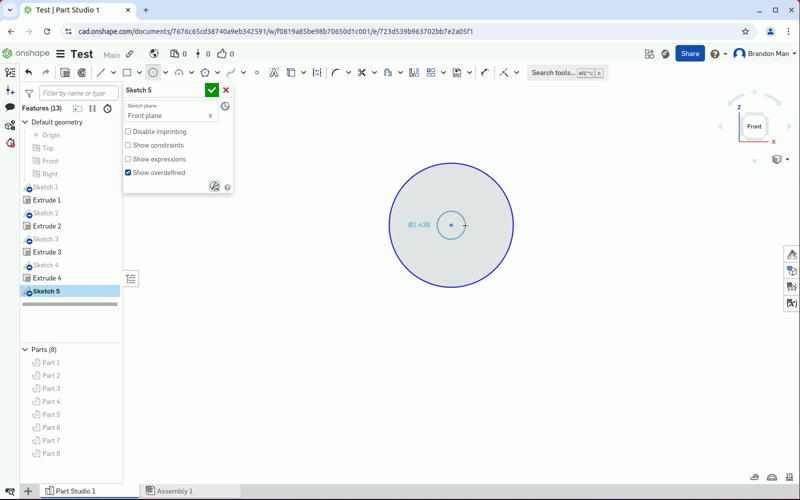
scroll(6)
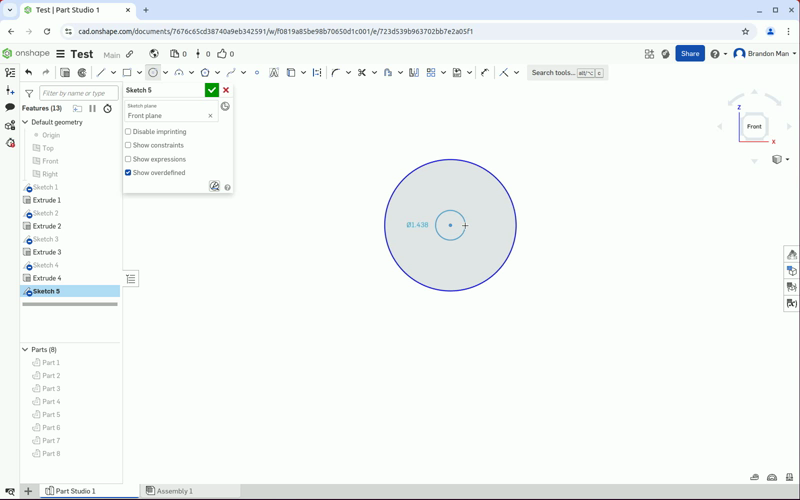
scroll(6)
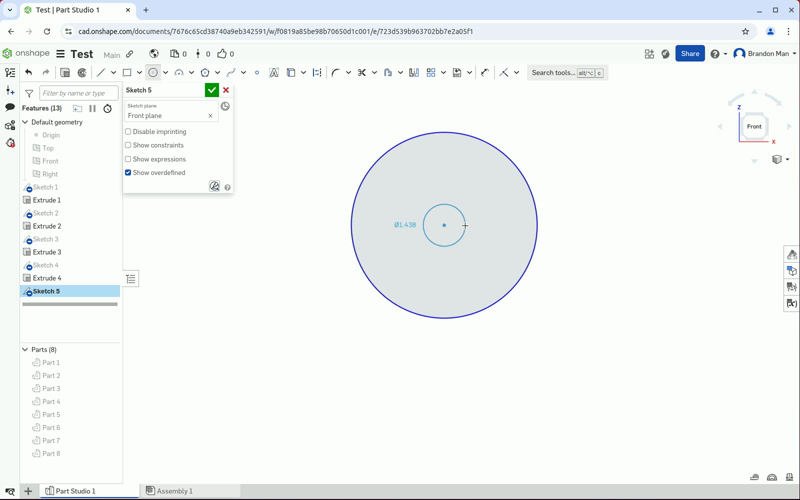
scroll(6)
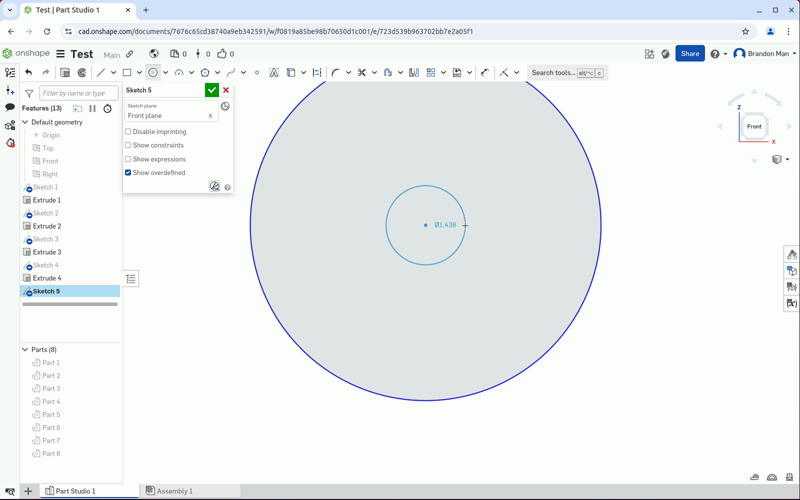
click(465, 225)
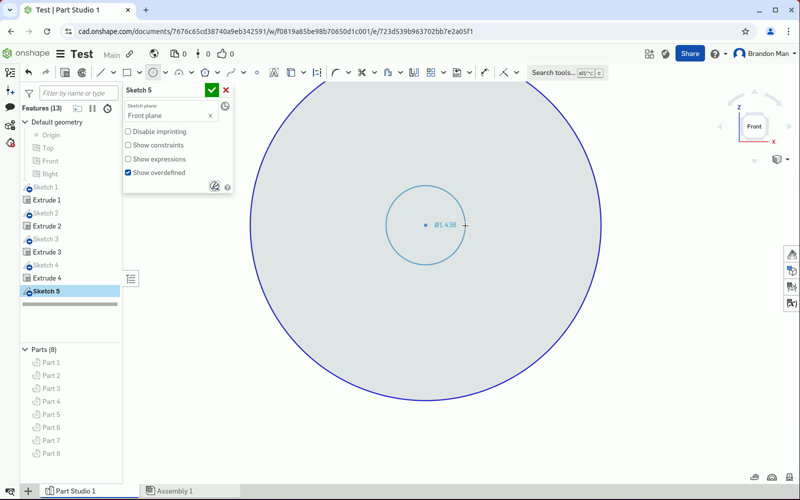
scroll(-6)
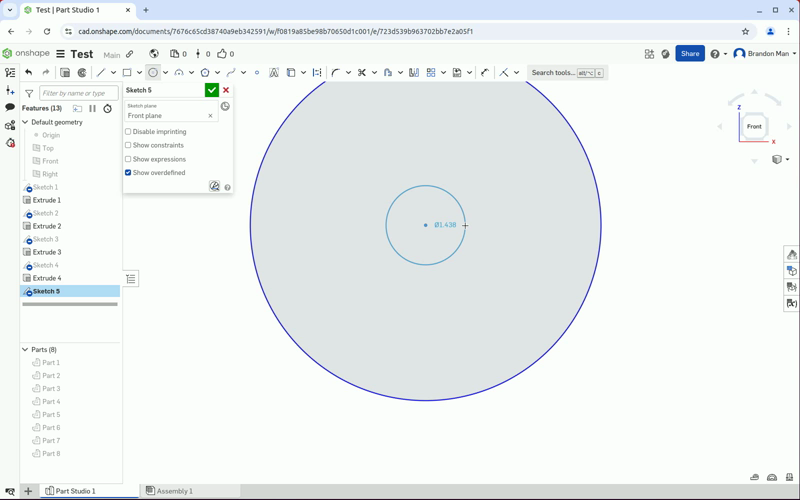
scroll(-6)
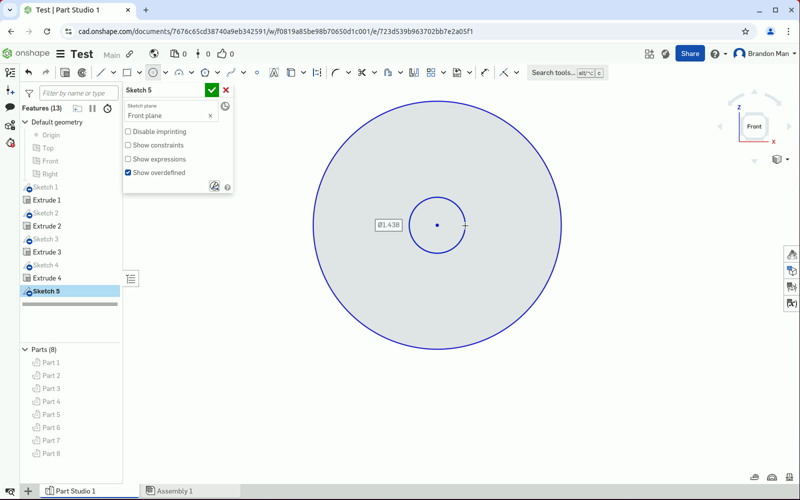
scroll(-6)
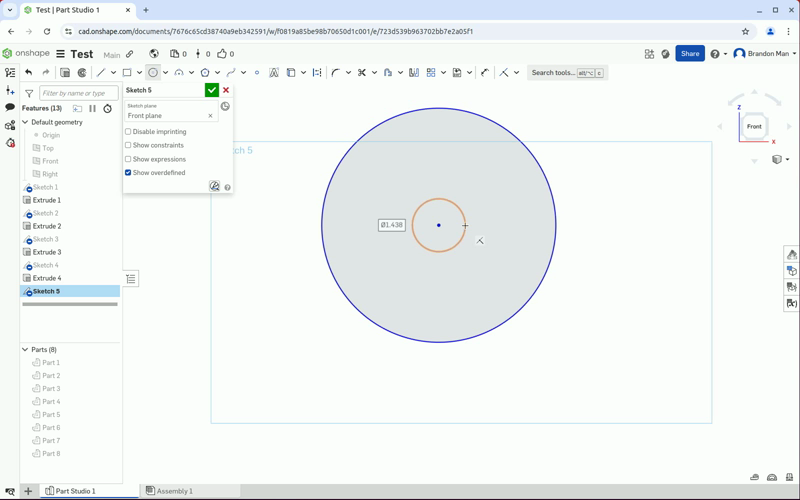
scroll(-6)
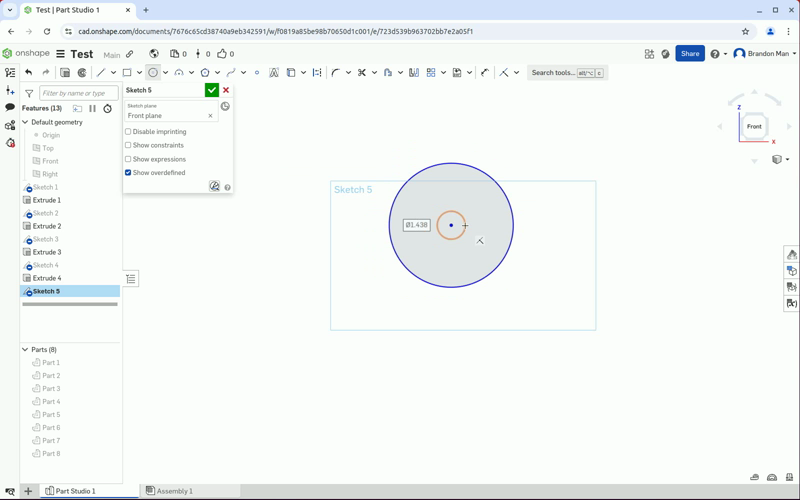
scroll(-6)
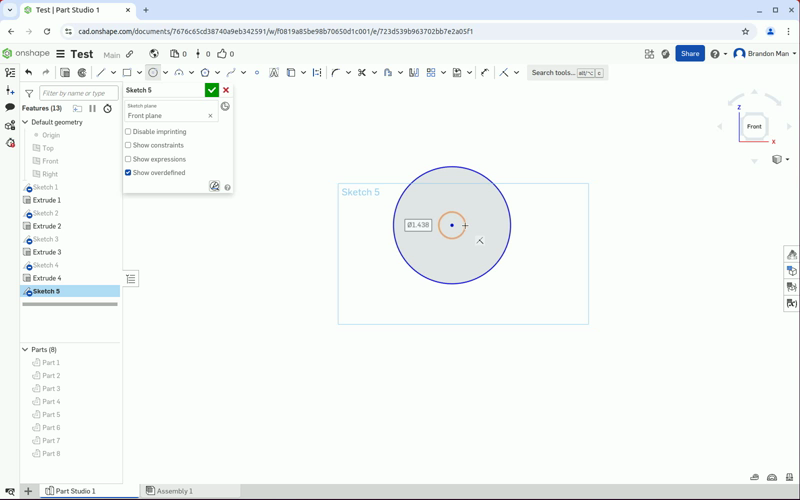
scroll(-6)
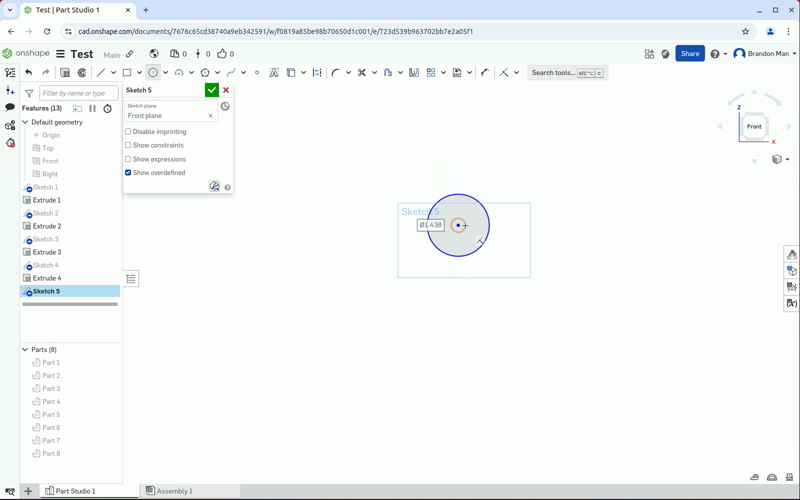
scroll(-6)
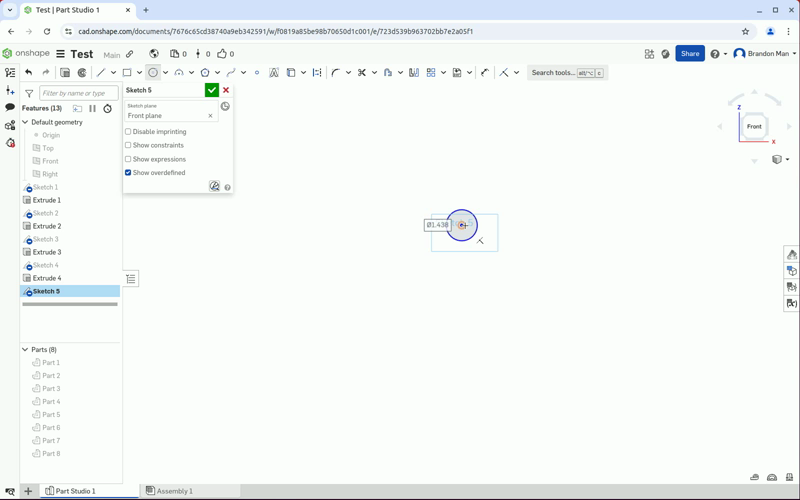
key(esc)
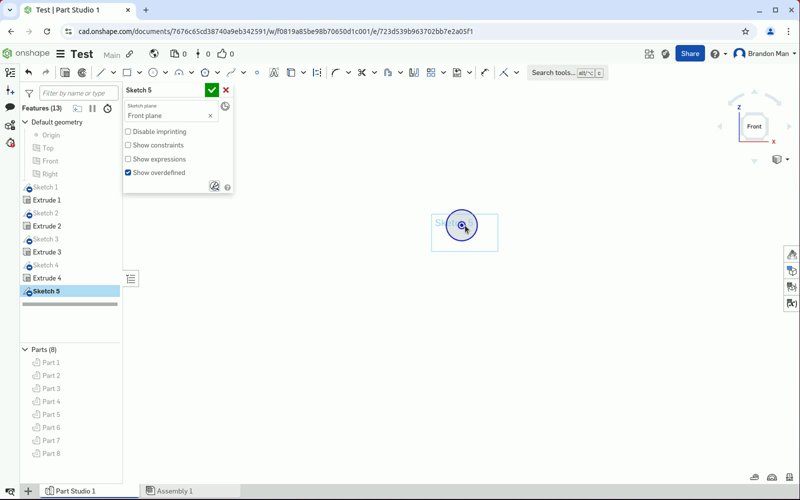
mouse_move(474, 217)
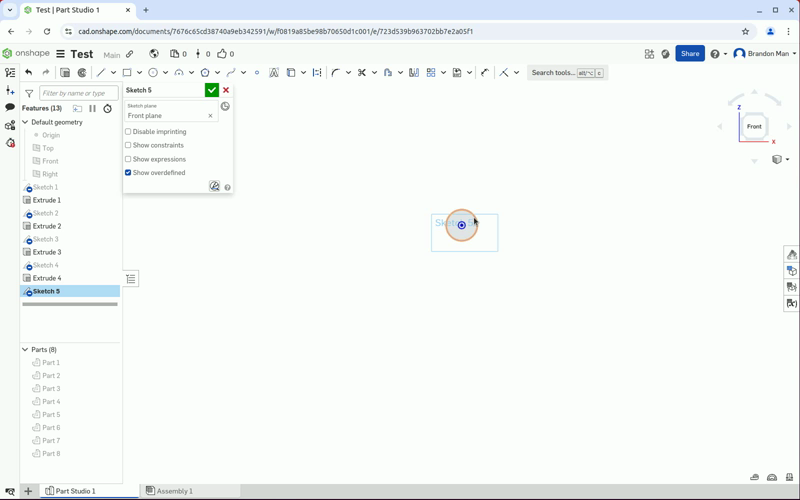
scroll(6)
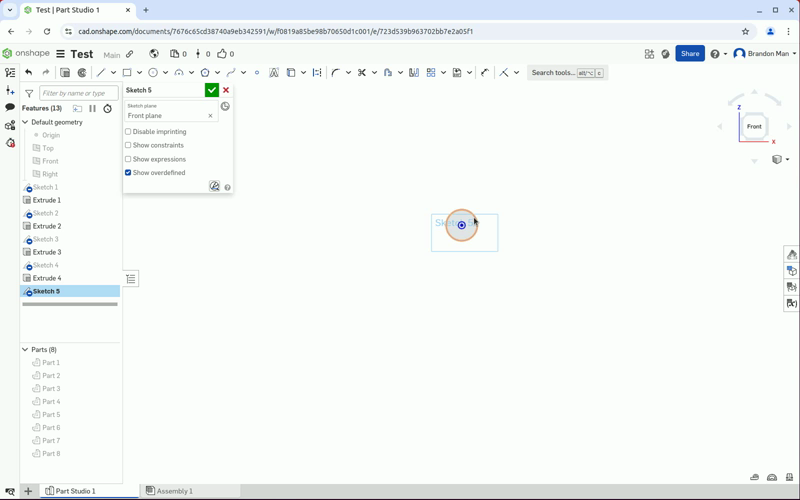
scroll(6)
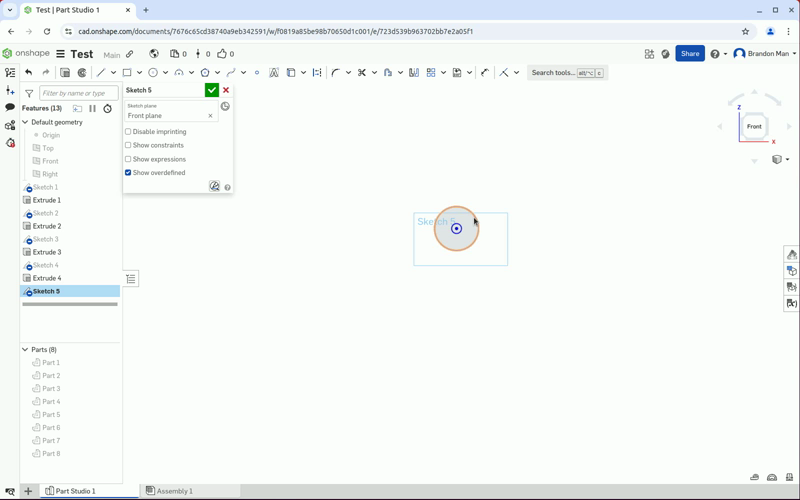
scroll(6)
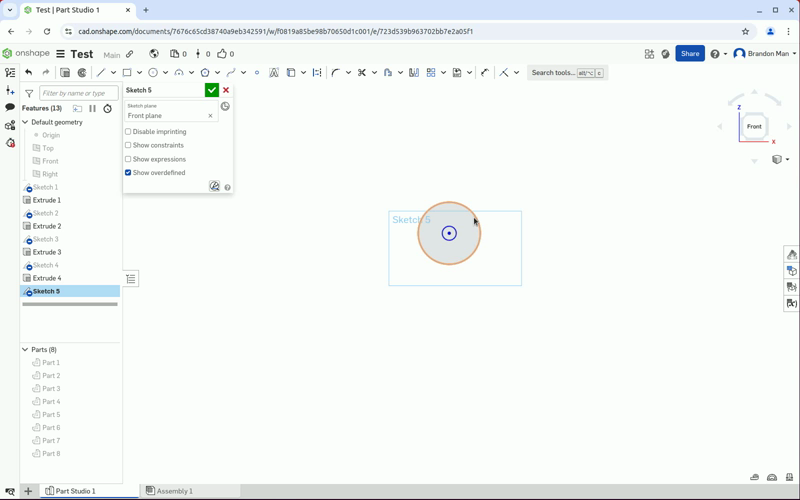
scroll(6)
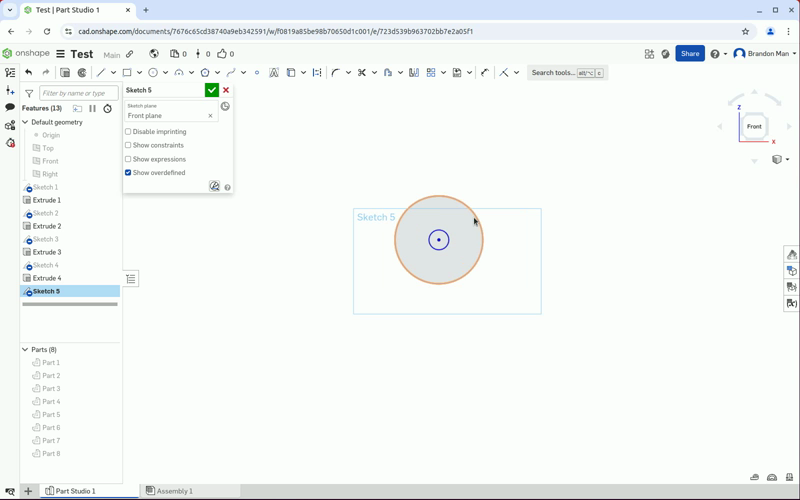
scroll(6)
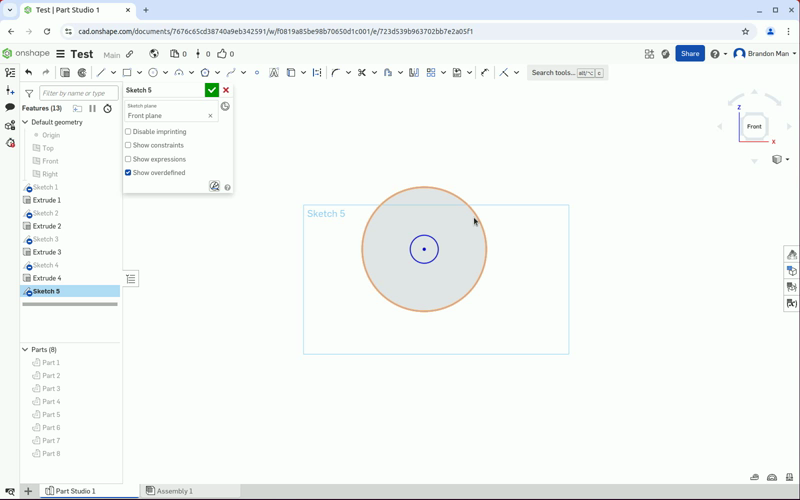
scroll(6)
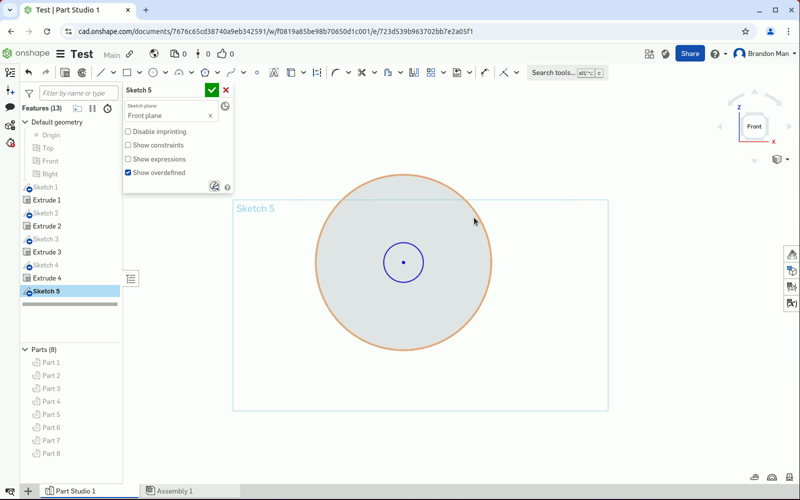
scroll(6)
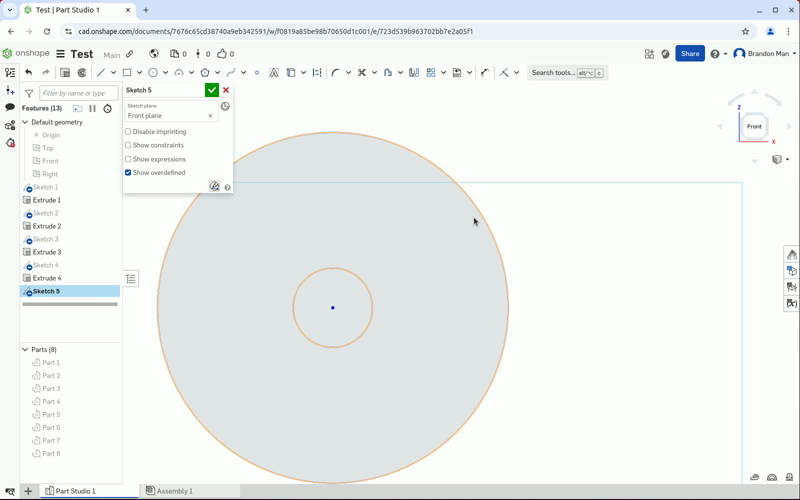
click(474, 217)
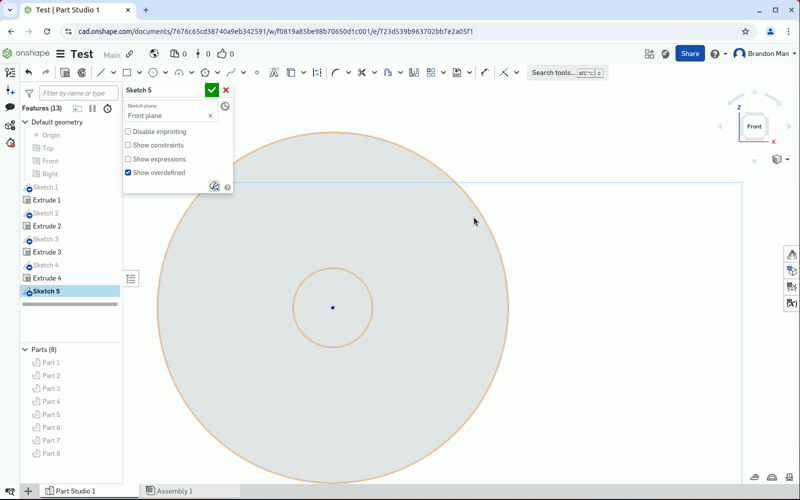
scroll(-6)
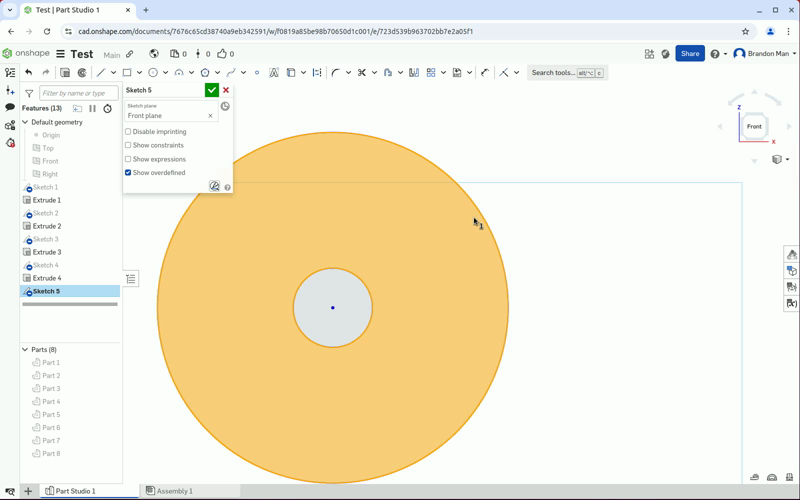
scroll(-6)
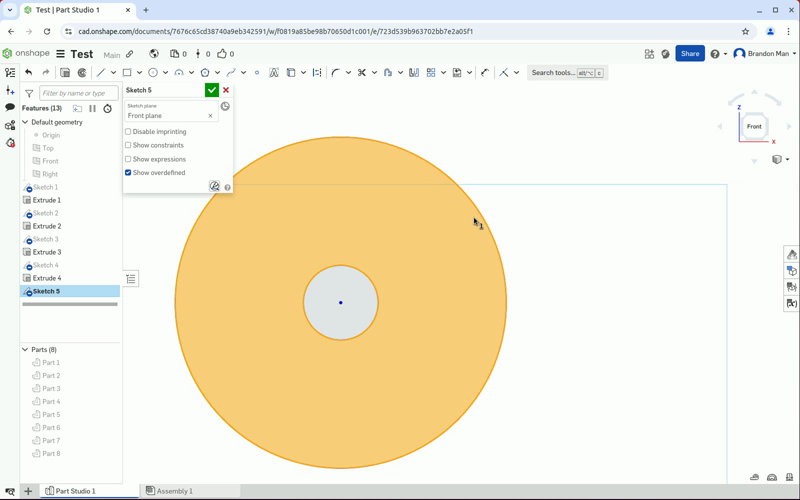
scroll(-6)
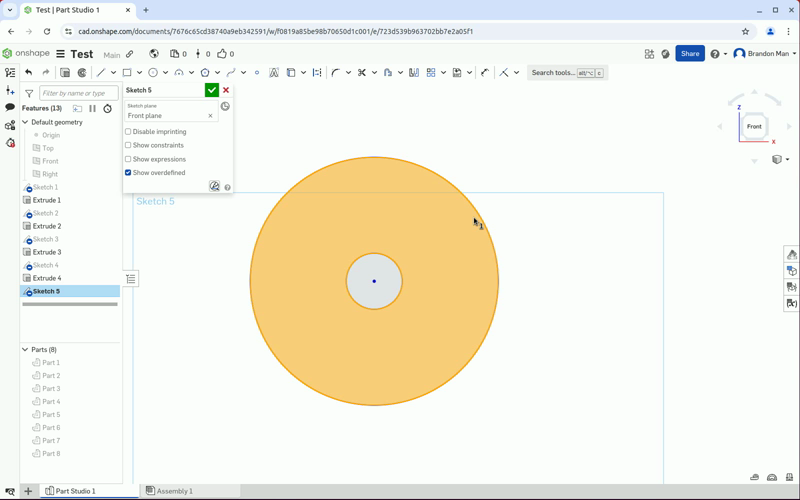
scroll(-6)
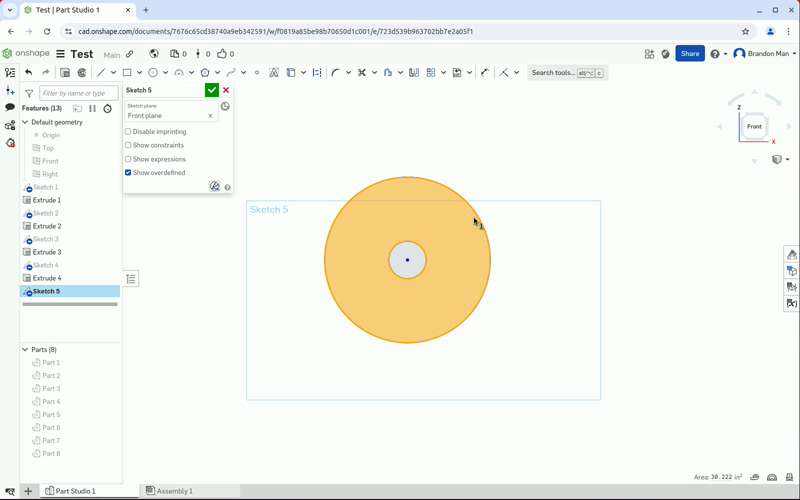
scroll(-6)
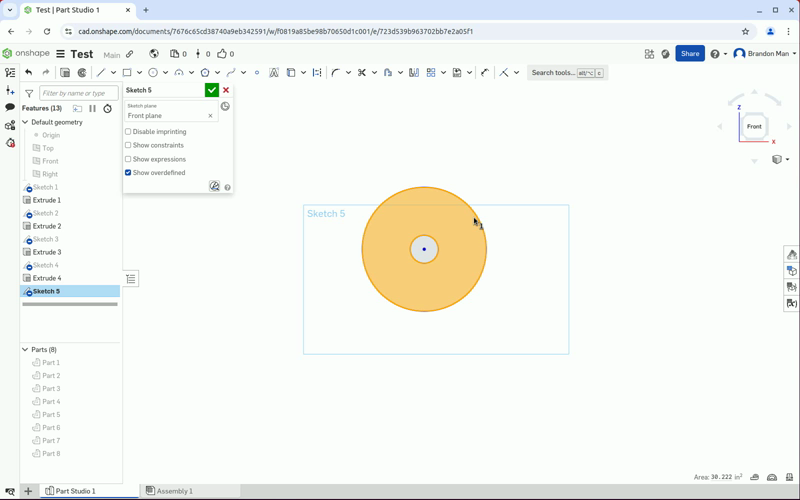
scroll(-6)
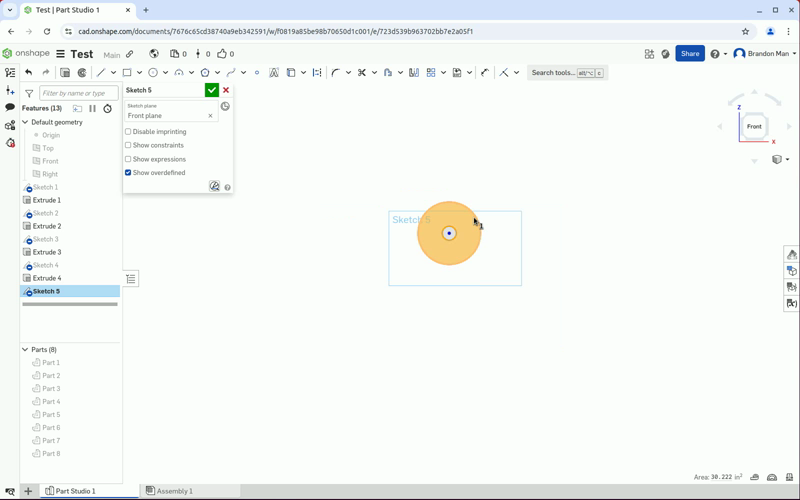
scroll(-6)
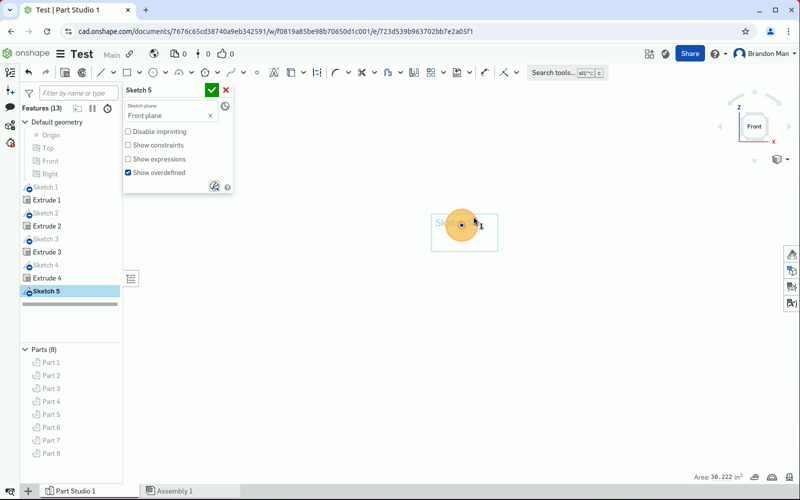
mouse_move(73, 352)
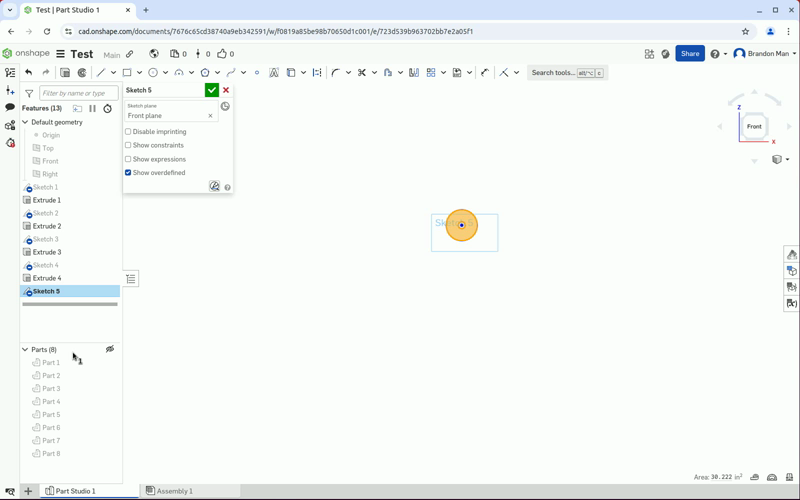
key(shift+y)
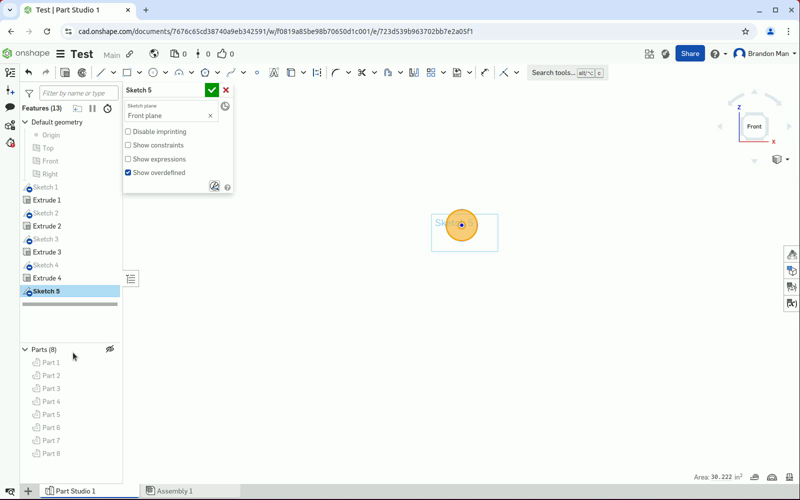
key(shift+e)
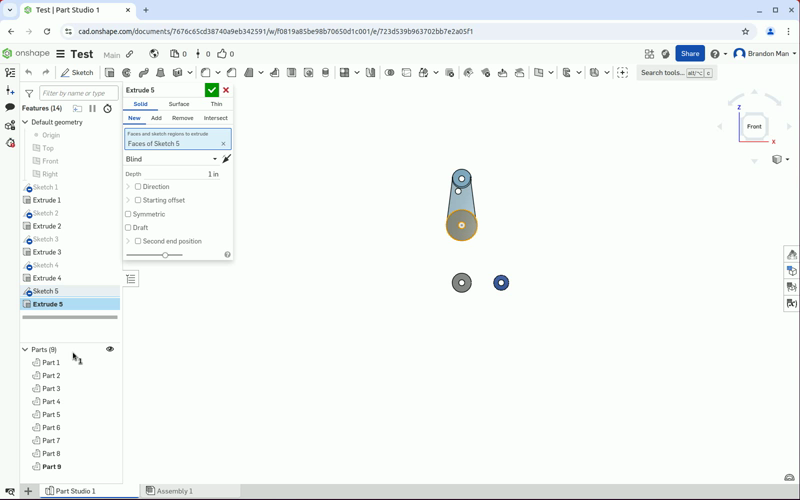
mouse_move(143, 106)
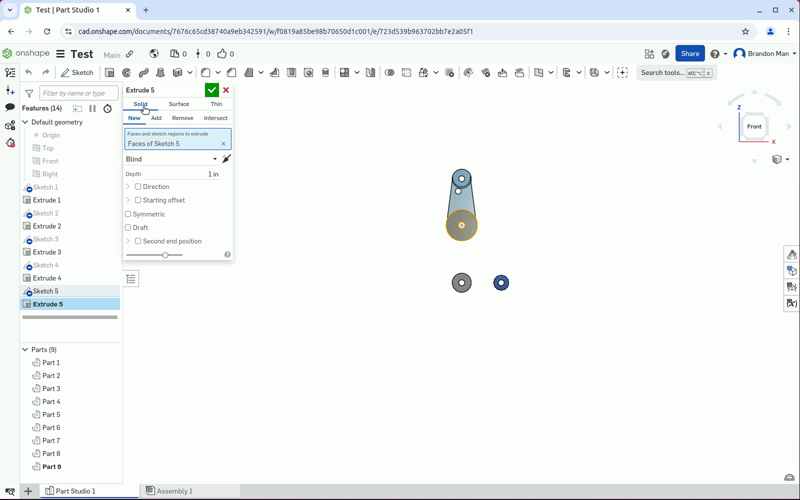
click(143, 106)
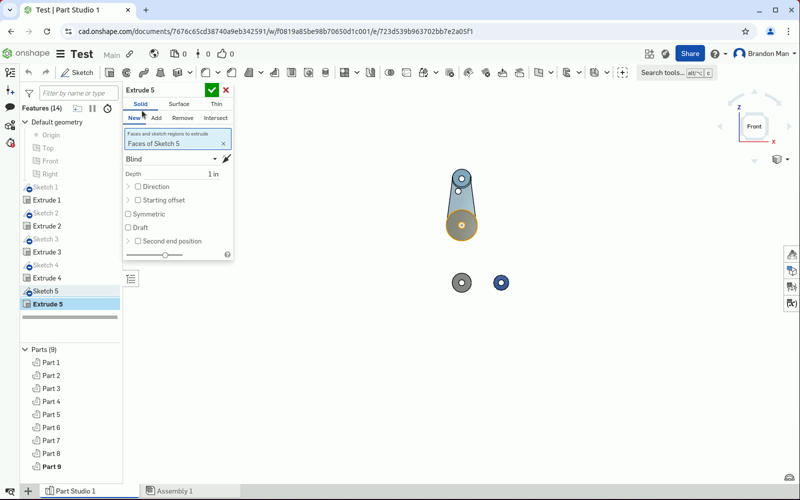
mouse_move(137, 120)
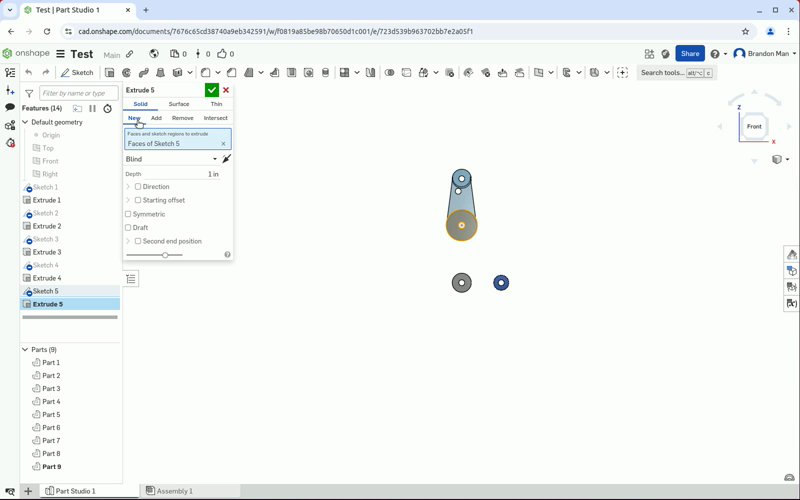
click(137, 120)
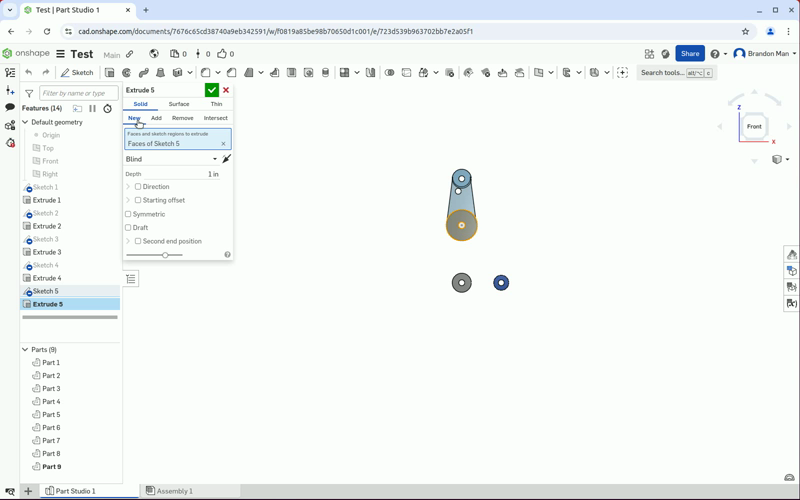
key(tab, 4)
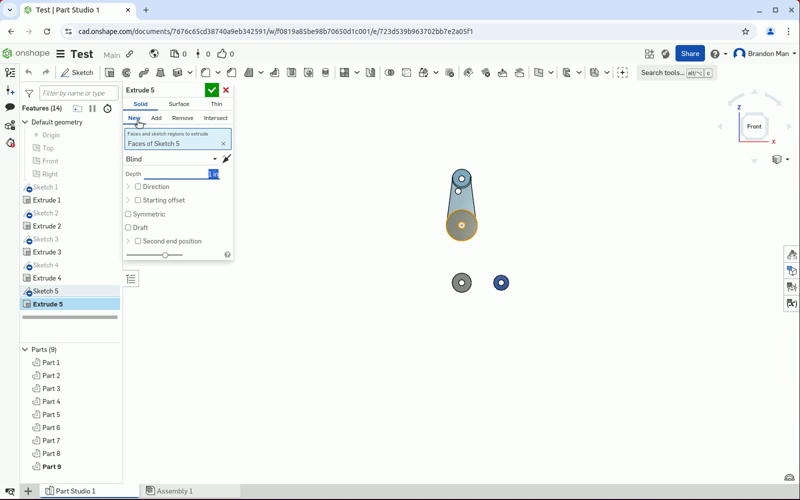
text(0.481)
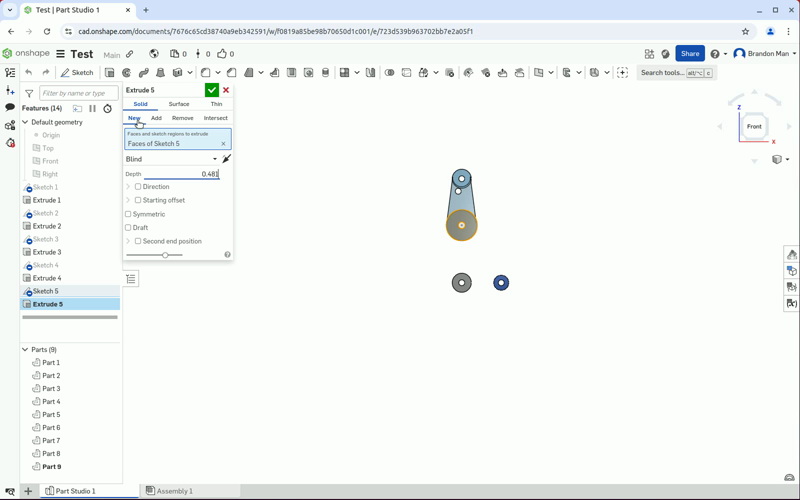
key(enter)
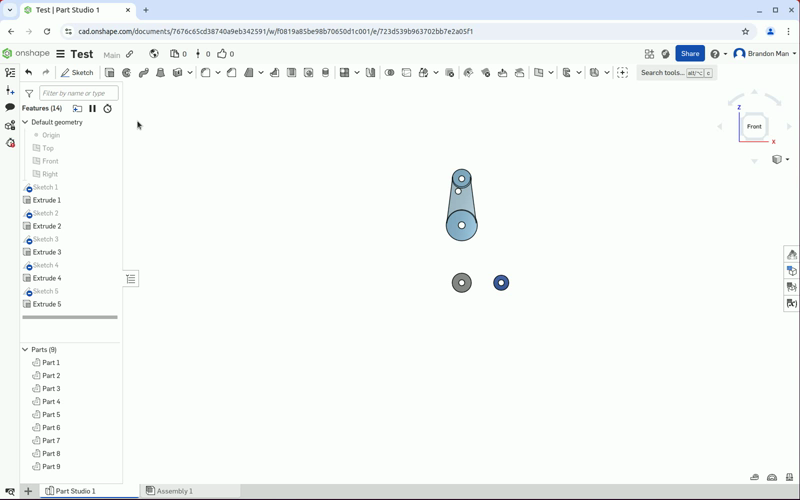
key(shift+h)
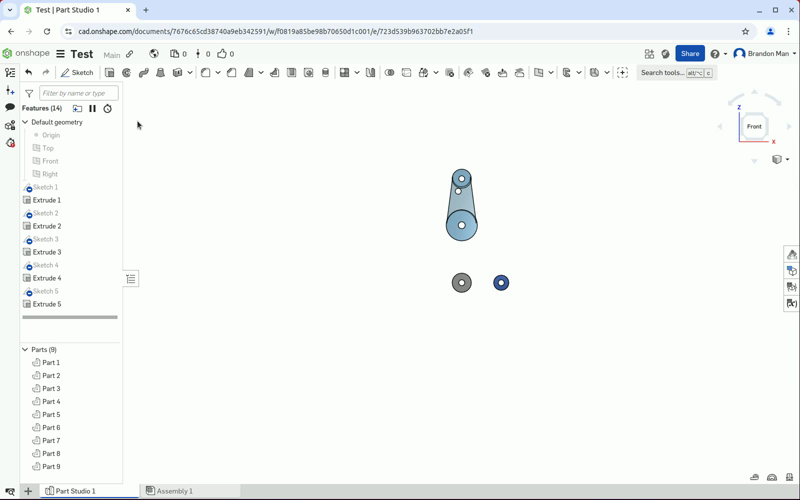
key(shift+h)
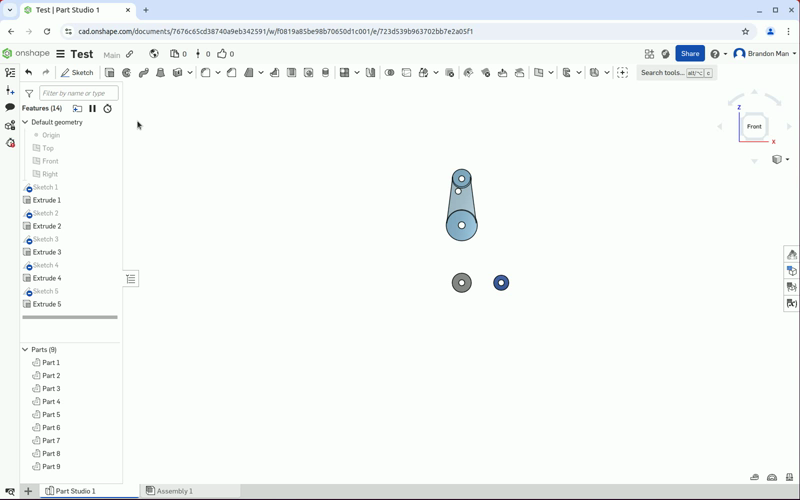
mouse_move(73, 189)
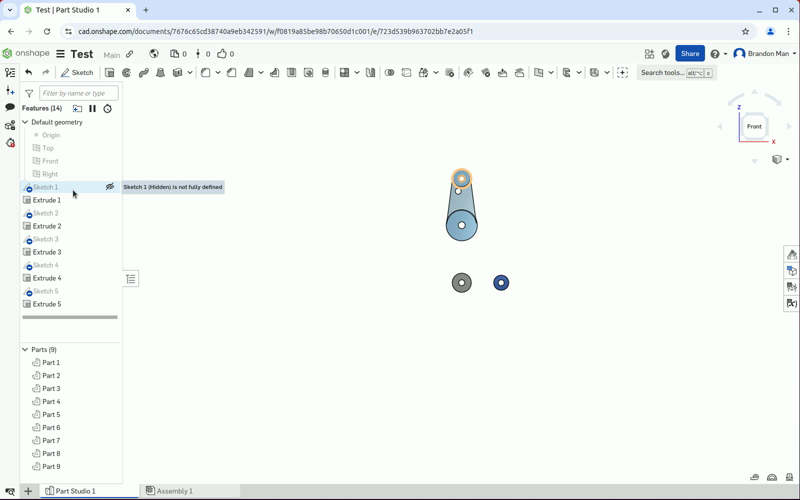
click(73, 189)
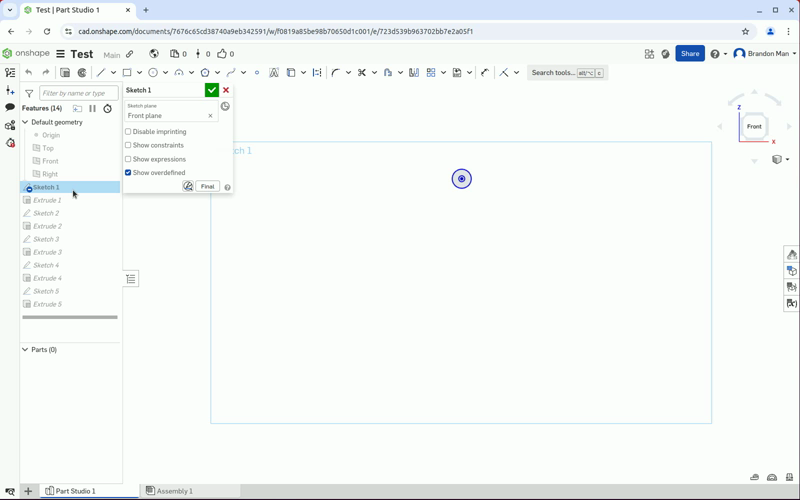
mouse_move(229, 92)
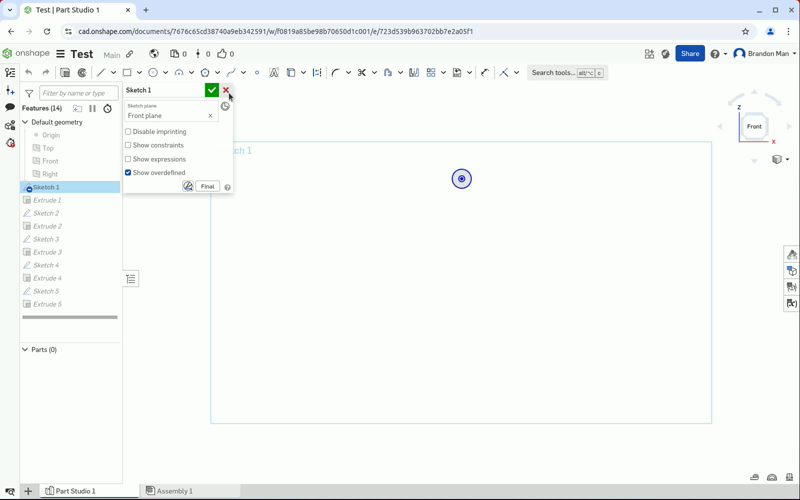
click(229, 92)
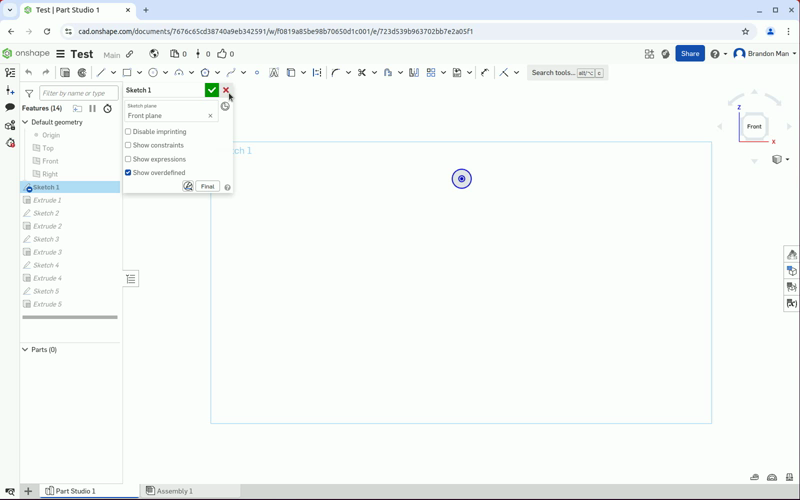
key(shift+s)
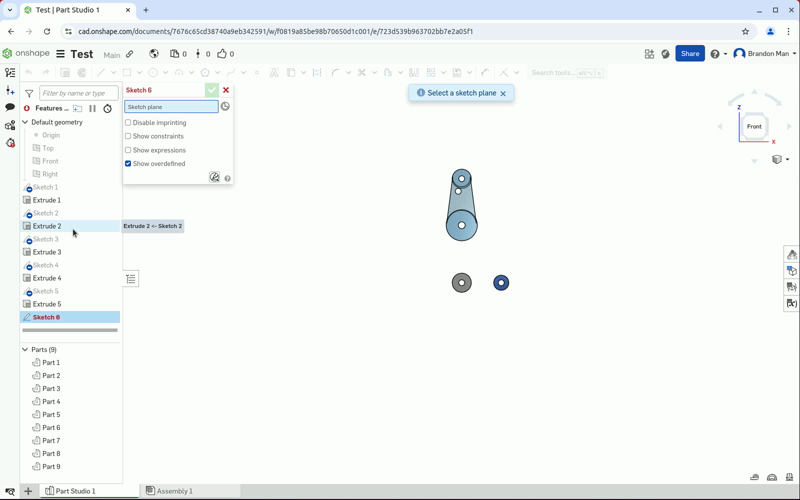
scroll(3)
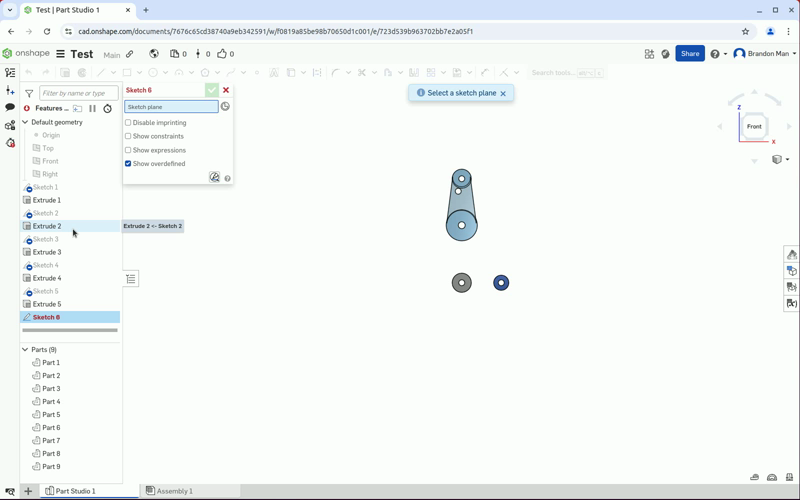
mouse_move(73, 163)
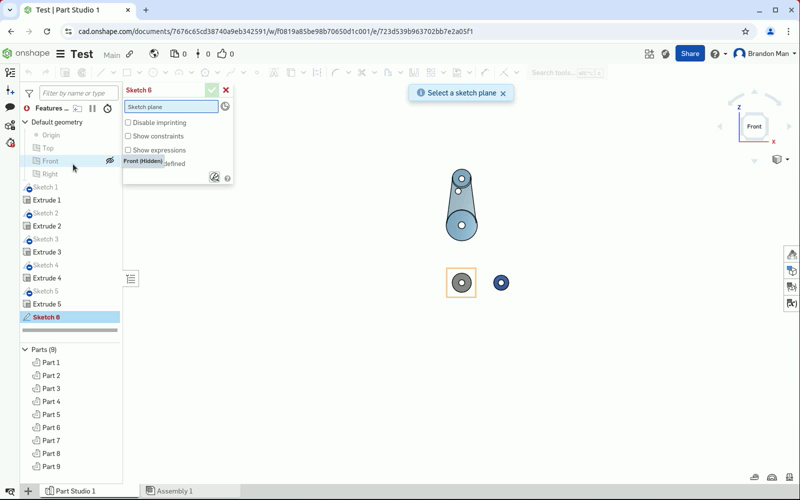
click(73, 163)
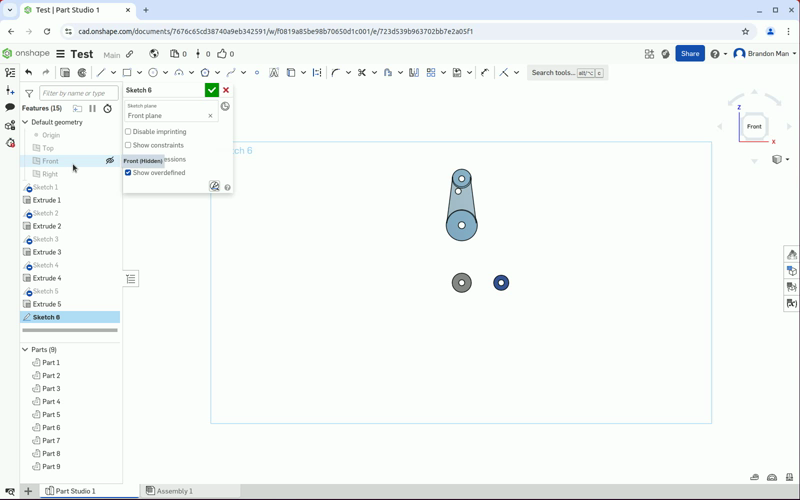
mouse_move(73, 352)
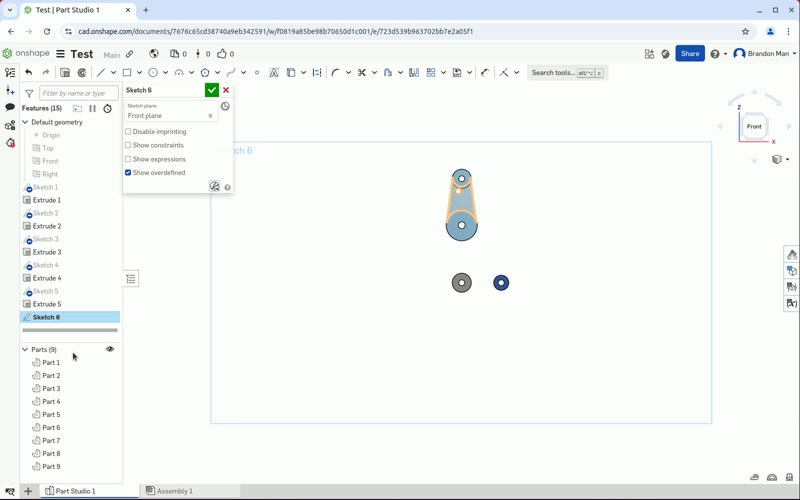
key(y)
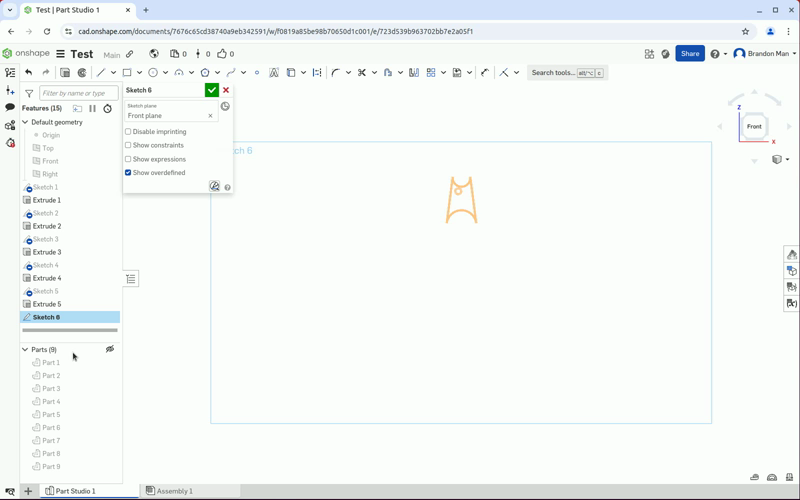
key(l)
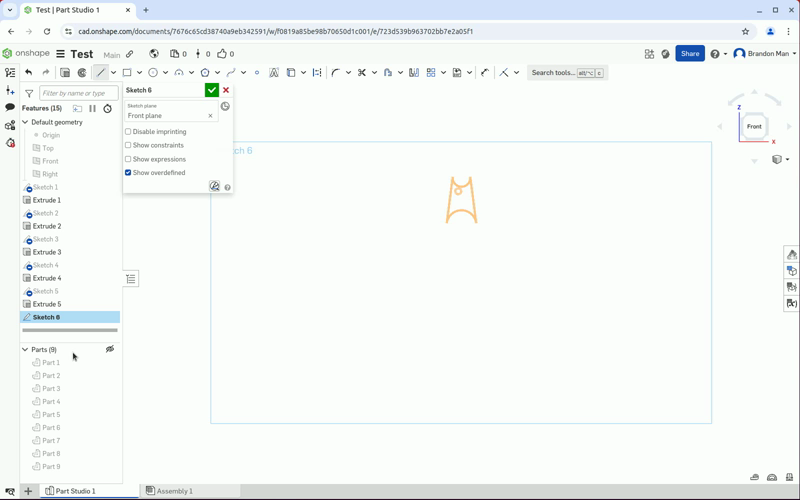
key_down(shift)
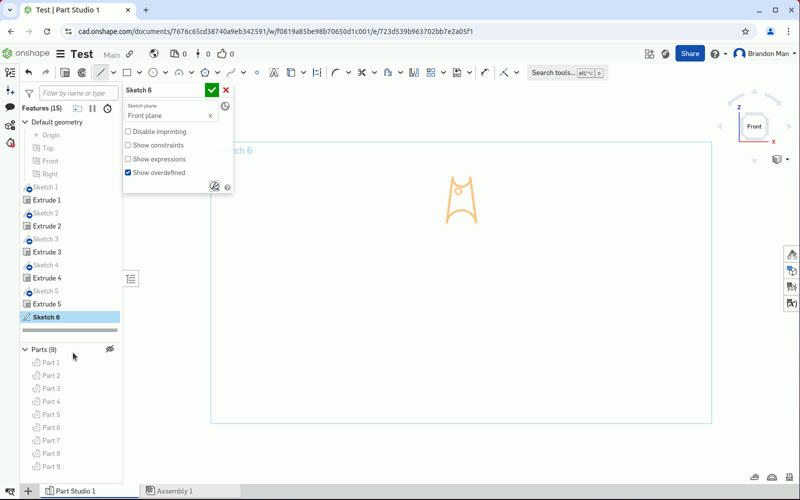
mouse_move(446, 226)
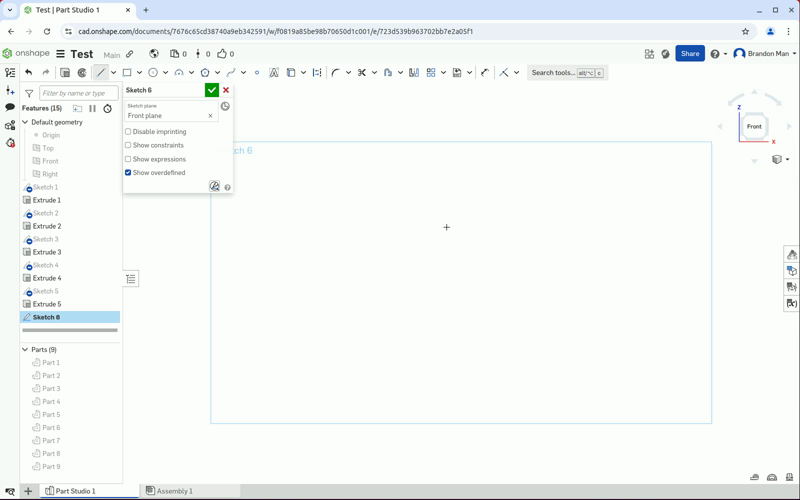
click(446, 226)
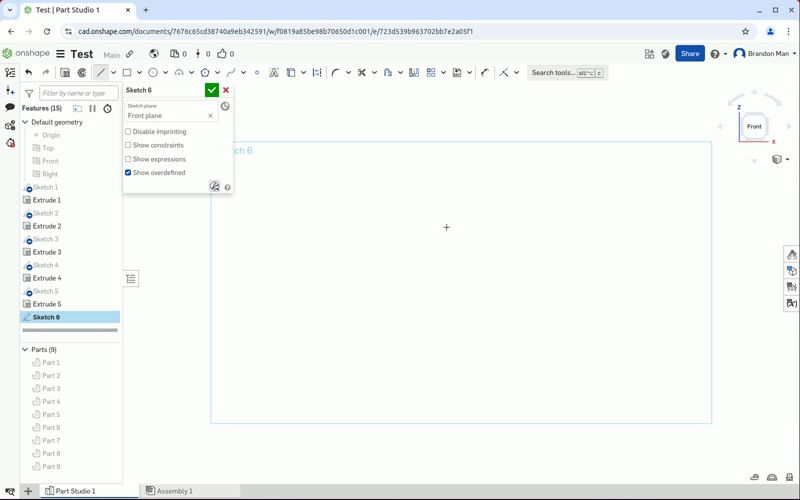
key_up(shift)
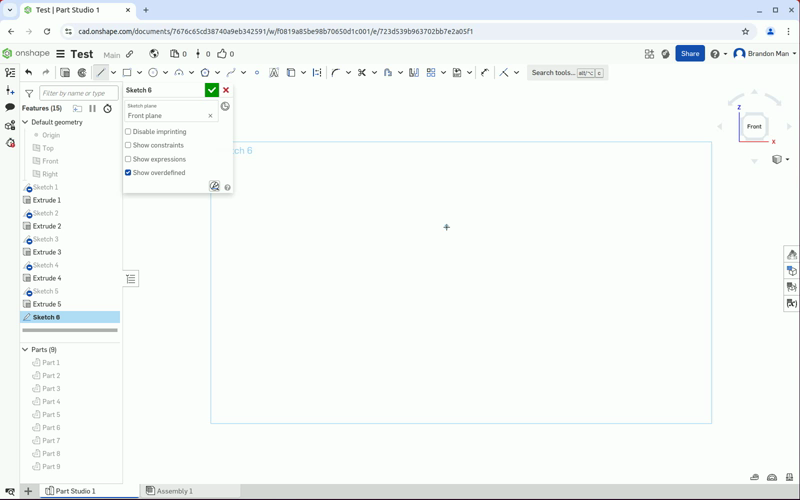
key_down(shift)
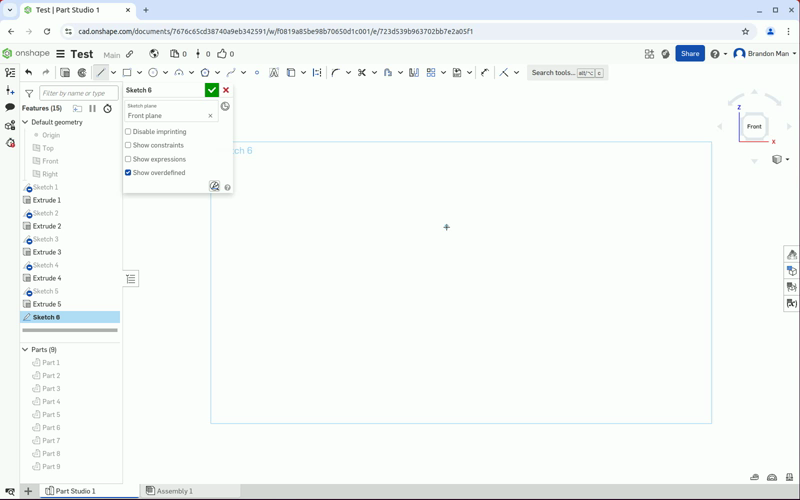
mouse_move(476, 226)
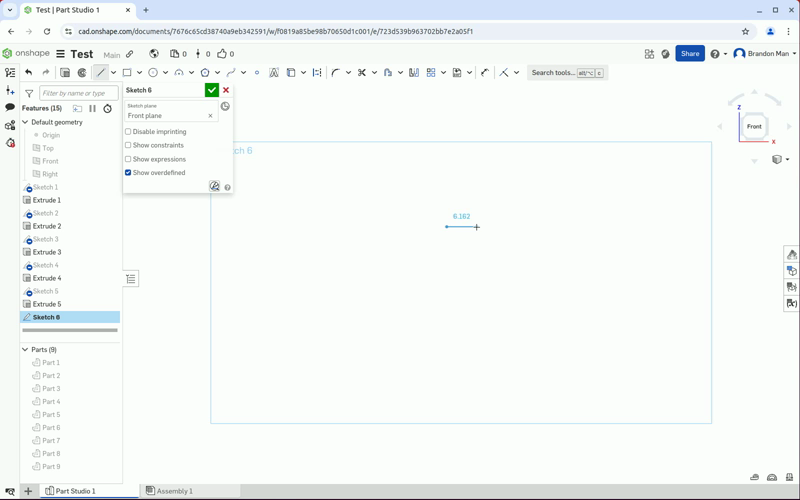
mouse_move(452, 284)
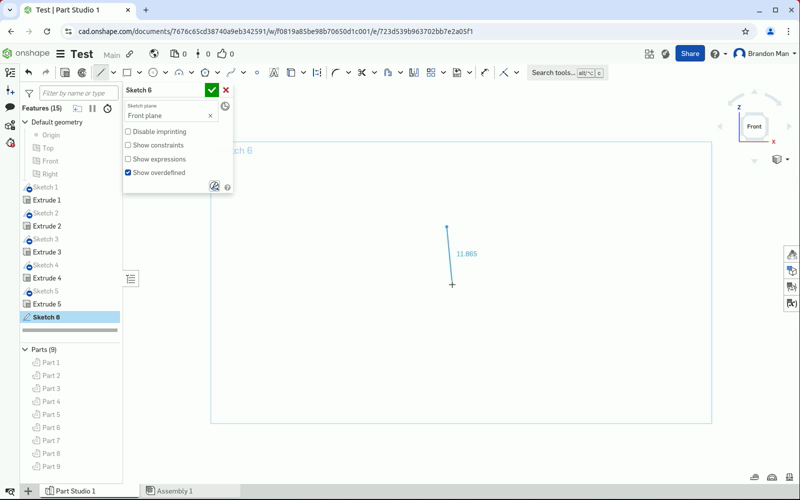
click(452, 284)
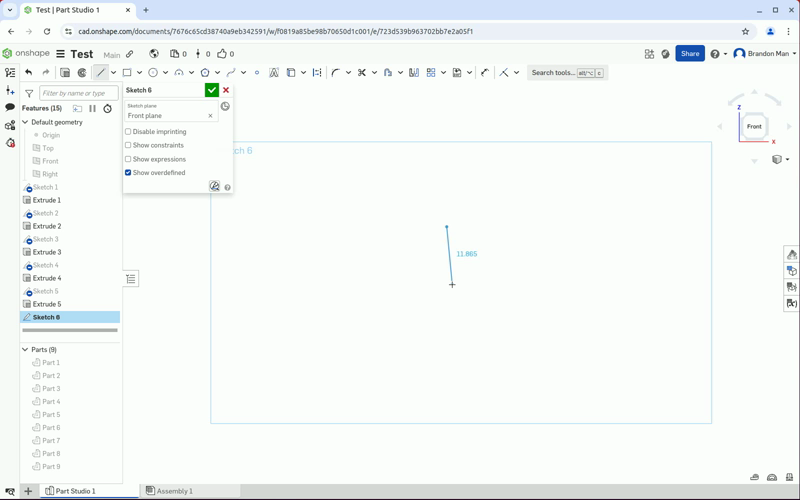
key_up(shift)
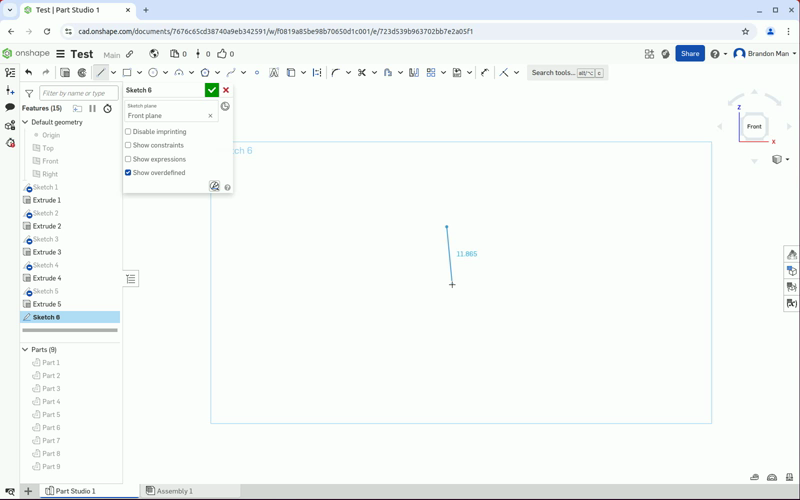
key(esc)
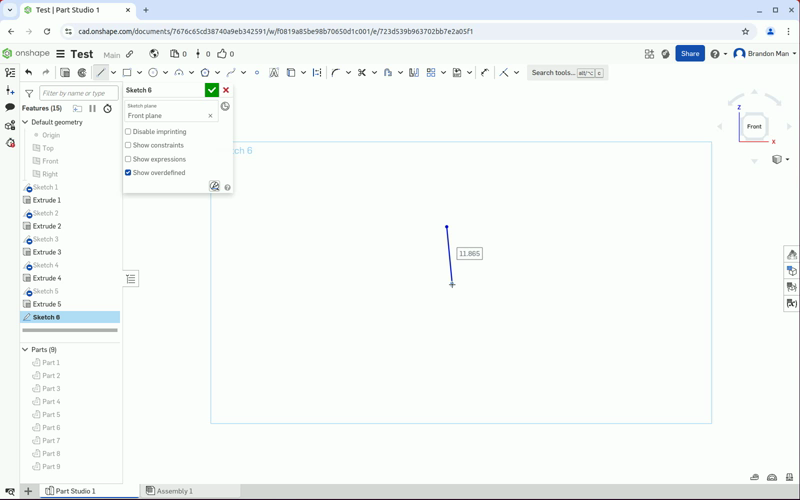
key(a)
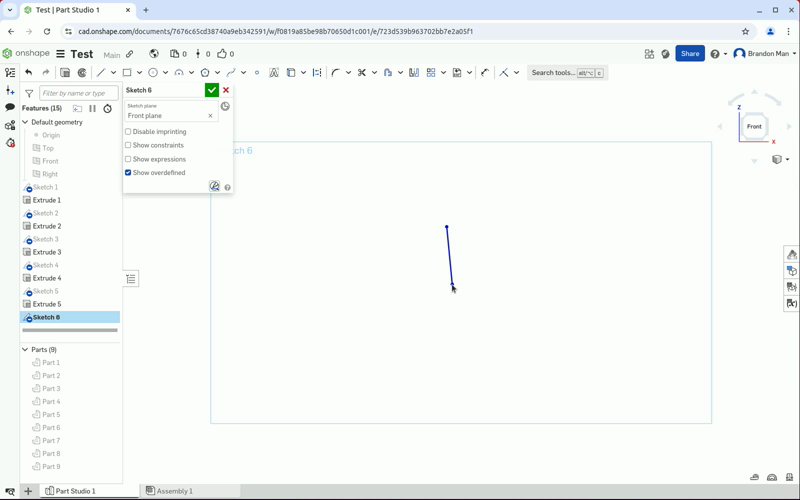
mouse_move(452, 284)
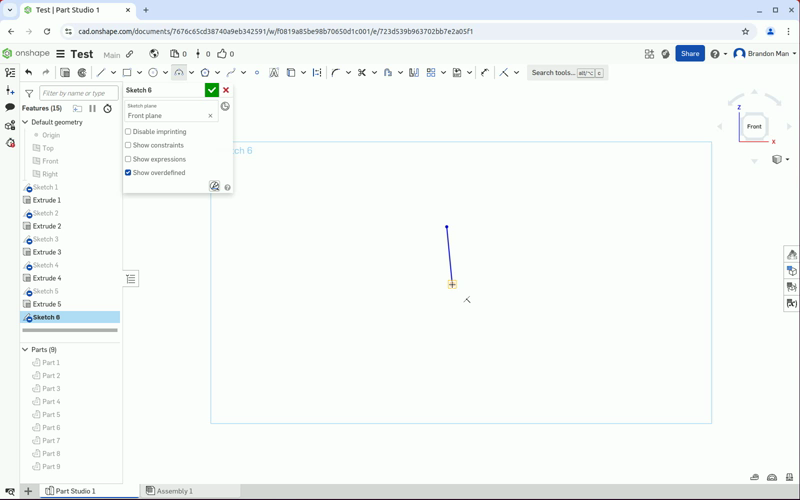
click(452, 284)
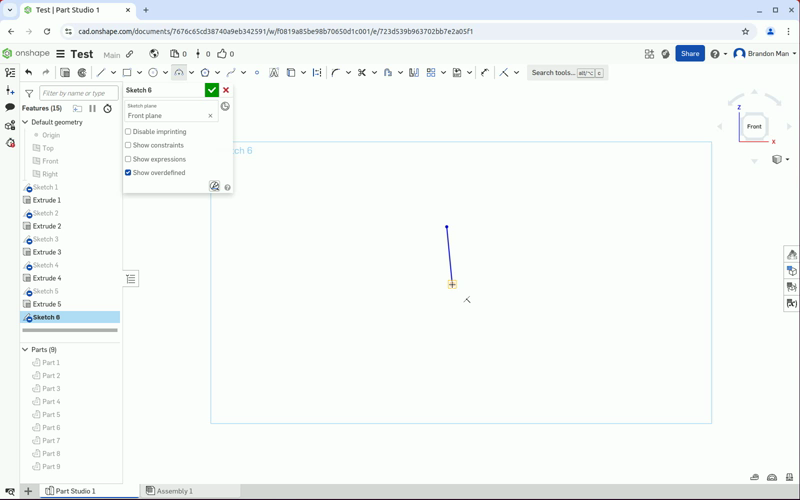
key_down(shift)
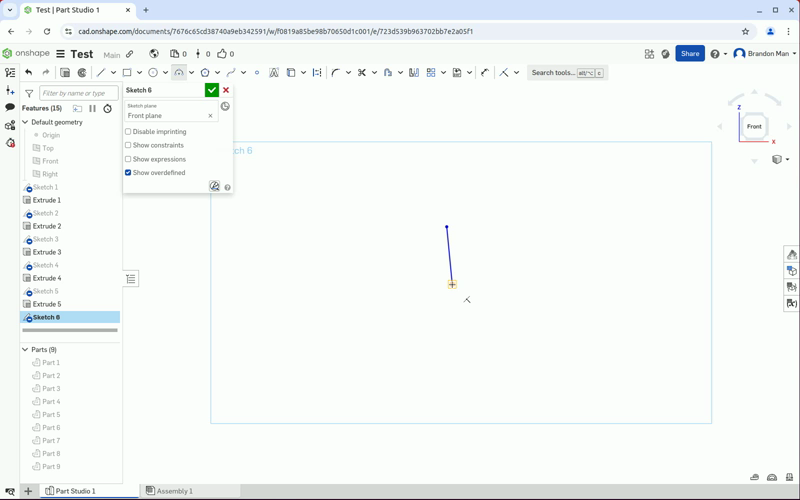
mouse_move(461, 291)
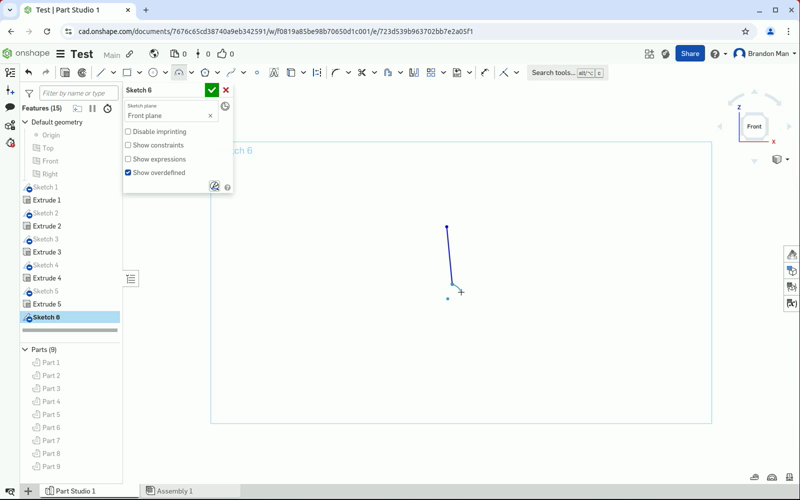
click(461, 291)
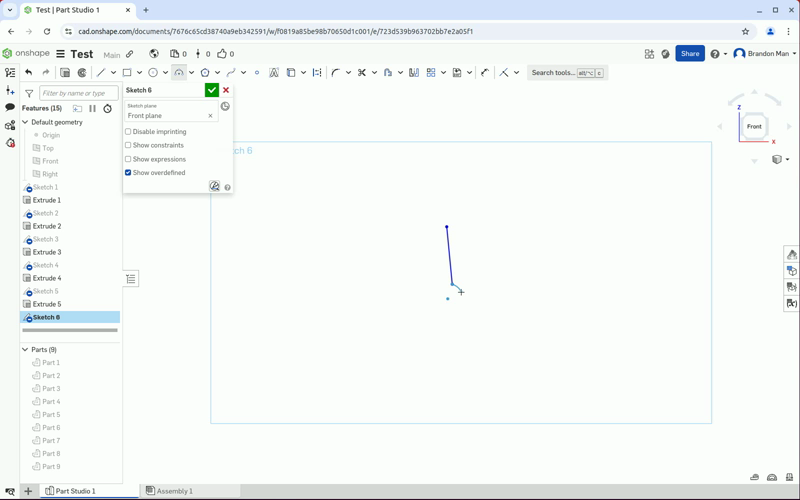
mouse_move(466, 276)
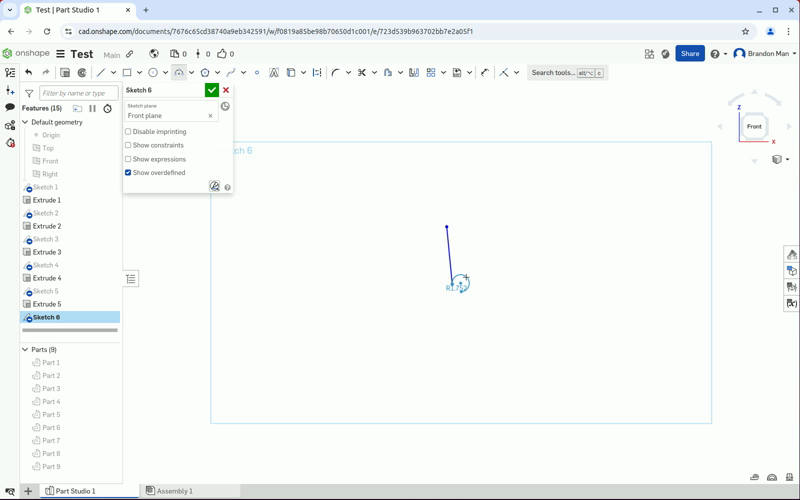
click(466, 276)
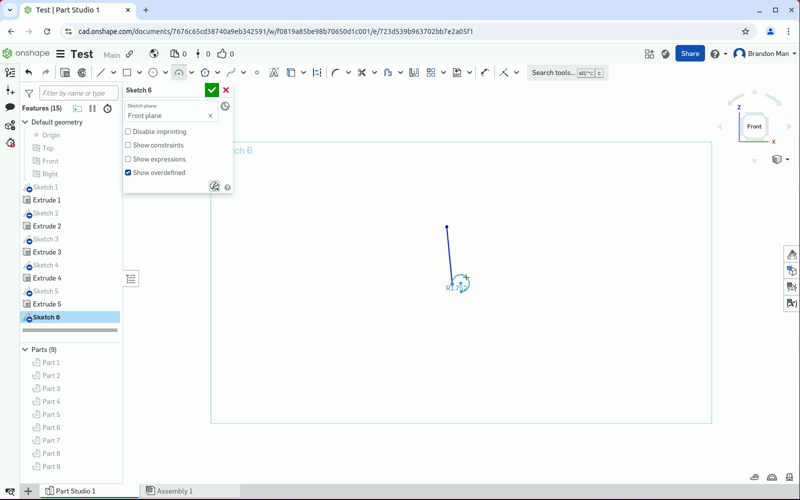
key_up(shift)
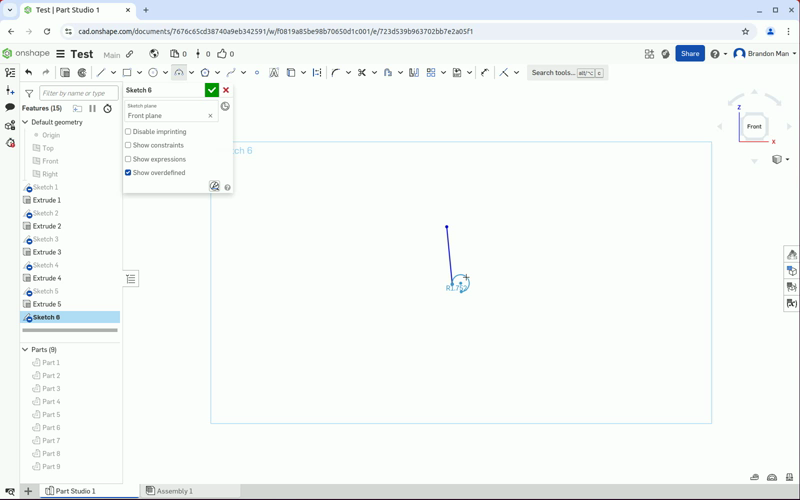
key(esc)
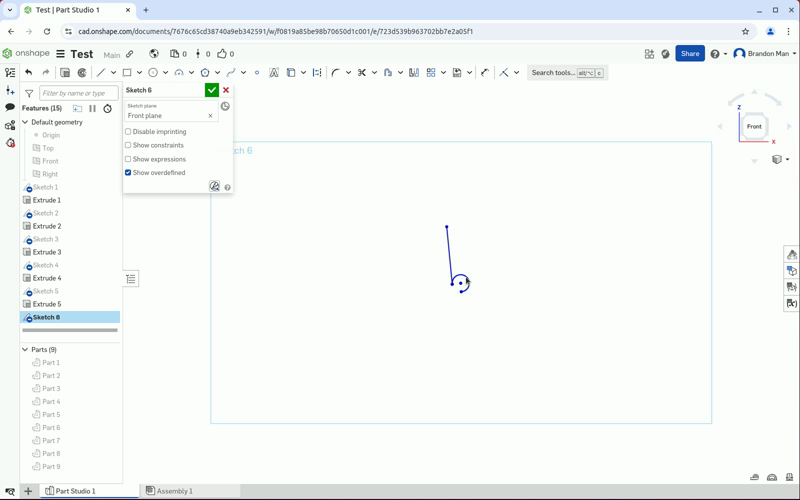
key(l)
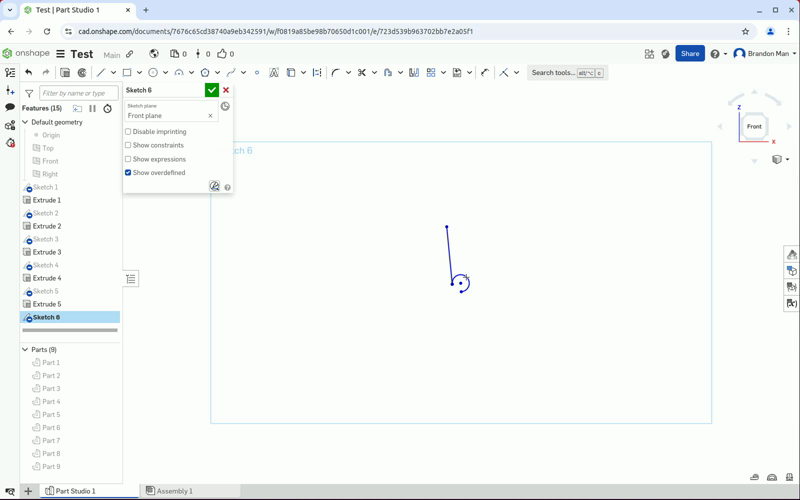
mouse_move(461, 291)
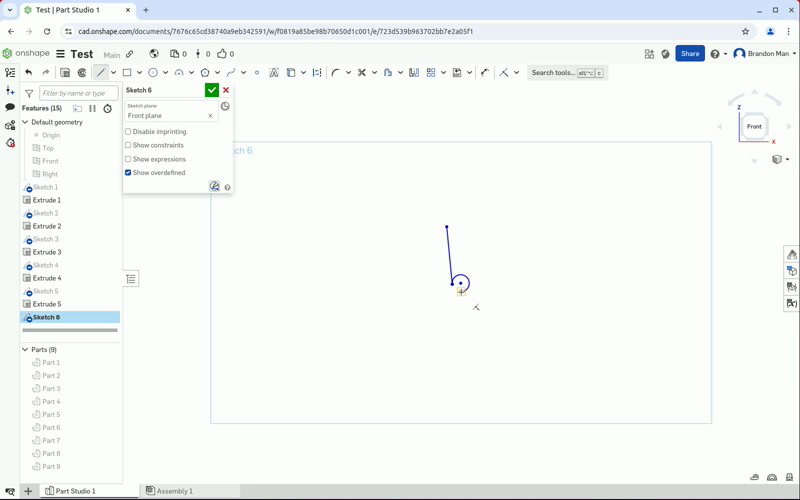
click(461, 291)
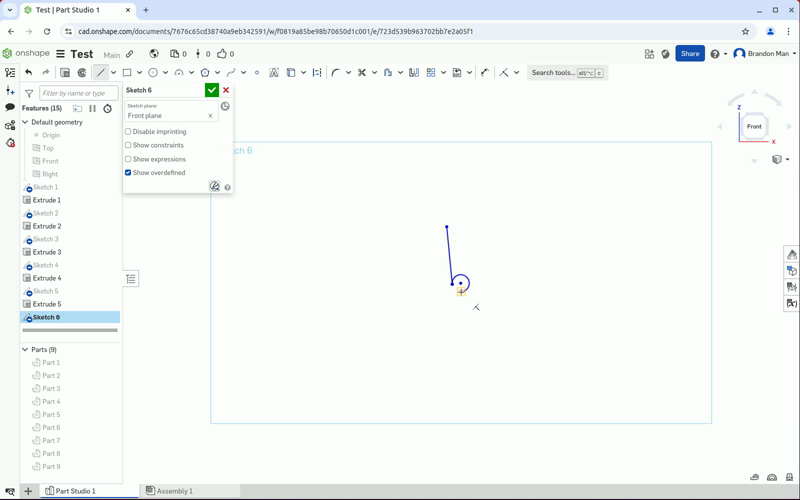
key_down(shift)
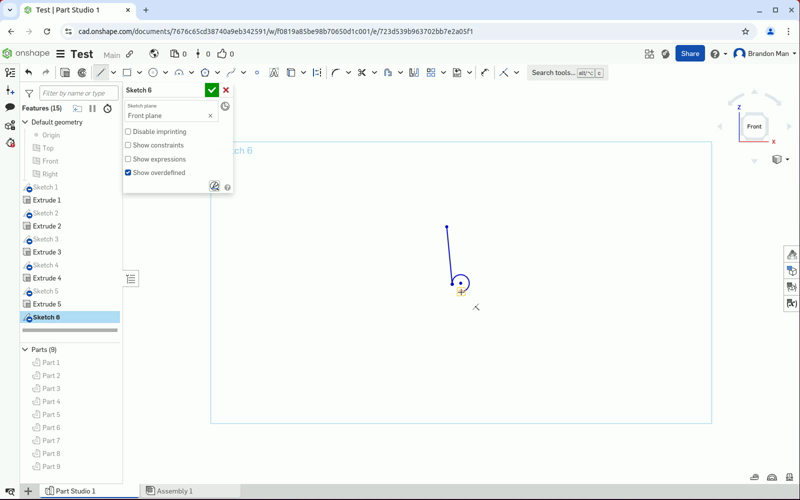
mouse_move(491, 291)
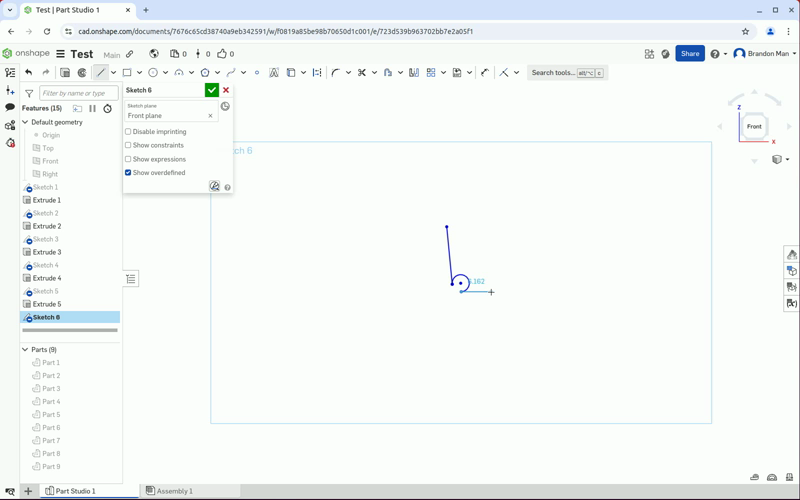
mouse_move(502, 290)
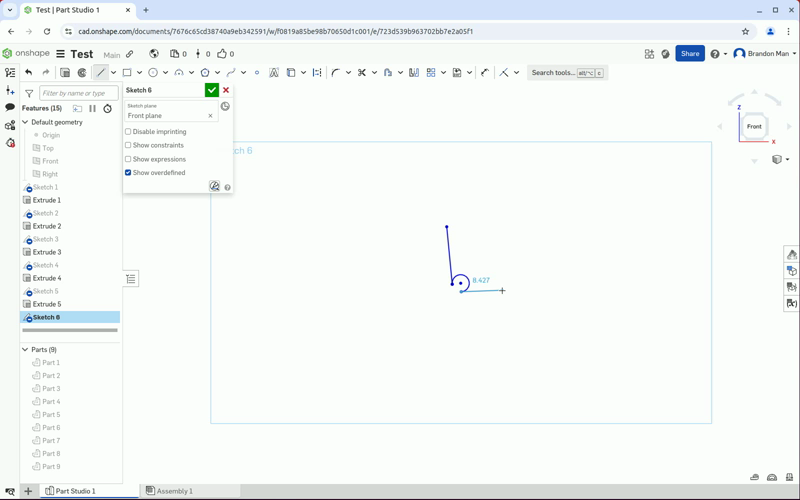
click(502, 290)
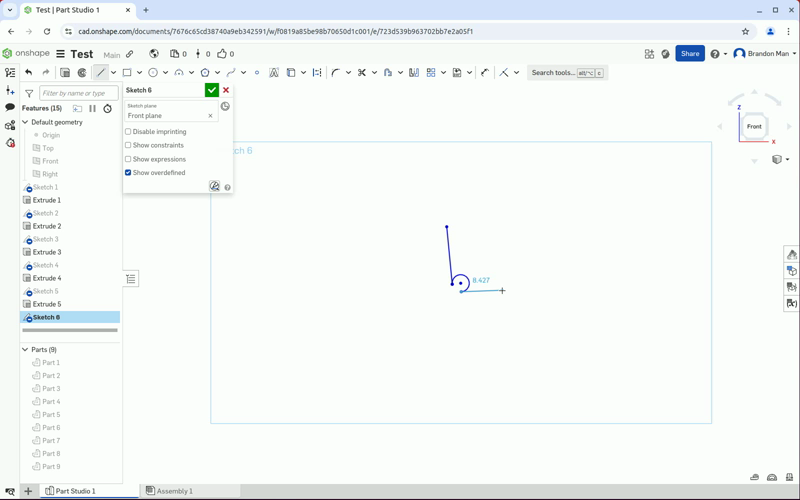
key_up(shift)
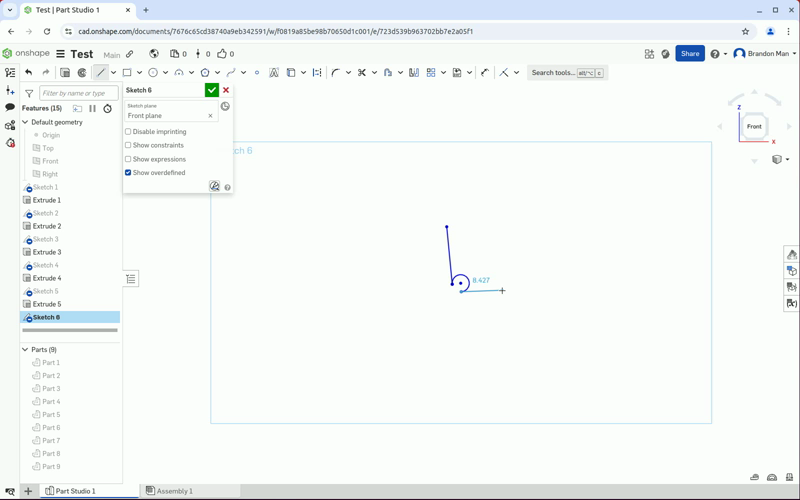
key(esc)
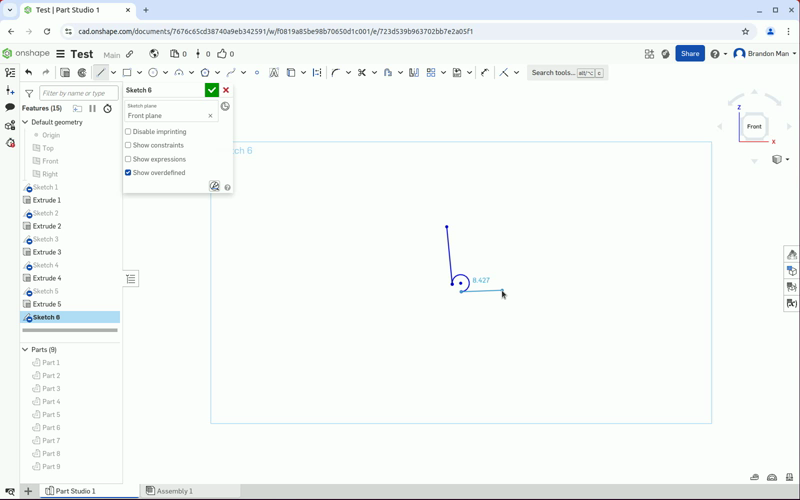
key(a)
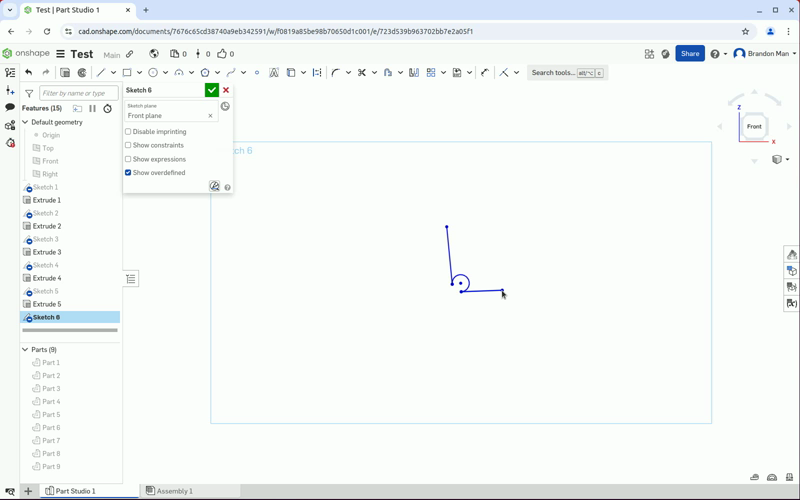
mouse_move(502, 290)
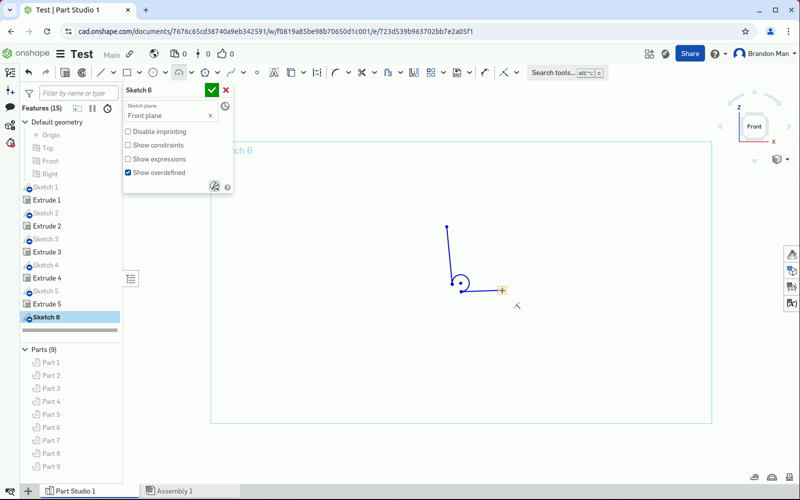
click(502, 290)
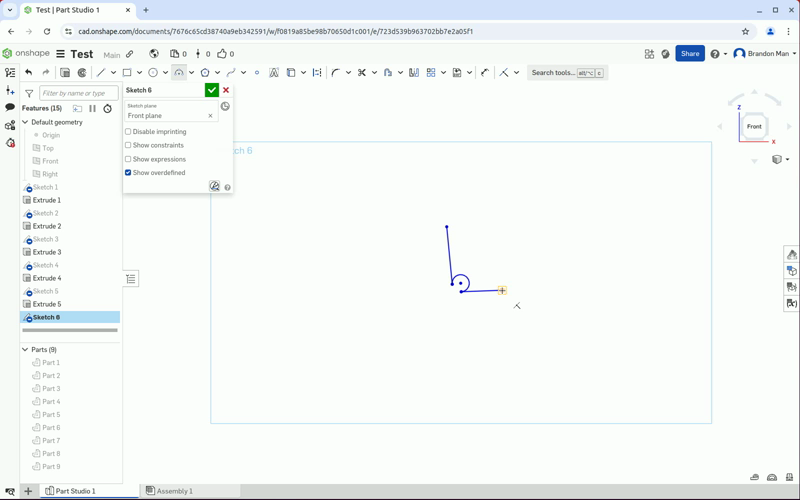
key_down(shift)
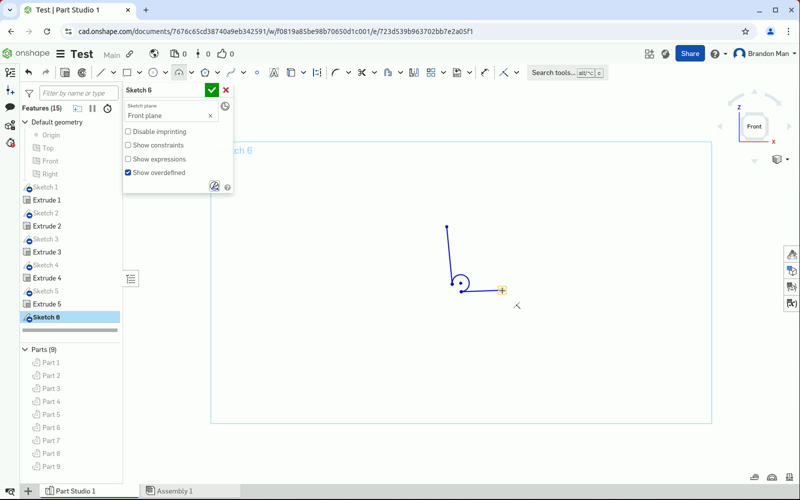
mouse_move(502, 276)
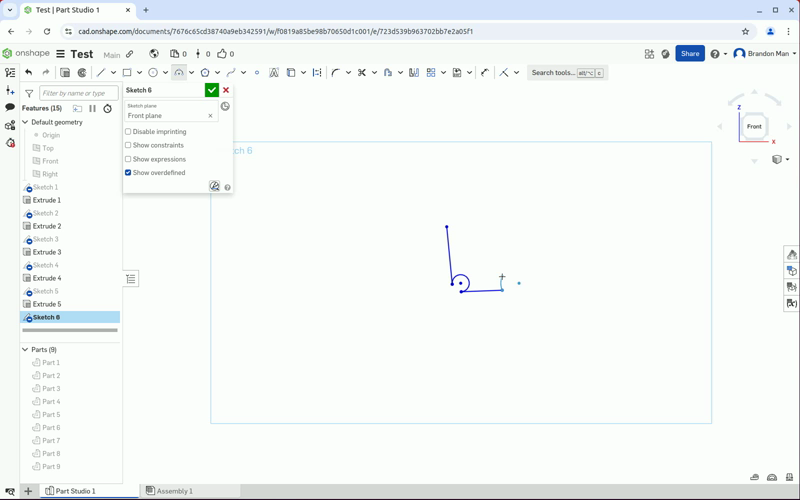
click(502, 276)
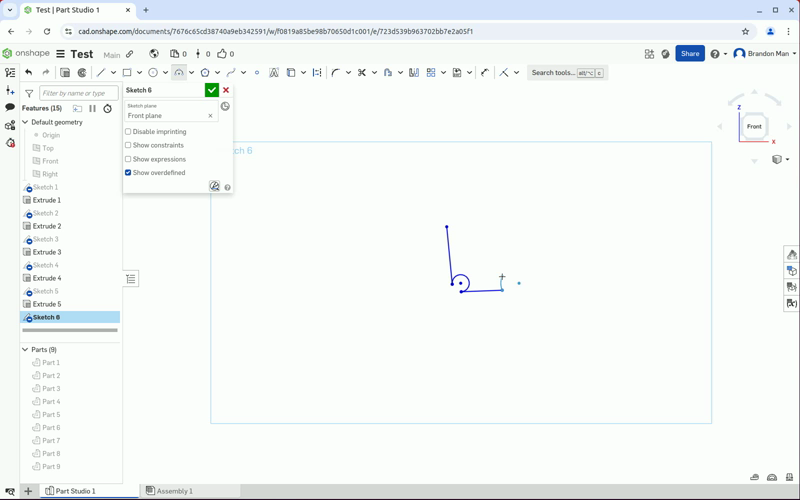
mouse_move(494, 282)
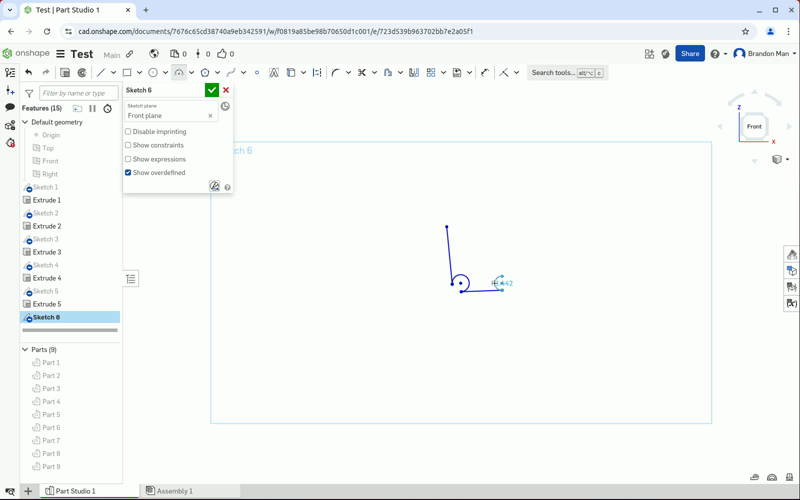
click(494, 282)
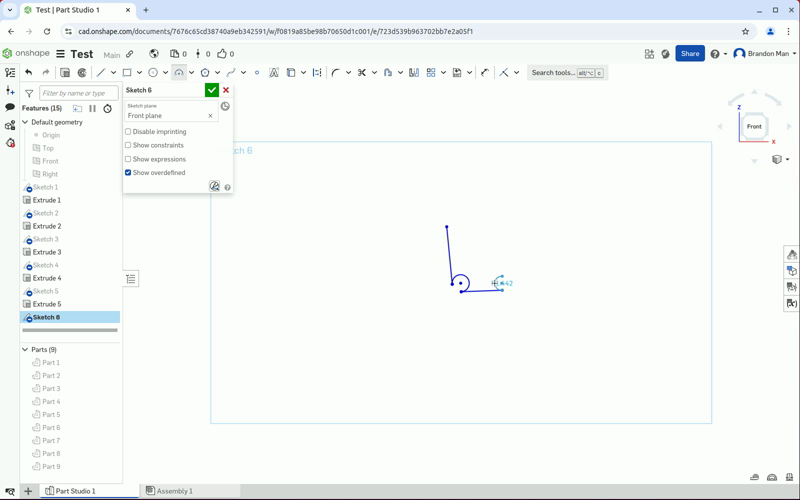
key_up(shift)
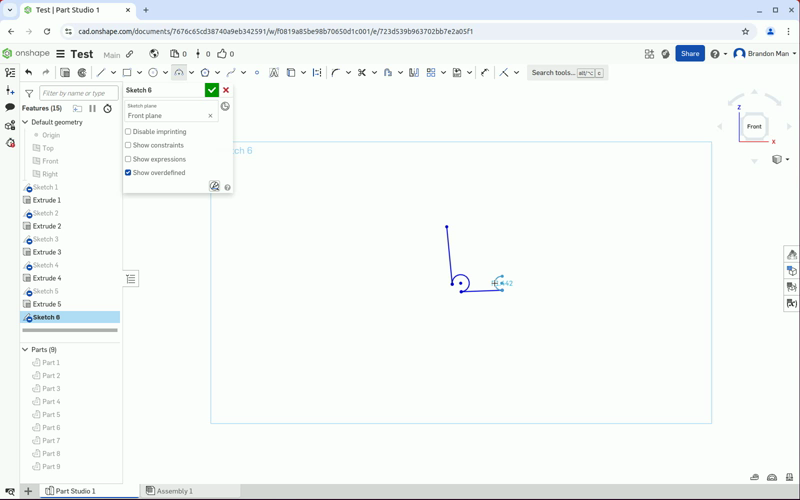
key(esc)
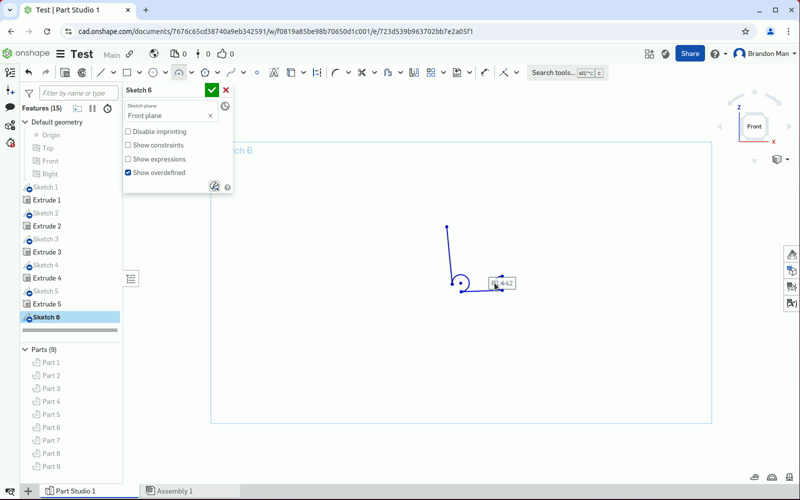
key(l)
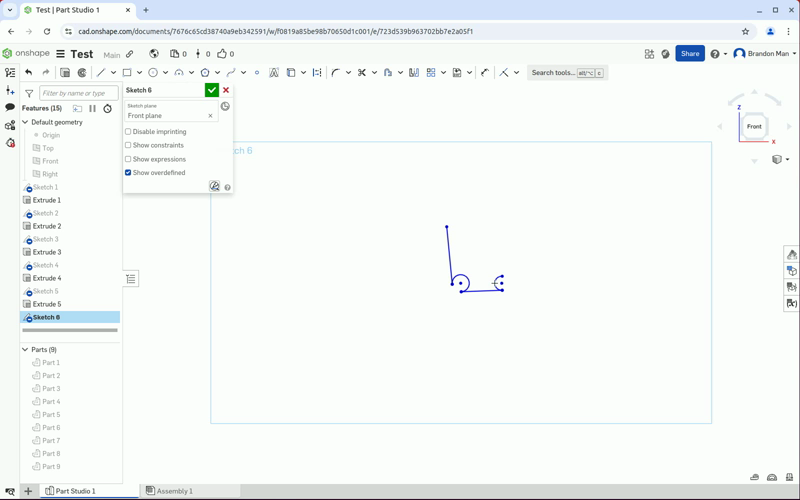
mouse_move(502, 276)
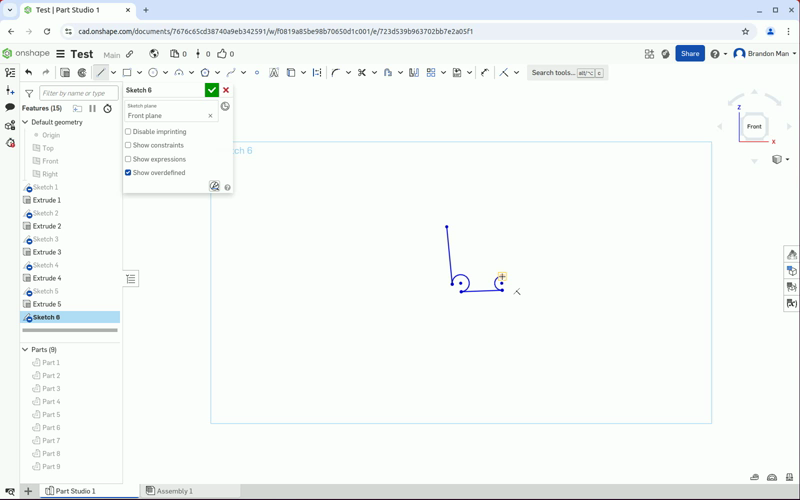
click(502, 276)
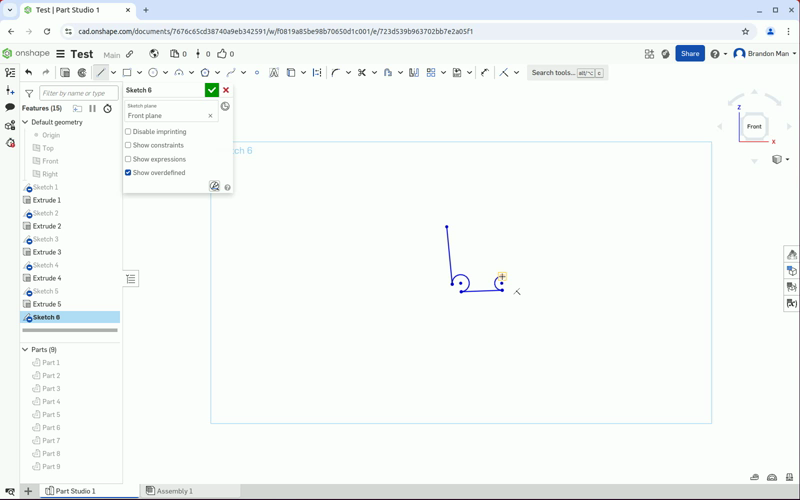
key_down(shift)
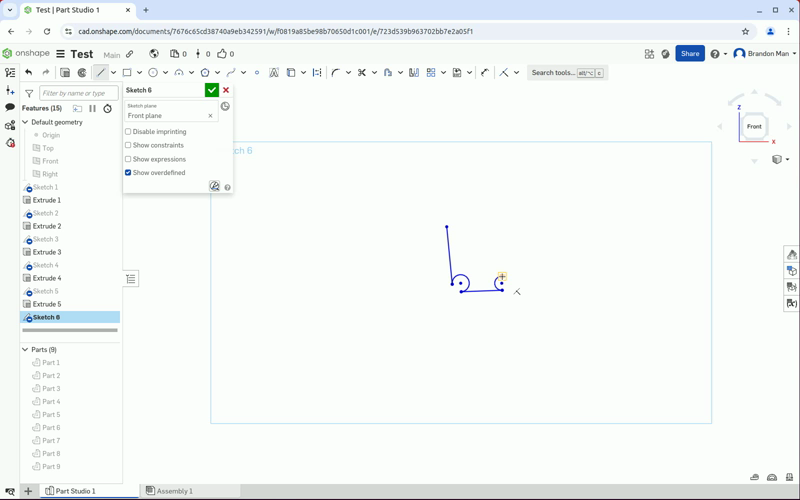
mouse_move(532, 276)
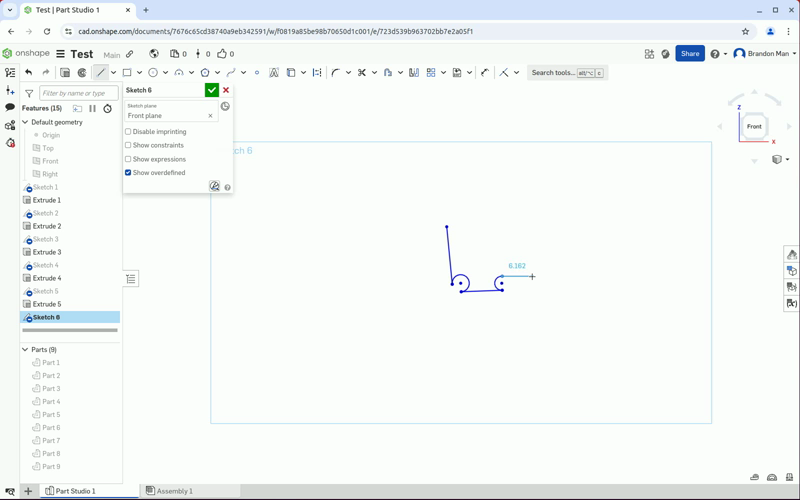
mouse_move(478, 275)
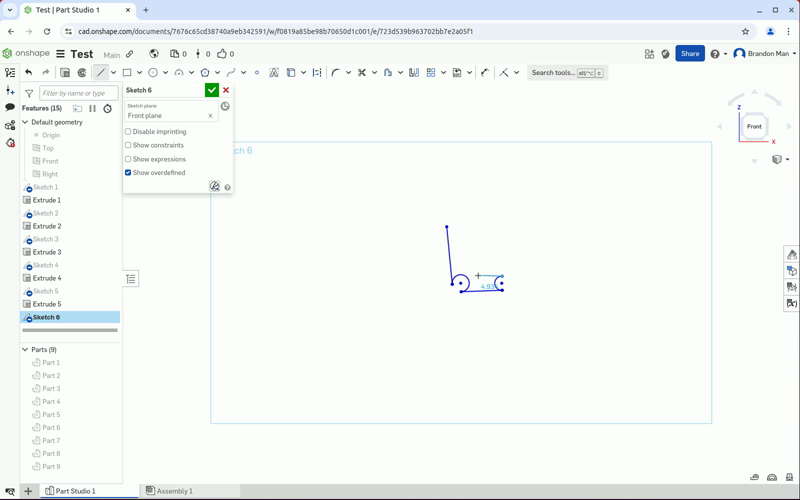
click(478, 275)
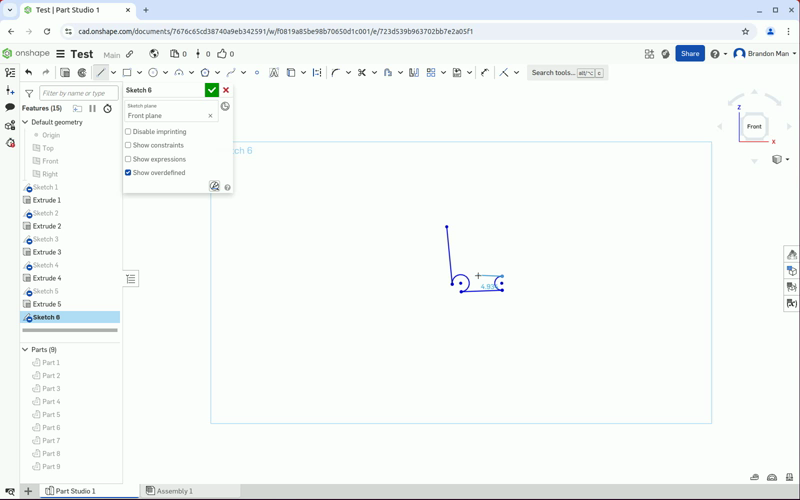
key_up(shift)
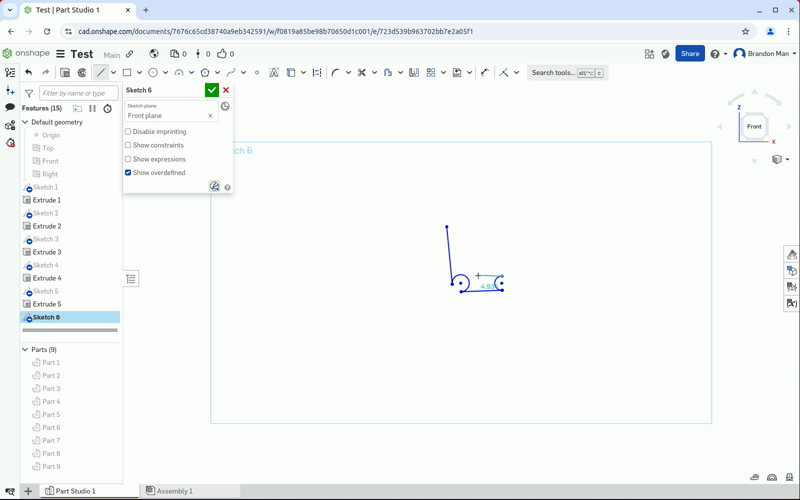
key(esc)
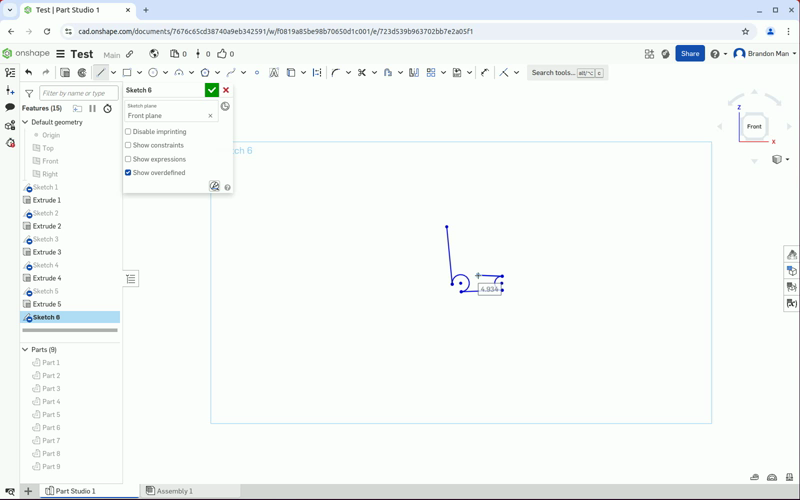
key(a)
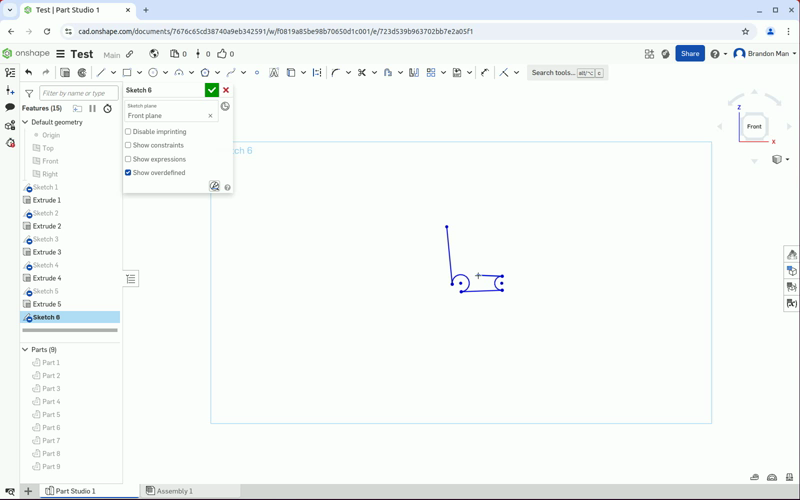
mouse_move(478, 275)
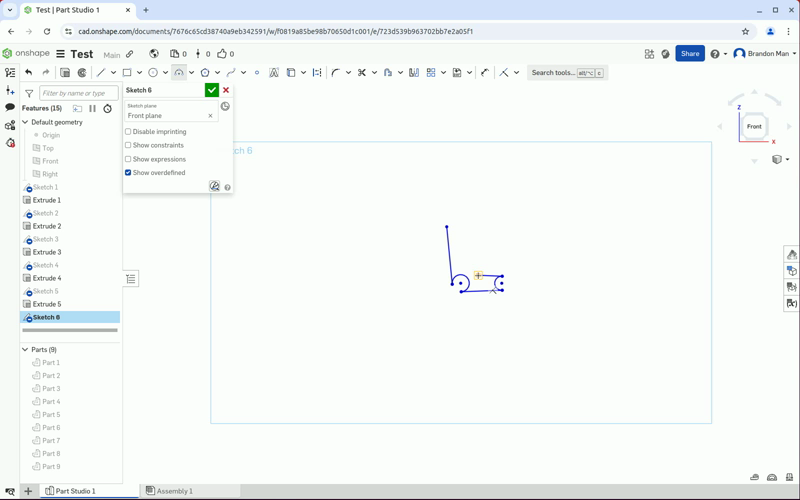
click(478, 275)
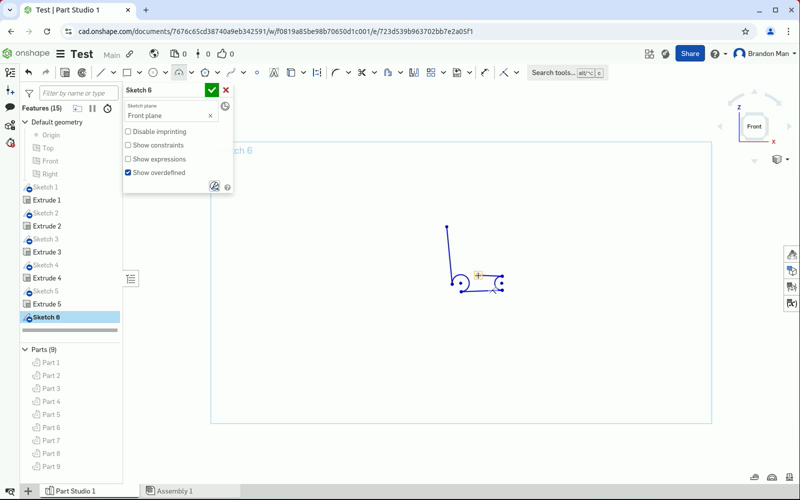
key_down(shift)
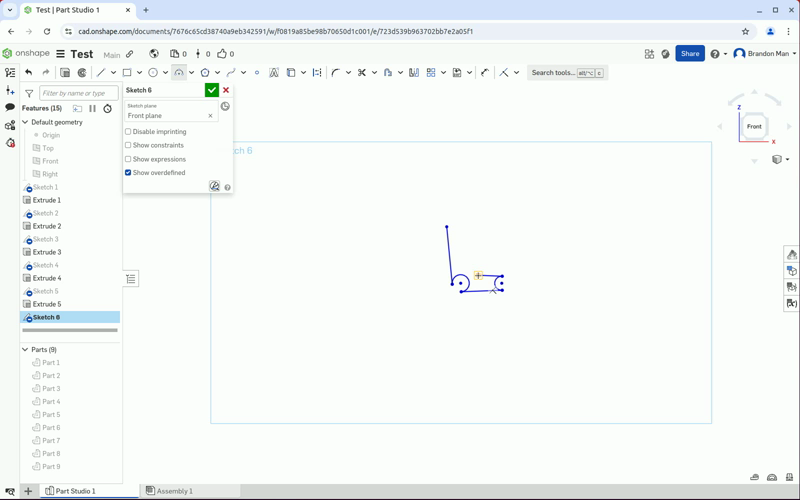
mouse_move(471, 267)
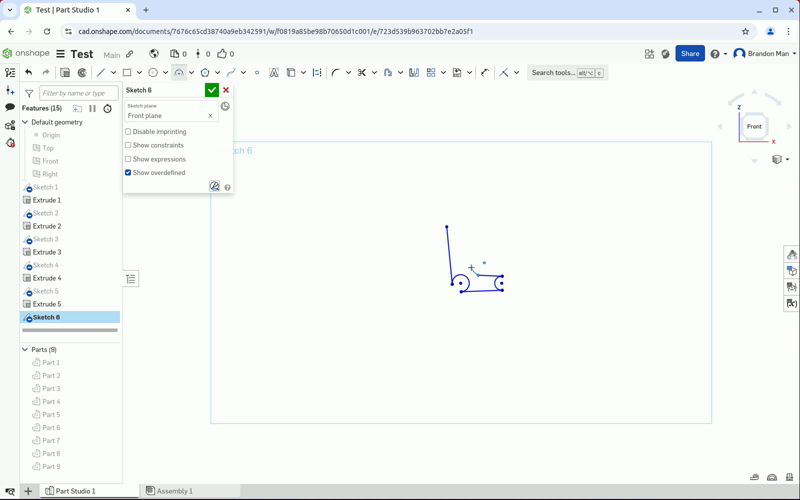
click(471, 267)
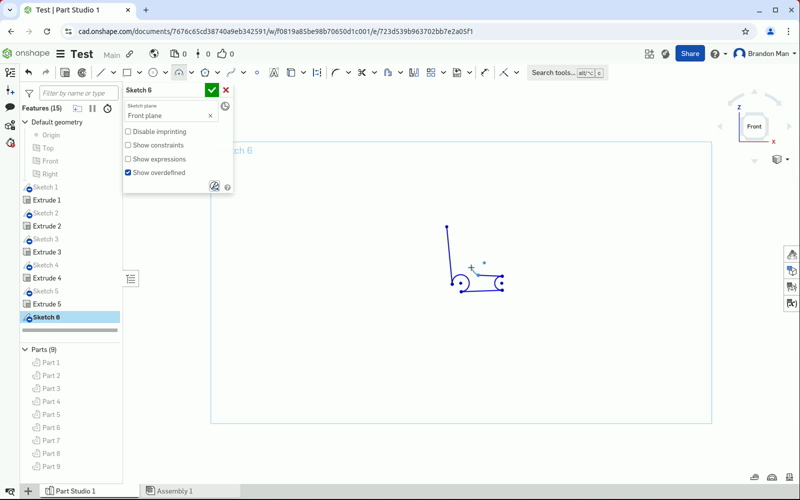
mouse_move(472, 272)
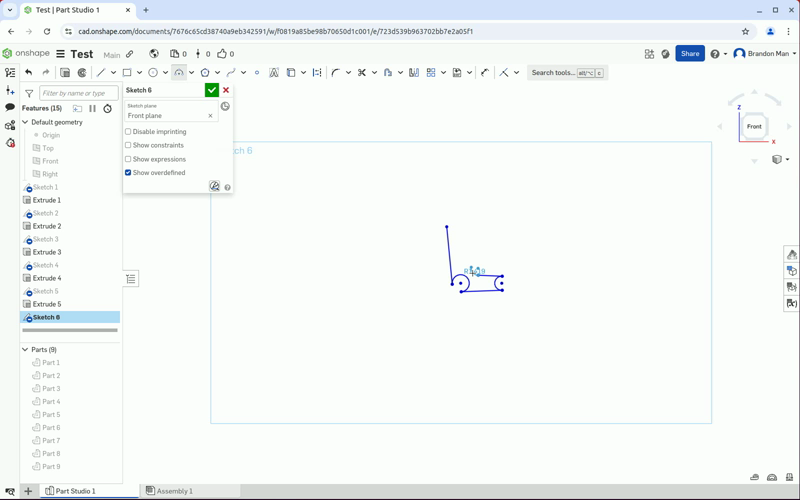
click(472, 272)
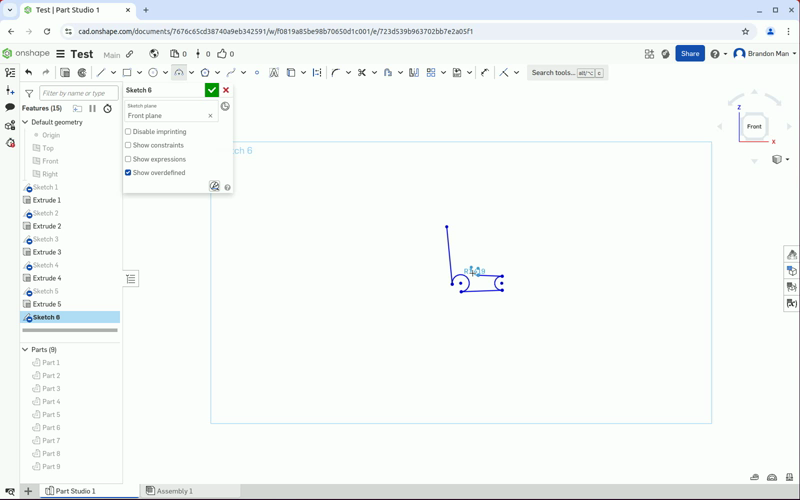
key_up(shift)
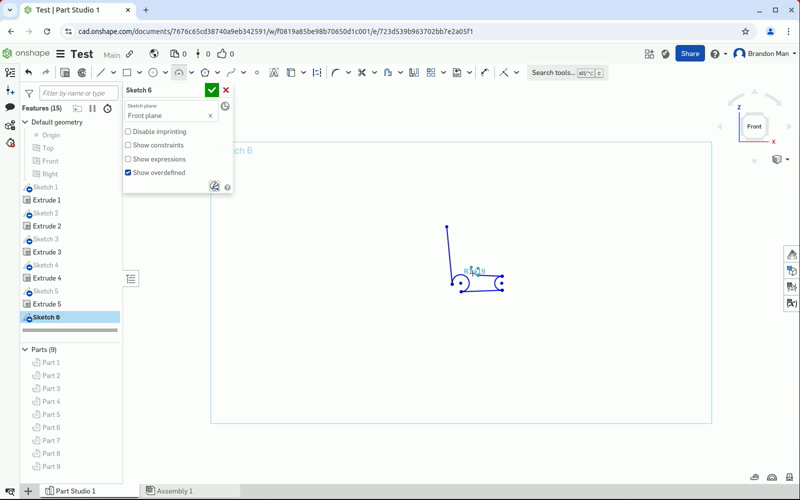
key(esc)
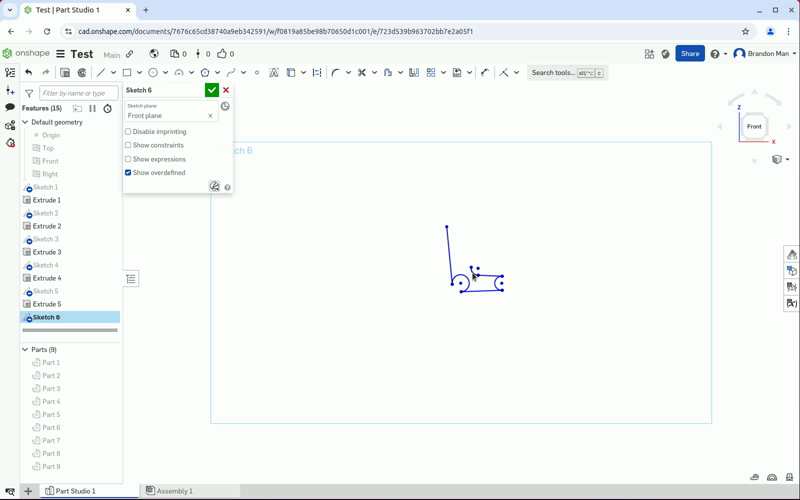
key(l)
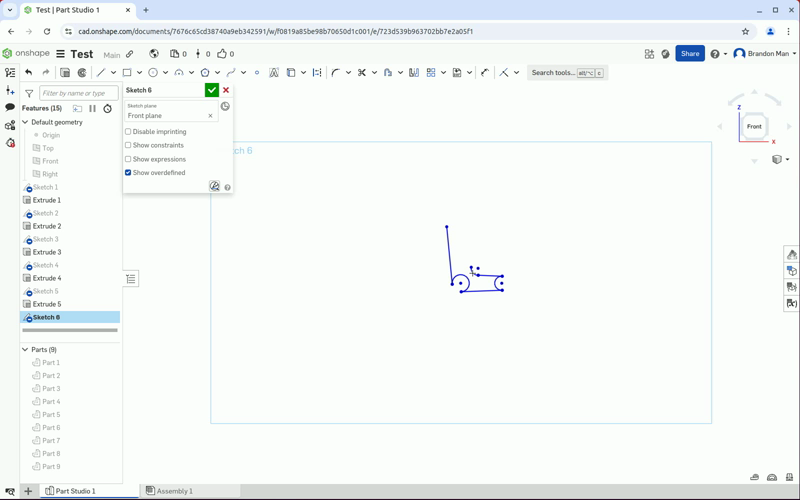
mouse_move(471, 267)
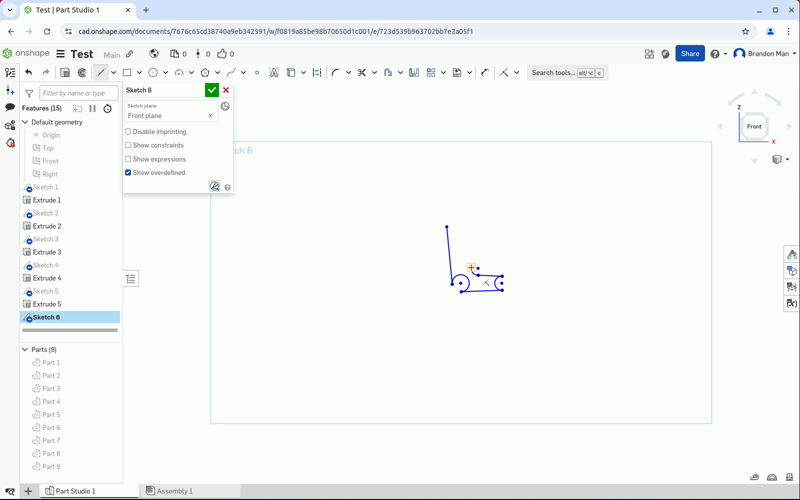
click(471, 267)
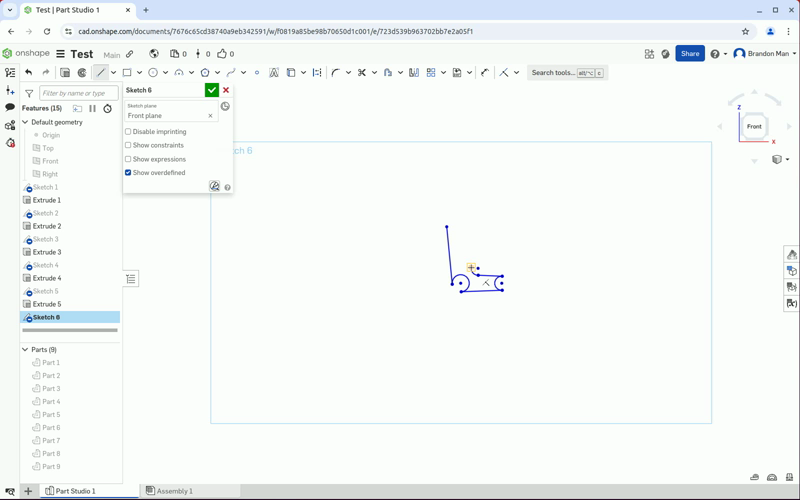
key_down(shift)
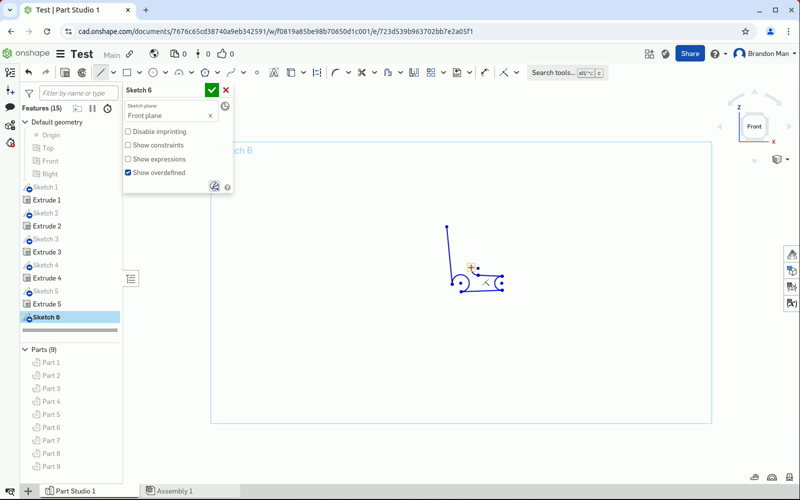
mouse_move(501, 267)
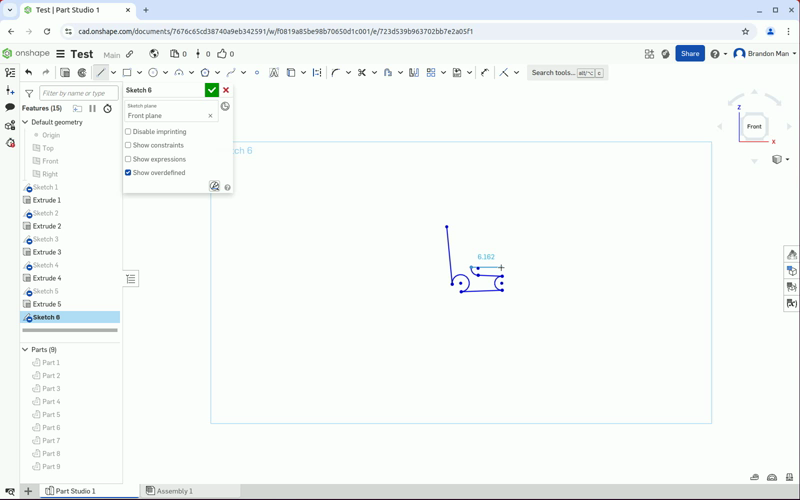
mouse_move(475, 226)
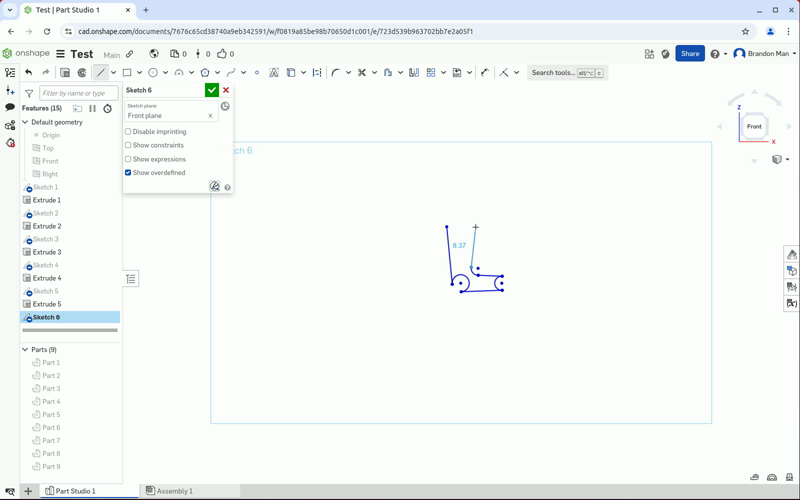
click(475, 226)
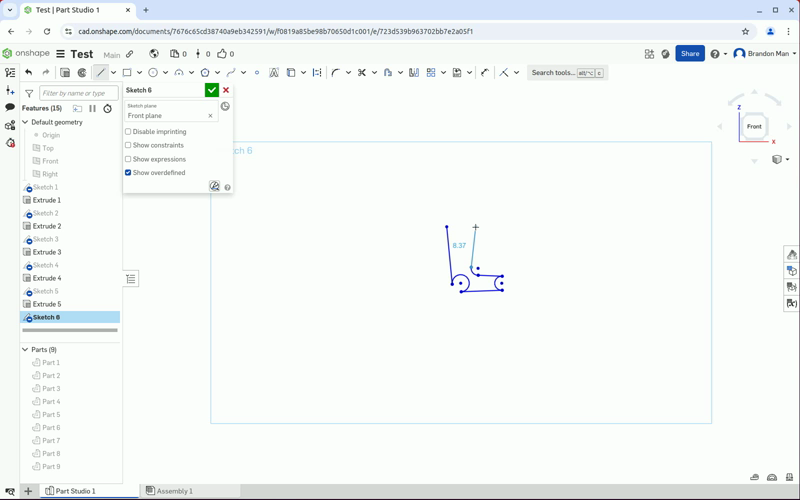
key_up(shift)
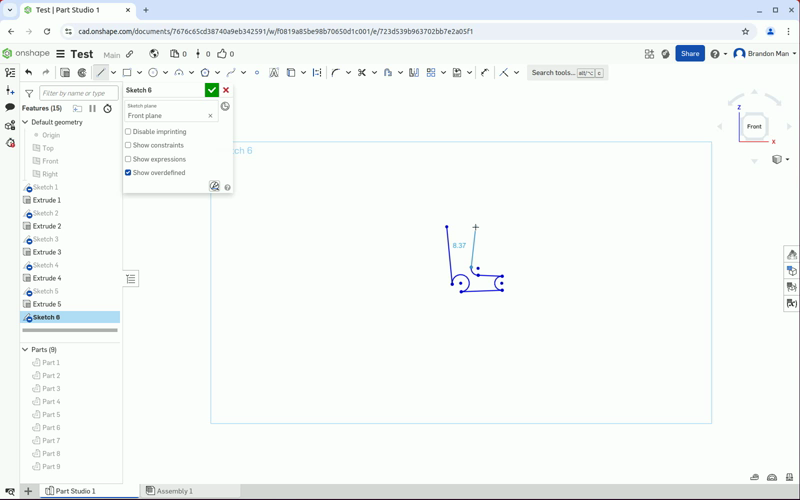
key(esc)
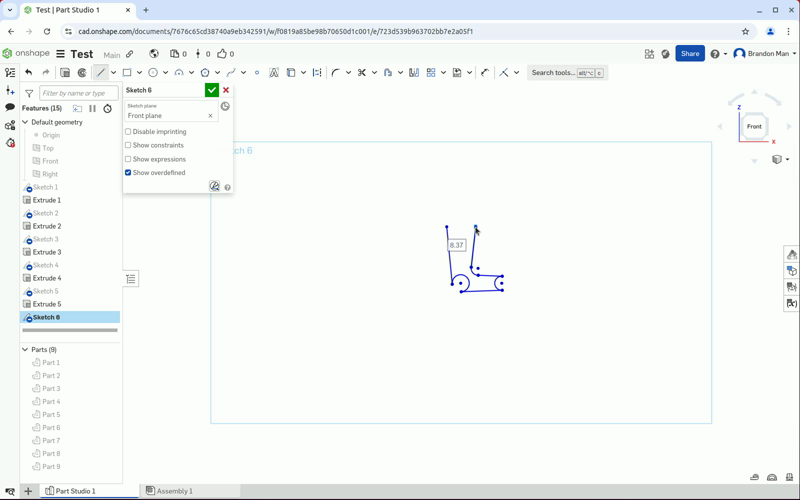
key(a)
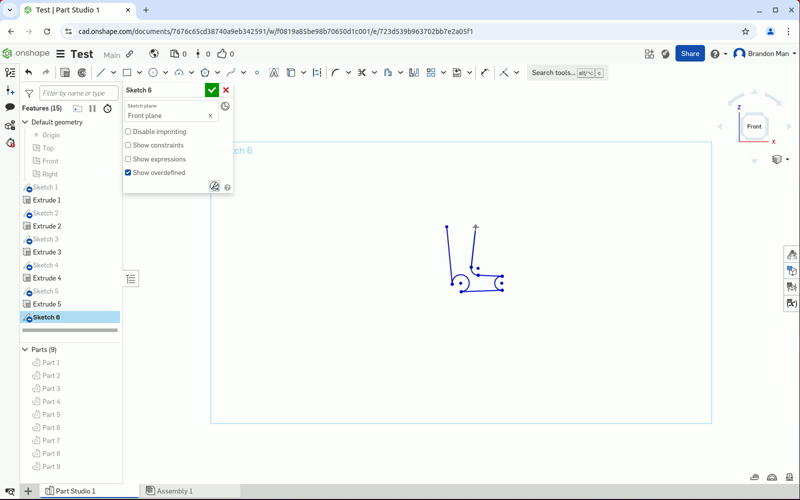
mouse_move(475, 226)
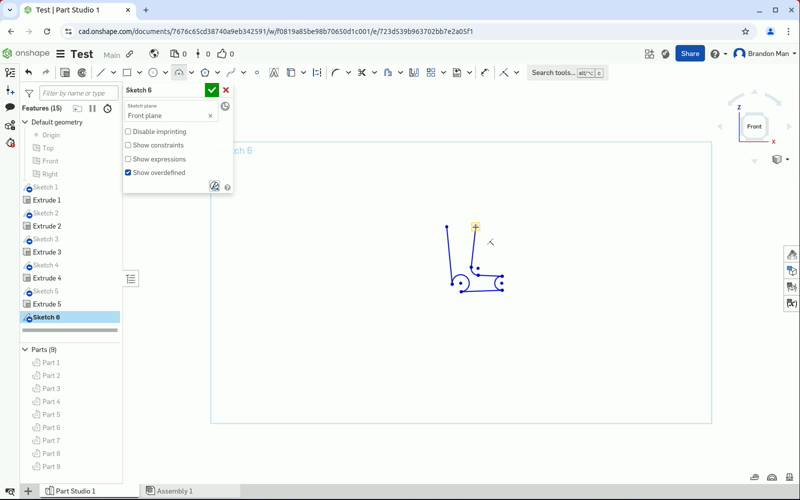
click(475, 226)
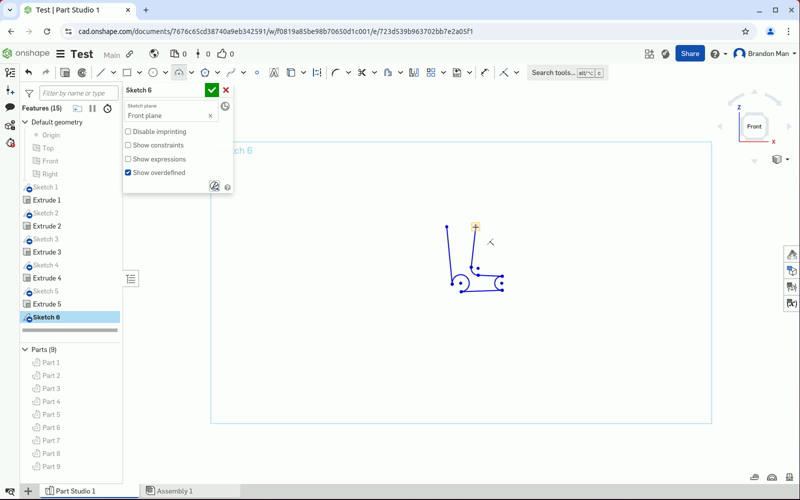
mouse_move(446, 226)
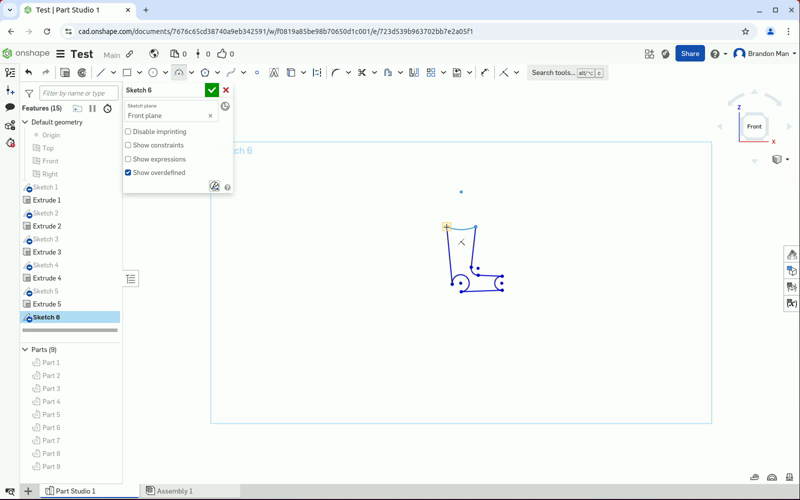
click(446, 226)
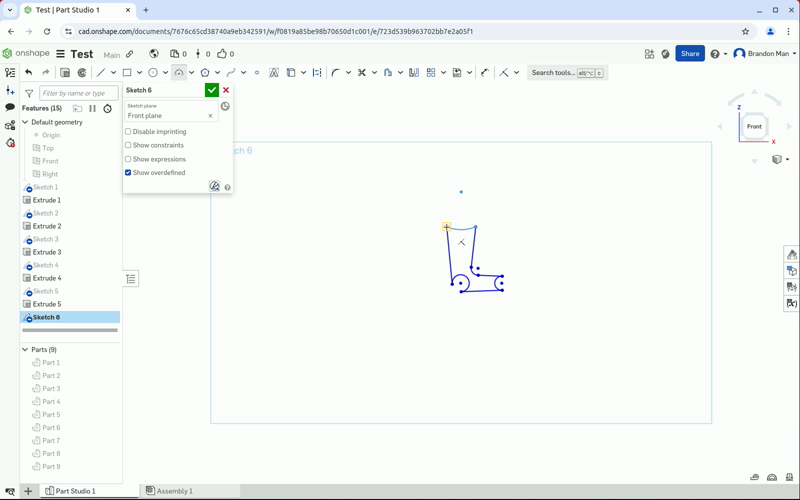
key_down(shift)
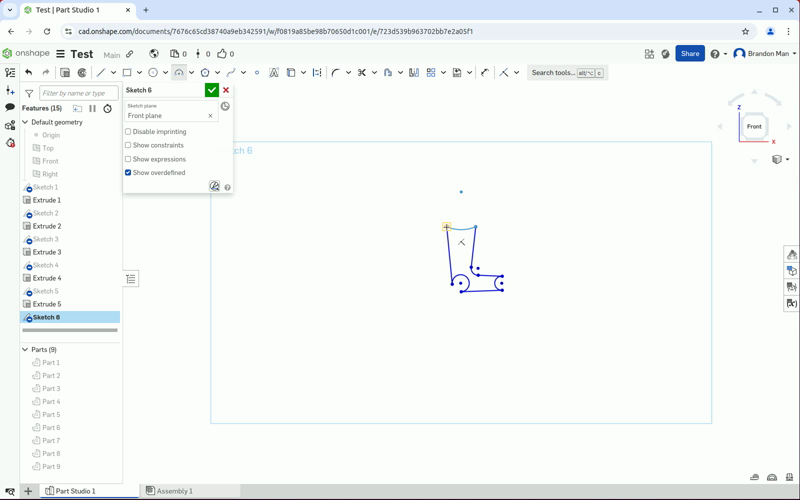
mouse_move(461, 239)
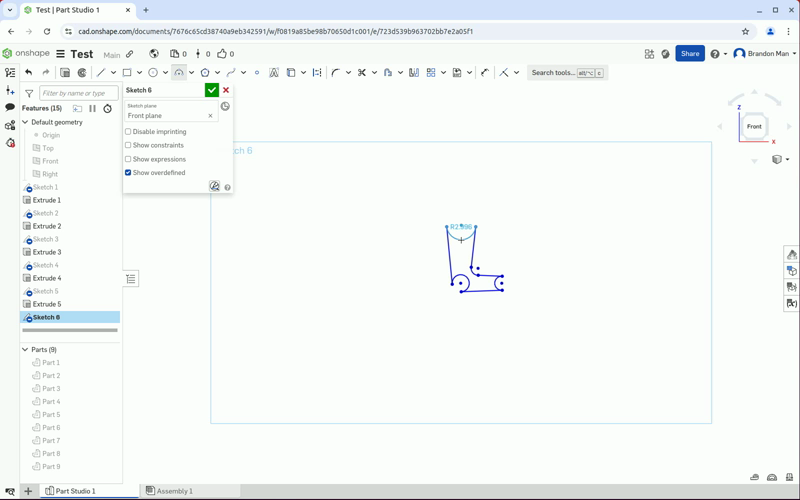
click(461, 239)
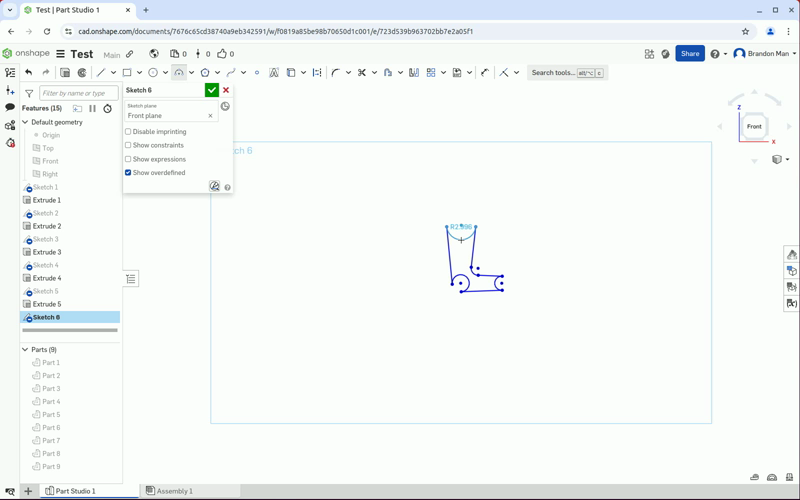
key_up(shift)
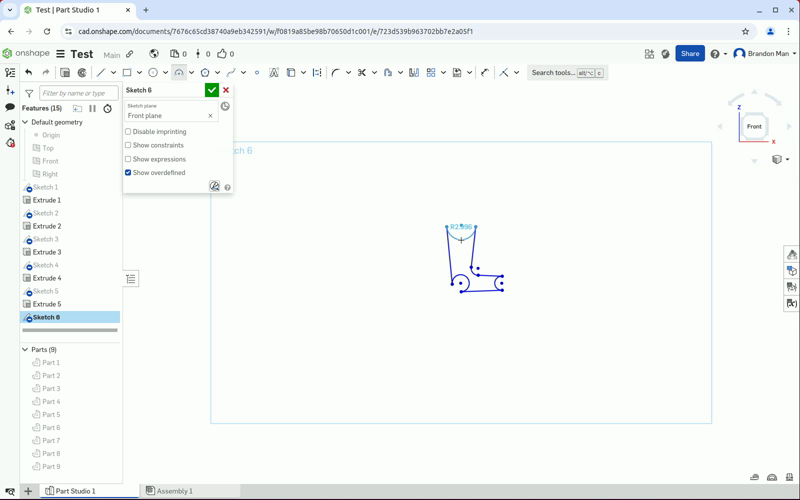
key(esc)
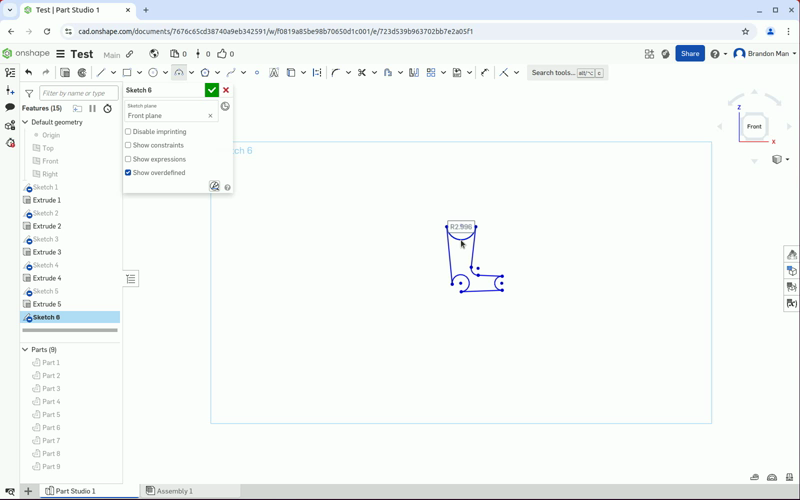
mouse_move(472, 281)
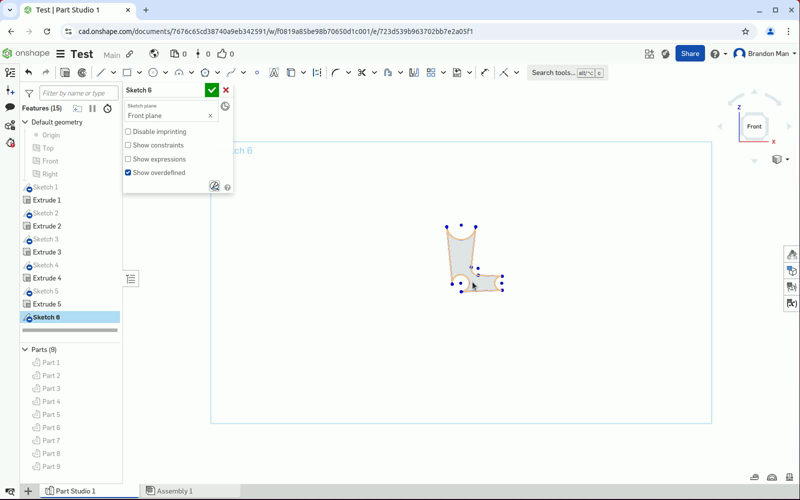
scroll(6)
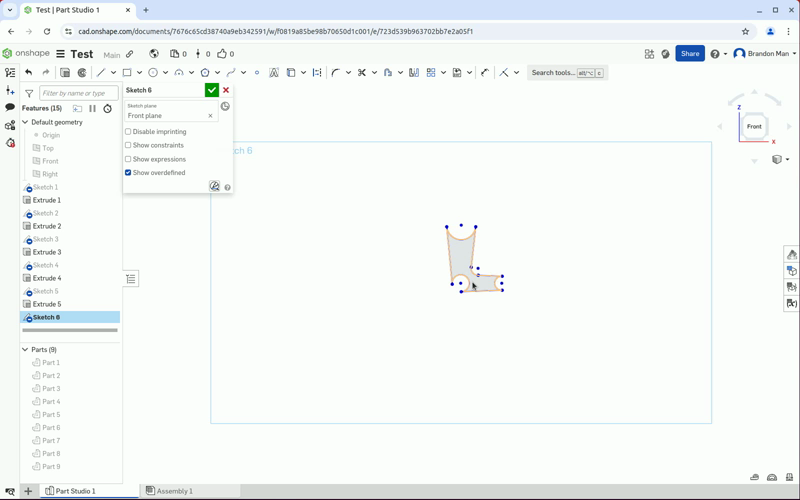
scroll(6)
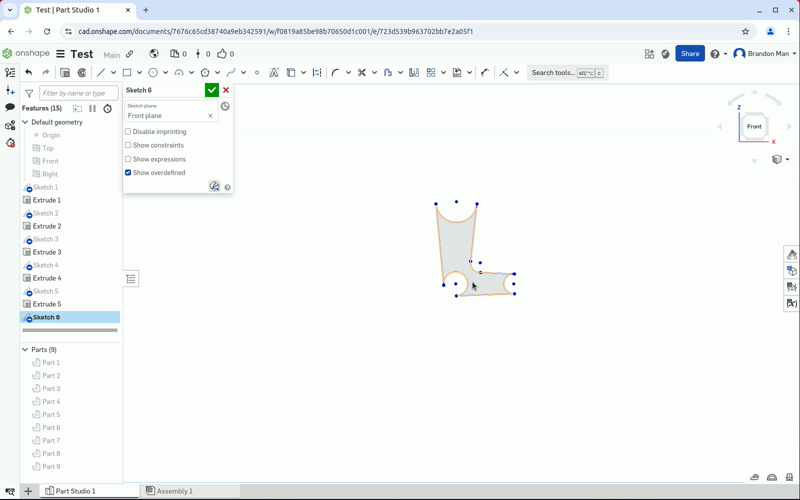
scroll(6)
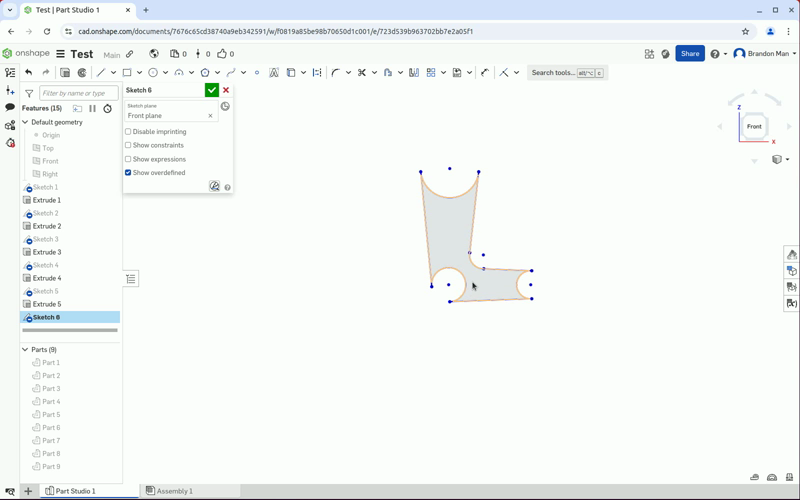
scroll(6)
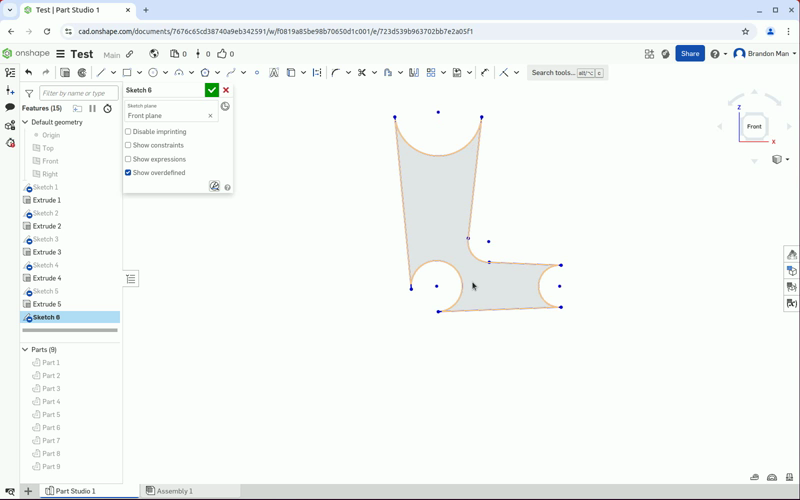
scroll(6)
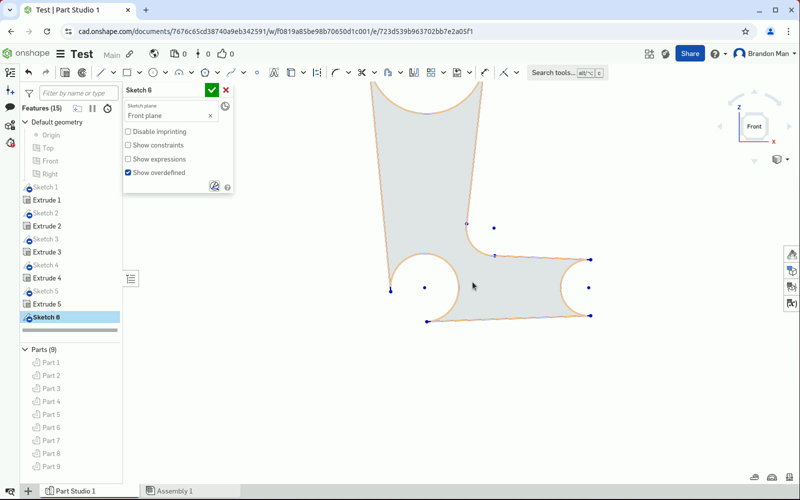
scroll(6)
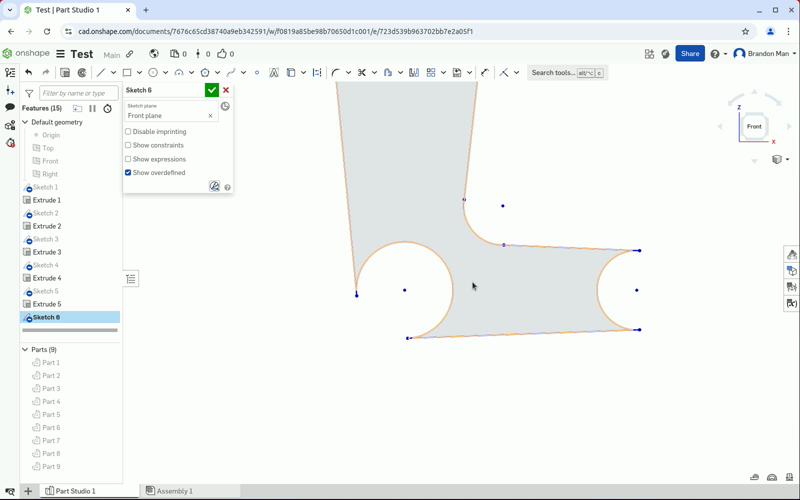
scroll(6)
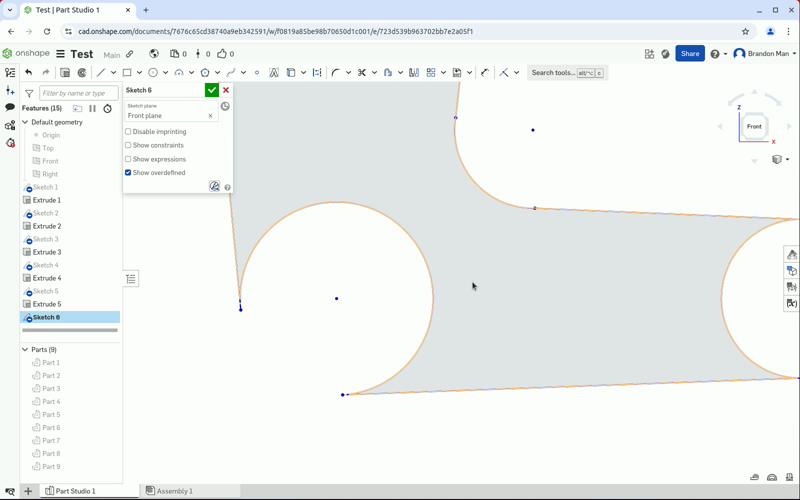
click(472, 281)
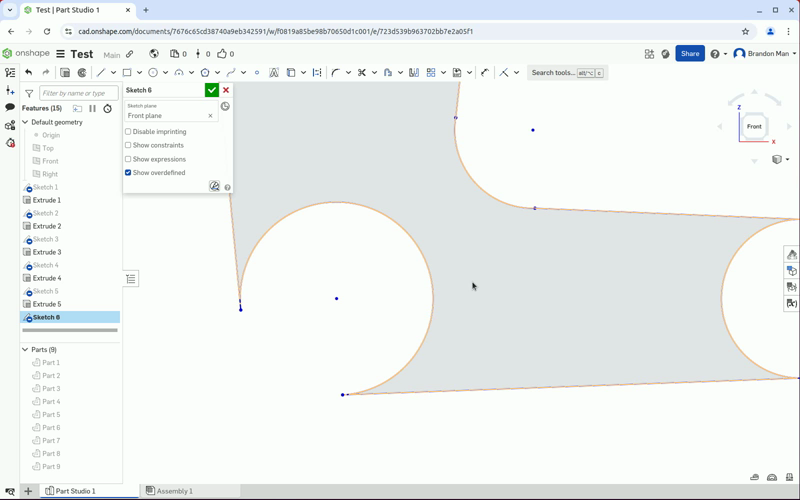
scroll(-6)
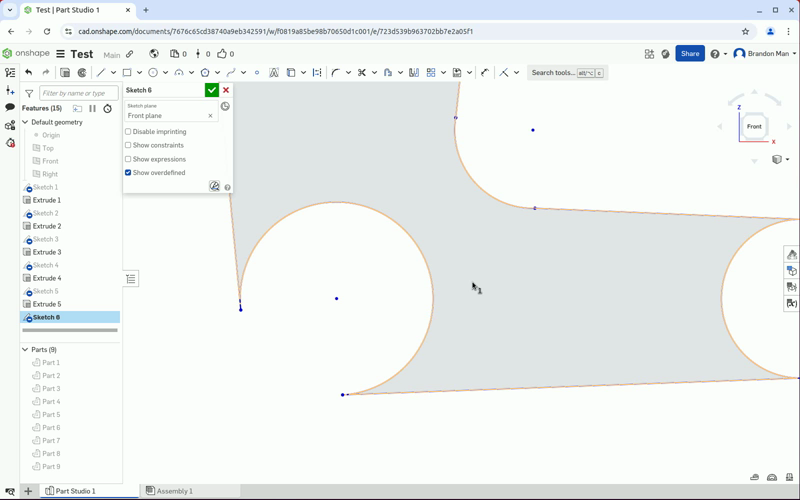
scroll(-6)
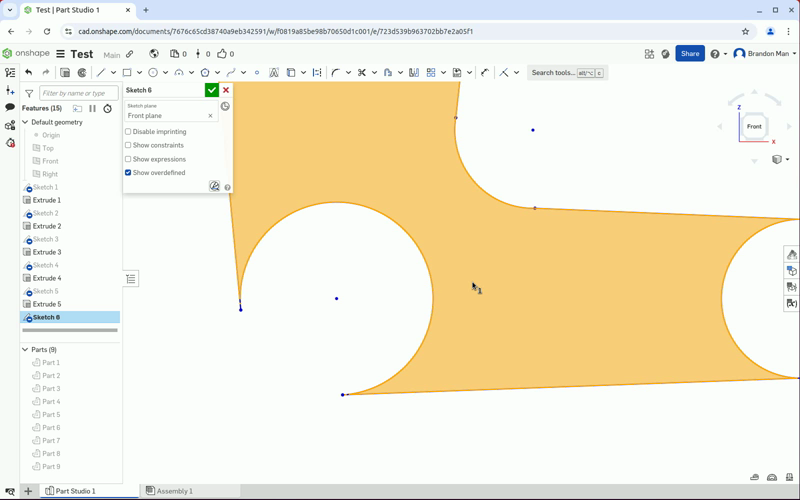
scroll(-6)
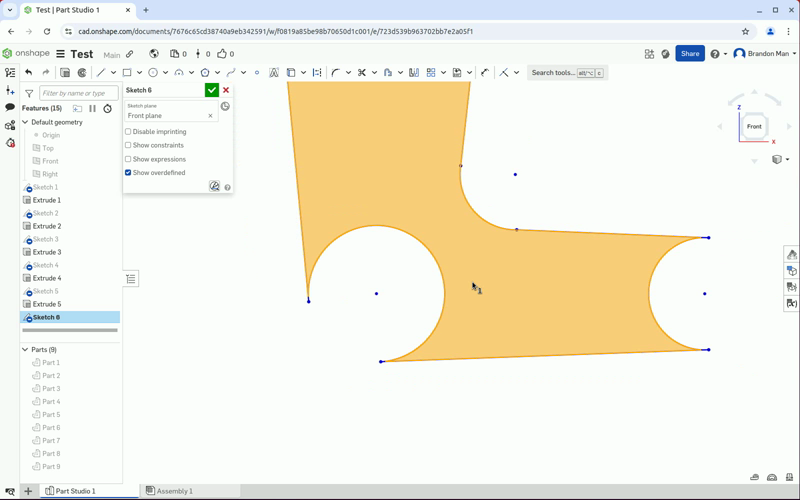
scroll(-6)
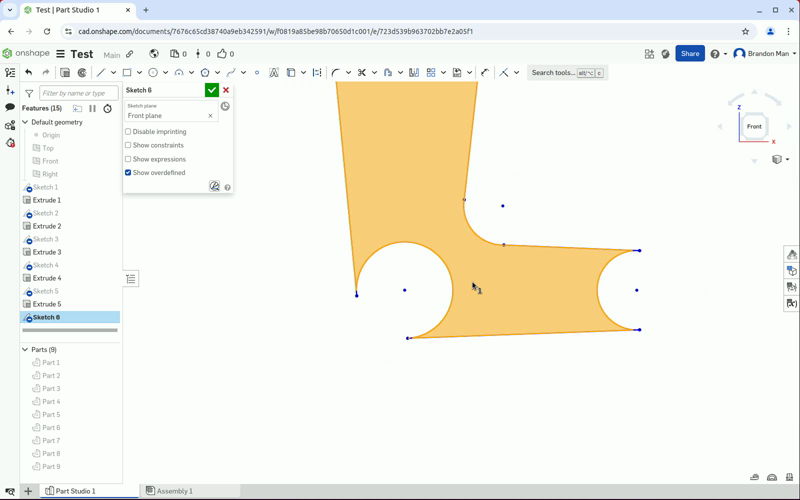
scroll(-6)
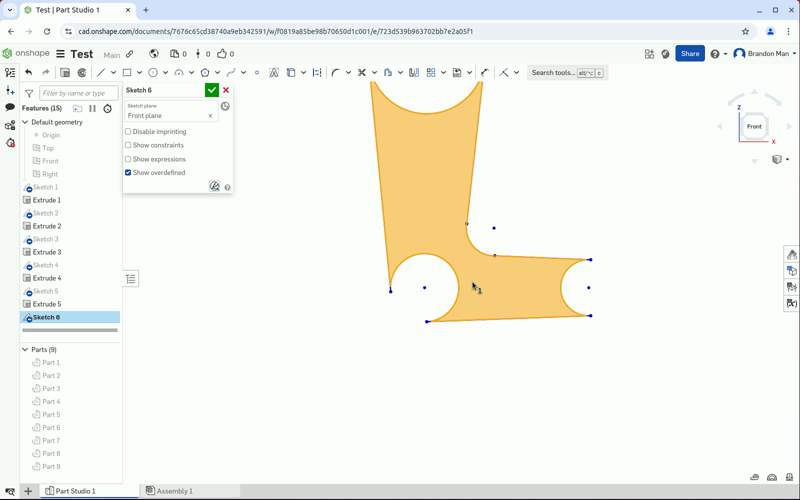
scroll(-6)
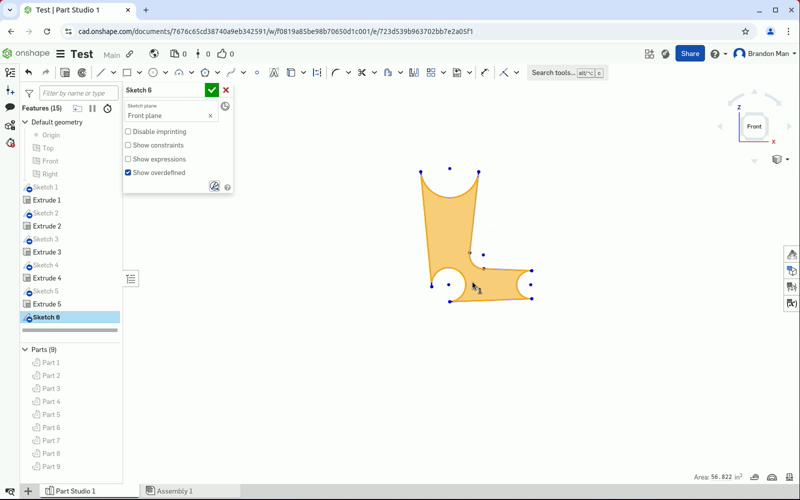
scroll(-6)
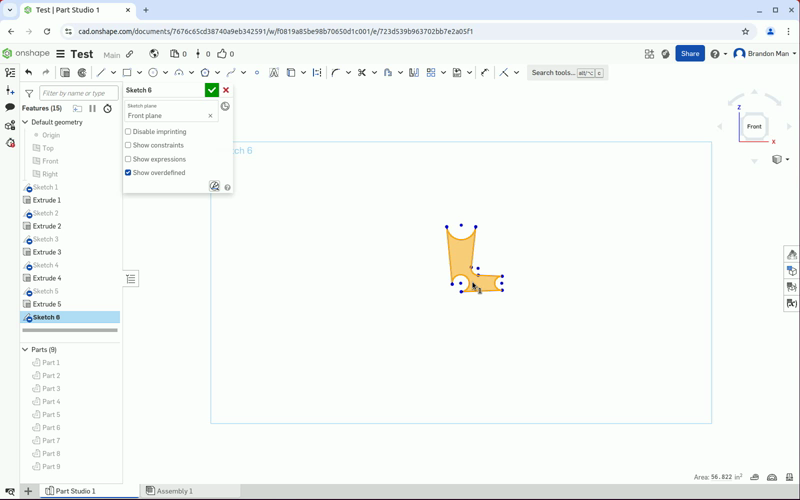
mouse_move(73, 352)
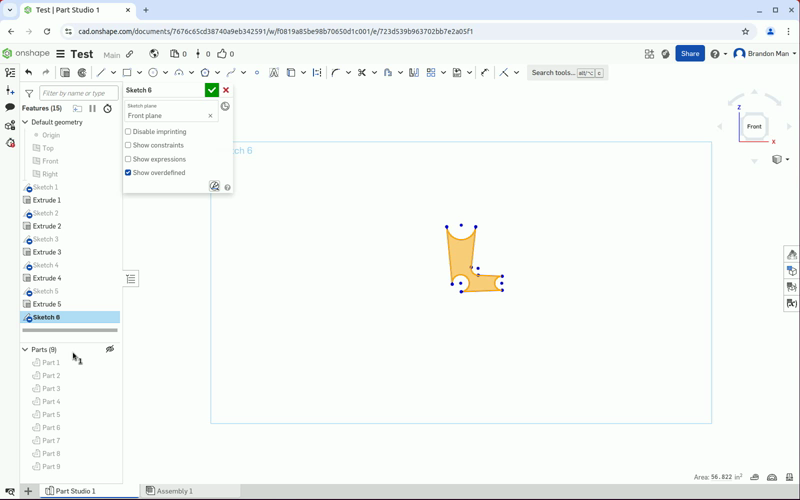
key(shift+y)
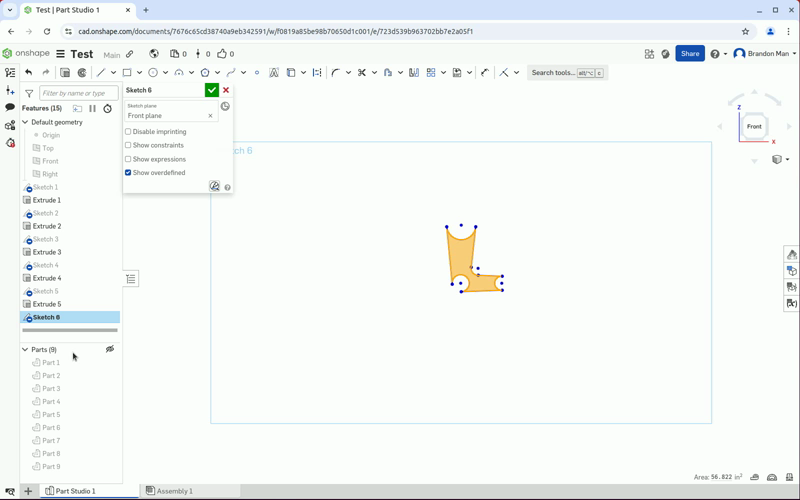
key(shift+e)
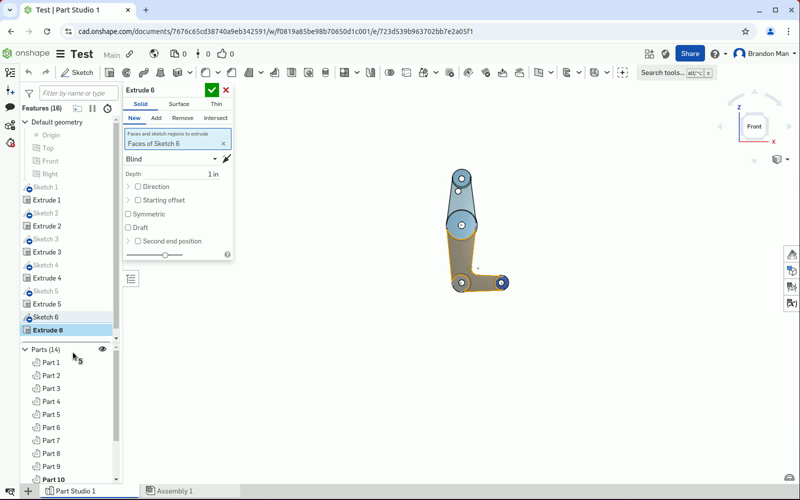
mouse_move(143, 106)
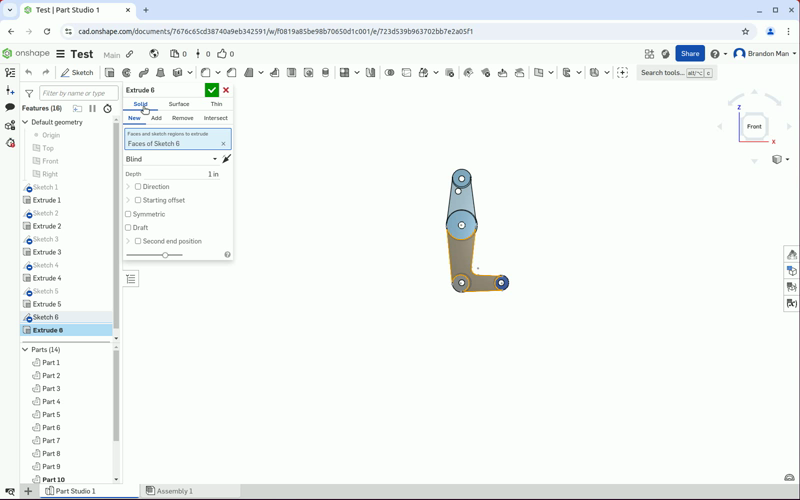
click(143, 106)
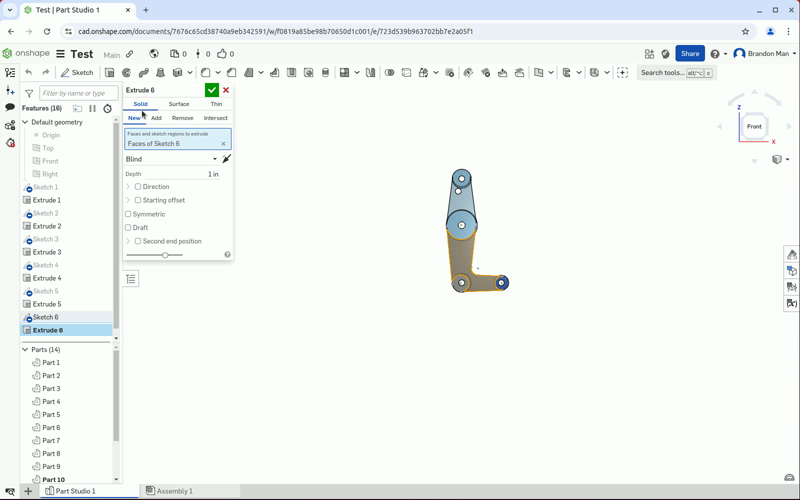
mouse_move(137, 120)
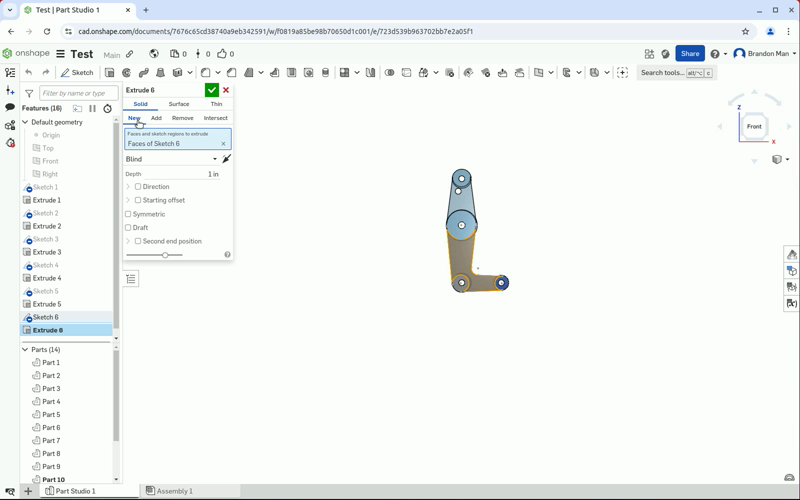
click(137, 120)
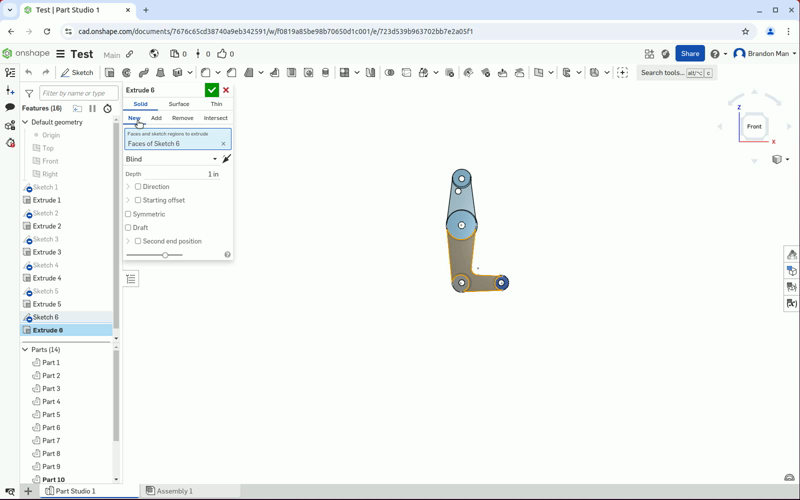
key(tab, 4)
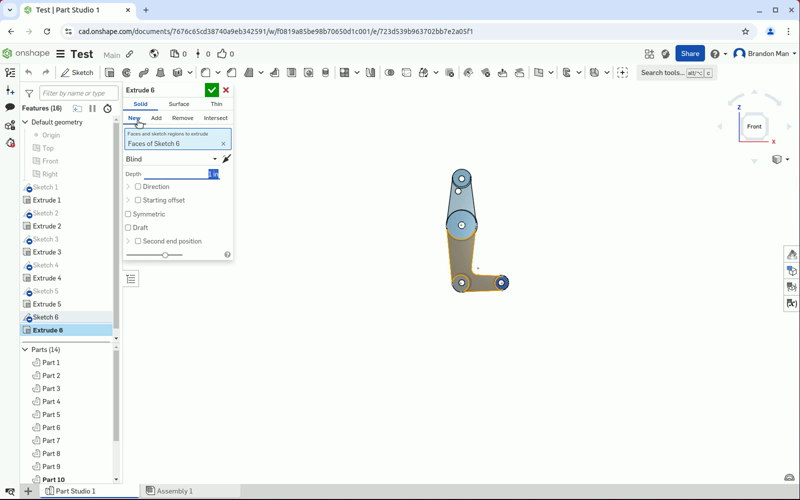
text(0.481)
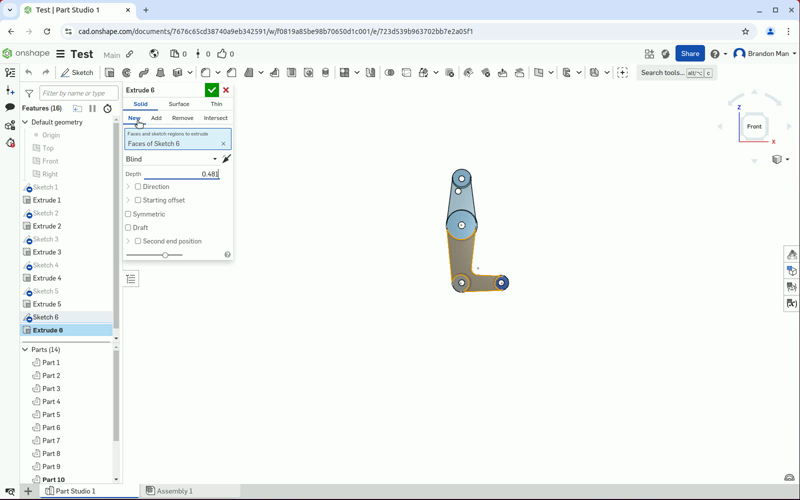
key(enter)
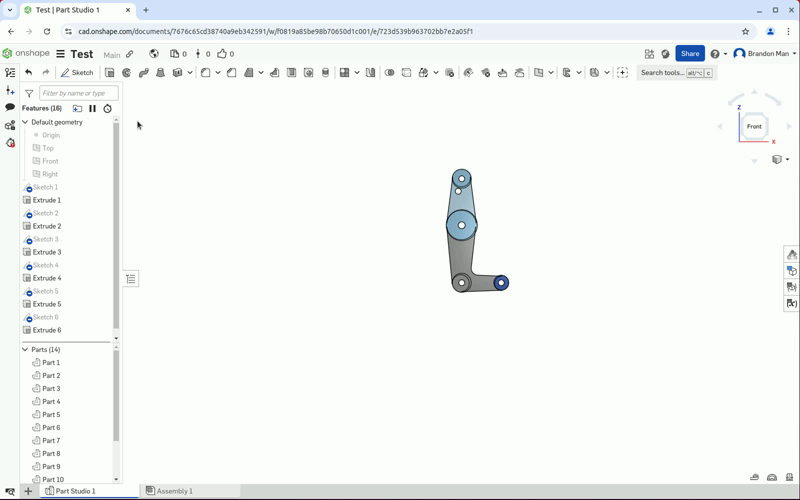
key(shift+h)
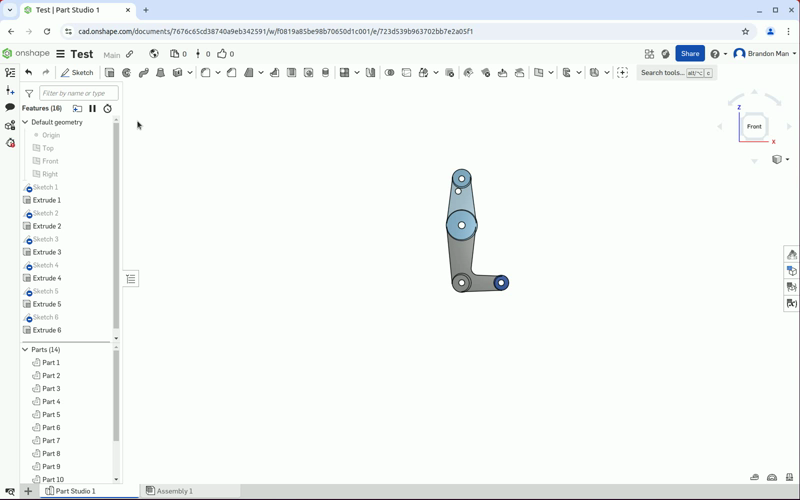
key(shift+h)
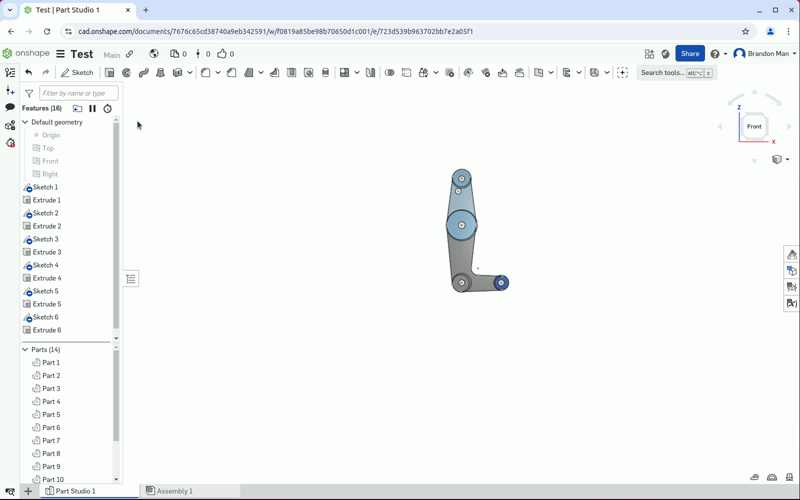
key(shift+7)
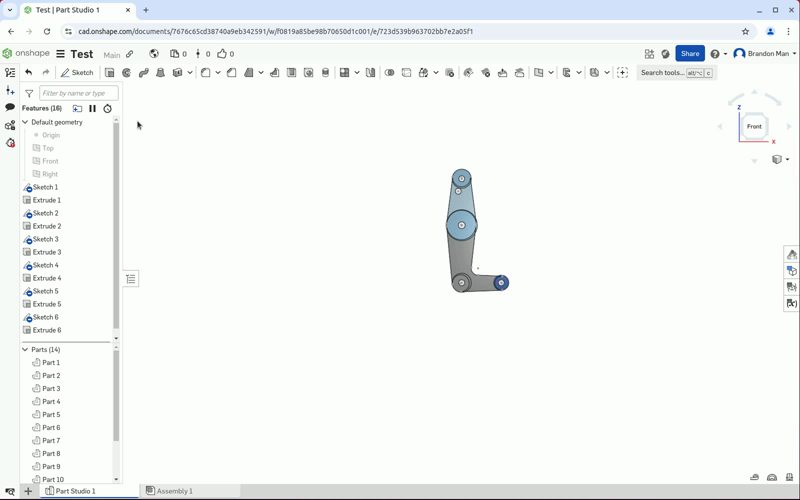
key(left, 2)
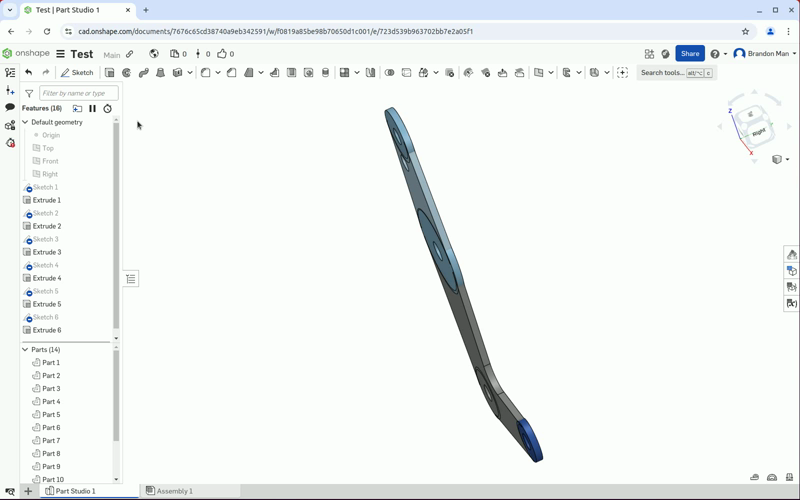
key(down, 2)
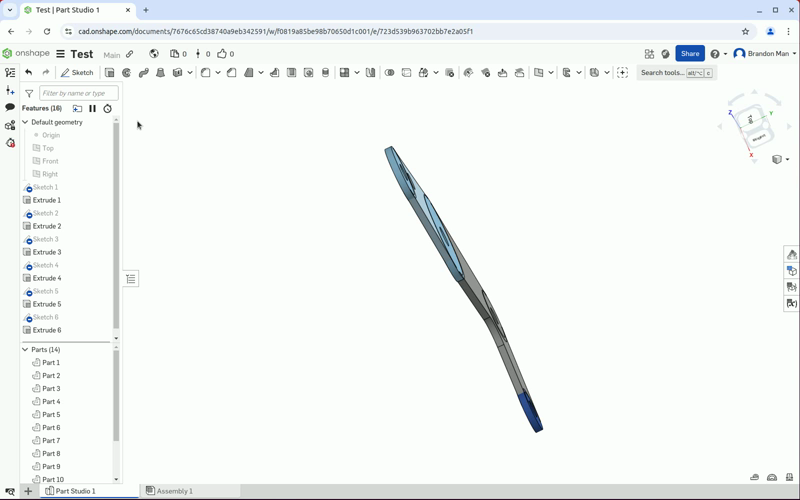
key(up, 2)
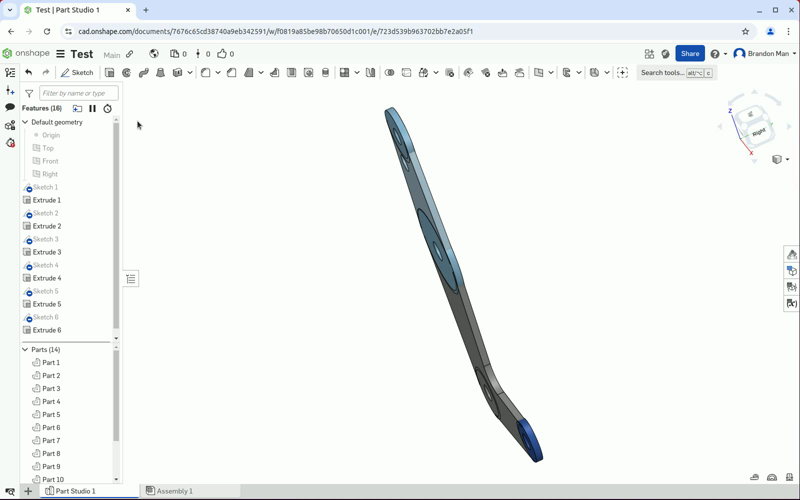
key(right, 2)
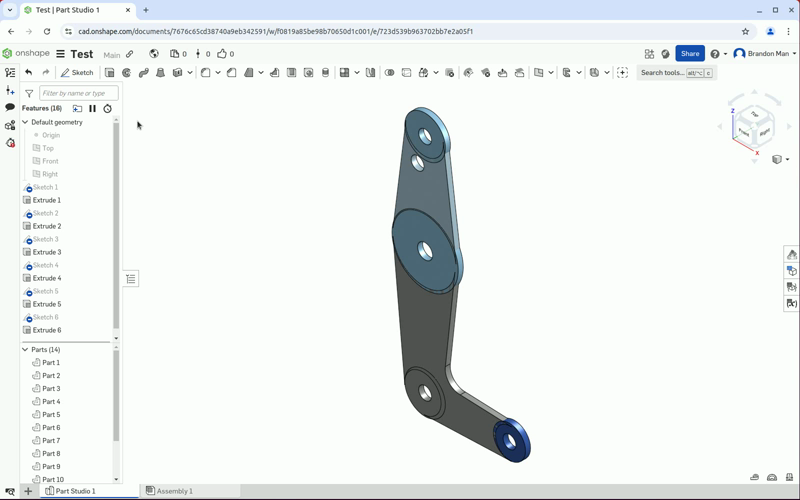
mouse_move(69, 189)
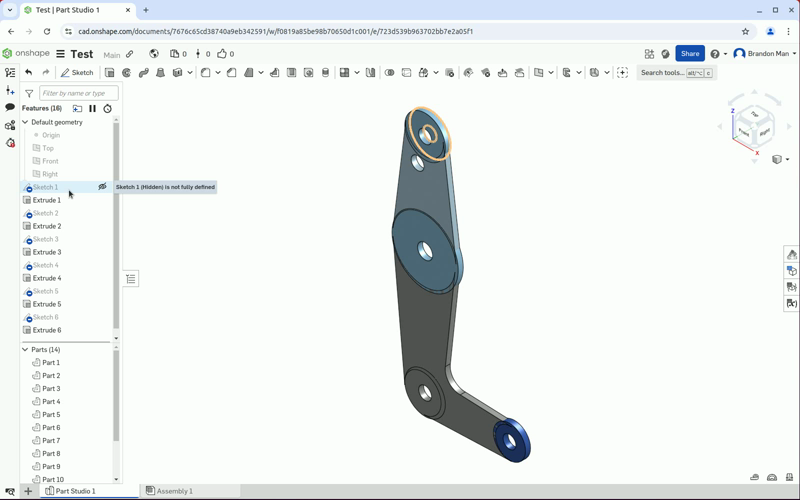
click(69, 189)